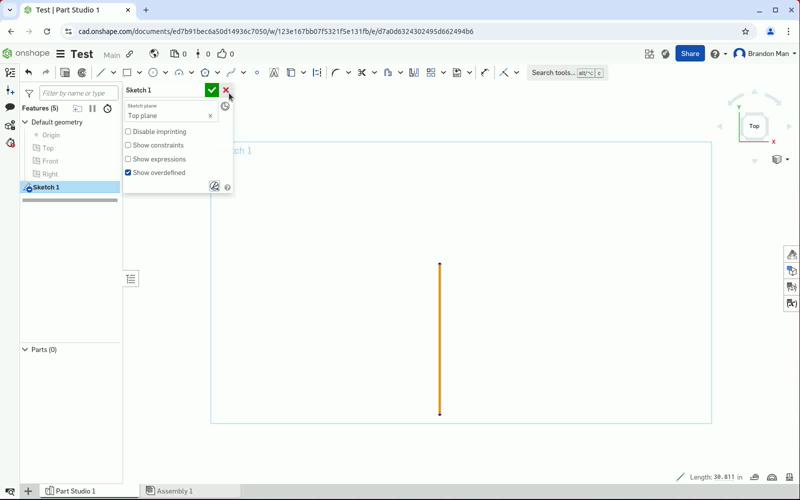
key(shift+h)
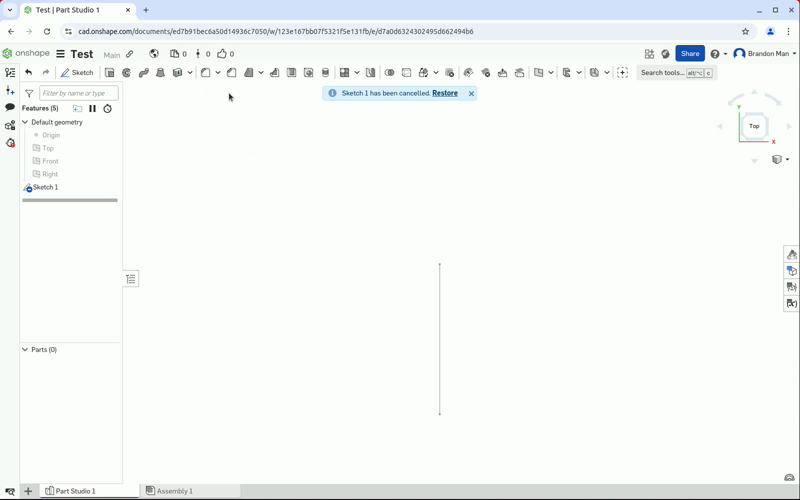
key(shift+s)
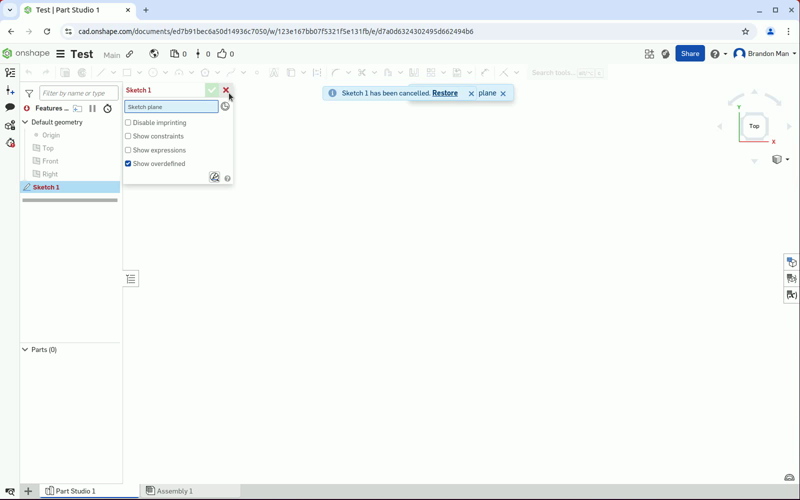
mouse_move(73, 150)
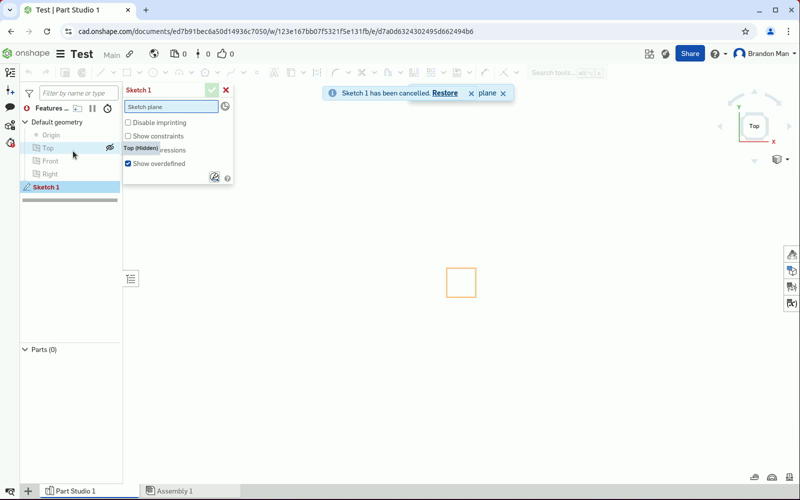
click(73, 150)
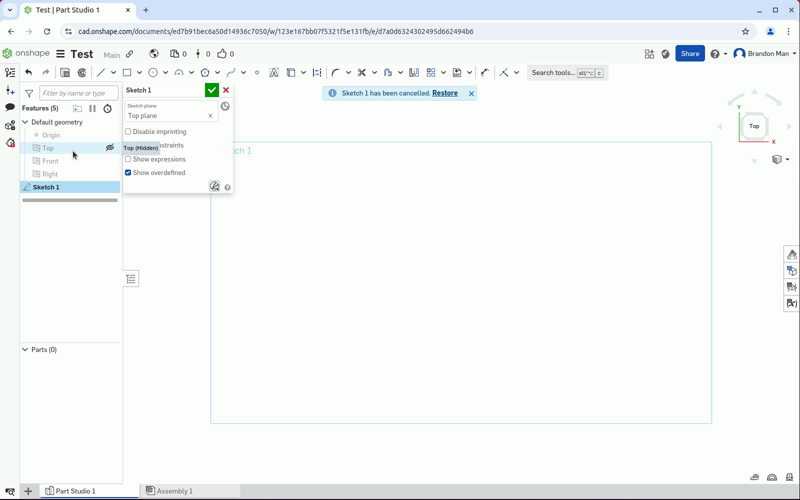
mouse_move(73, 352)
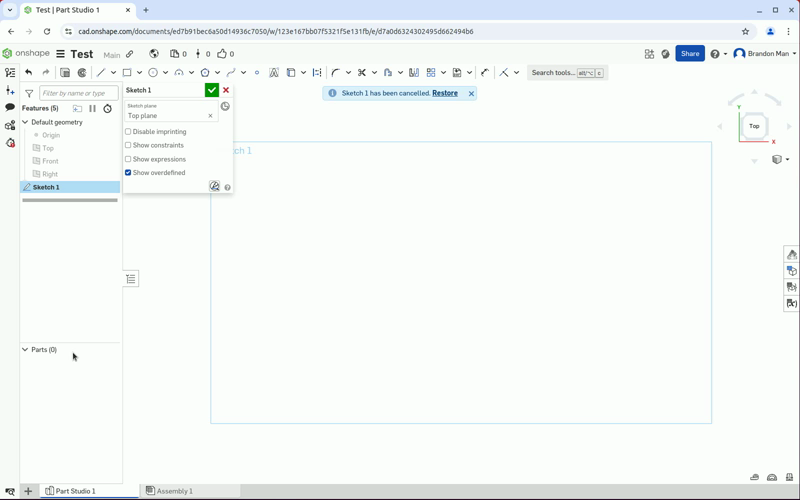
key(y)
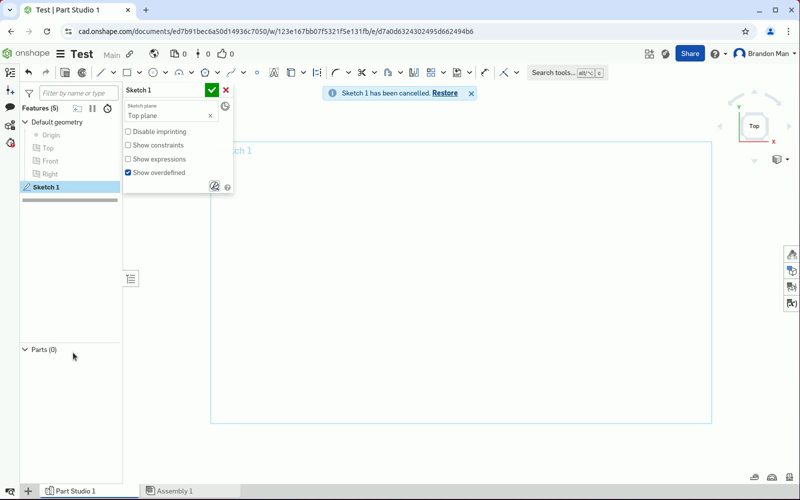
key(l)
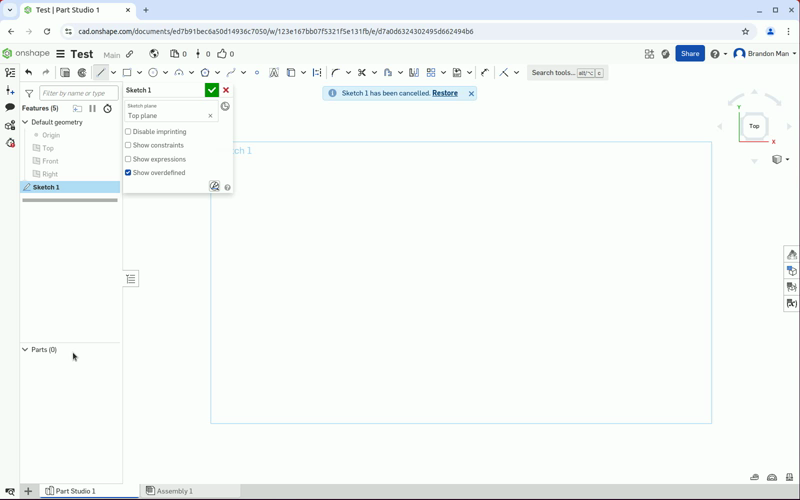
key_down(shift)
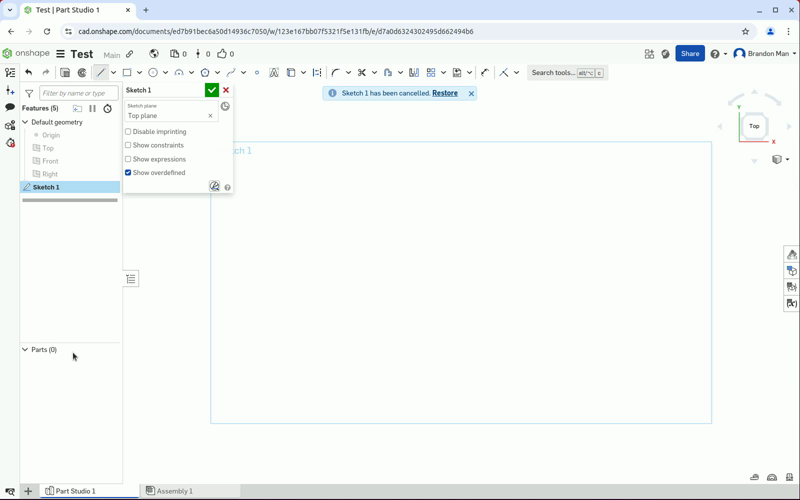
mouse_move(418, 333)
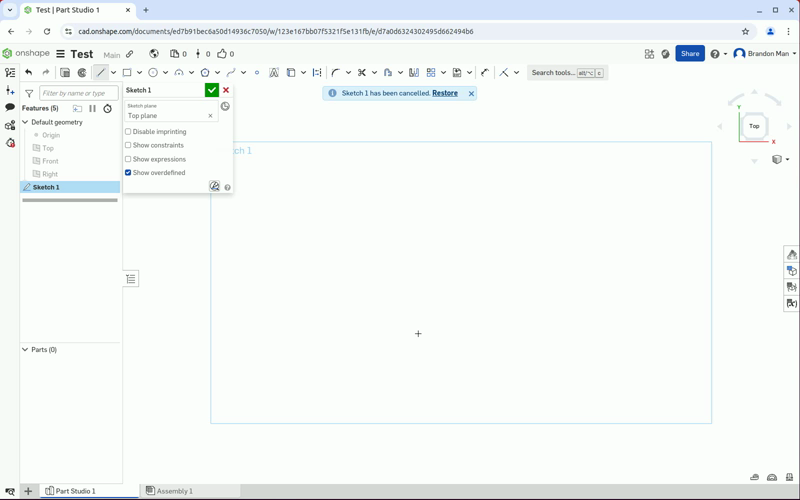
click(418, 333)
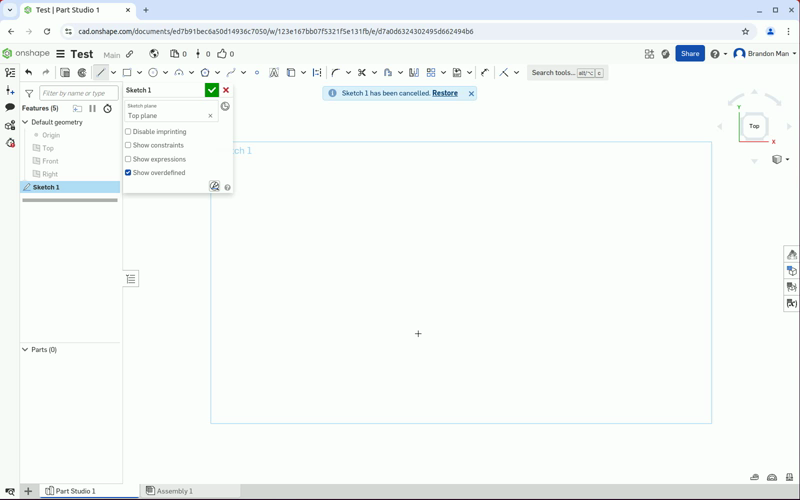
key_up(shift)
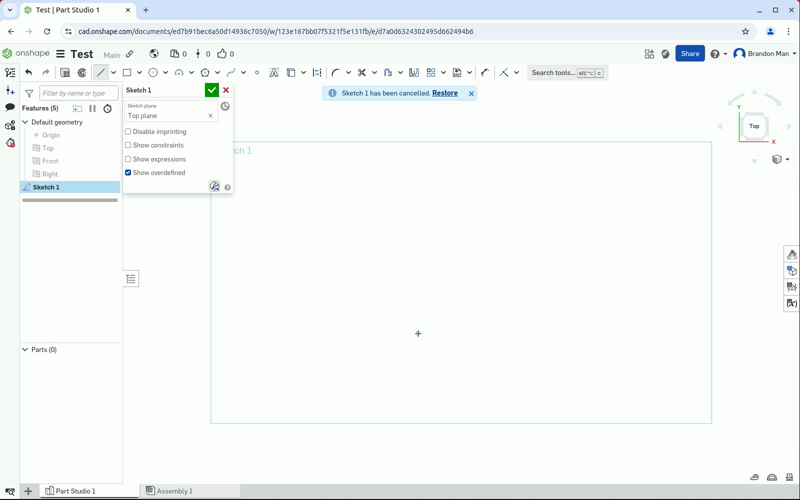
key_down(shift)
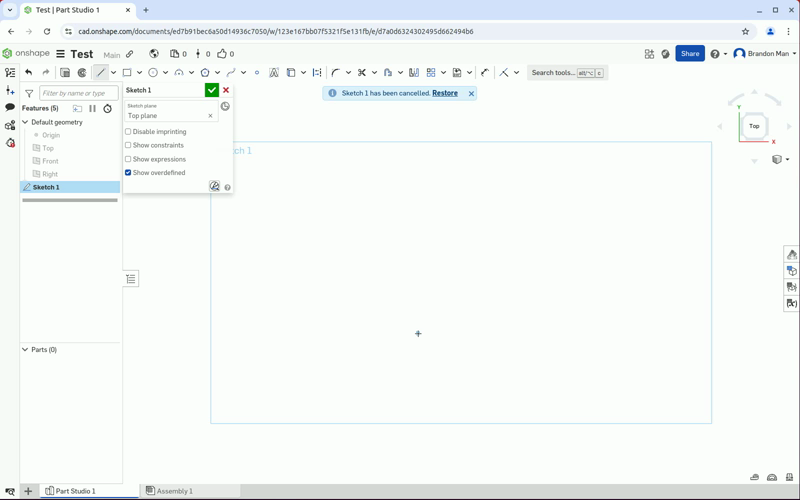
mouse_move(502, 333)
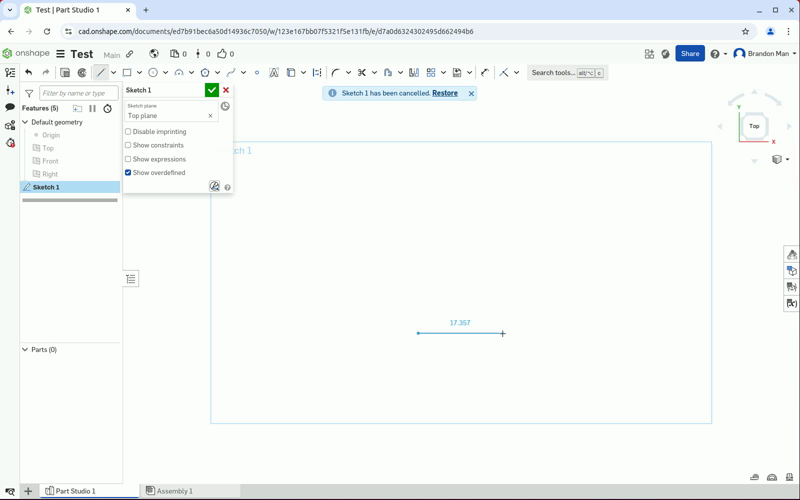
click(502, 333)
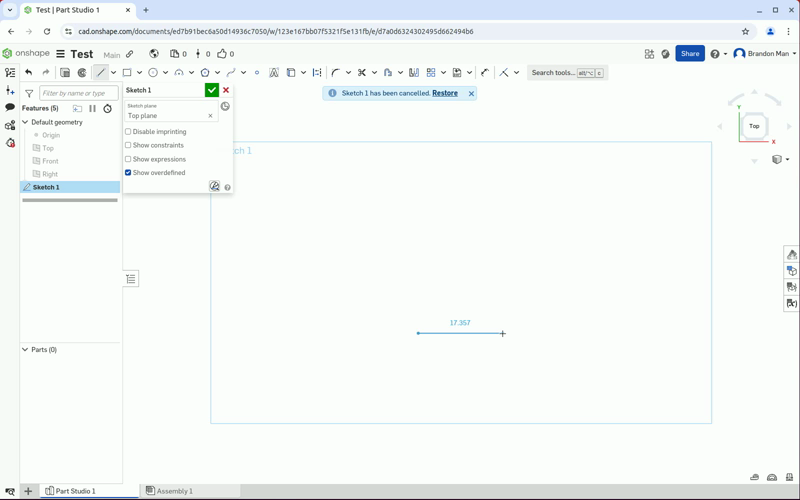
key_up(shift)
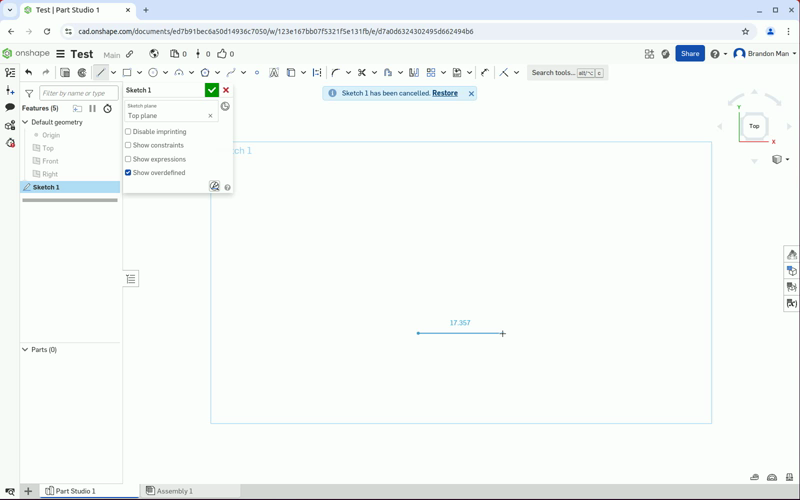
key_down(shift)
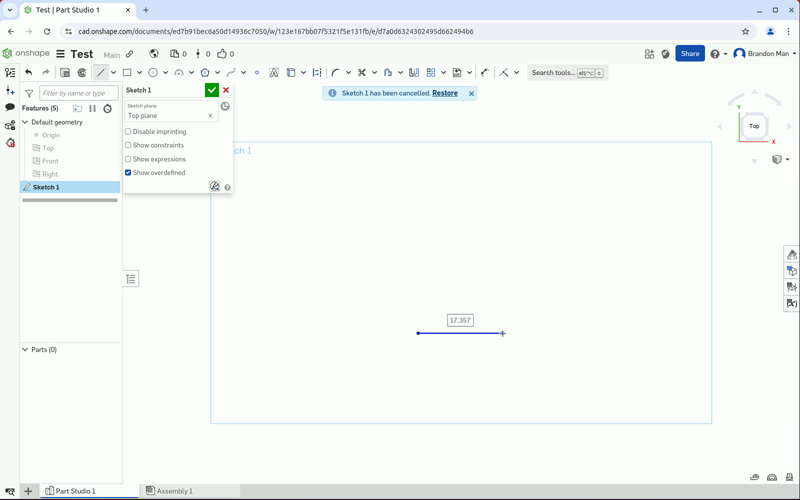
mouse_move(502, 235)
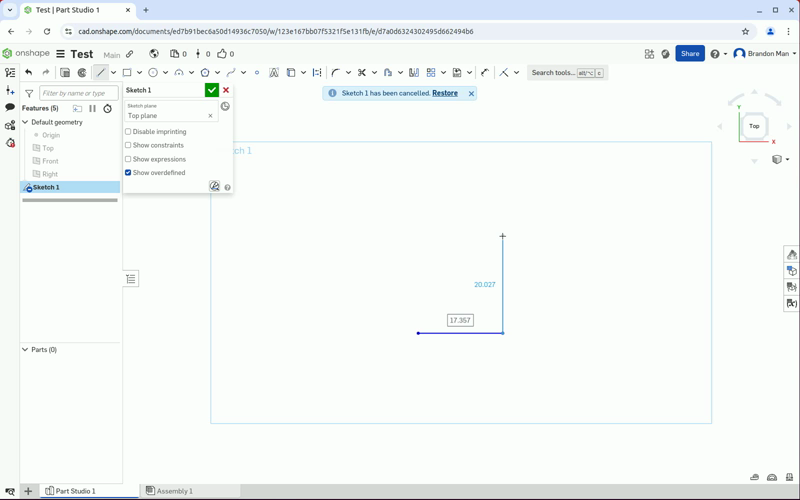
click(502, 235)
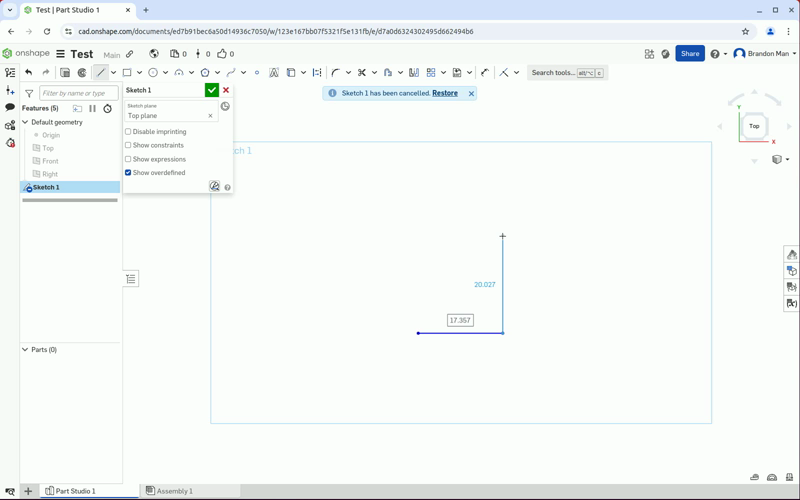
key_up(shift)
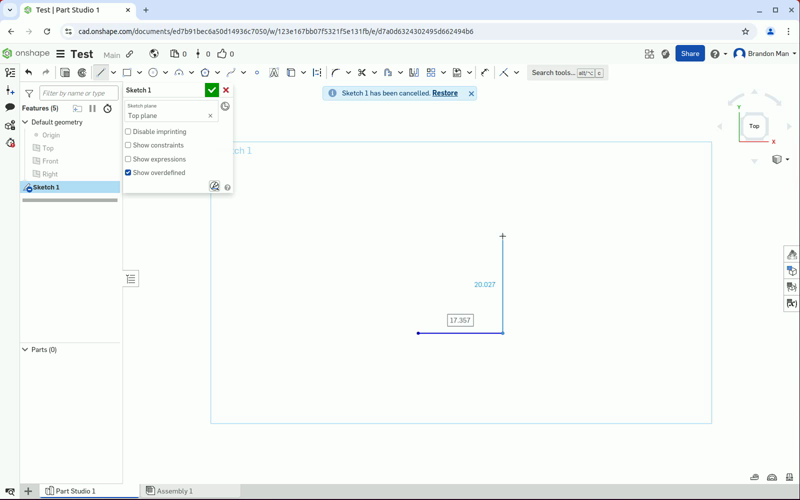
key(esc)
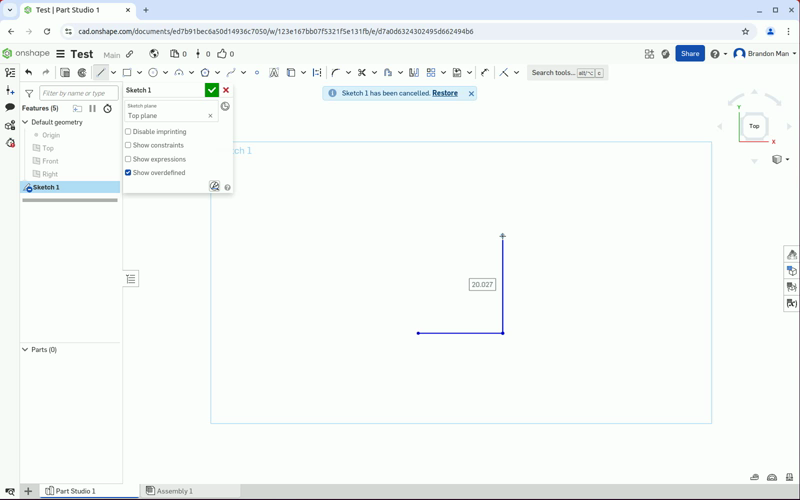
key(a)
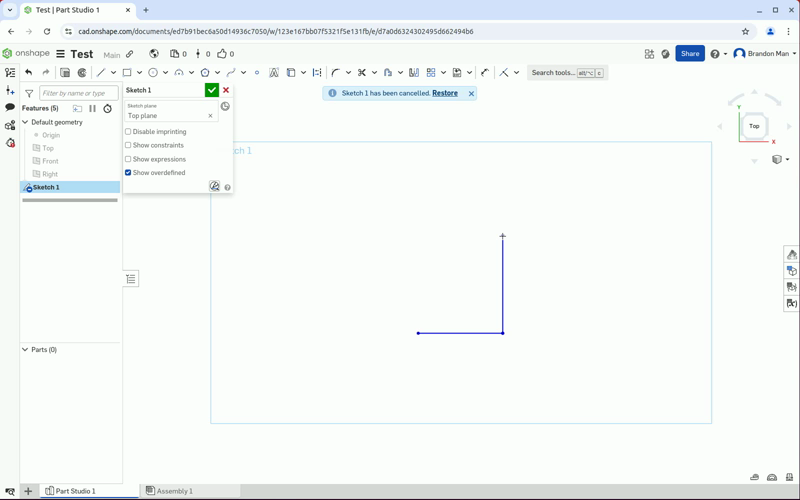
mouse_move(502, 235)
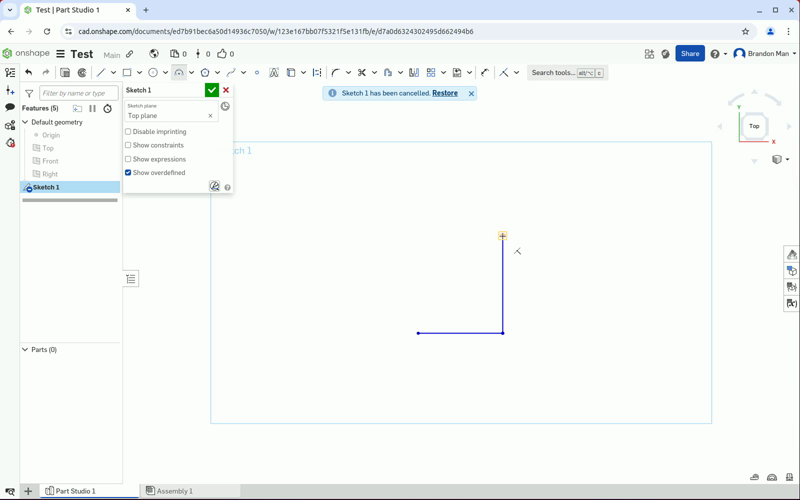
click(502, 235)
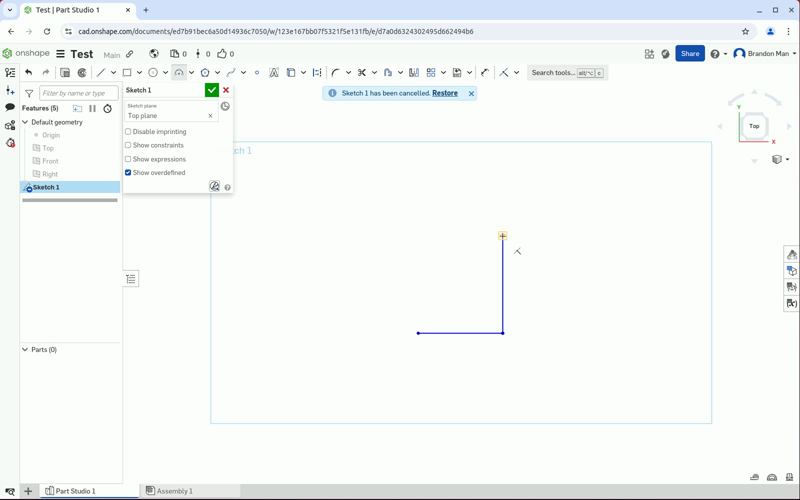
key_down(shift)
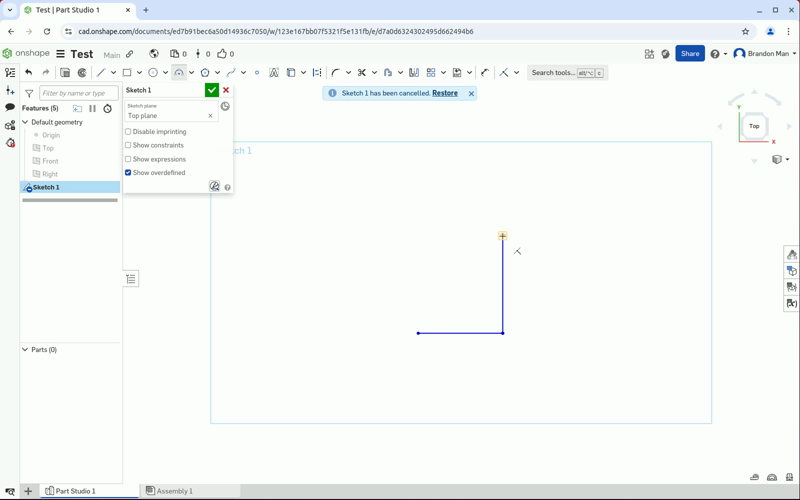
mouse_move(492, 232)
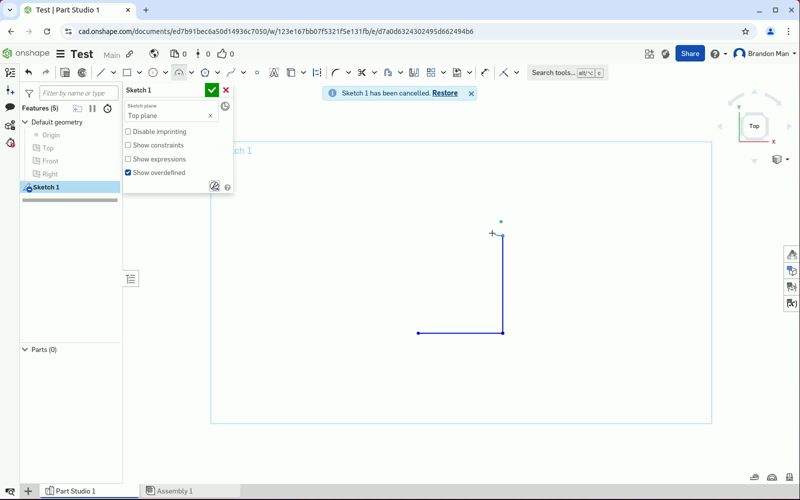
click(492, 232)
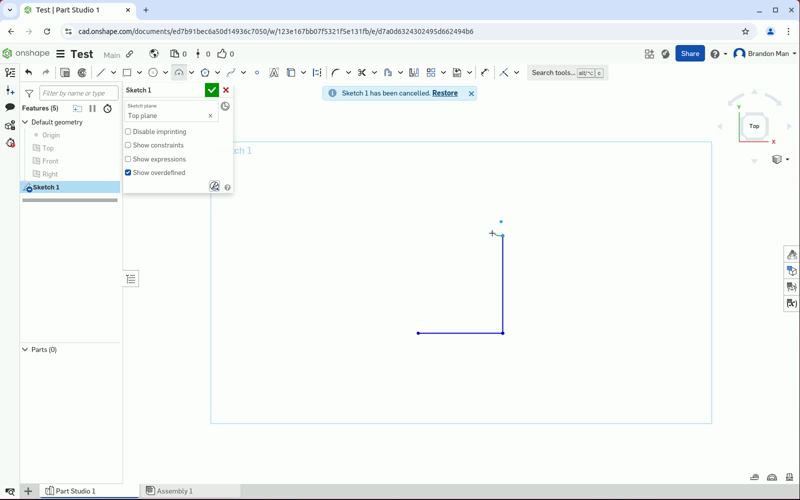
mouse_move(497, 233)
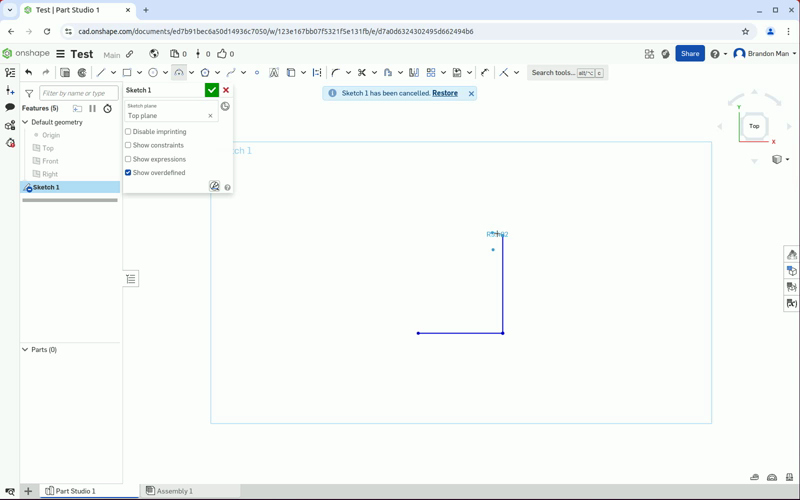
click(497, 233)
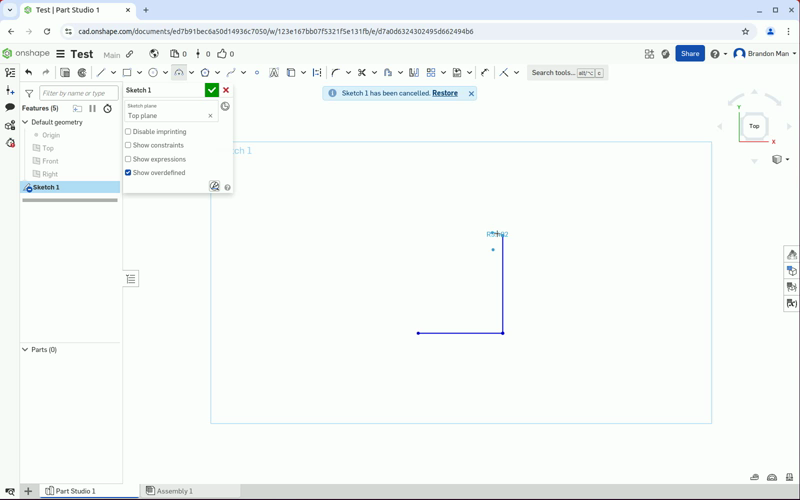
key_up(shift)
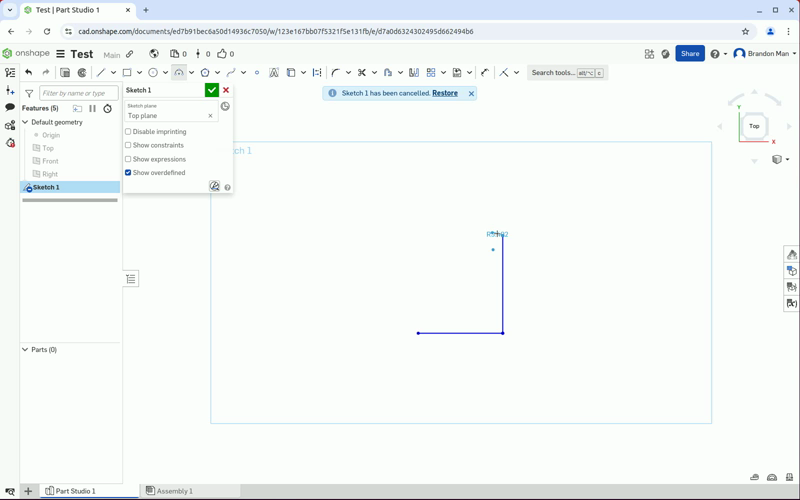
key(esc)
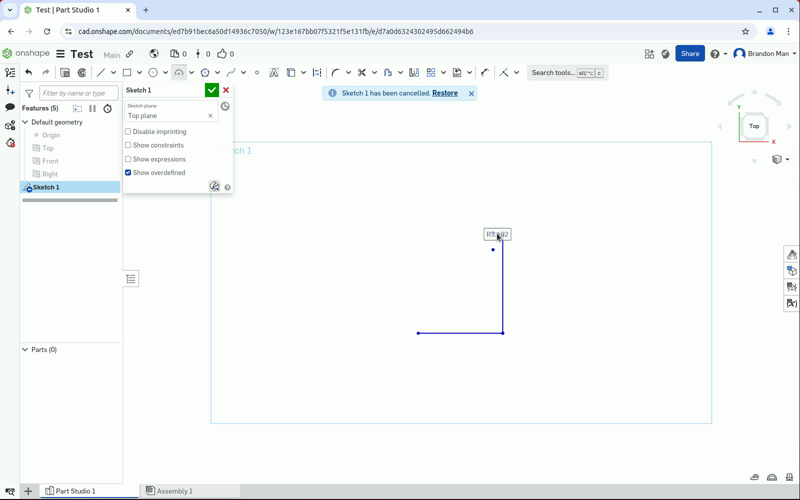
key(l)
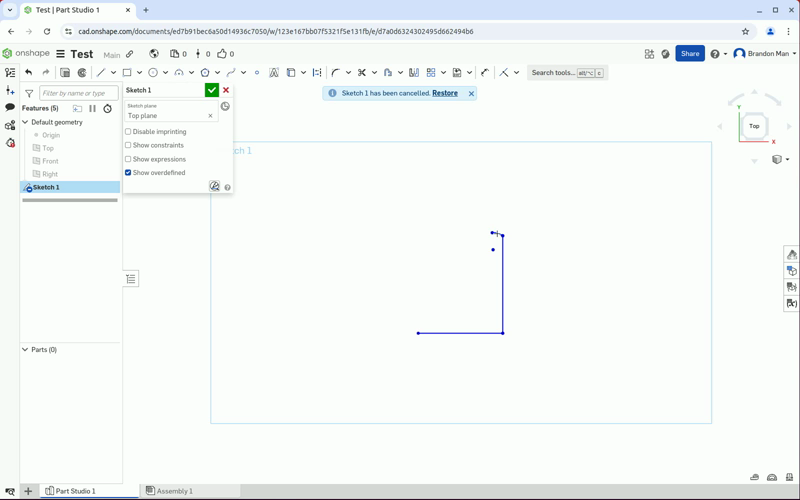
mouse_move(492, 232)
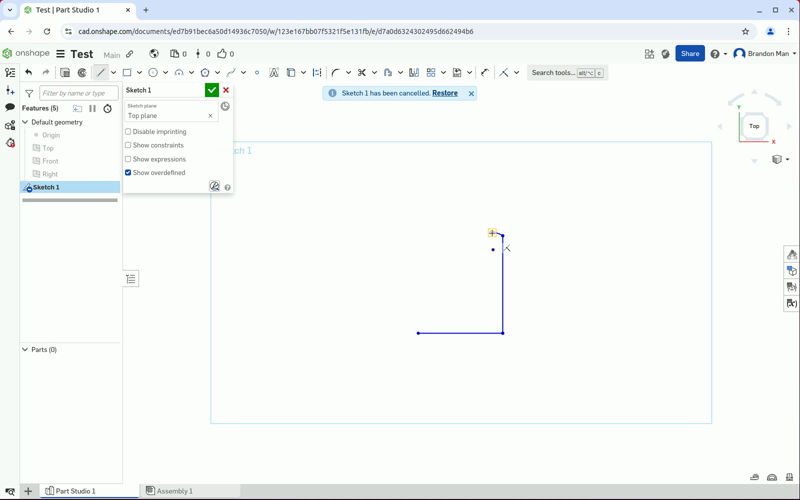
click(492, 232)
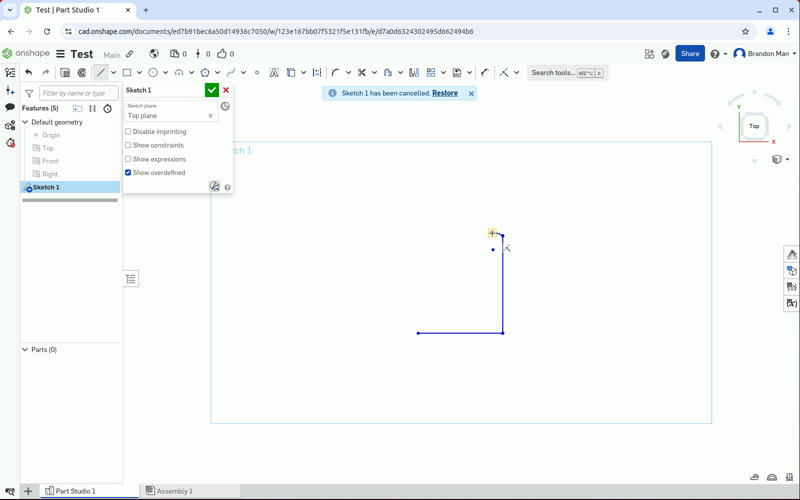
key_down(shift)
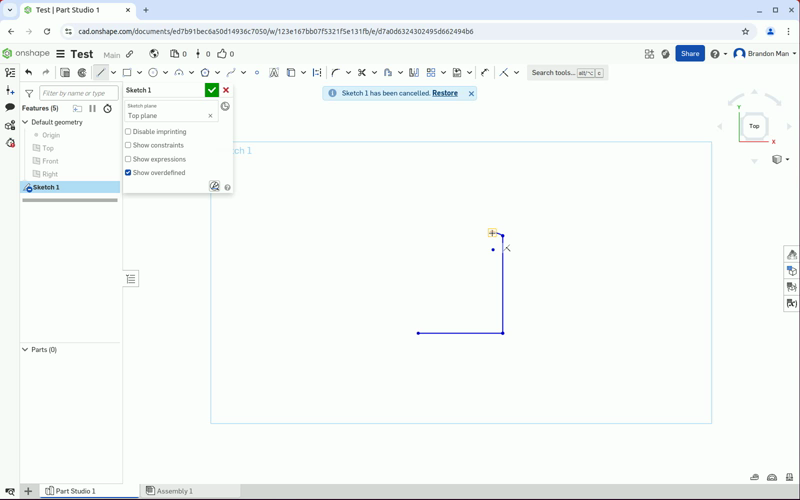
mouse_move(429, 232)
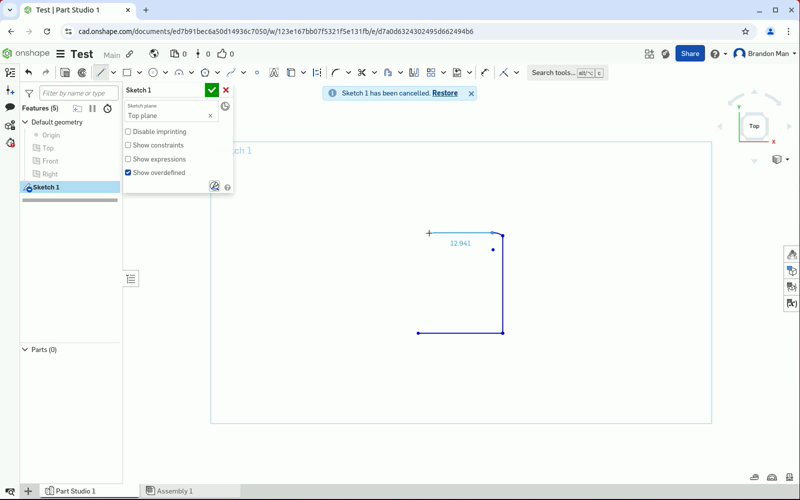
click(429, 232)
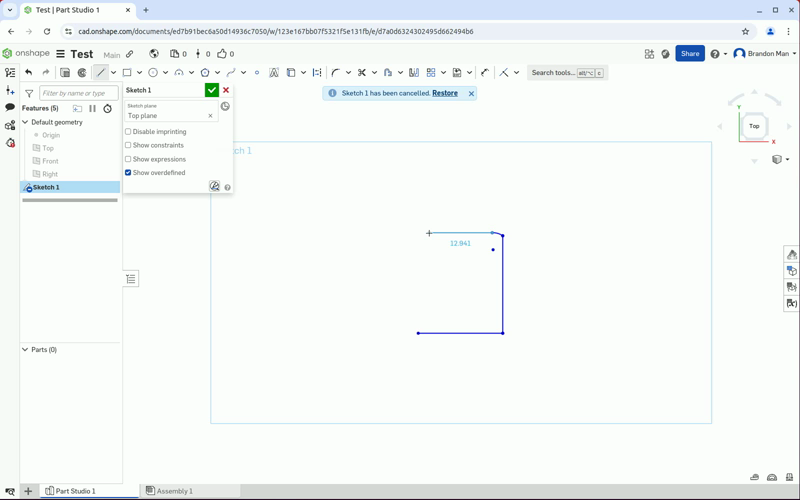
key_up(shift)
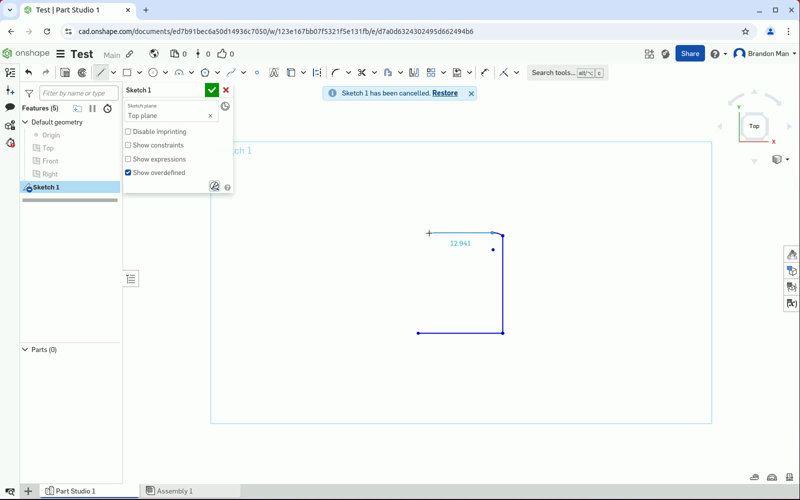
key(esc)
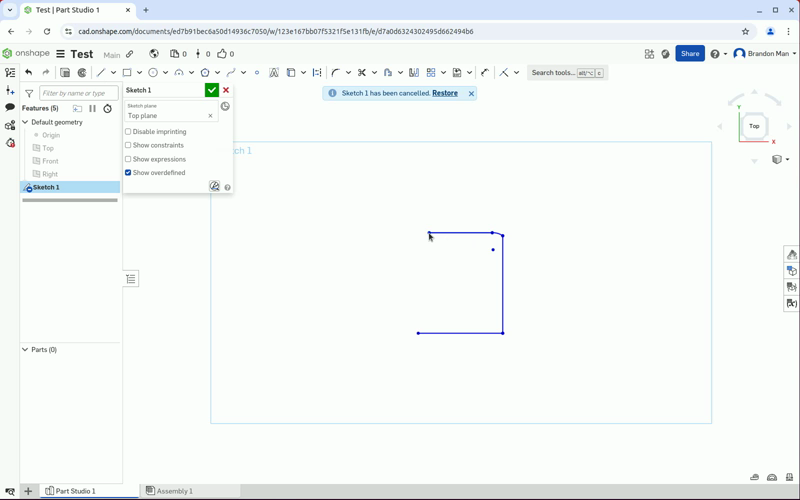
key(a)
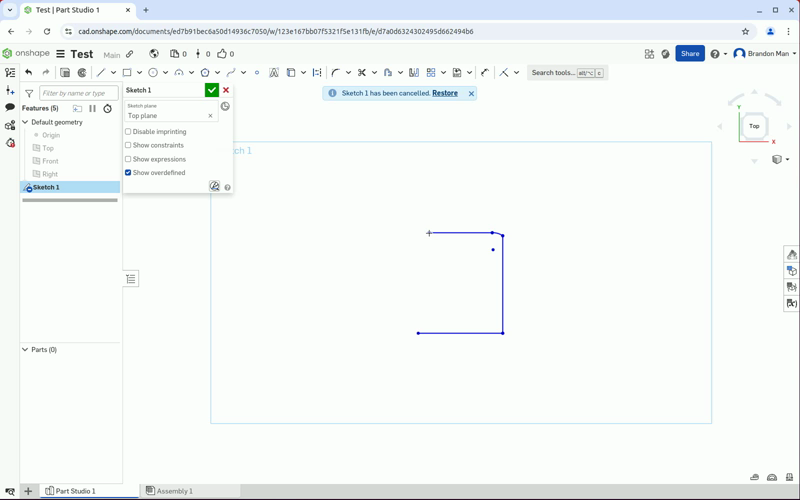
mouse_move(429, 232)
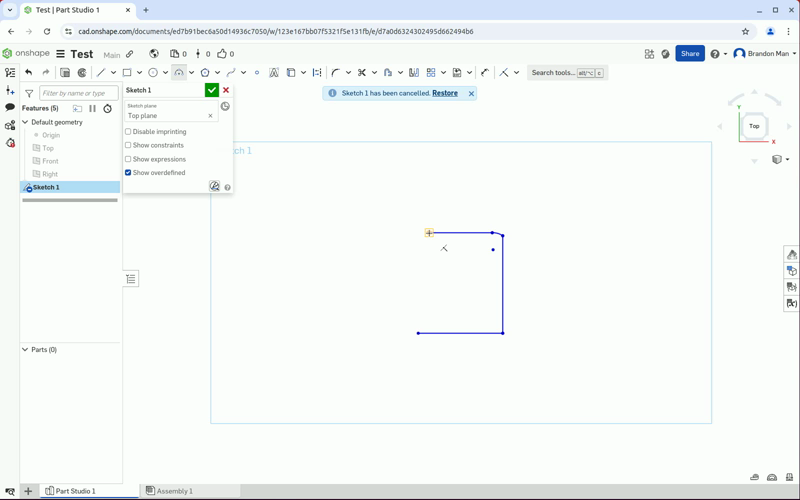
click(429, 232)
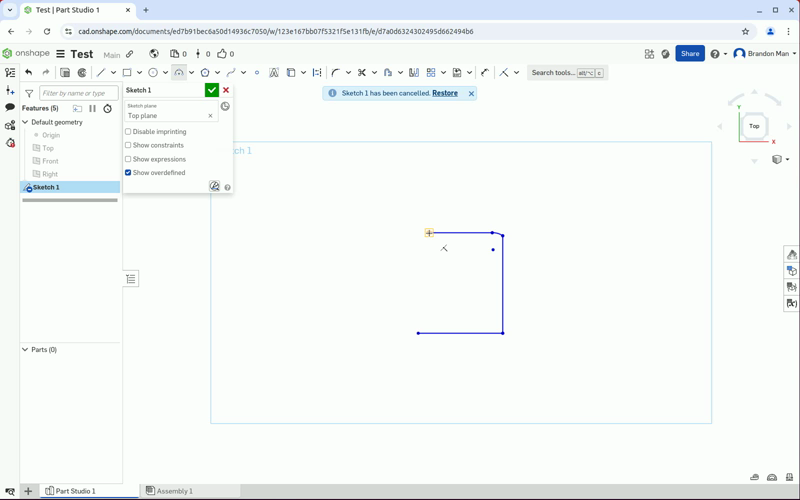
key_down(shift)
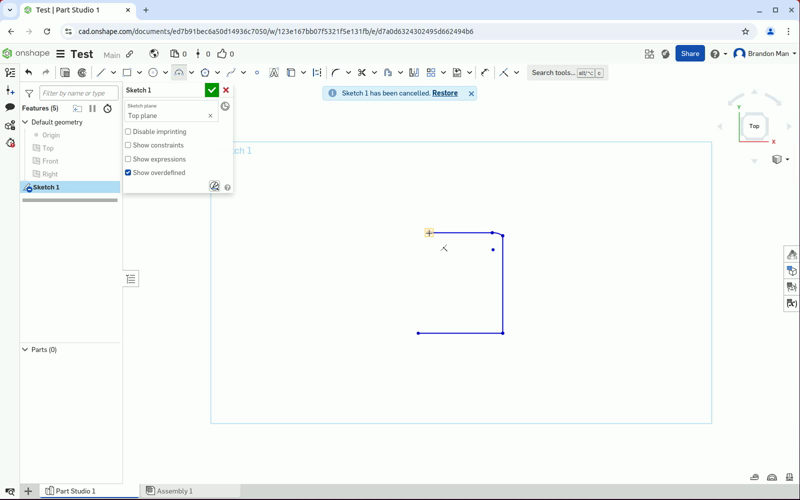
mouse_move(418, 235)
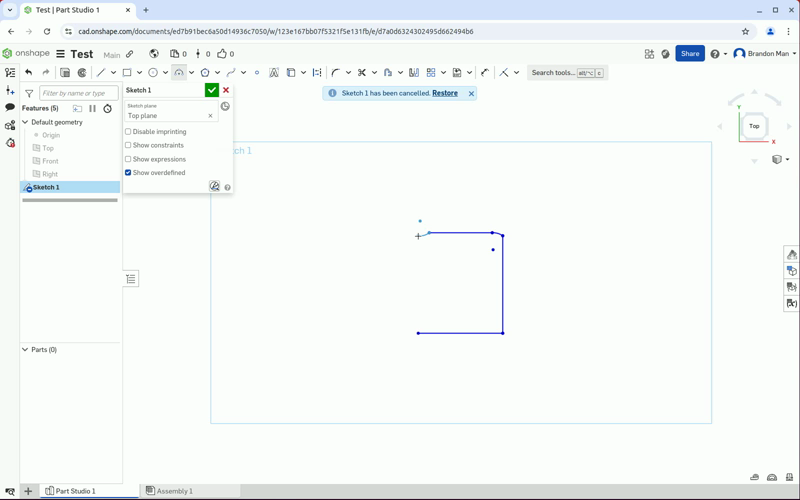
click(418, 235)
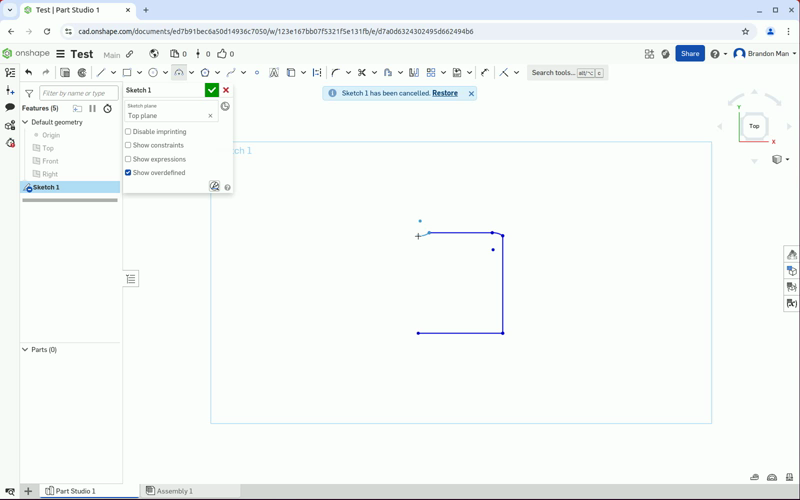
mouse_move(423, 233)
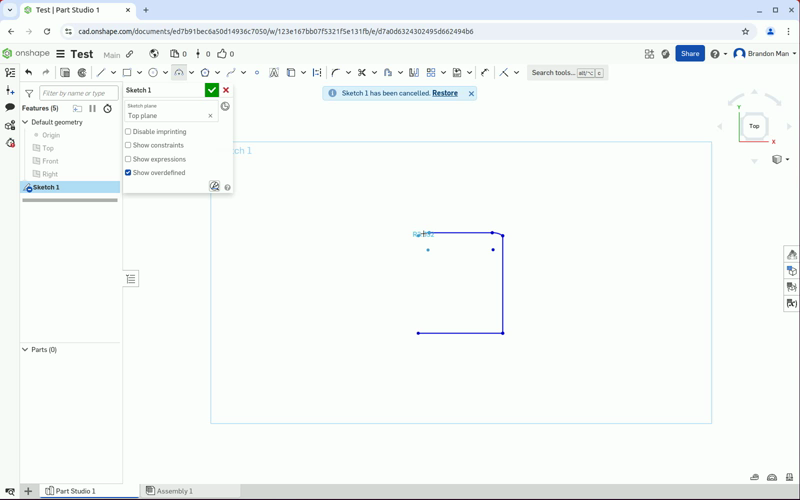
click(423, 233)
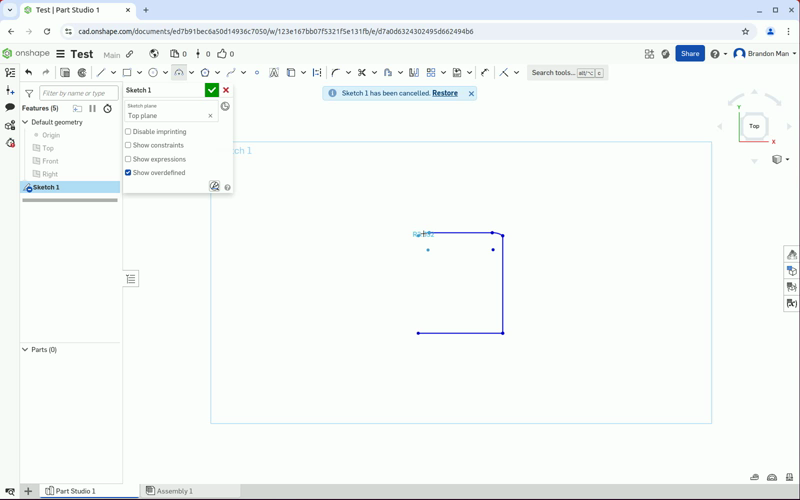
key_up(shift)
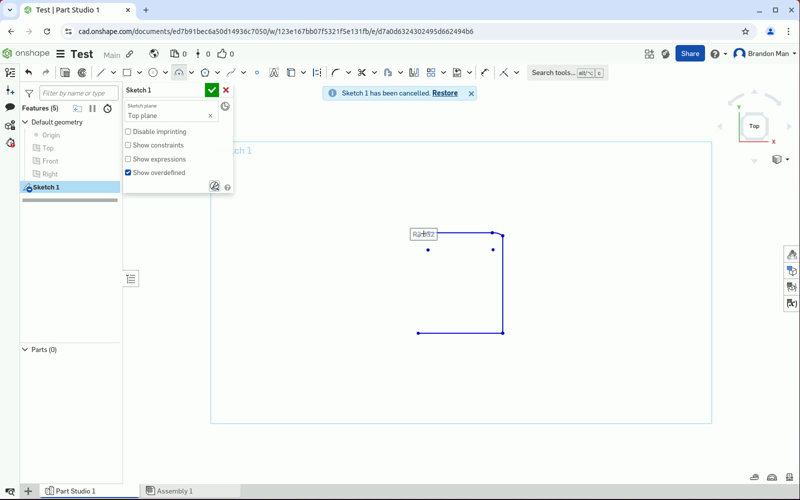
key(esc)
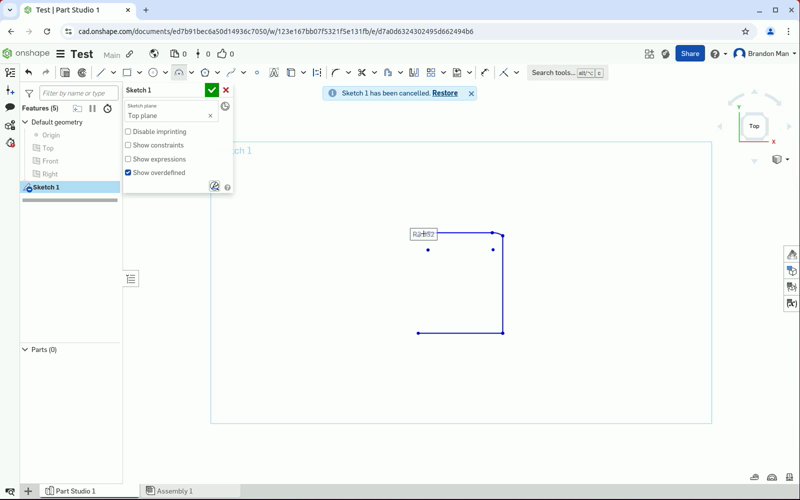
key(l)
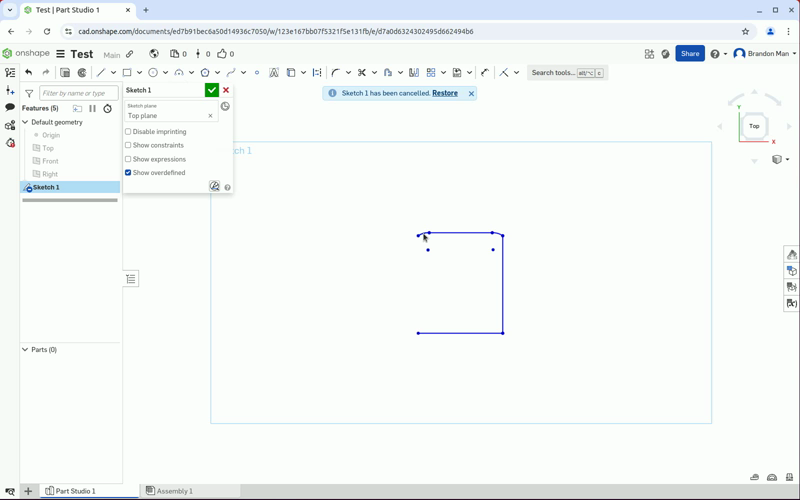
mouse_move(418, 235)
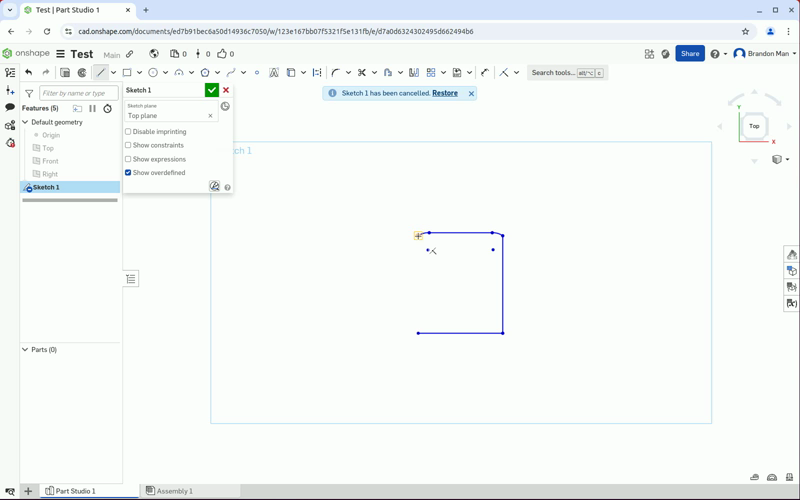
click(418, 235)
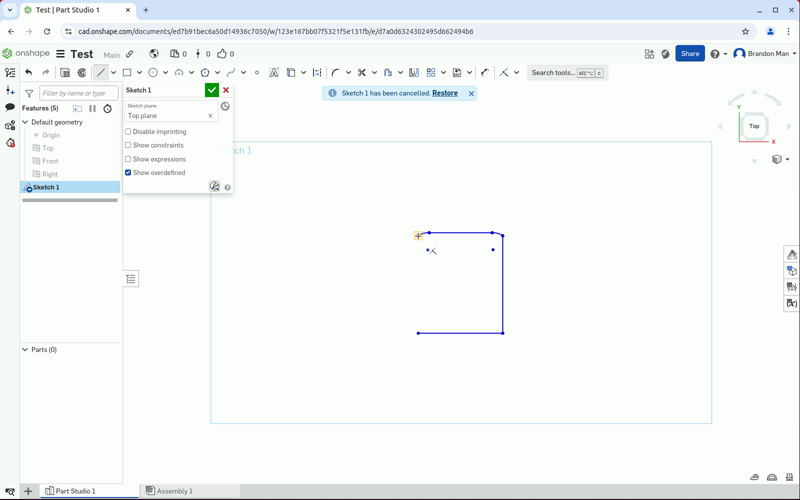
key_down(shift)
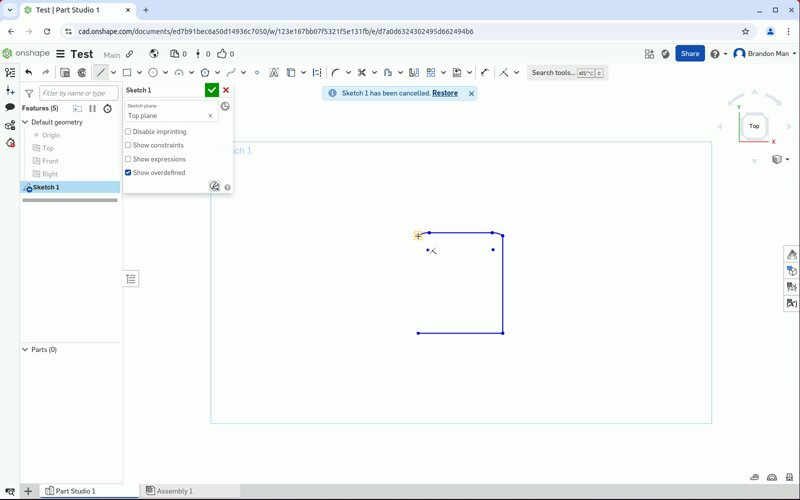
mouse_move(418, 333)
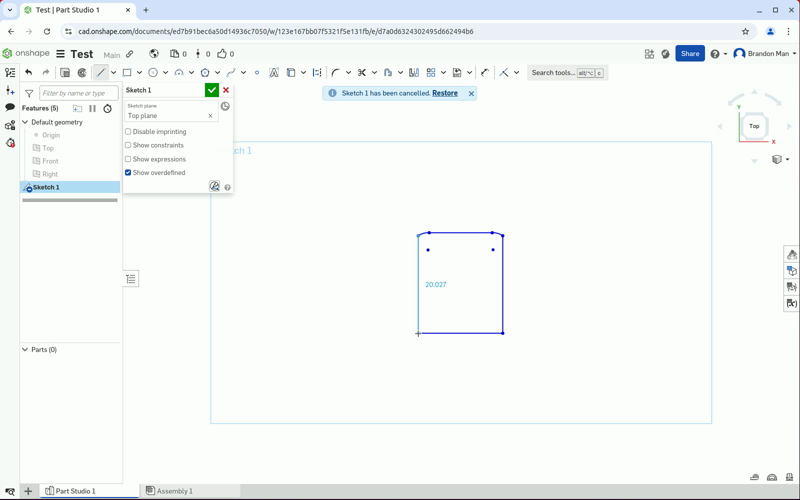
key_up(shift)
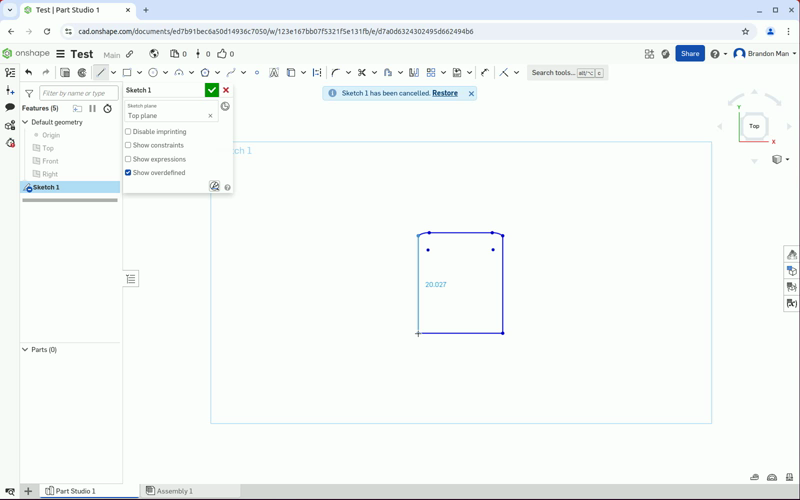
click(418, 333)
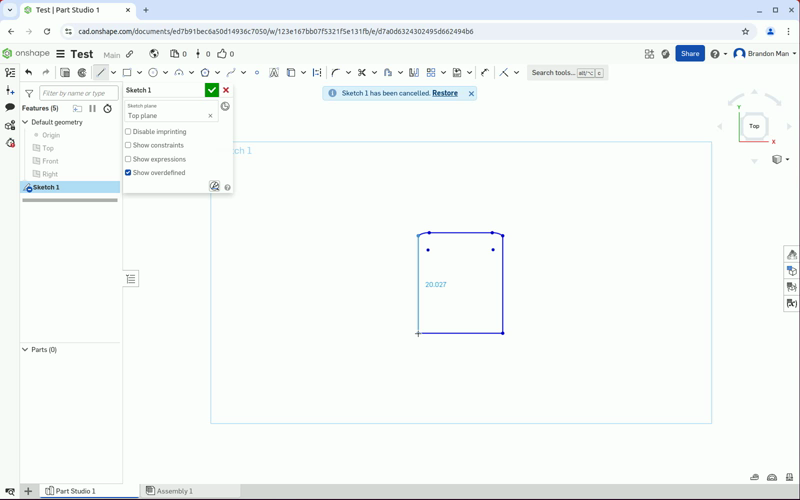
key(esc)
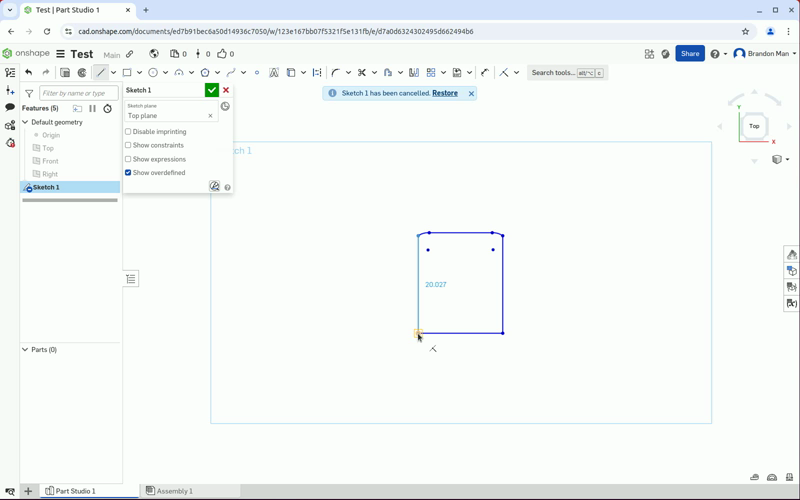
mouse_move(456, 285)
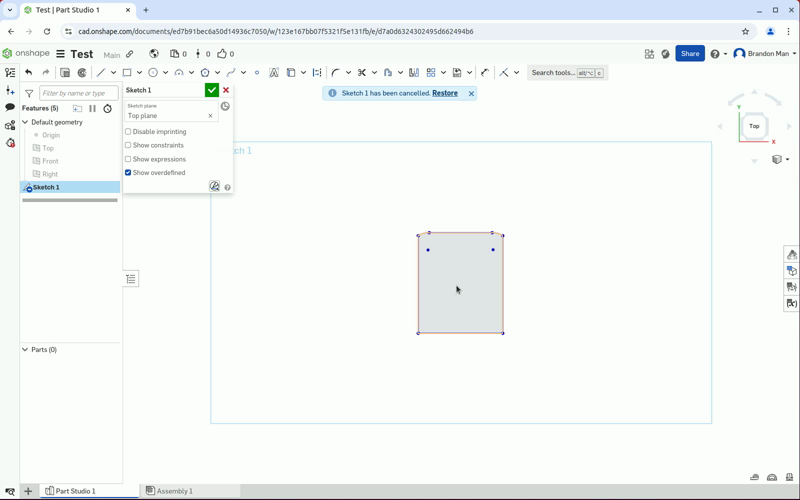
click(456, 285)
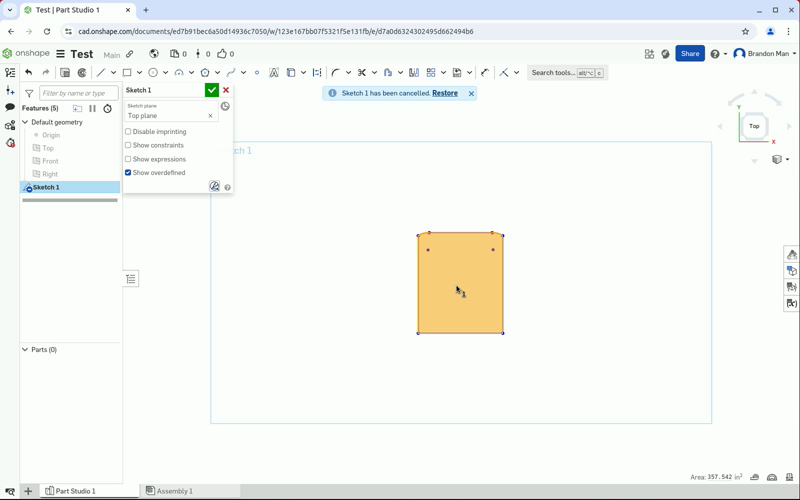
mouse_move(73, 352)
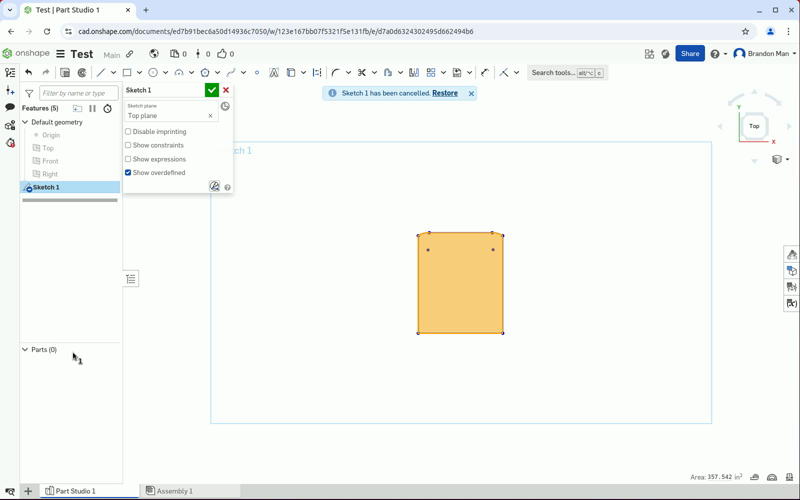
key(shift+y)
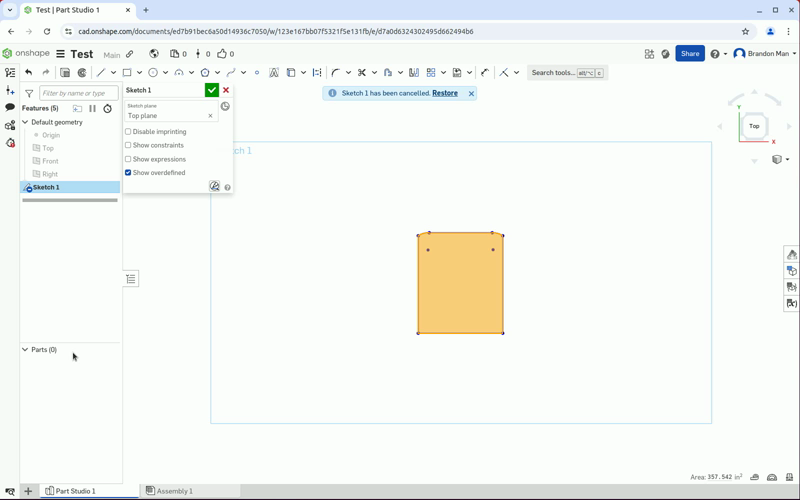
key(shift+e)
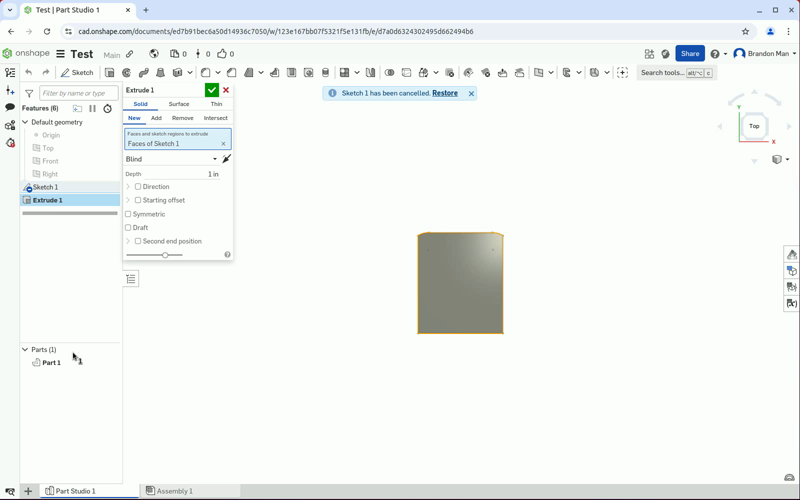
mouse_move(143, 106)
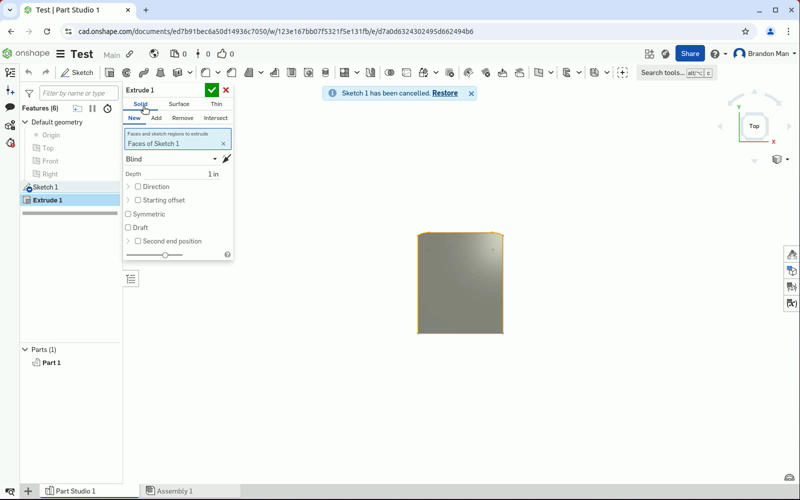
click(143, 106)
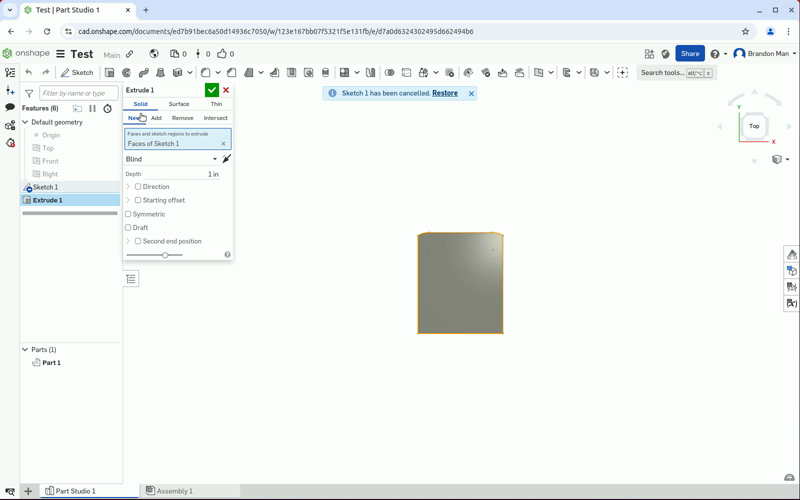
mouse_move(137, 120)
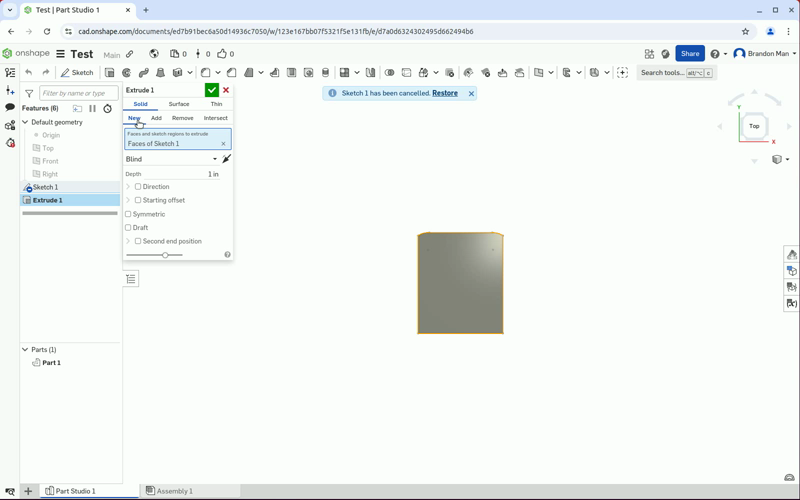
click(137, 120)
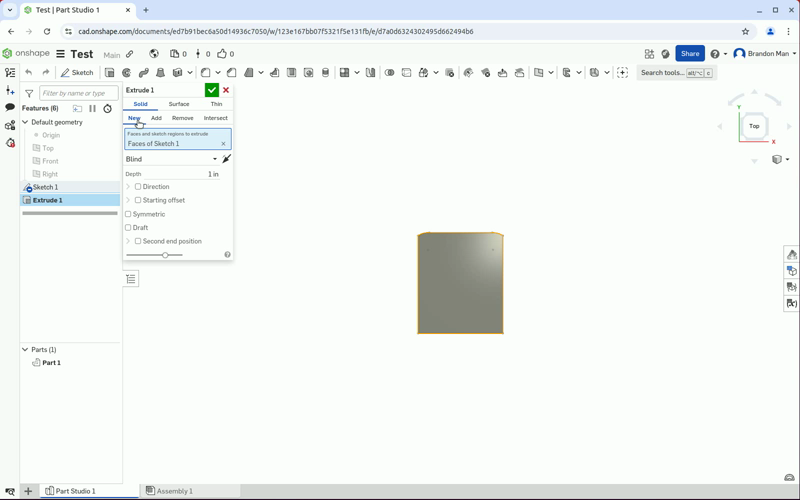
key(tab, 4)
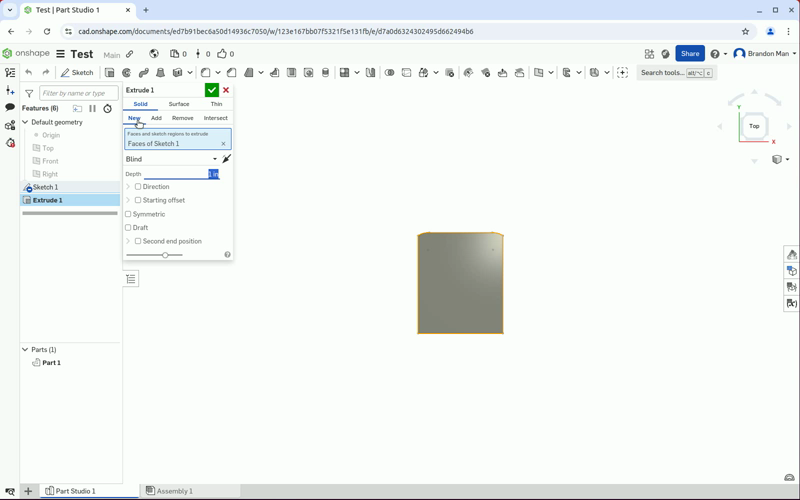
text(1.685)
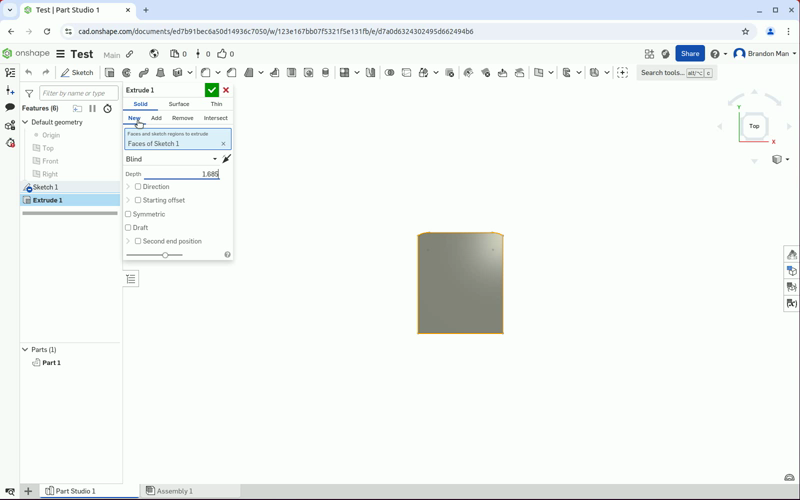
key(enter)
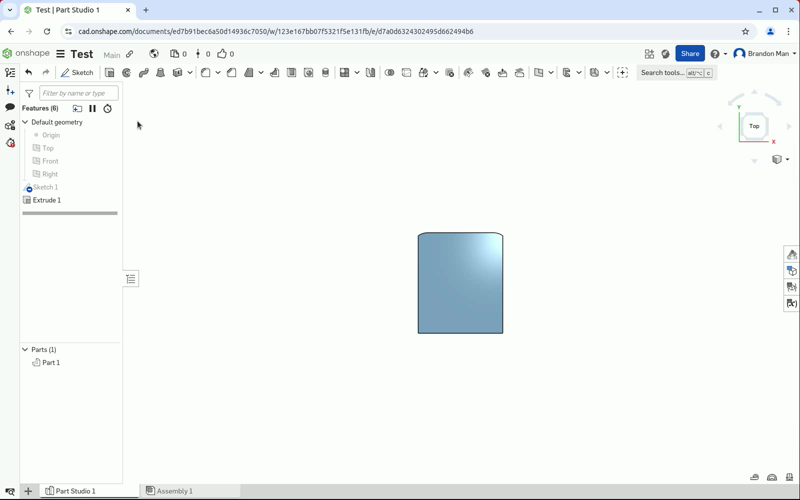
key(shift+h)
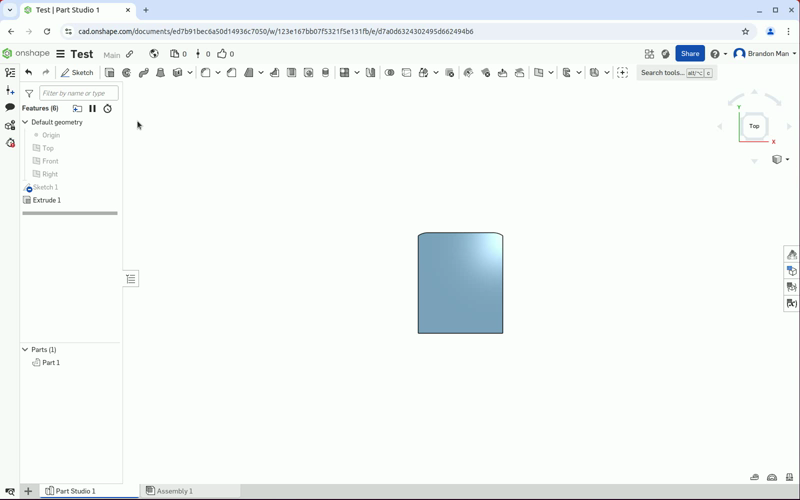
key(shift+h)
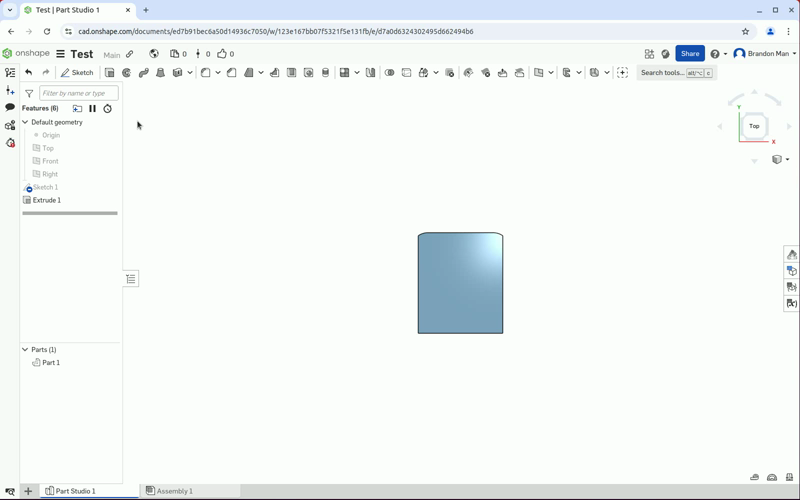
mouse_move(73, 189)
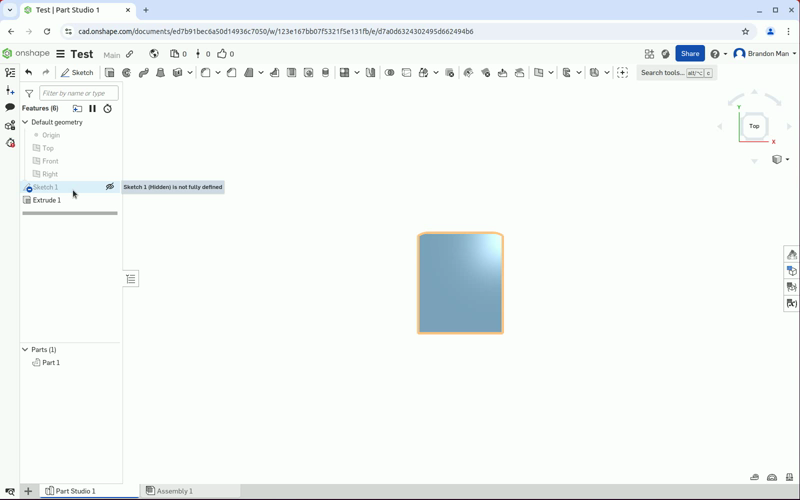
click(73, 189)
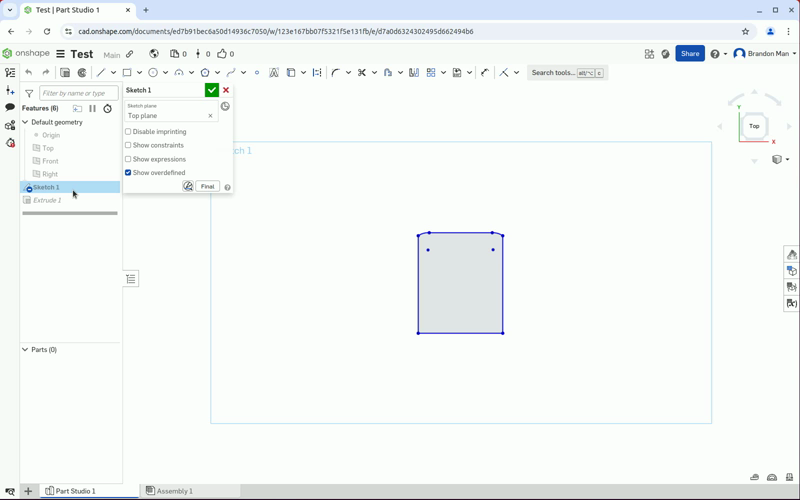
mouse_move(229, 92)
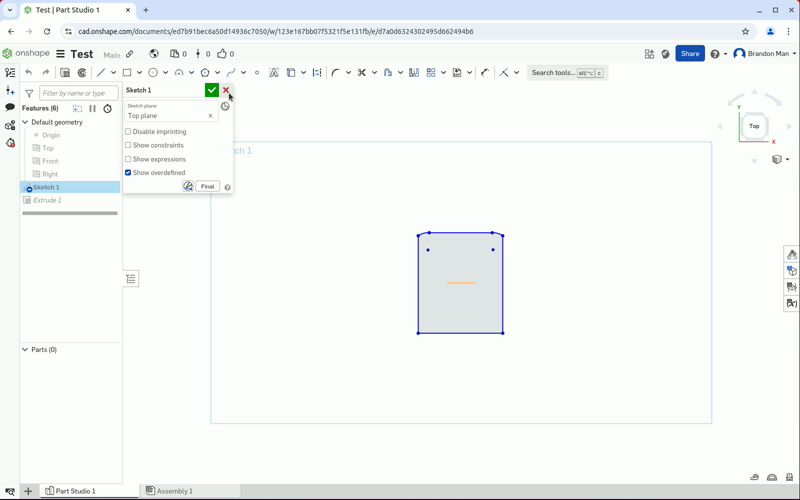
click(229, 92)
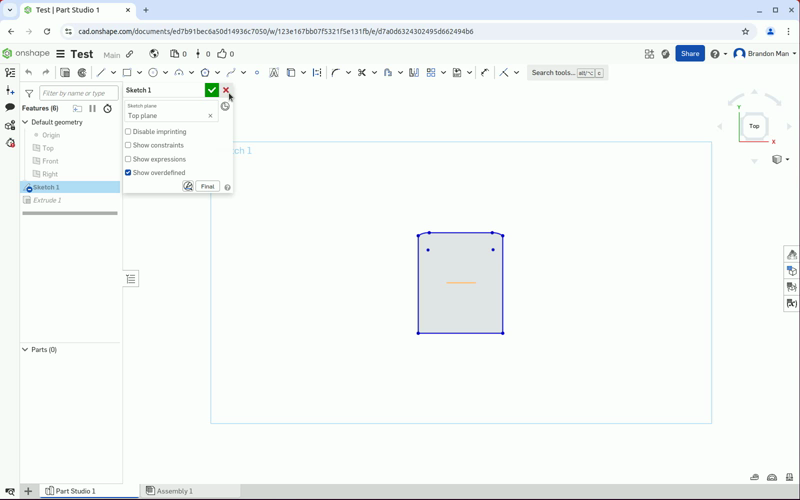
key(shift+s)
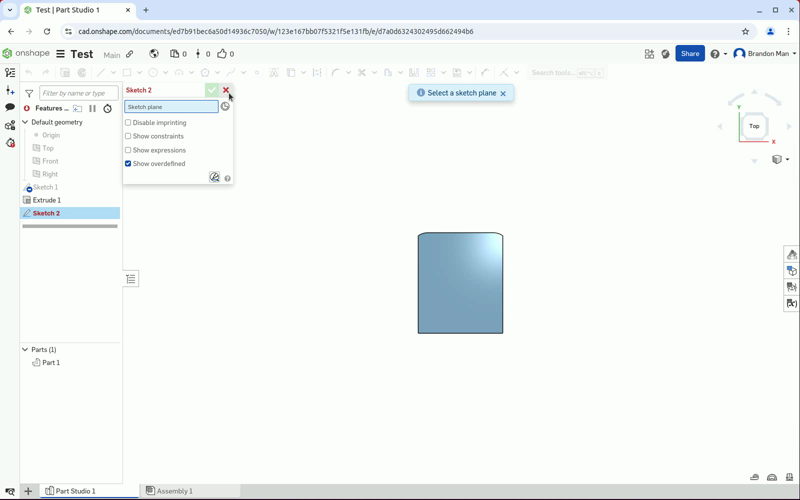
mouse_move(73, 150)
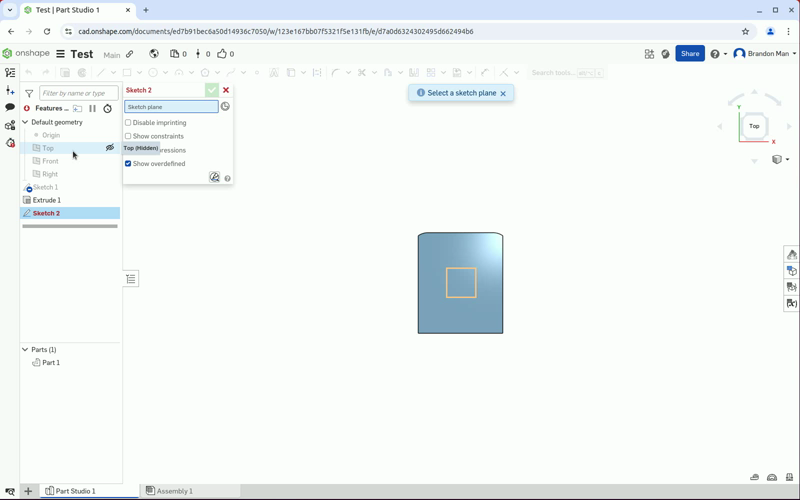
click(73, 150)
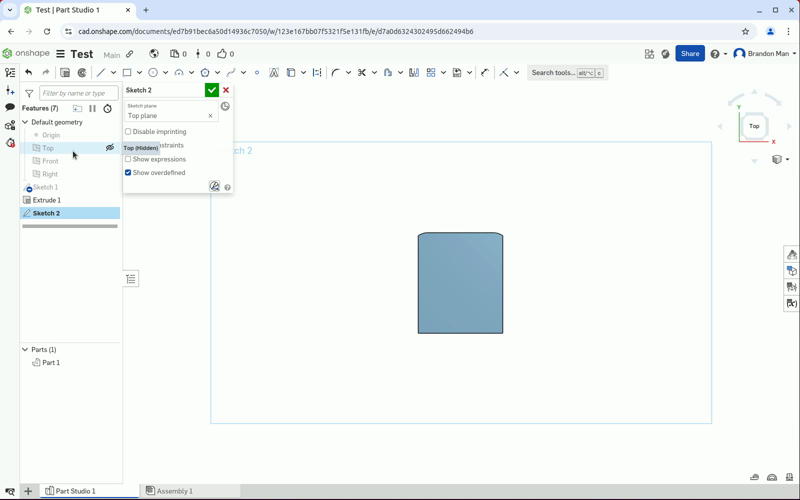
mouse_move(73, 352)
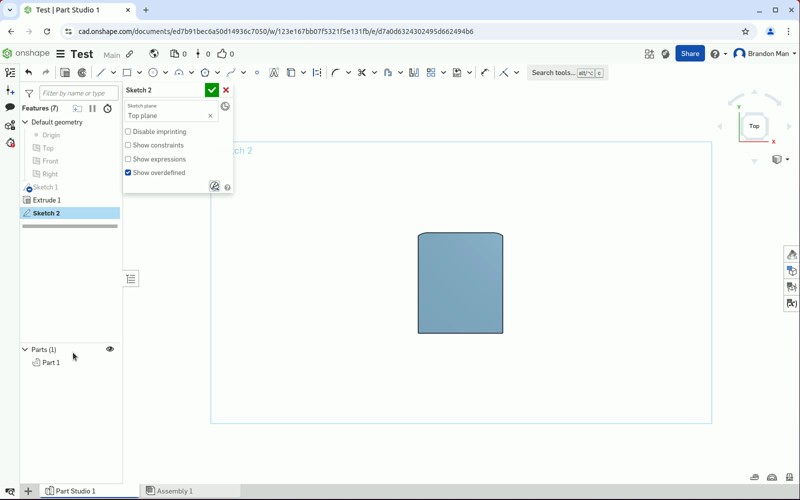
key(y)
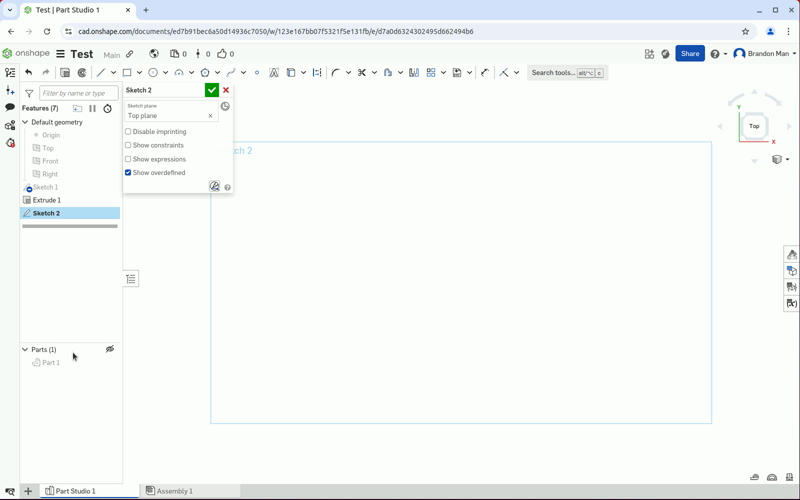
key(a)
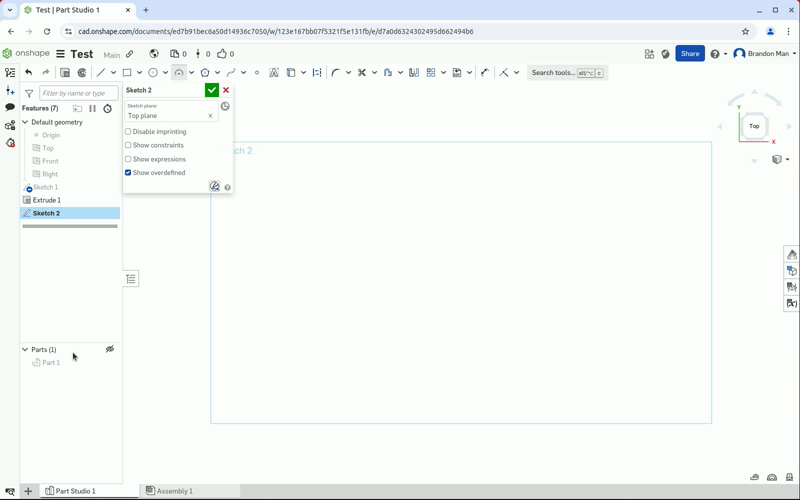
key_down(shift)
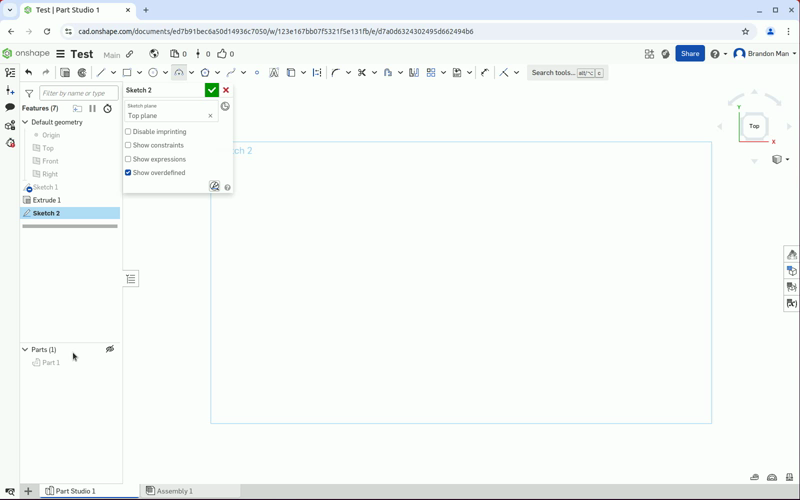
mouse_move(368, 315)
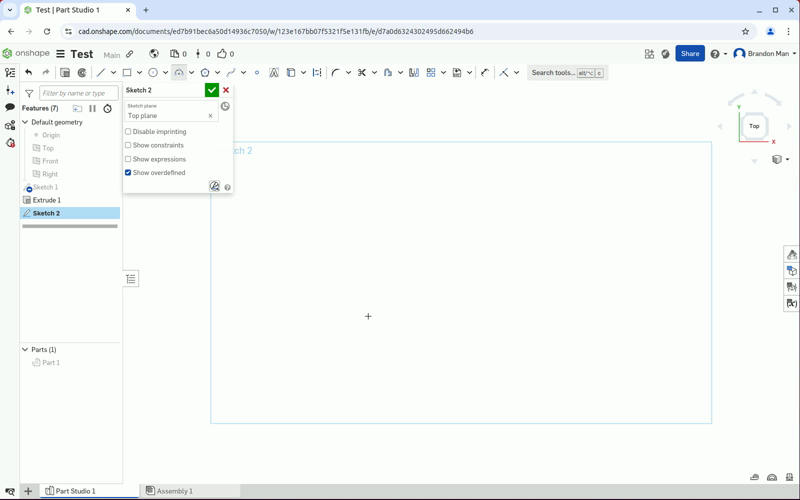
click(368, 315)
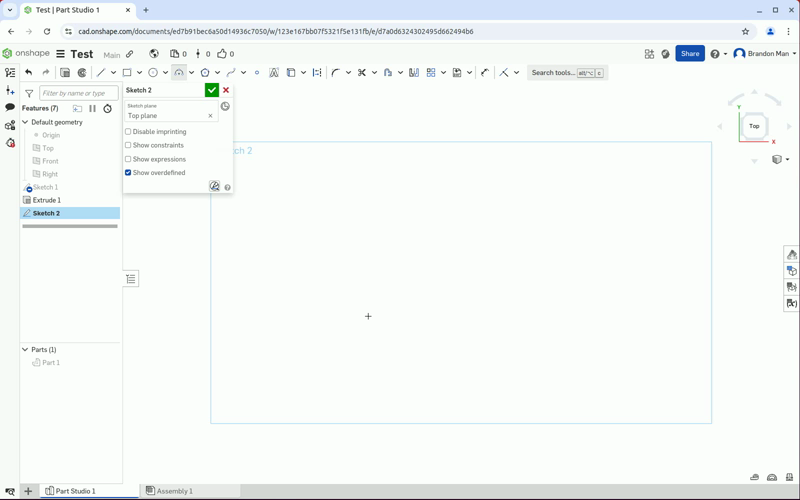
key_up(shift)
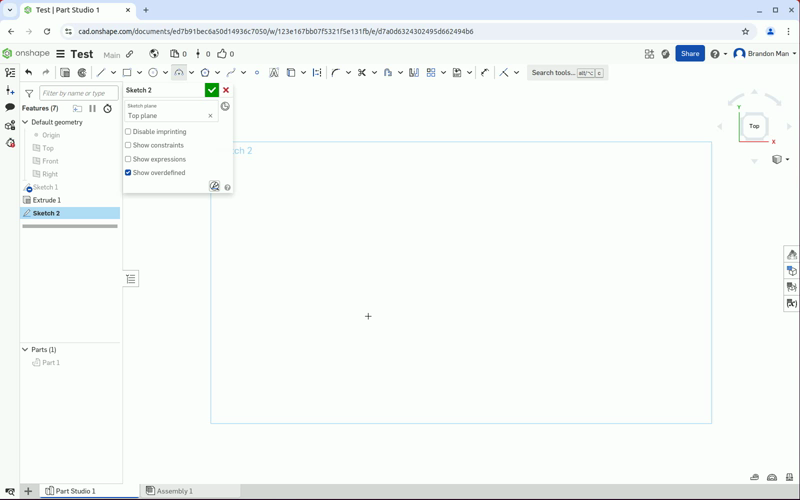
key_down(shift)
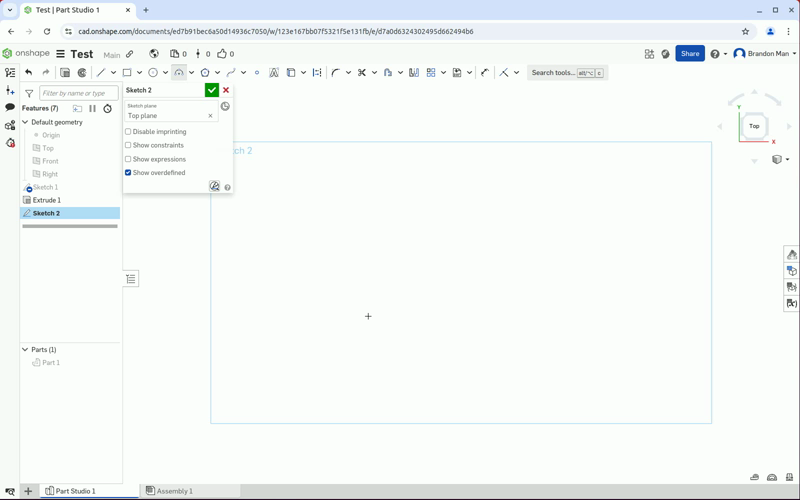
mouse_move(378, 333)
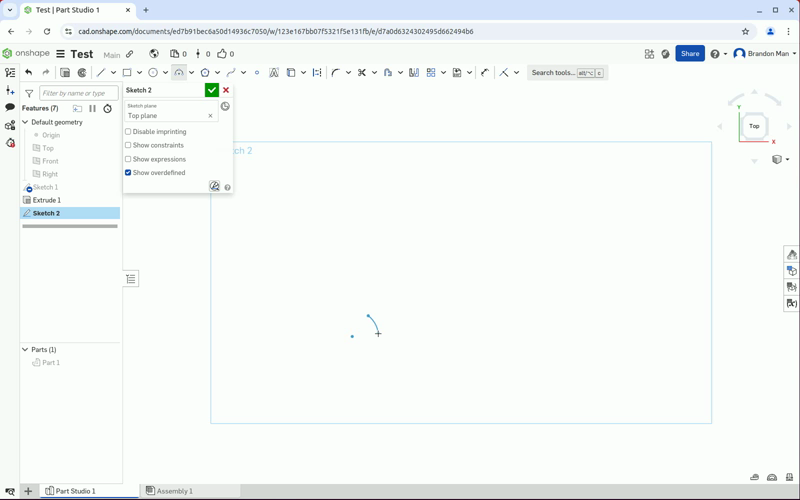
click(378, 333)
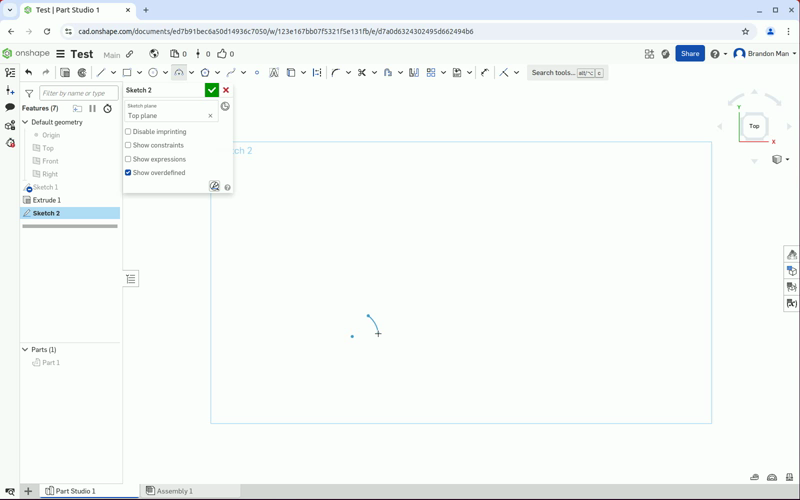
mouse_move(367, 327)
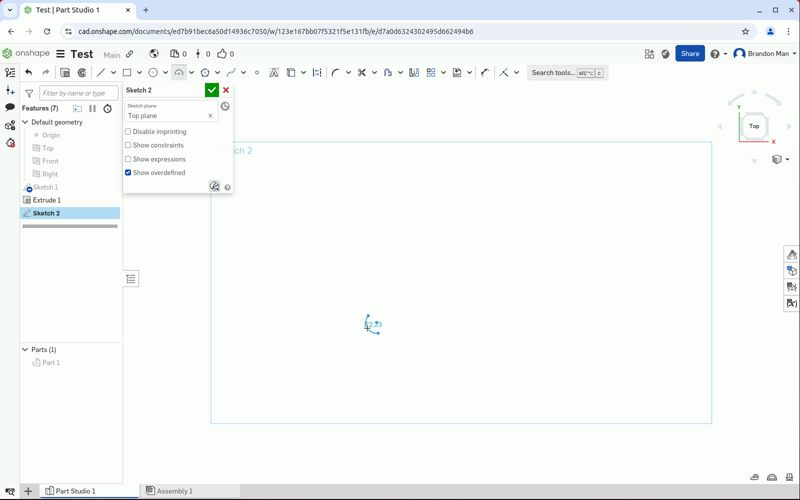
click(367, 327)
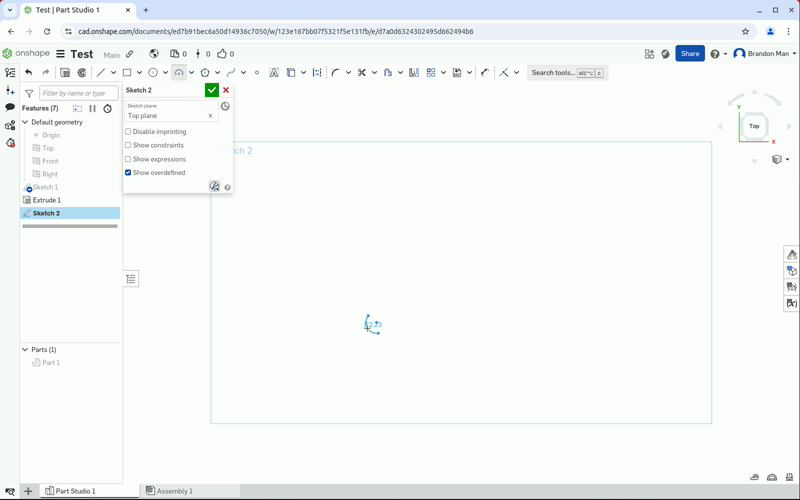
key_up(shift)
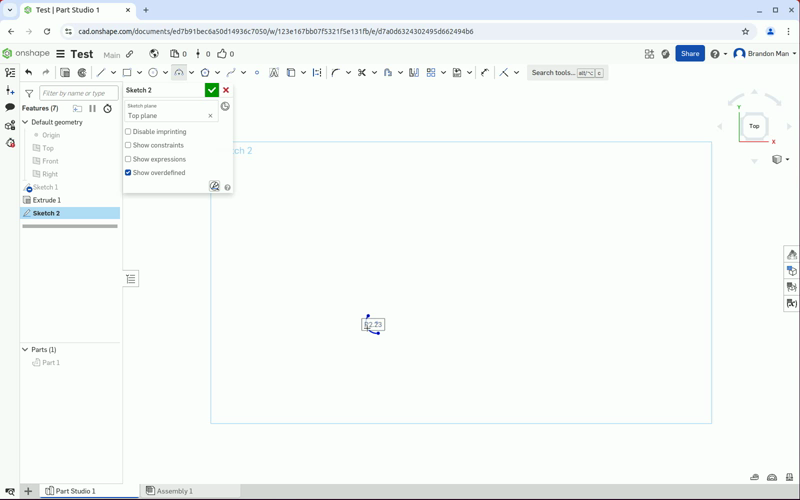
key(esc)
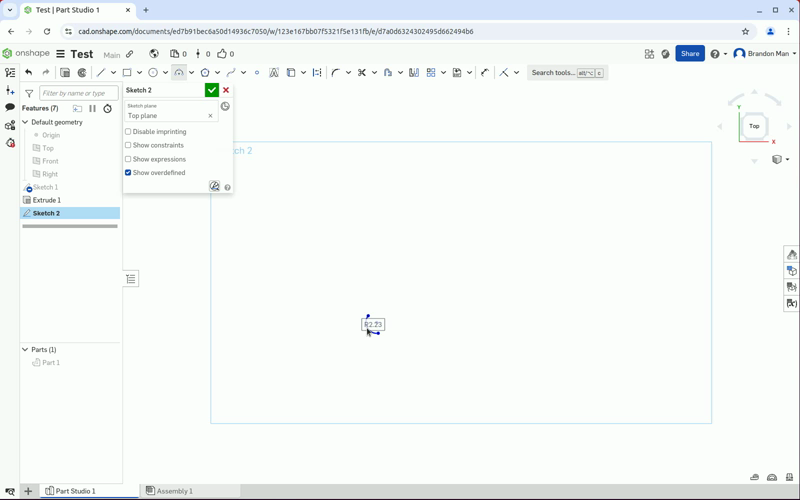
key(l)
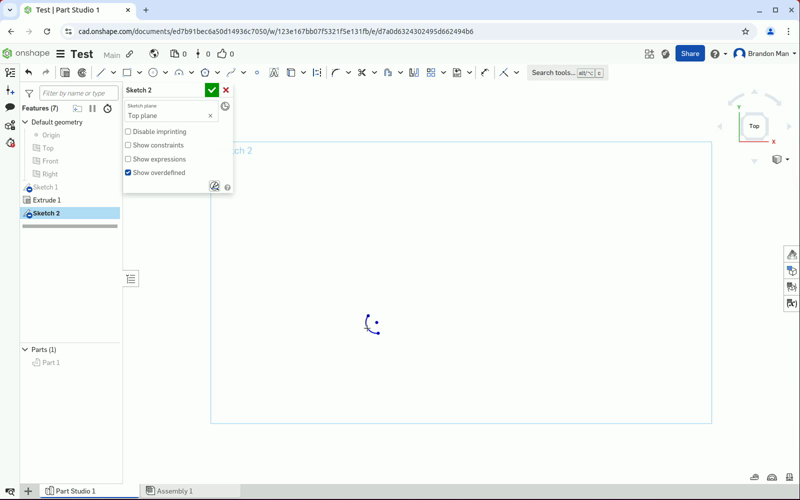
mouse_move(378, 333)
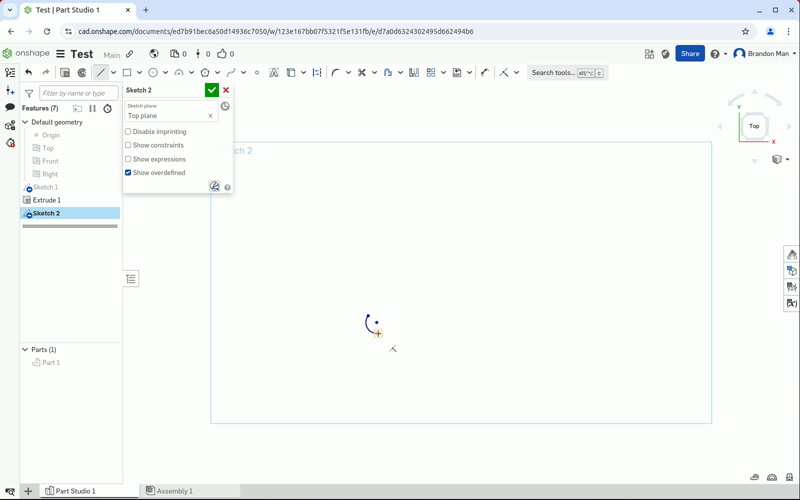
click(378, 333)
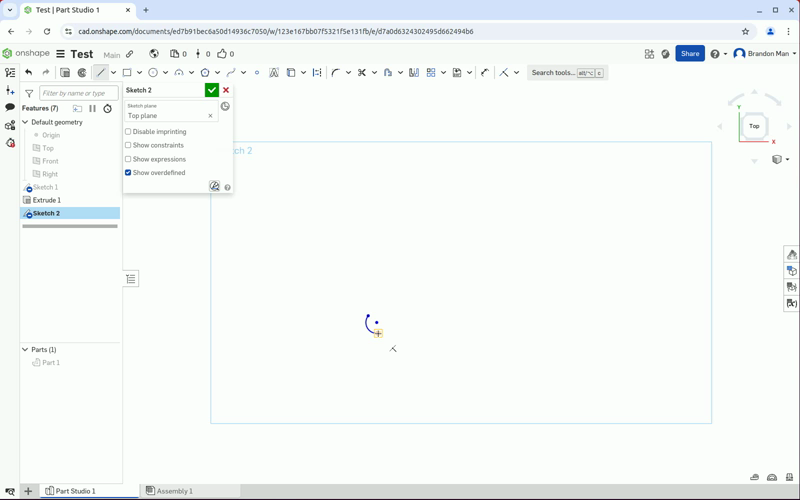
key_down(shift)
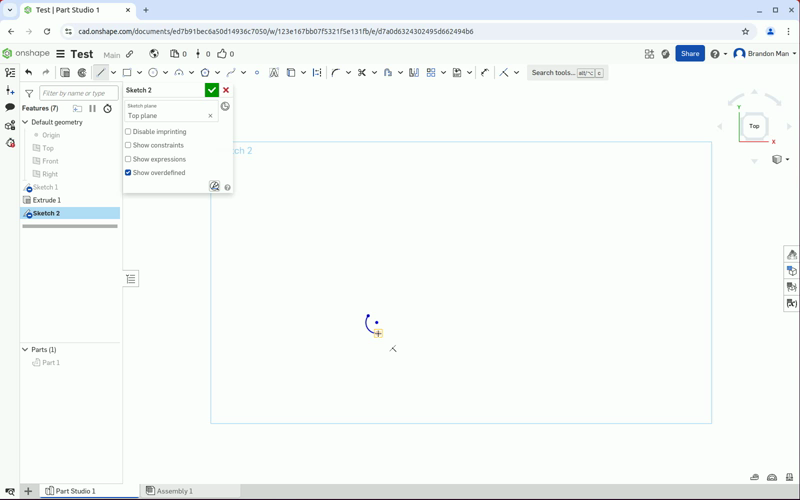
mouse_move(408, 333)
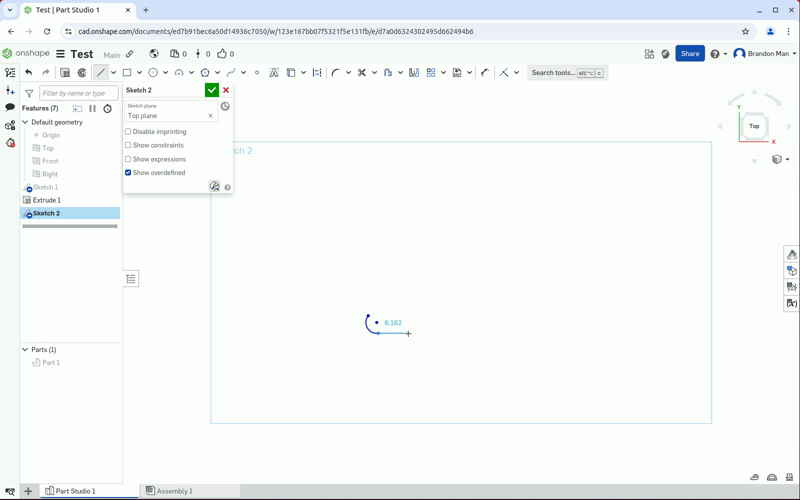
mouse_move(419, 333)
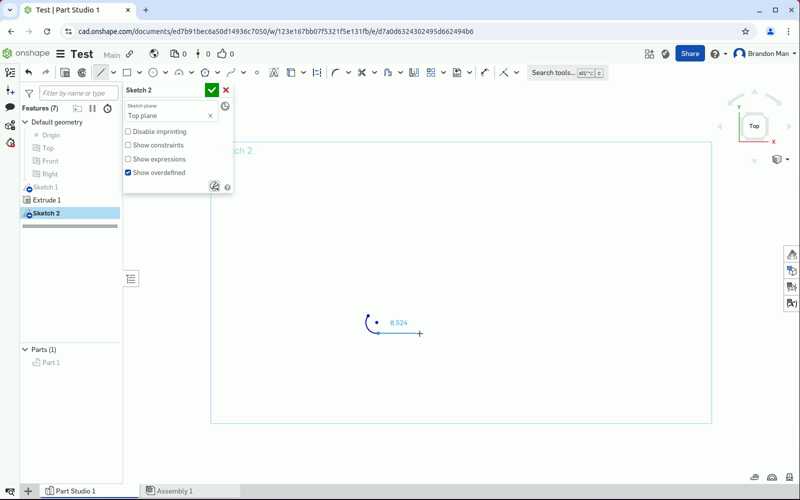
click(419, 333)
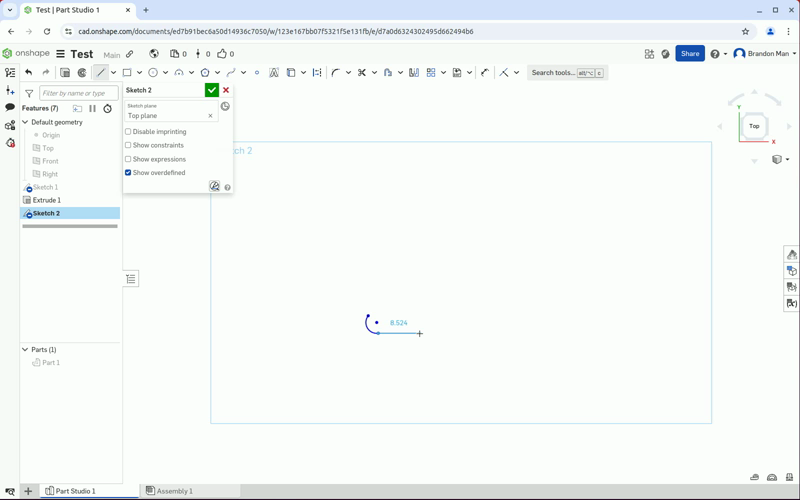
key_up(shift)
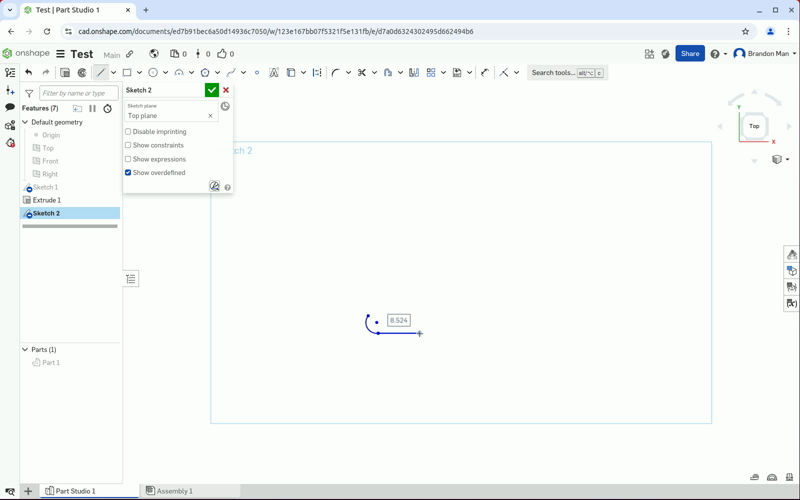
key_down(shift)
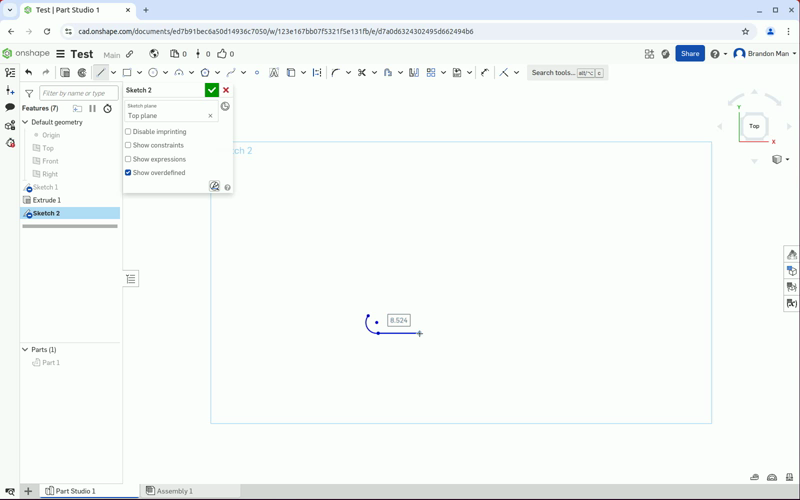
mouse_move(419, 235)
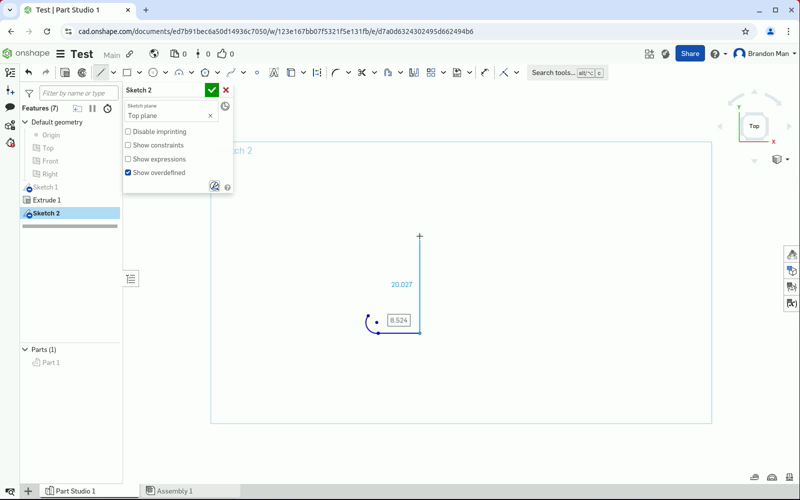
click(419, 235)
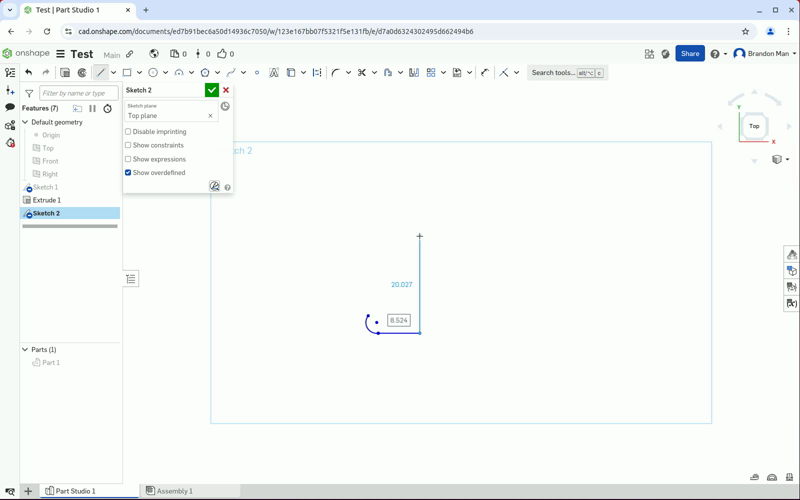
key_up(shift)
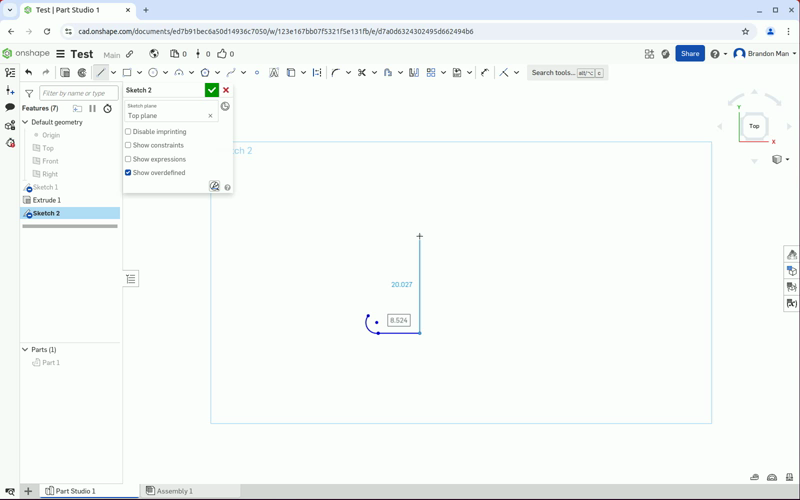
key(esc)
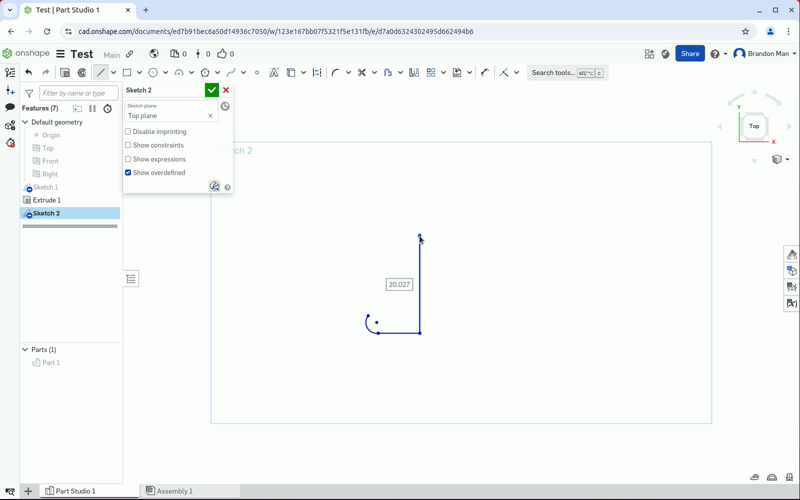
key(a)
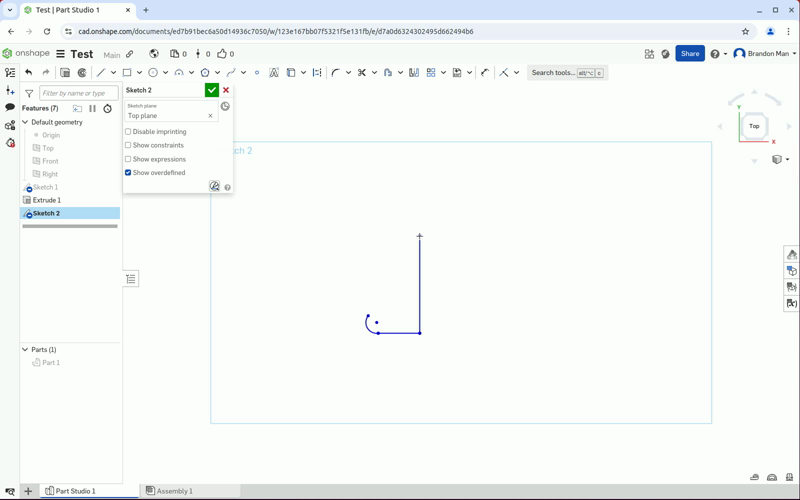
mouse_move(419, 235)
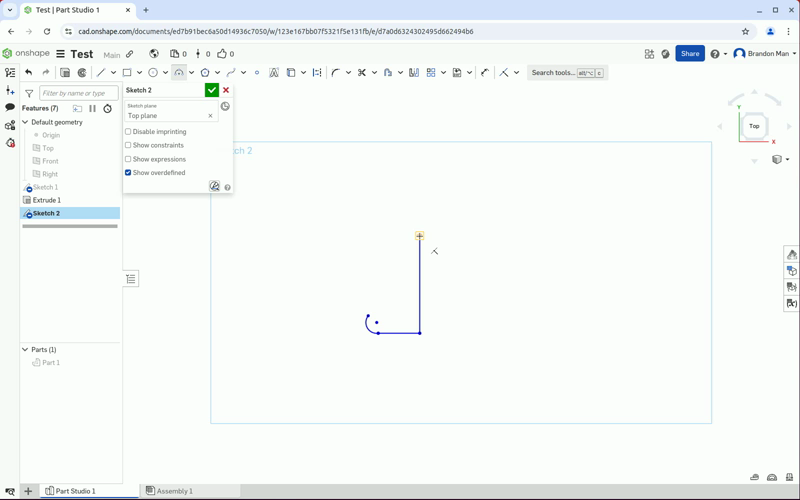
click(419, 235)
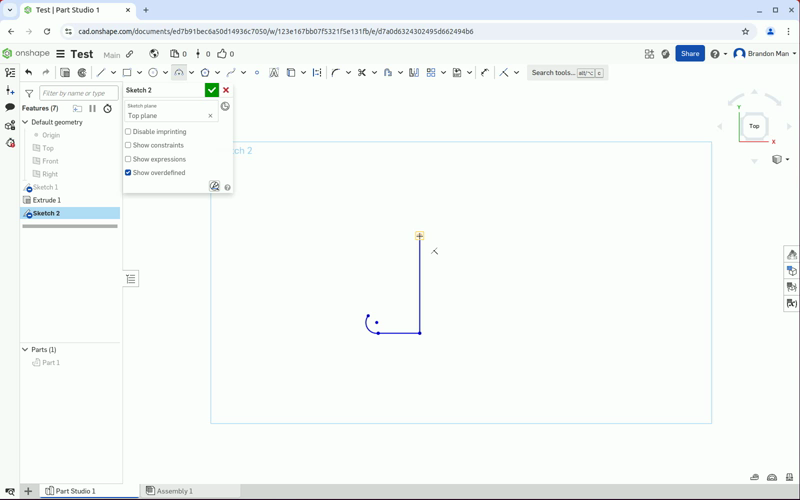
key_down(shift)
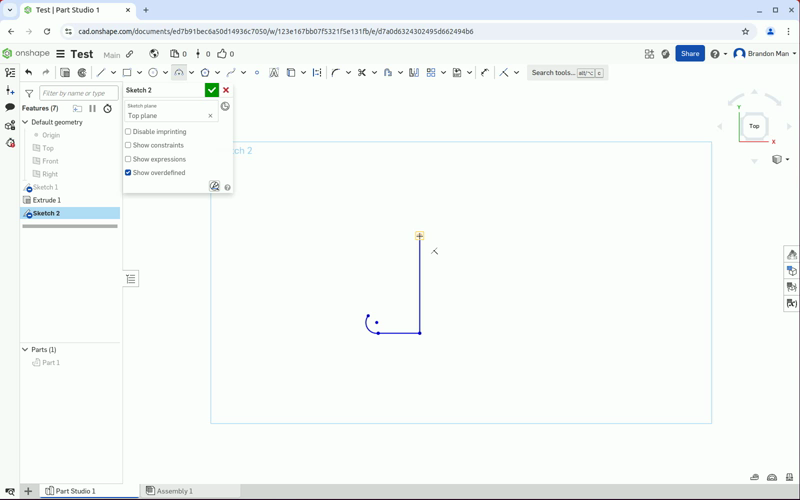
mouse_move(413, 241)
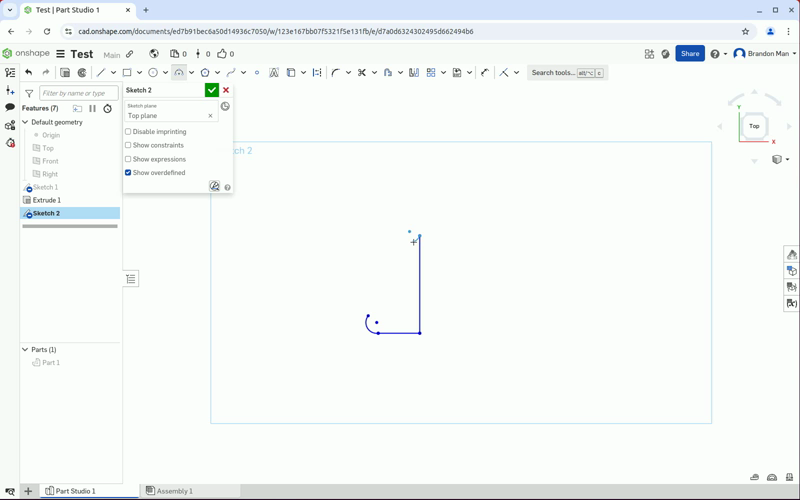
click(413, 241)
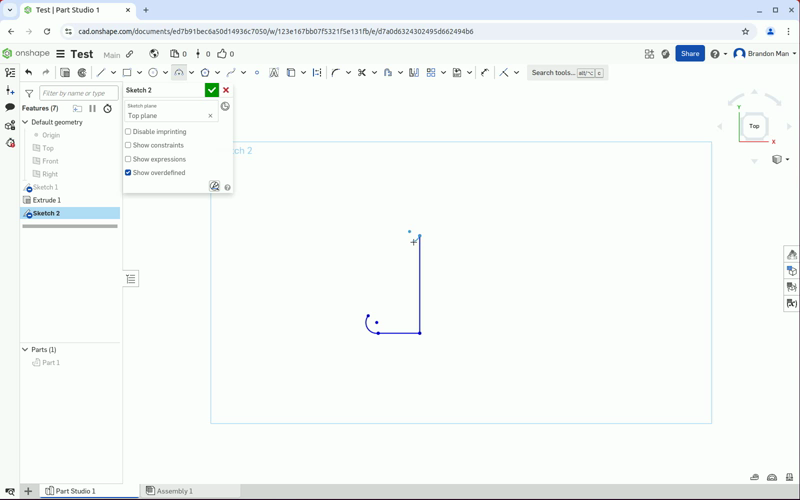
mouse_move(416, 238)
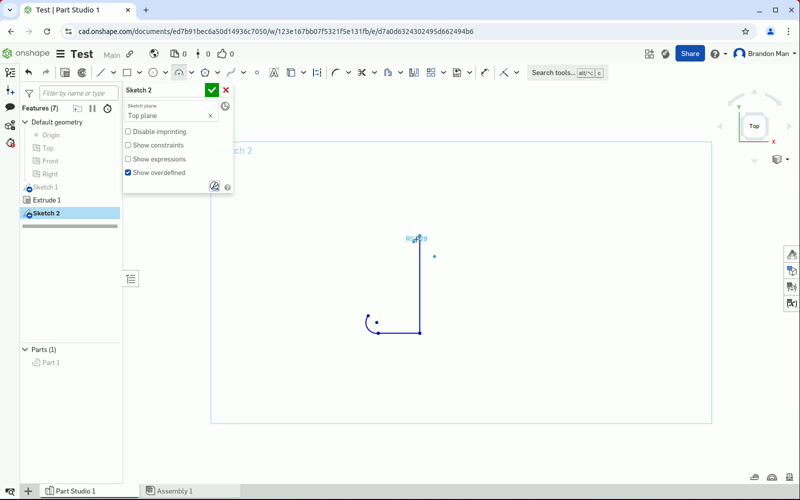
scroll(6)
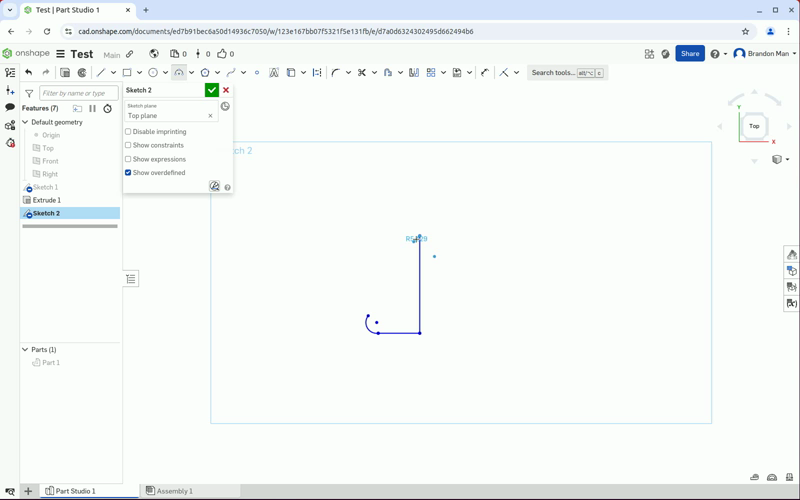
scroll(6)
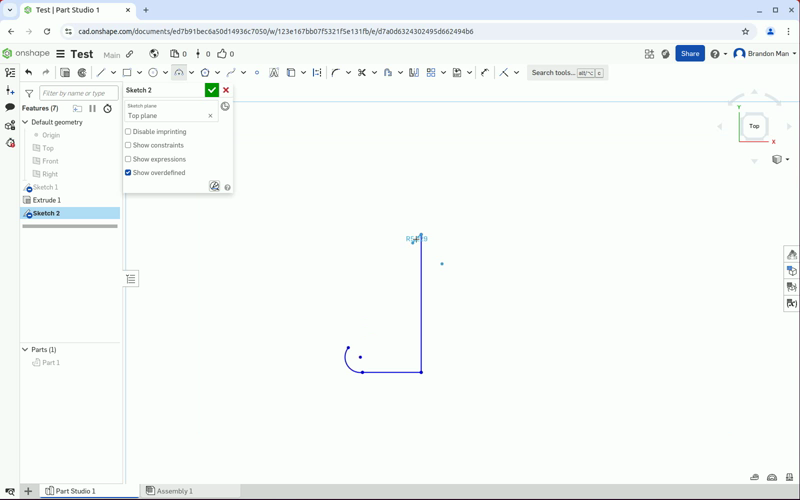
scroll(6)
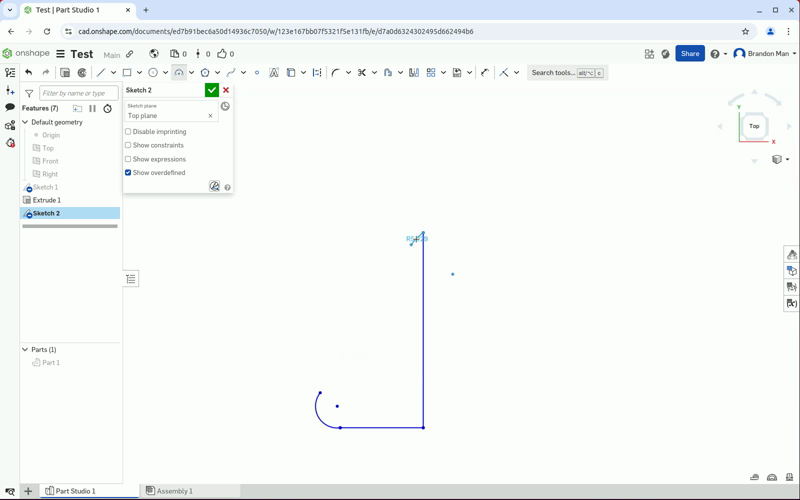
scroll(6)
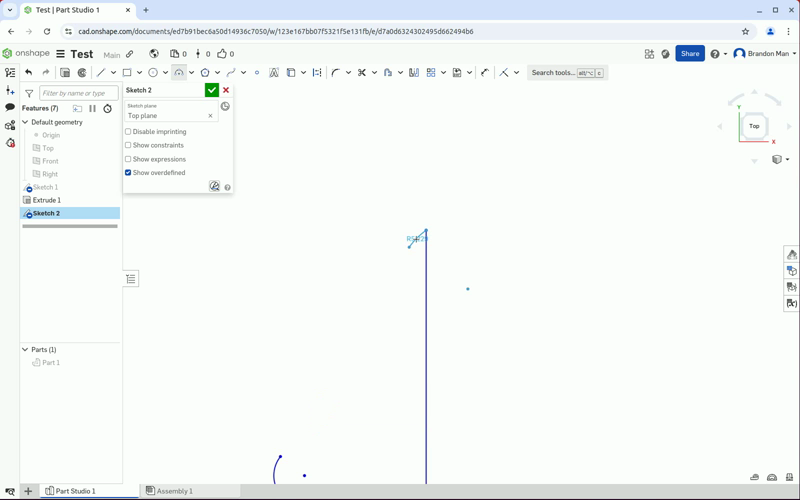
scroll(6)
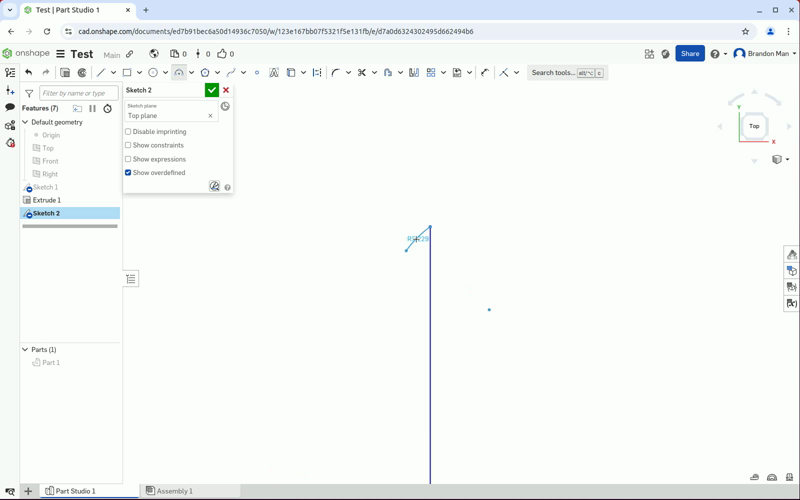
scroll(6)
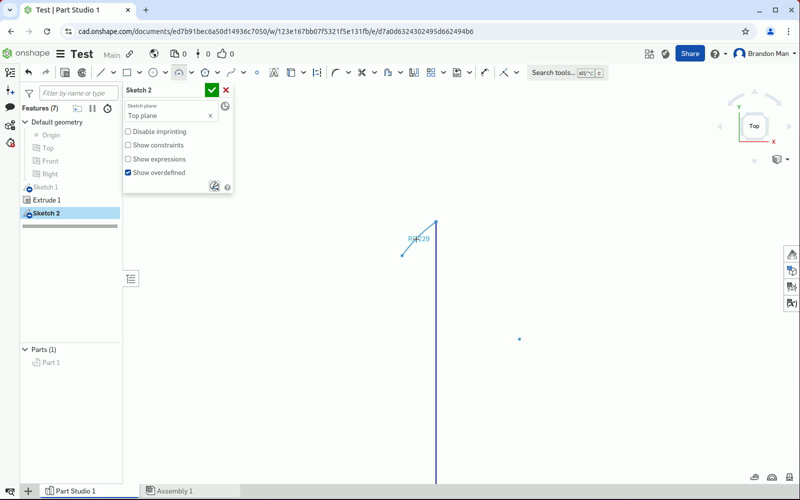
scroll(6)
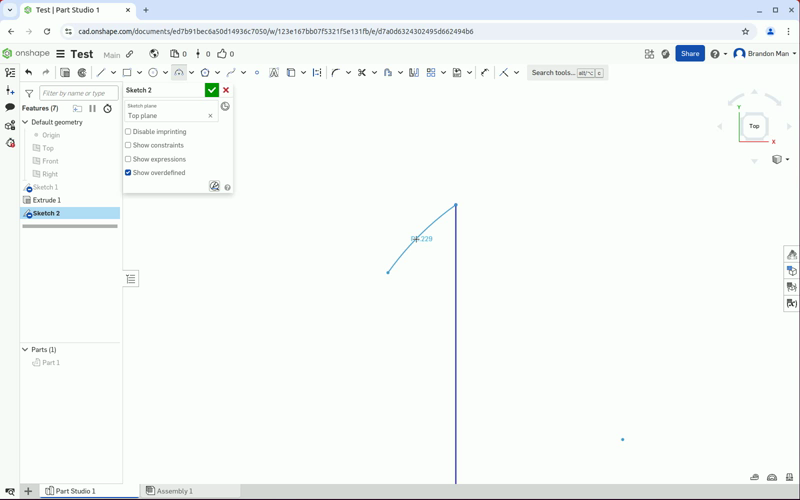
click(416, 238)
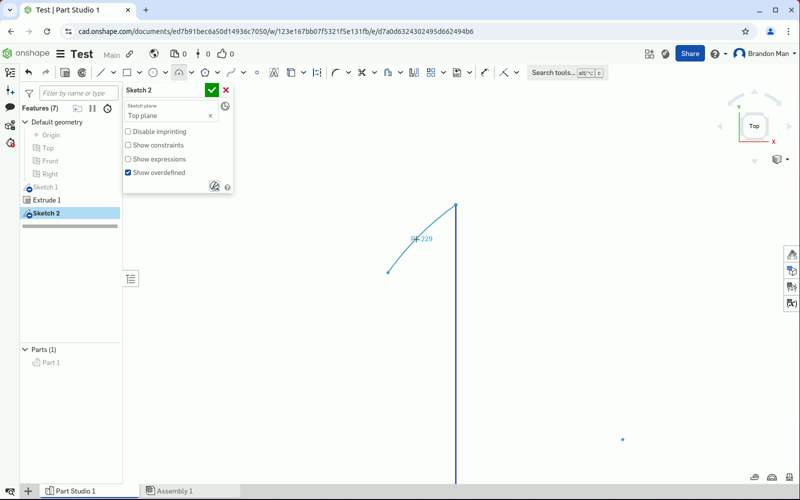
scroll(-6)
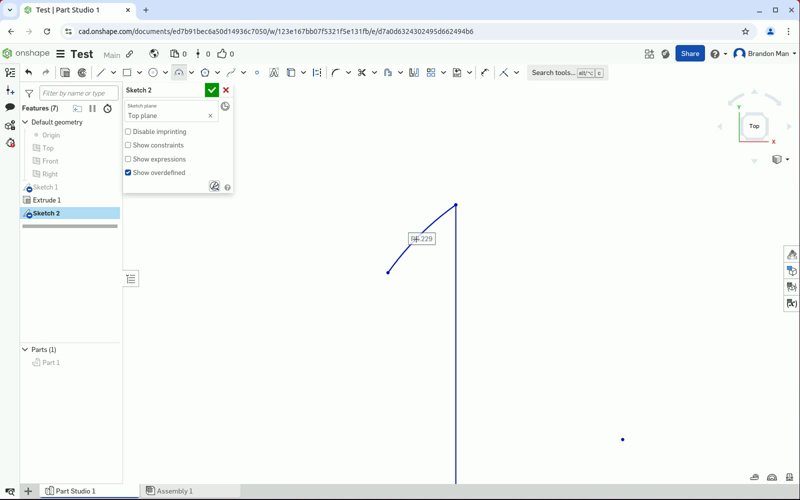
scroll(-6)
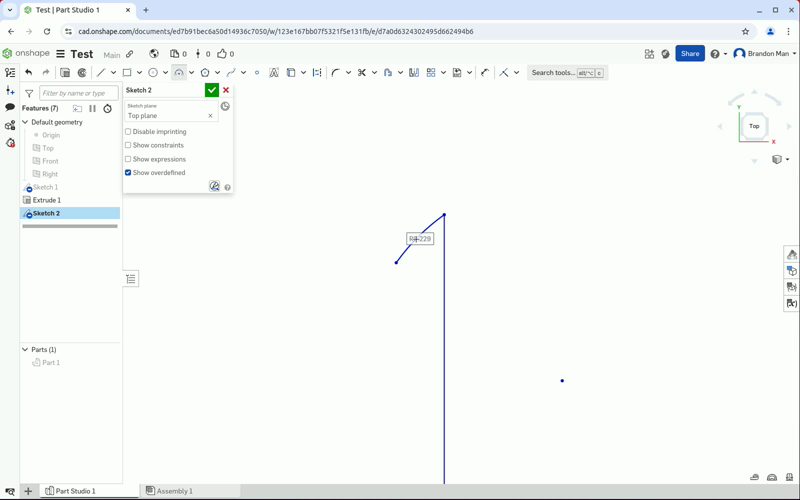
scroll(-6)
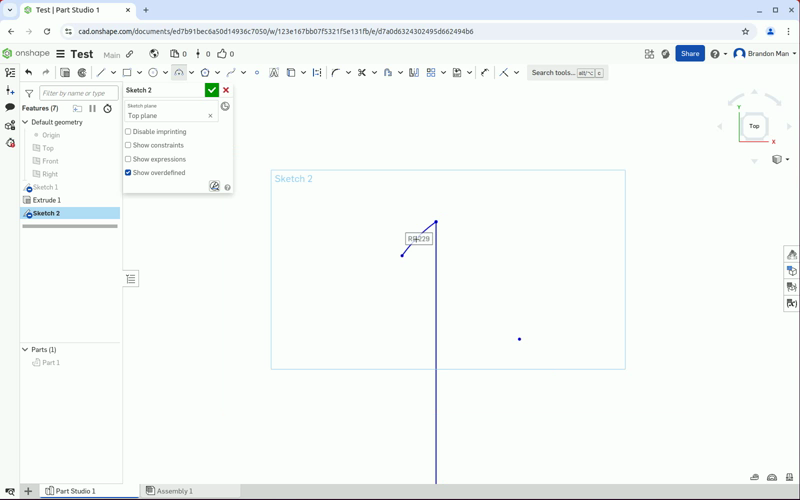
scroll(-6)
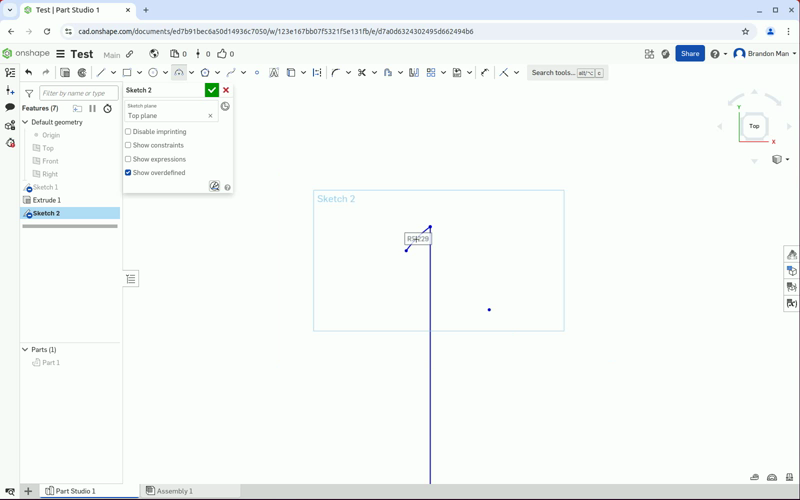
scroll(-6)
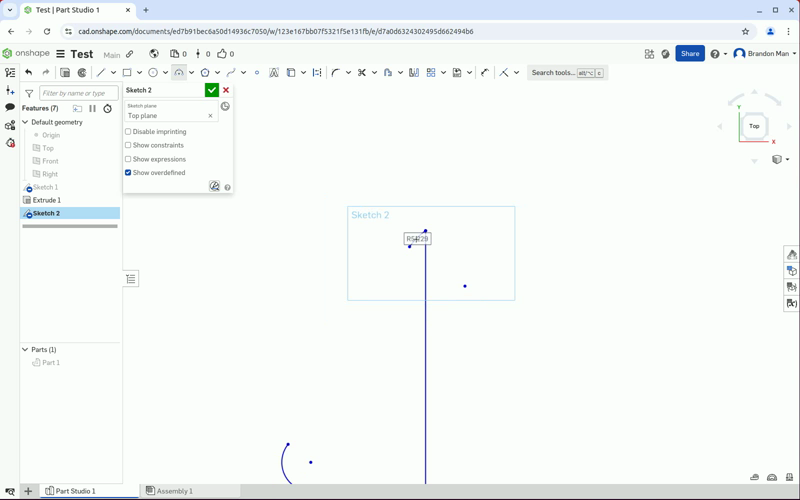
scroll(-6)
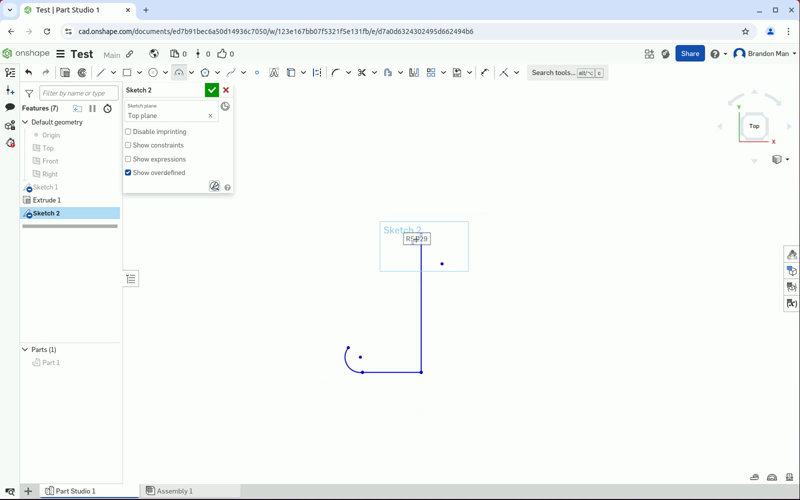
scroll(-6)
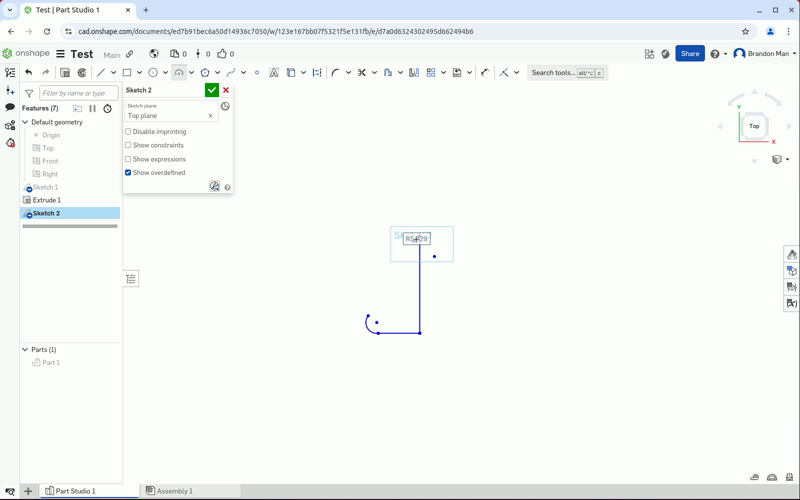
key_up(shift)
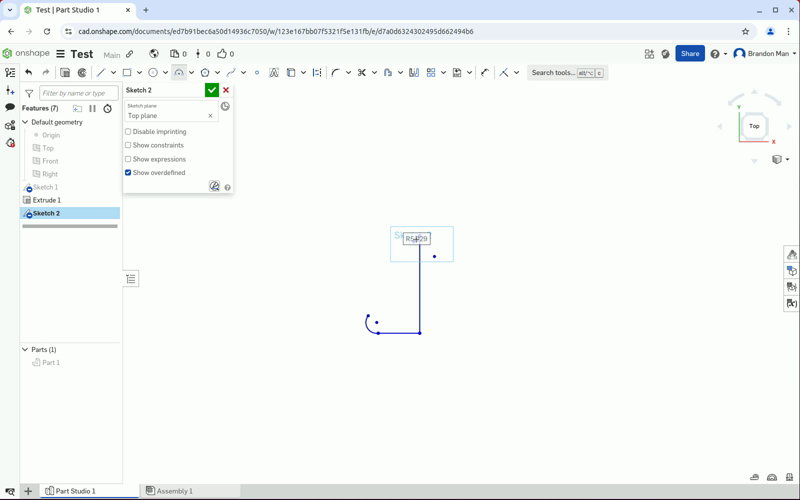
key(esc)
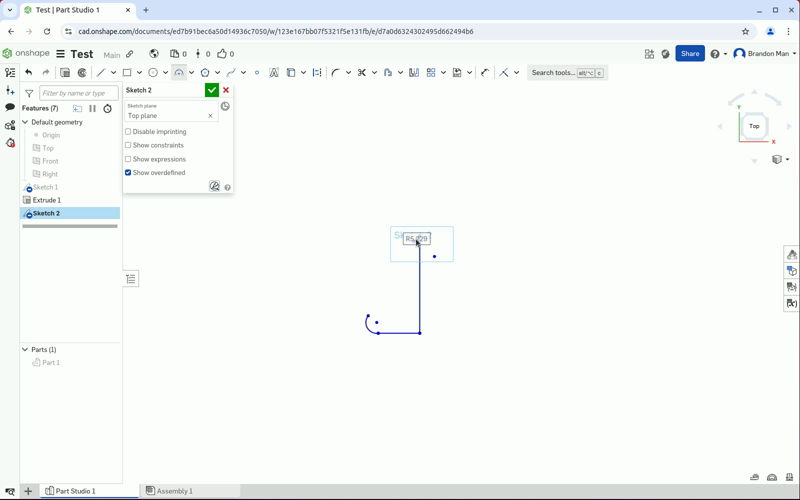
key(l)
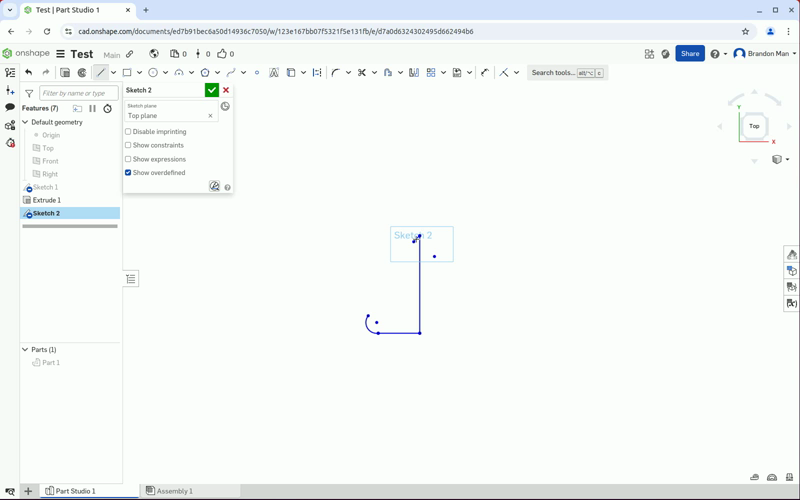
mouse_move(413, 241)
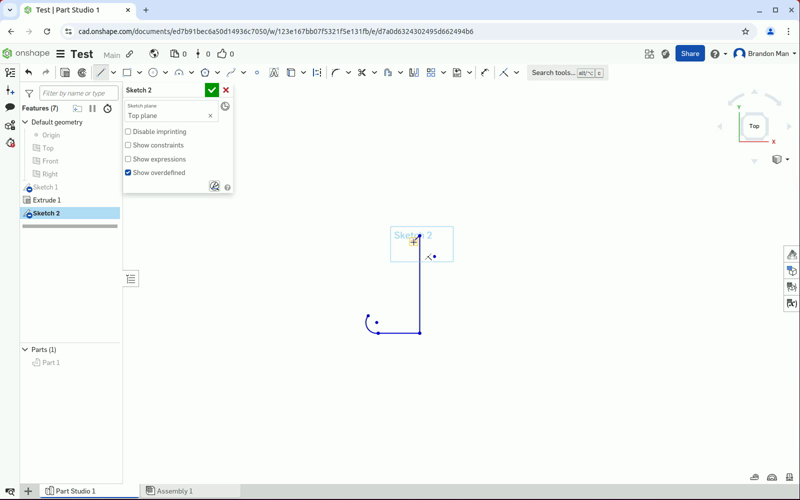
scroll(6)
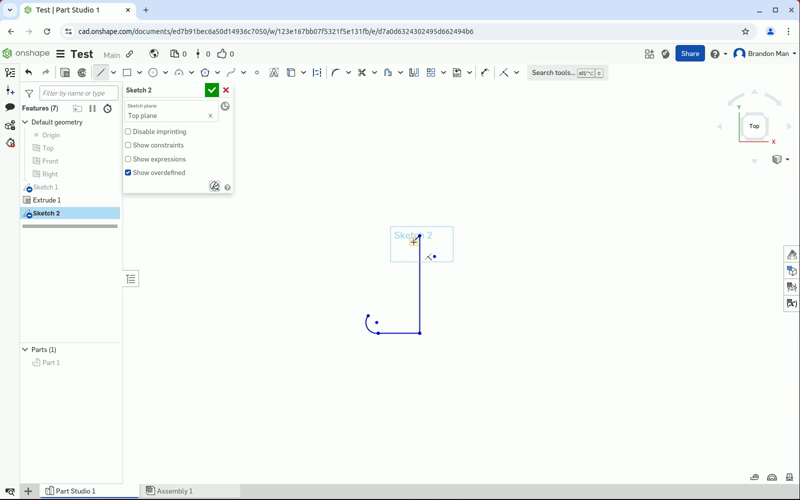
scroll(6)
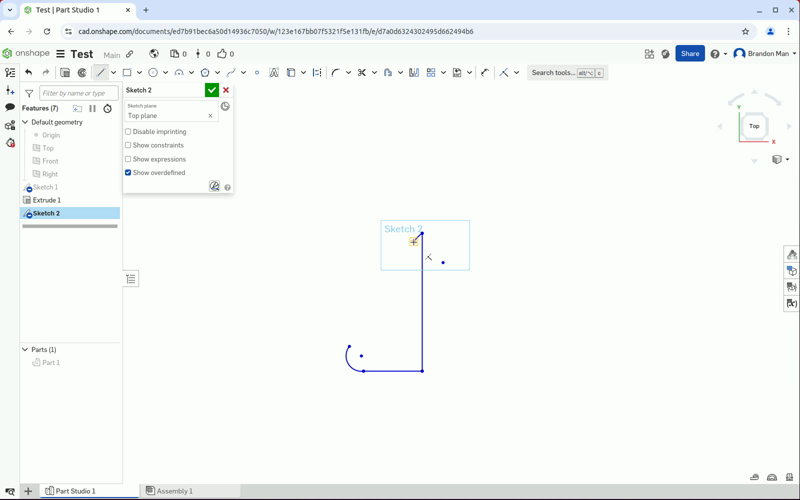
scroll(6)
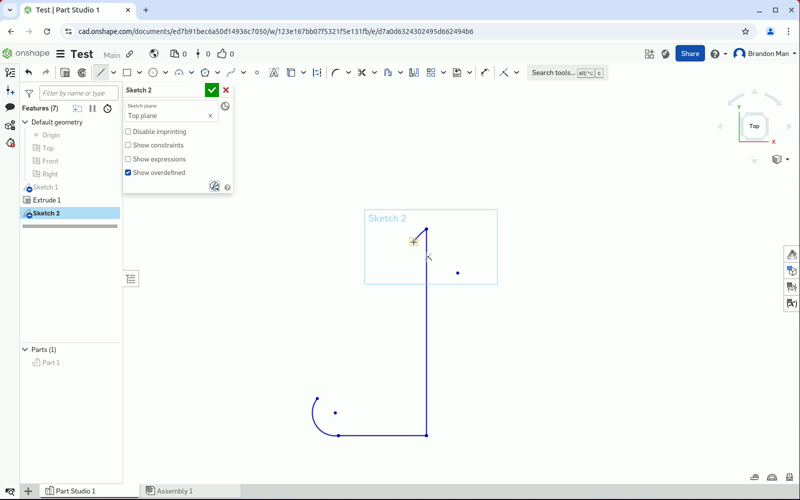
scroll(6)
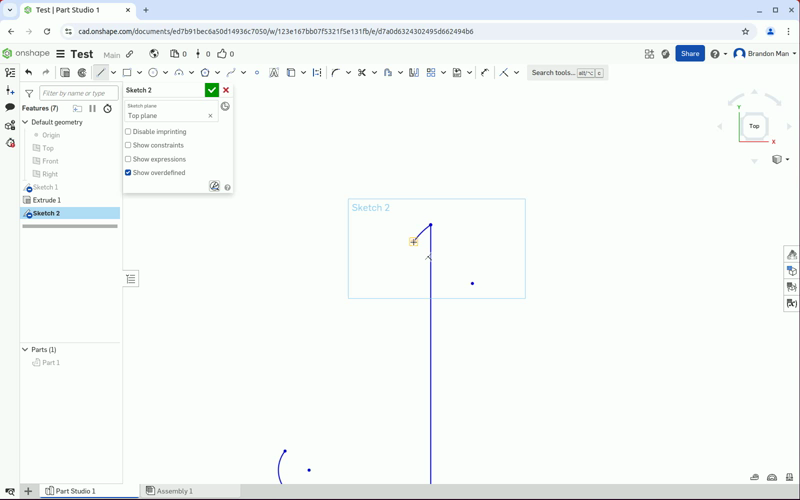
scroll(6)
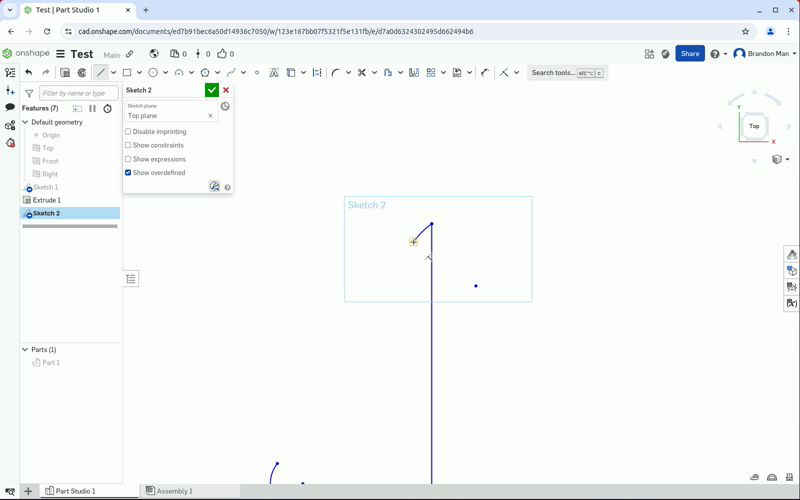
scroll(6)
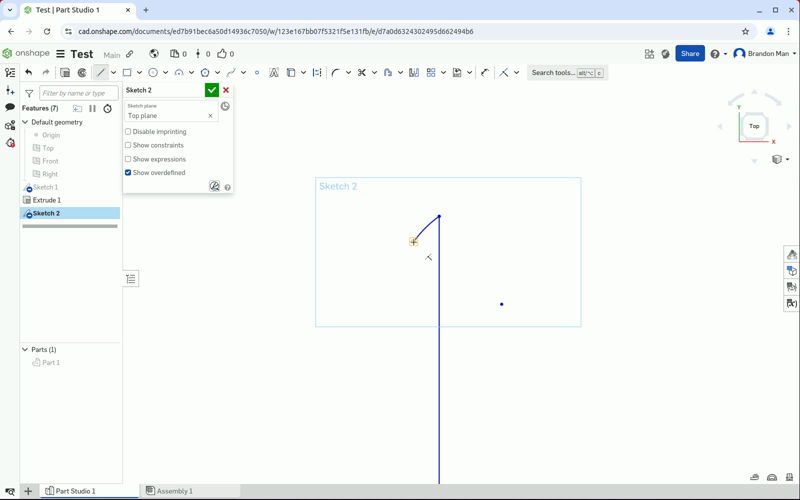
scroll(6)
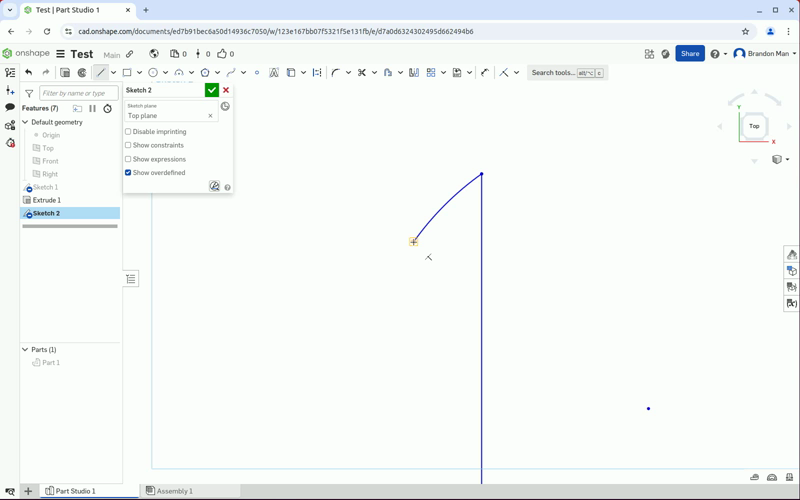
click(413, 241)
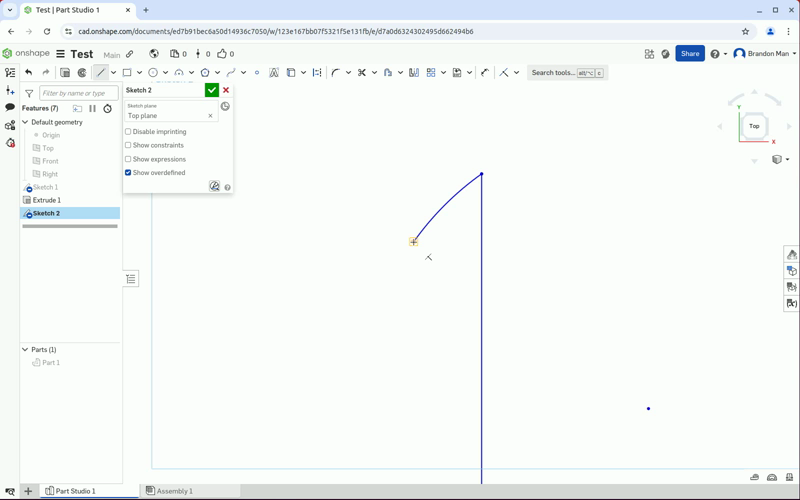
scroll(-6)
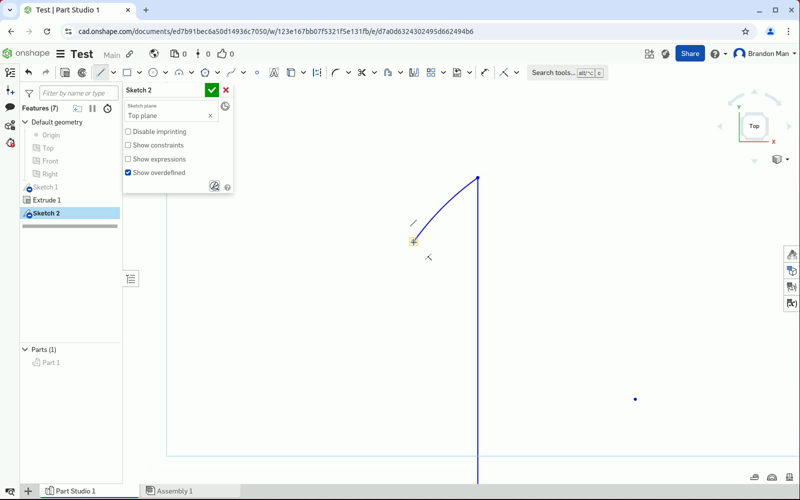
scroll(-6)
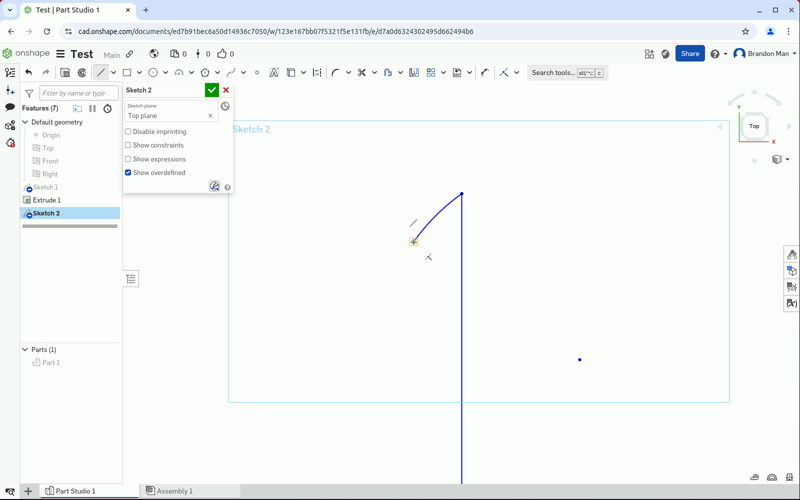
scroll(-6)
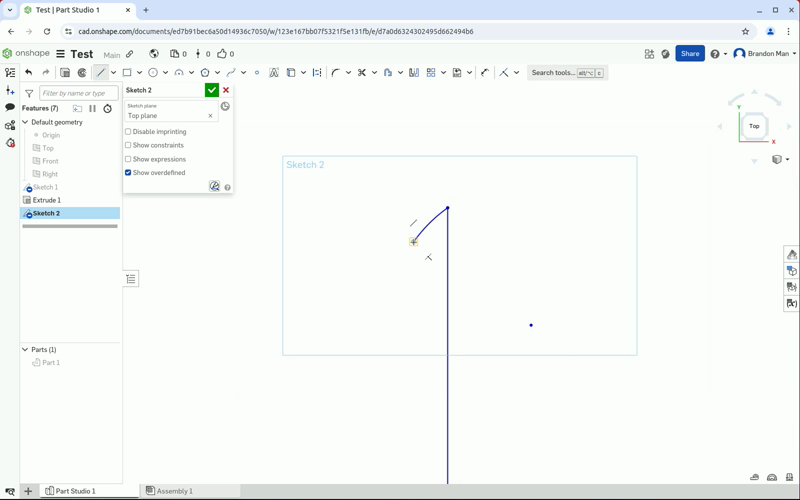
scroll(-6)
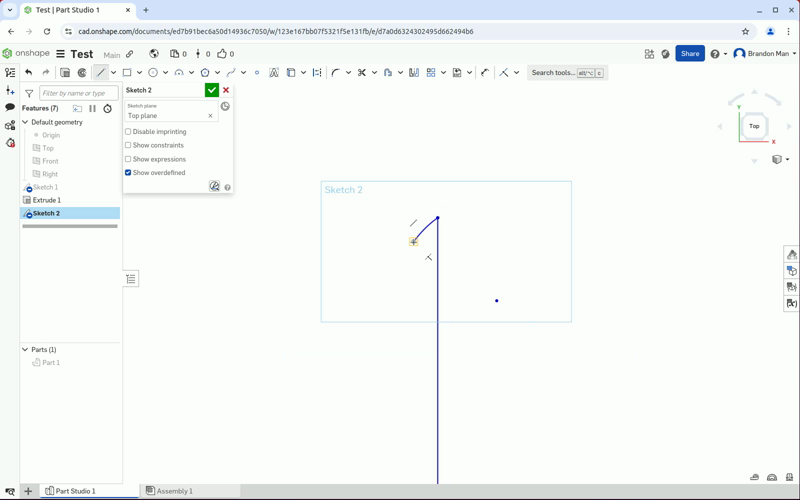
scroll(-6)
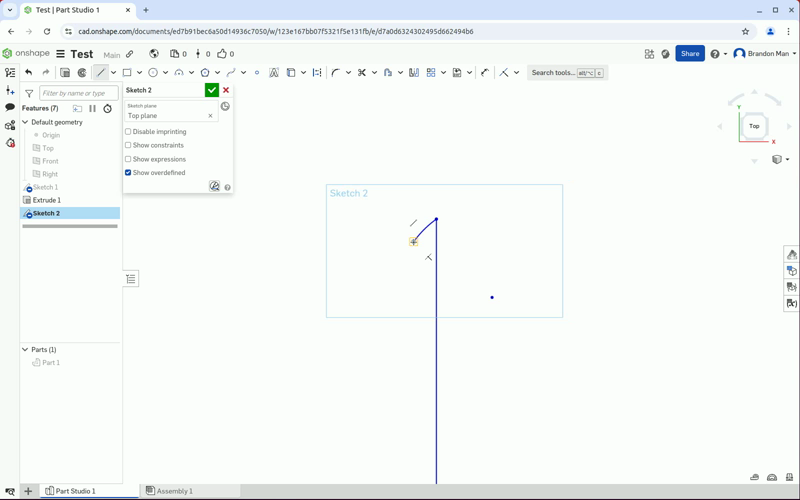
scroll(-6)
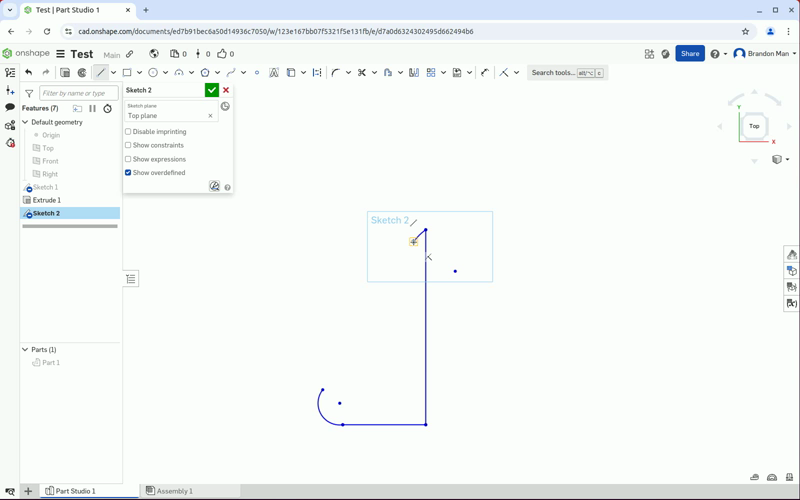
scroll(-6)
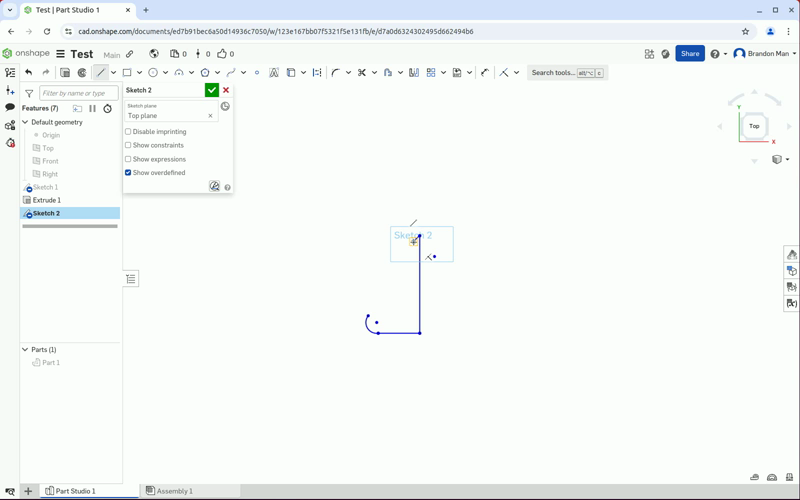
key_down(shift)
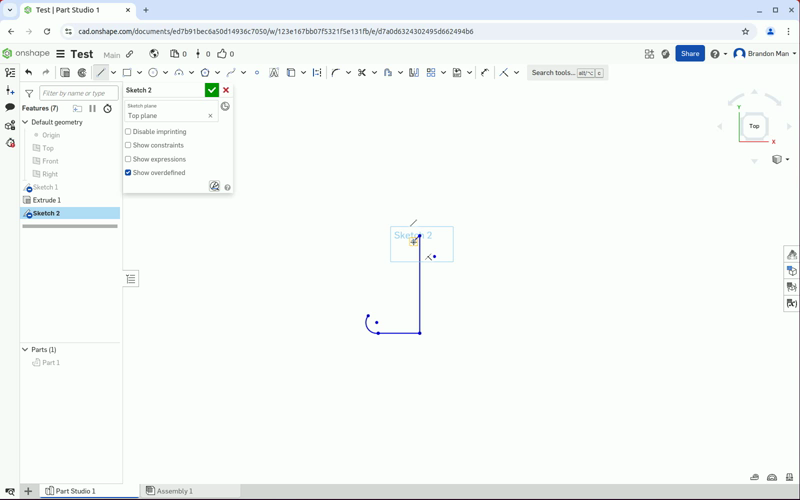
mouse_move(368, 315)
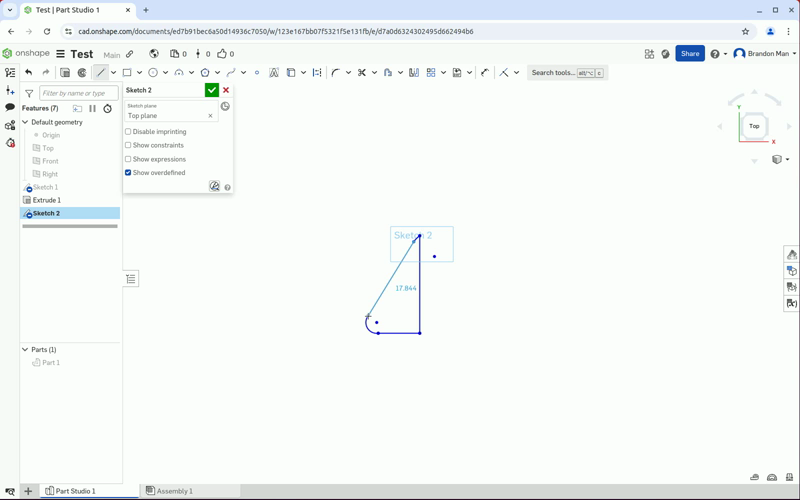
key_up(shift)
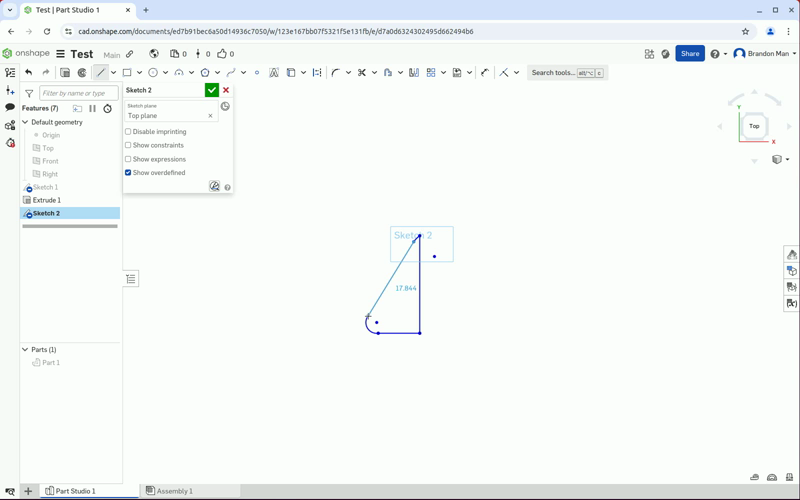
click(368, 315)
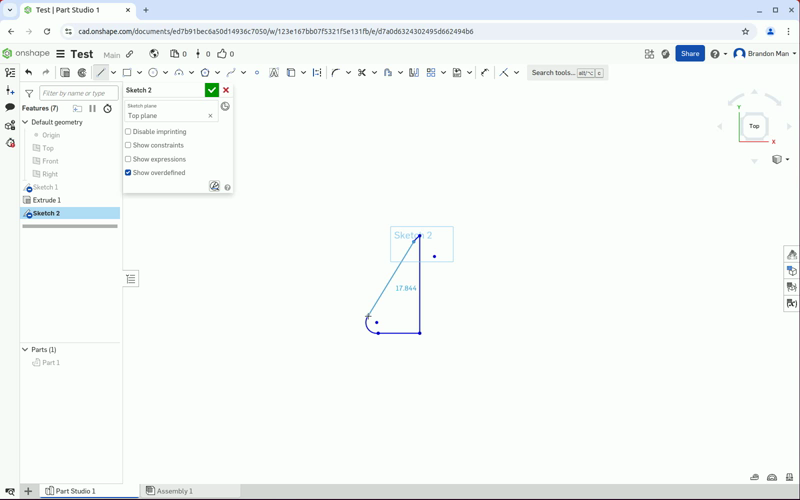
key(esc)
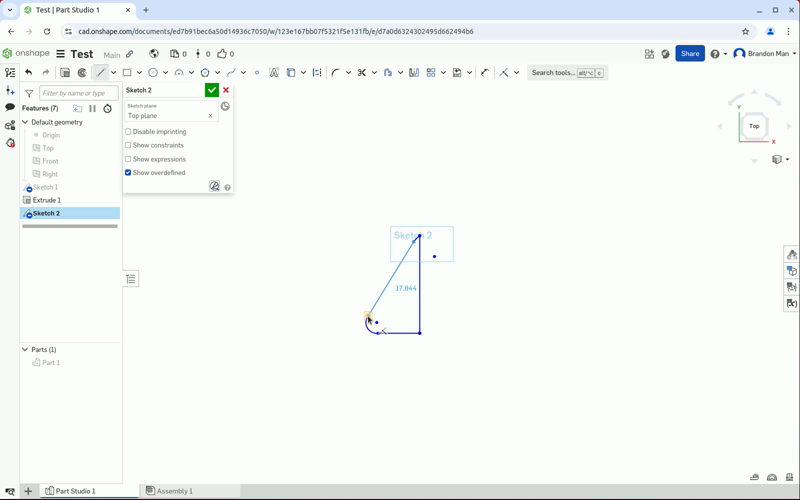
mouse_move(372, 313)
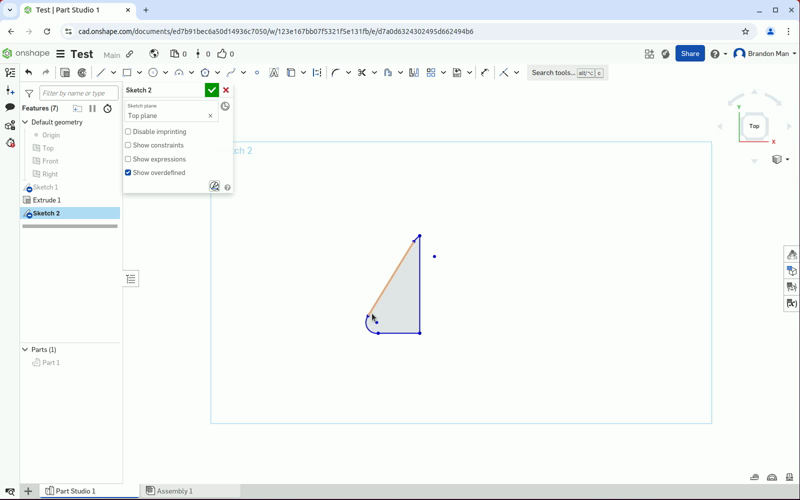
click(372, 313)
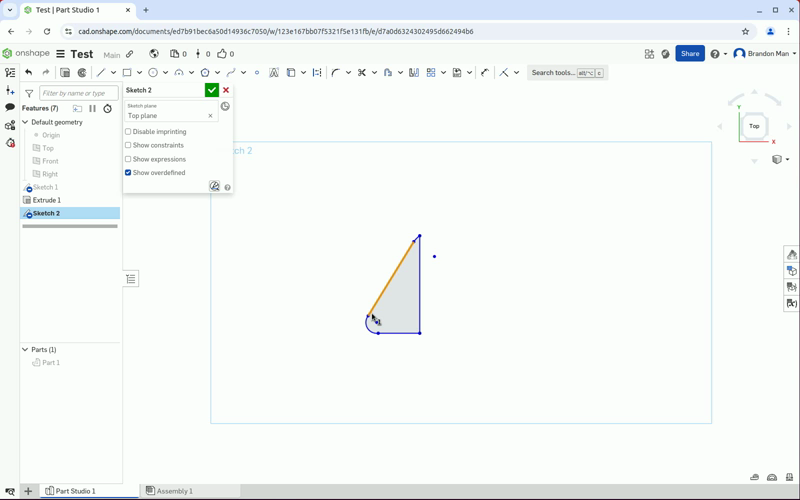
mouse_move(73, 352)
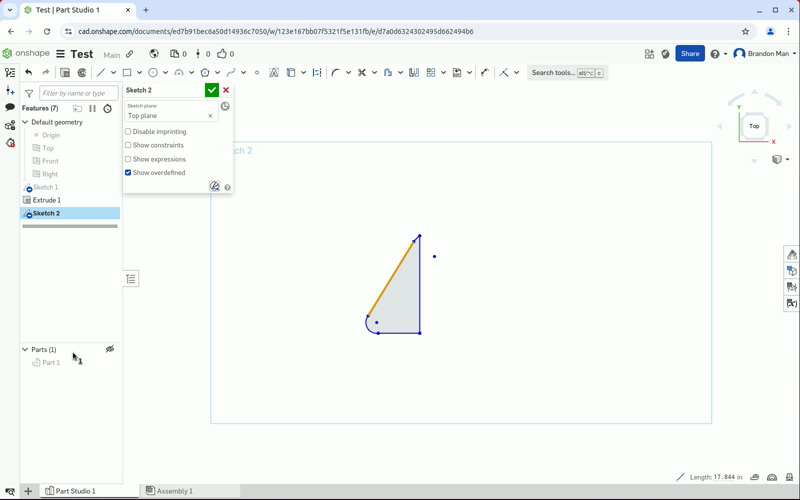
key(shift+y)
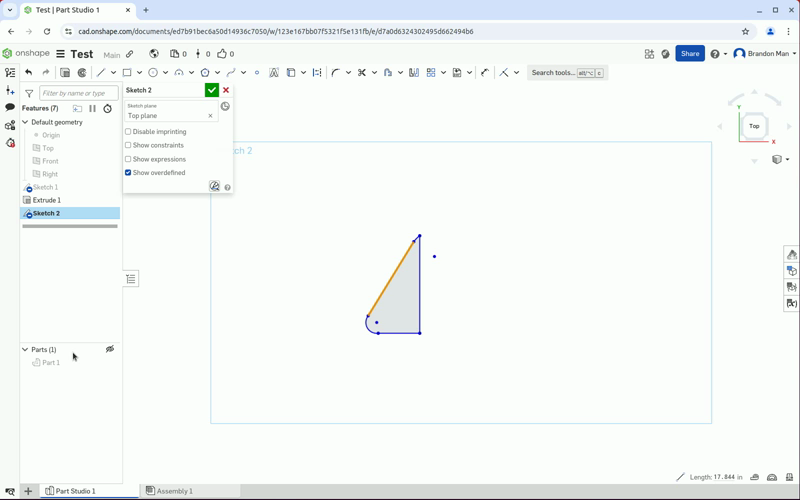
key(shift+e)
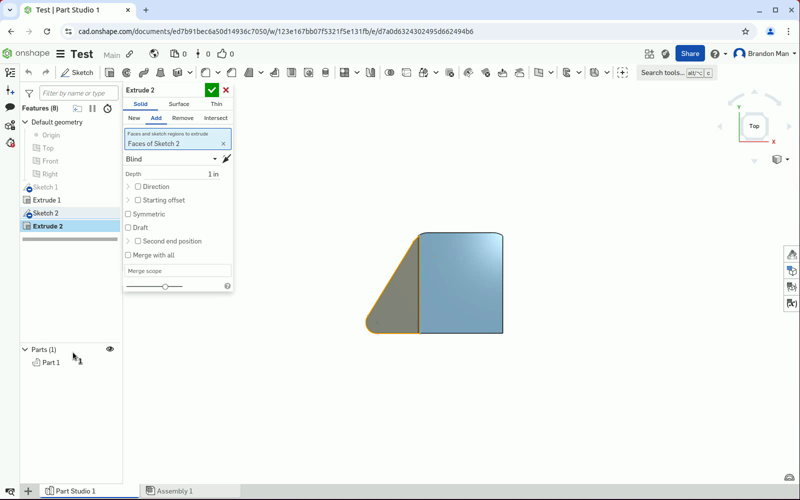
mouse_move(143, 106)
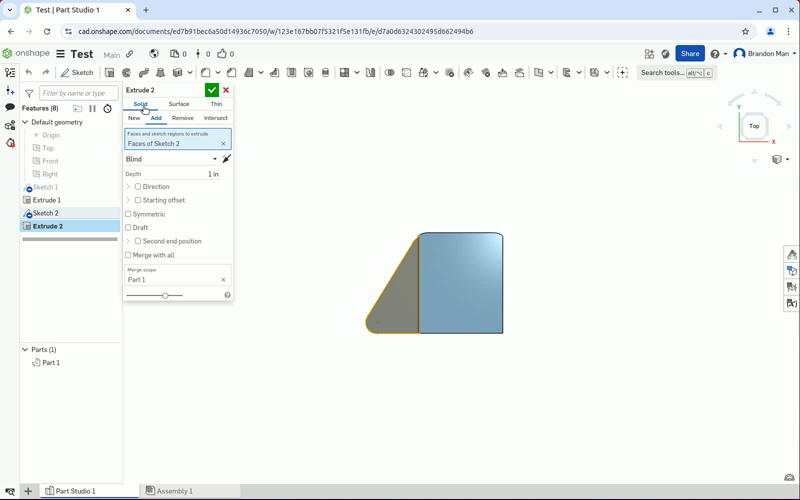
click(143, 106)
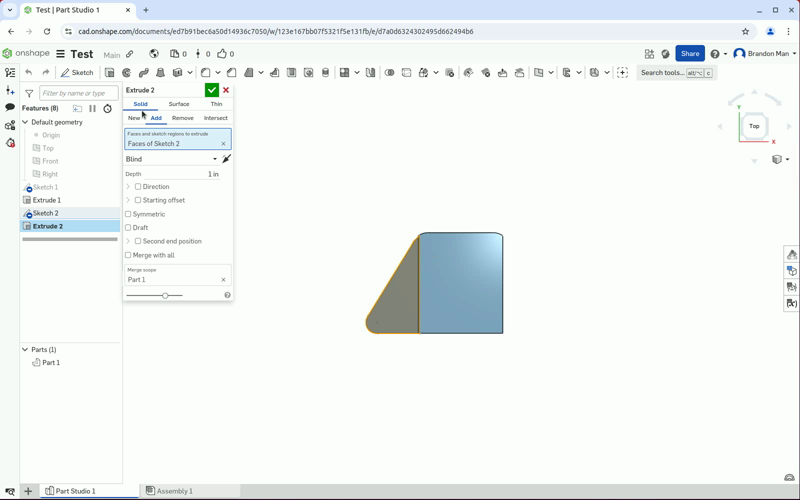
mouse_move(137, 120)
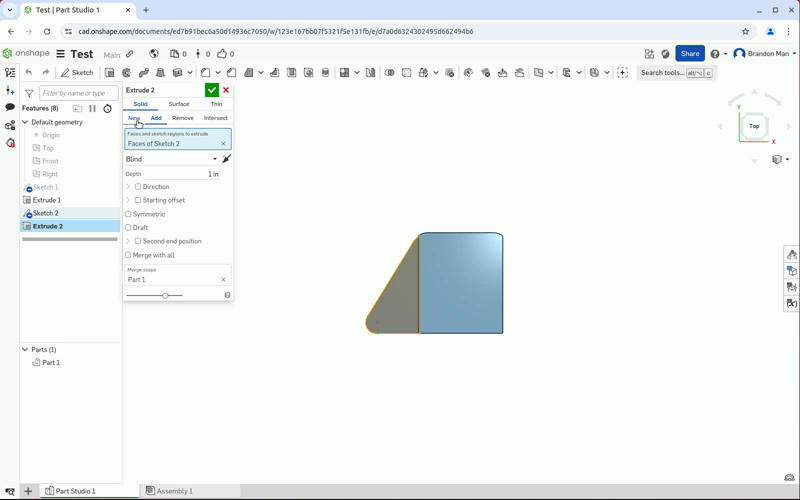
click(137, 120)
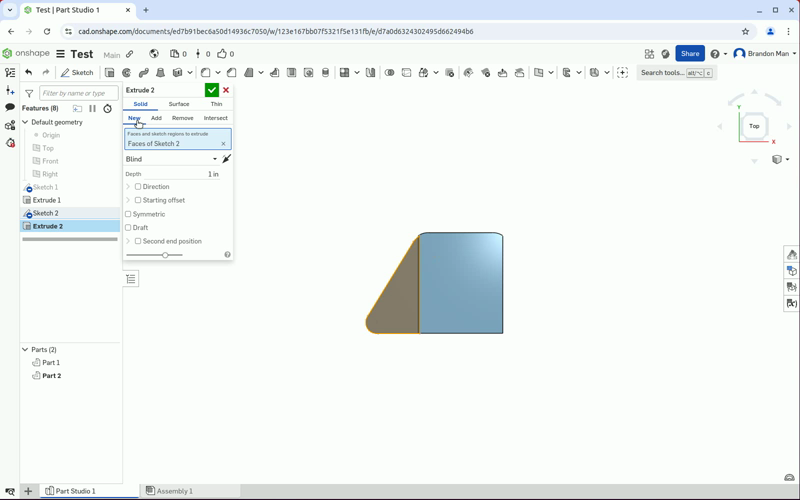
key(tab, 4)
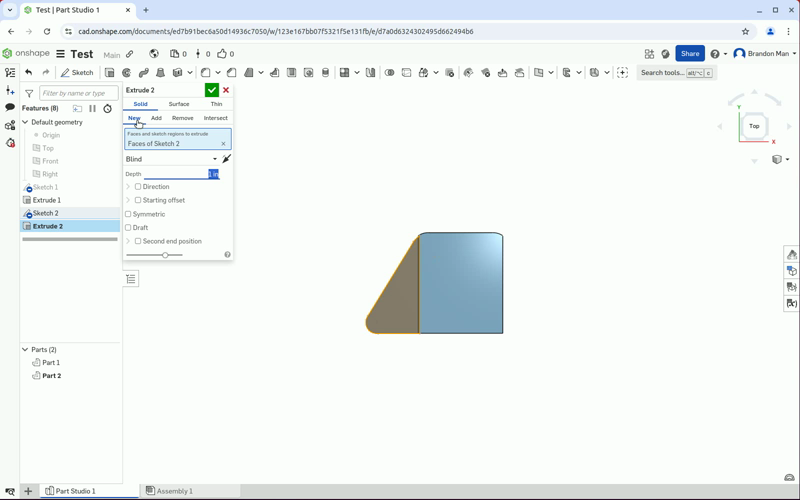
text(1.685)
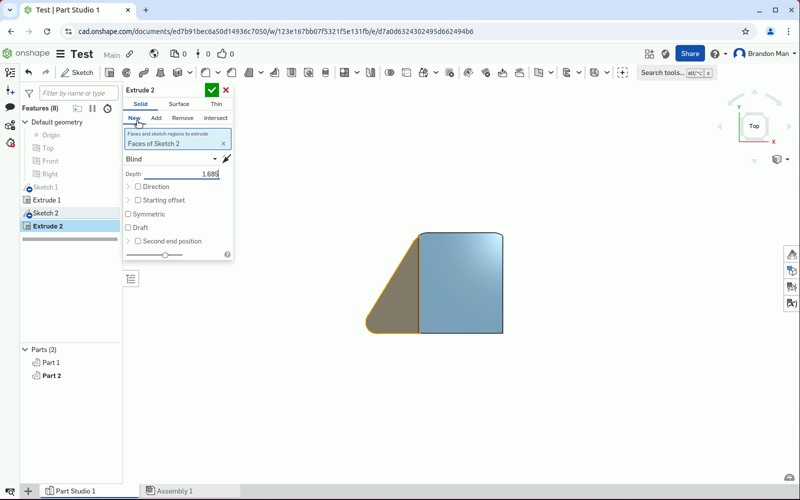
key(enter)
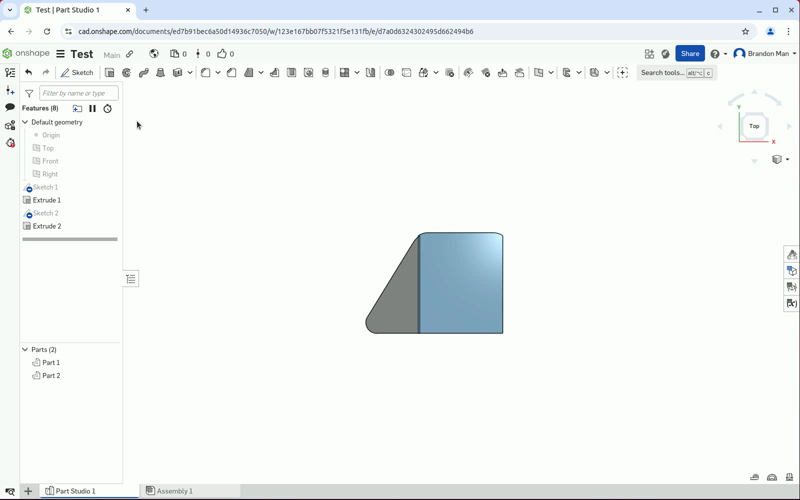
key(shift+h)
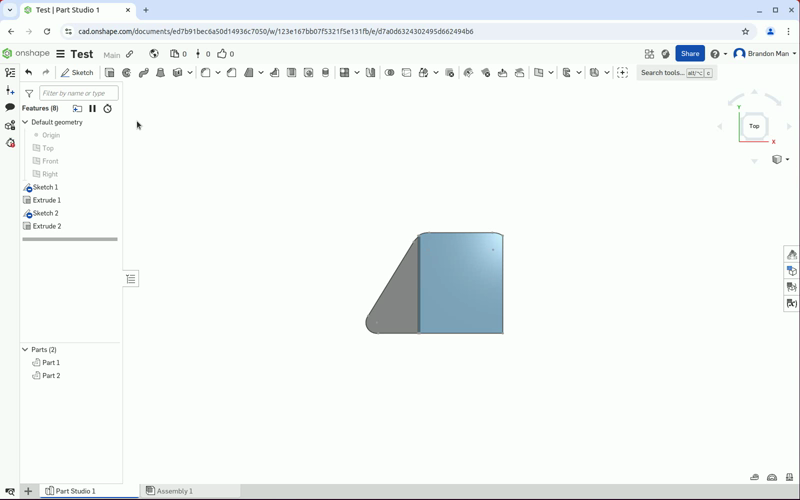
key(shift+h)
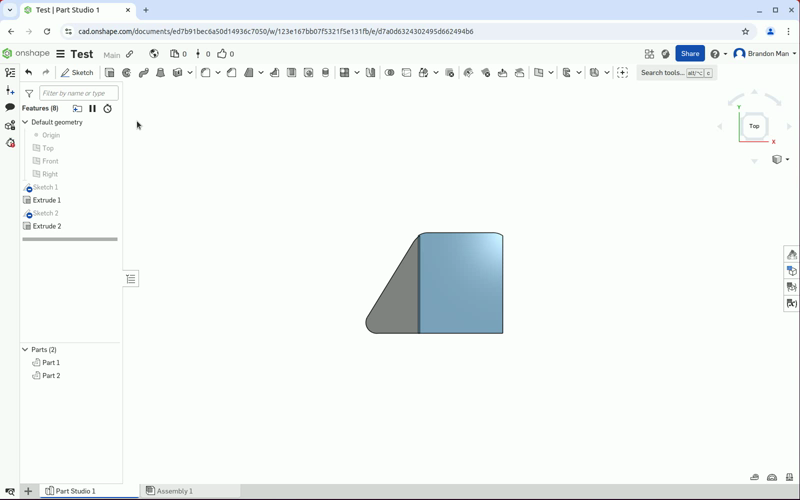
mouse_move(73, 189)
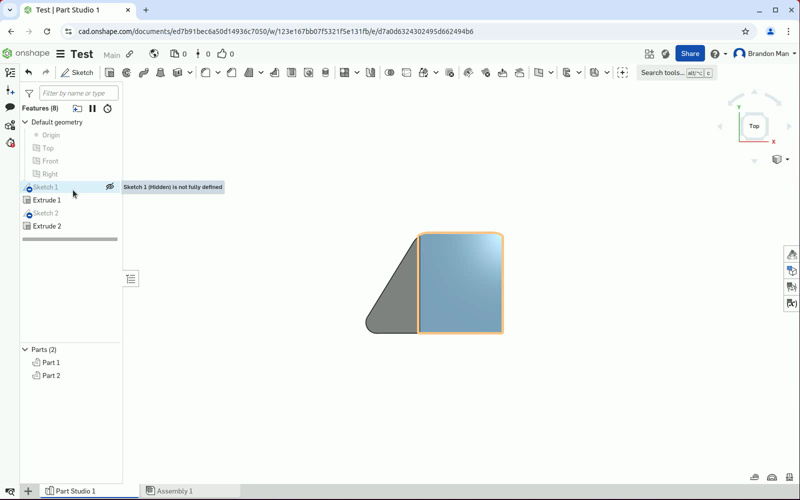
click(73, 189)
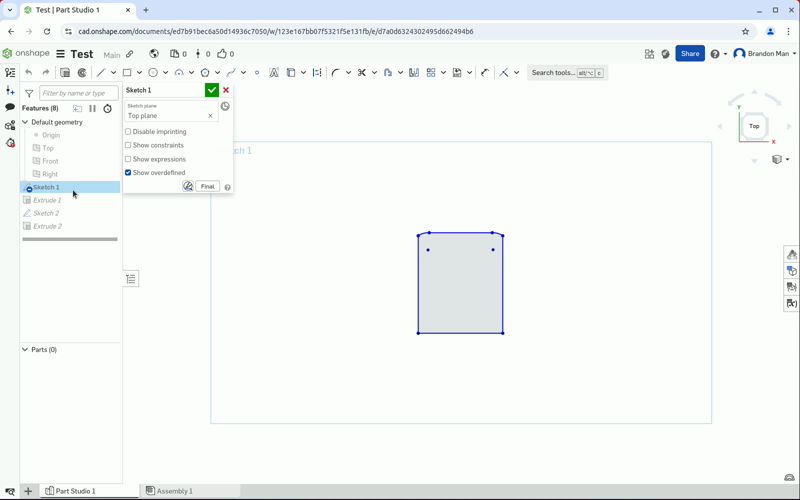
mouse_move(229, 92)
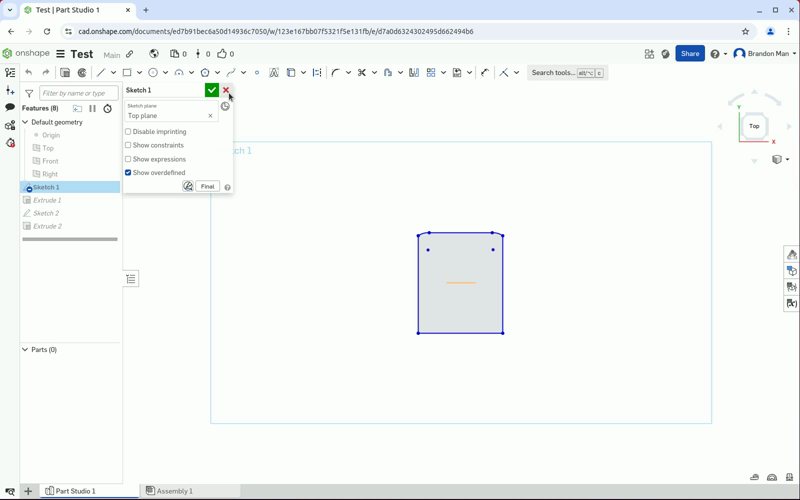
click(229, 92)
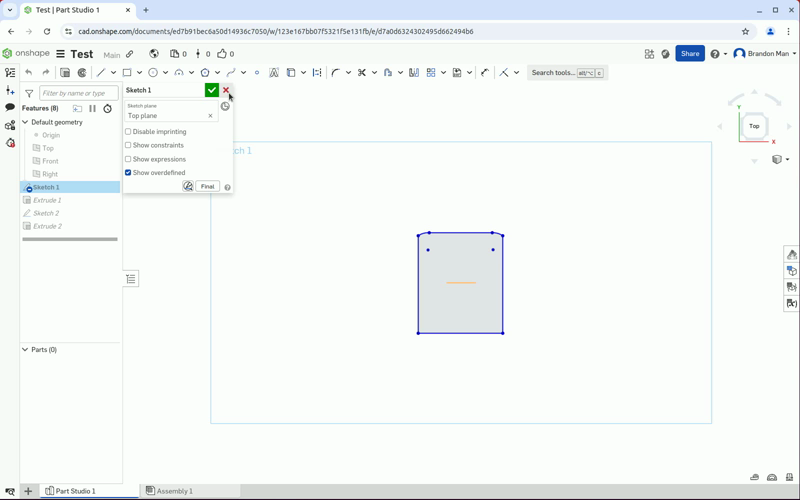
key(shift+s)
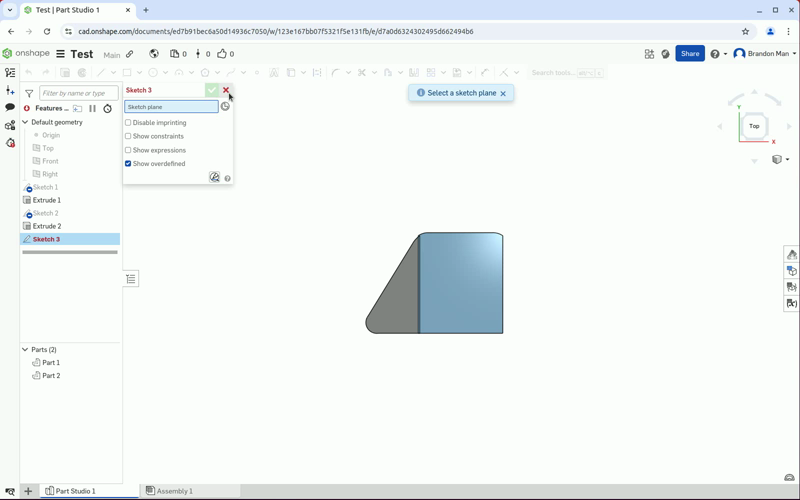
mouse_move(73, 150)
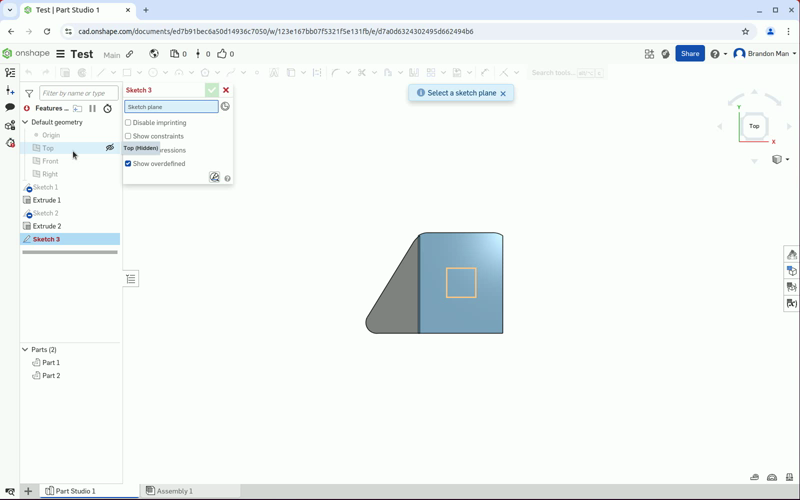
click(73, 150)
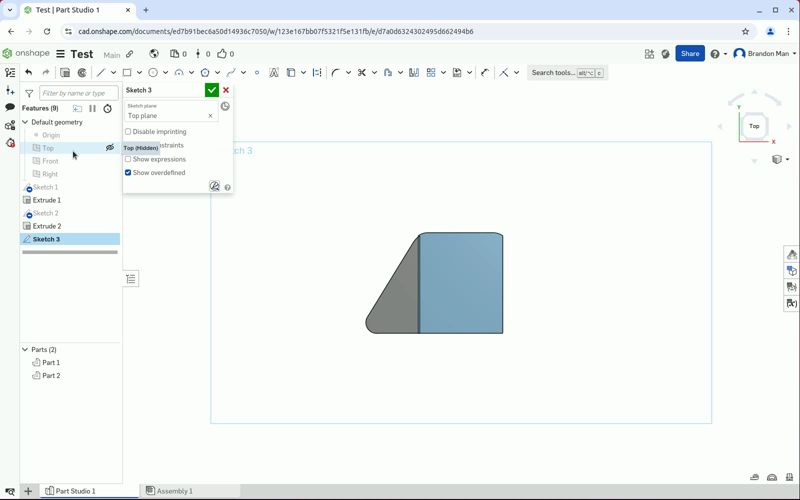
mouse_move(73, 352)
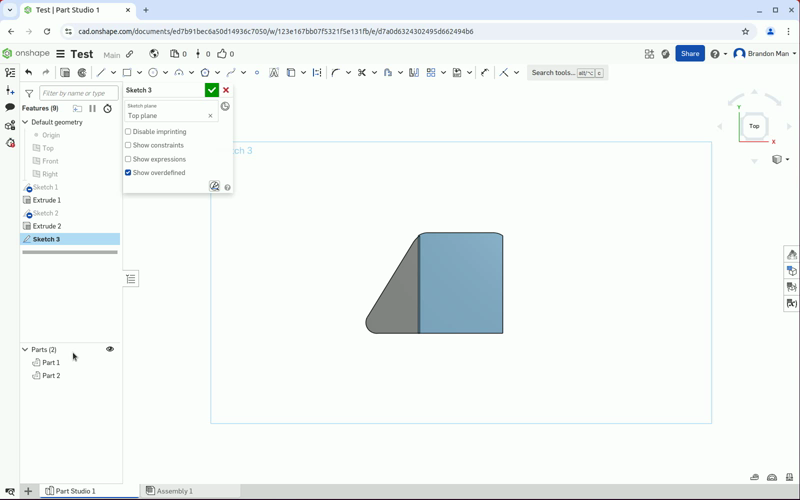
key(y)
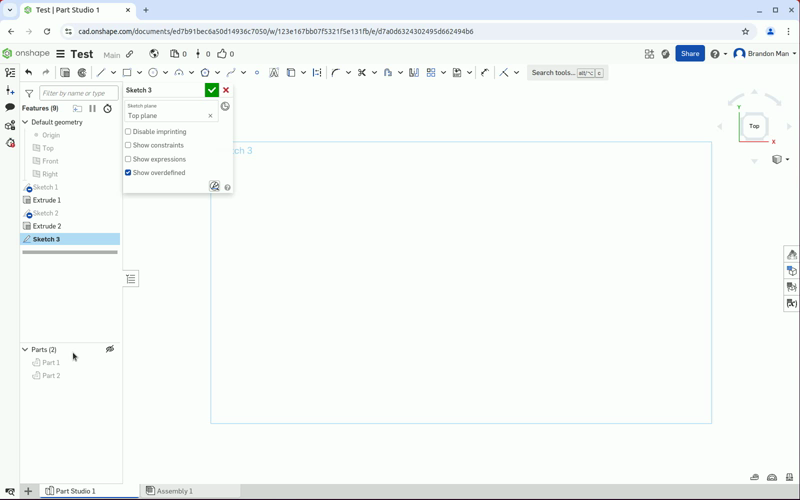
key(l)
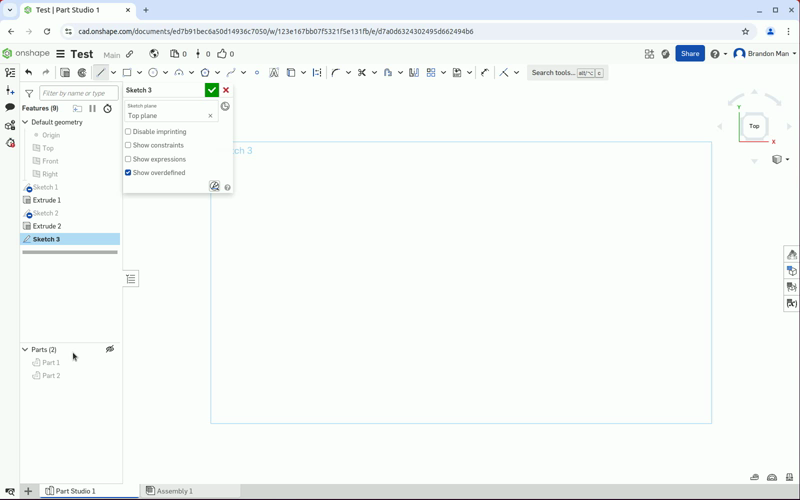
key_down(shift)
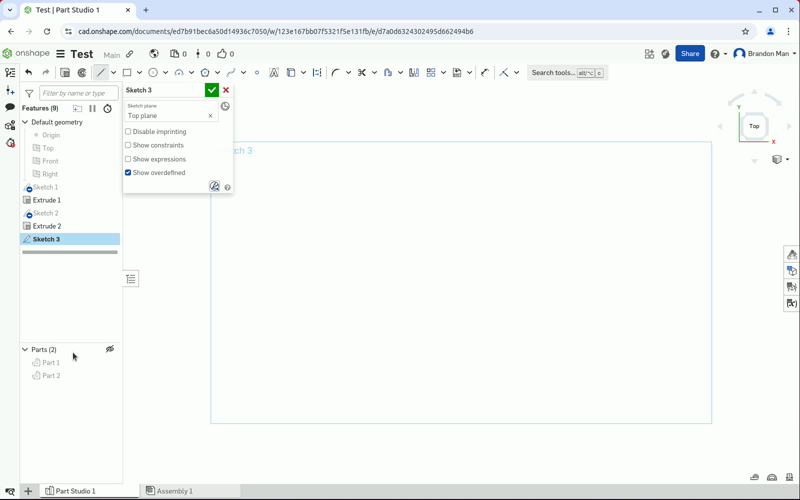
mouse_move(502, 333)
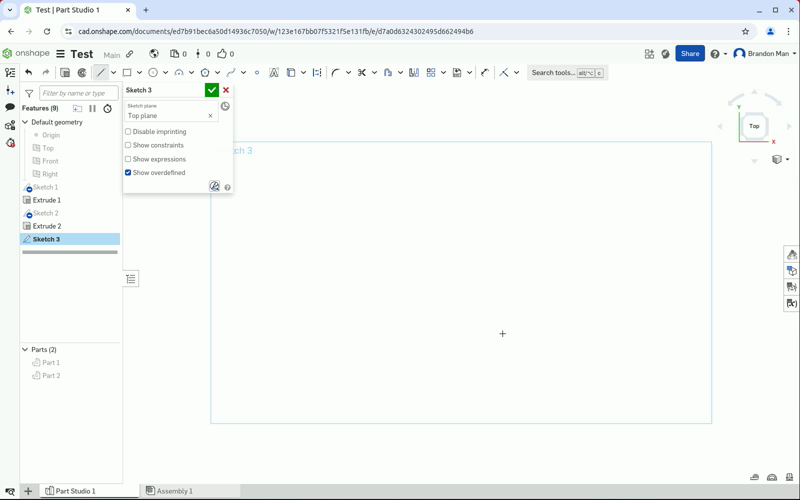
click(502, 333)
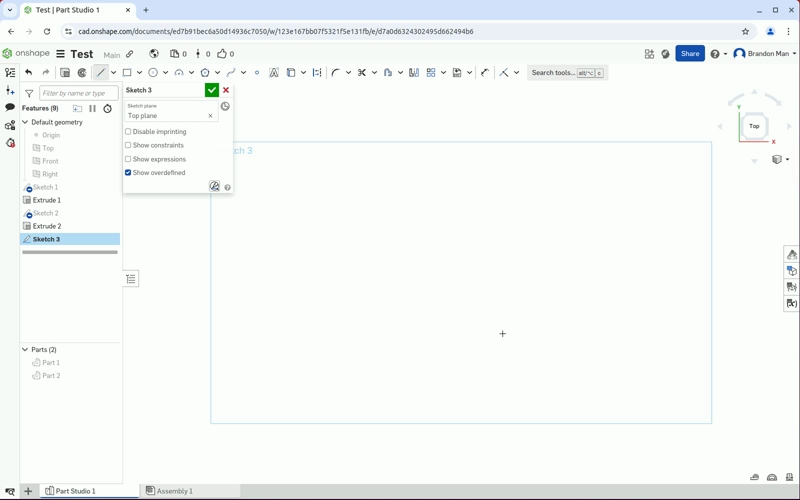
key_up(shift)
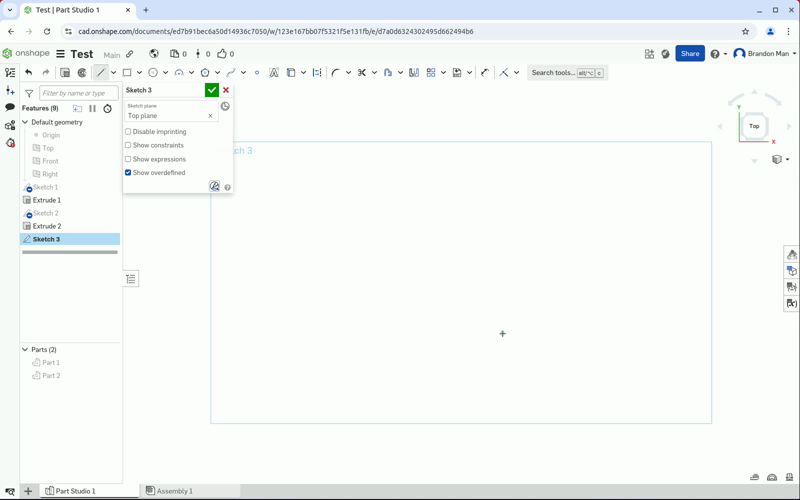
key_down(shift)
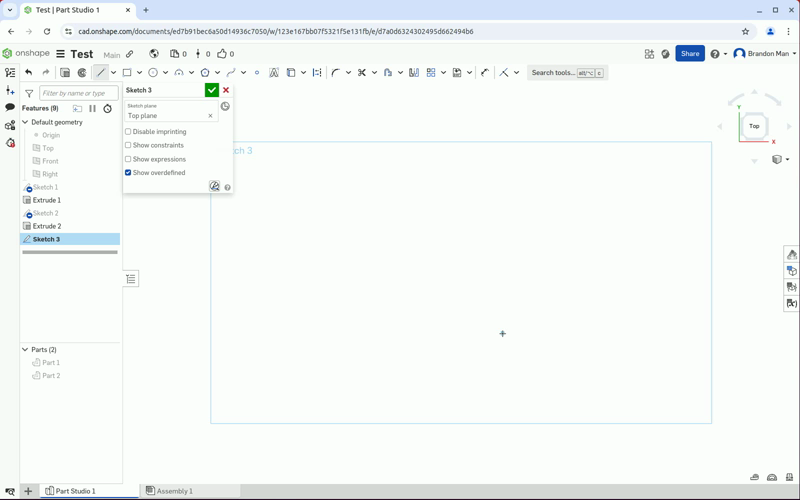
mouse_move(532, 333)
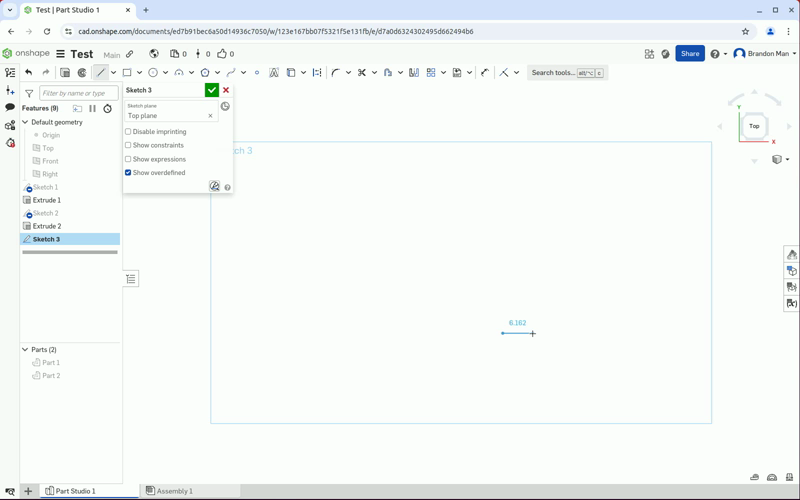
mouse_move(543, 333)
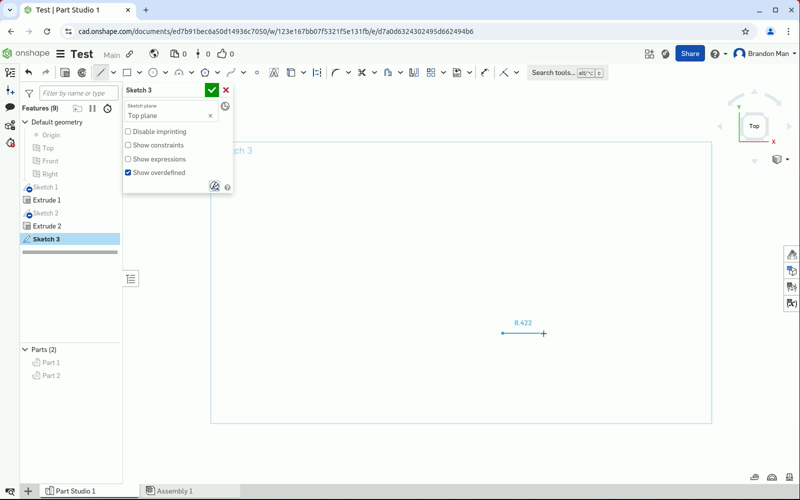
click(543, 333)
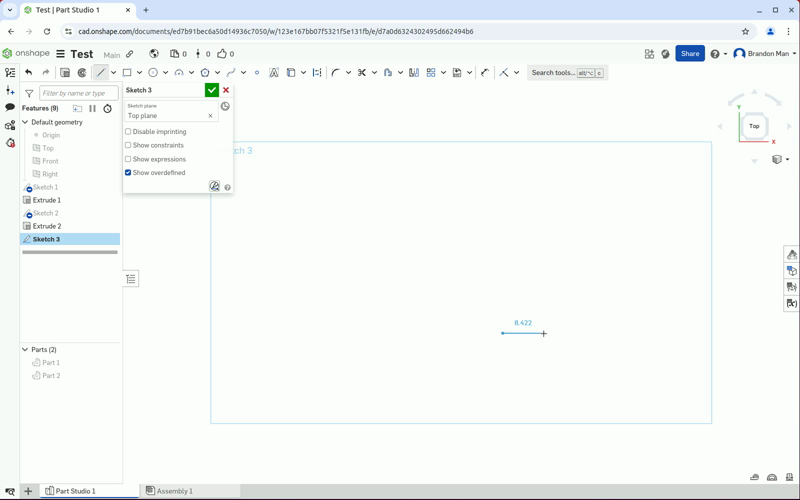
key_up(shift)
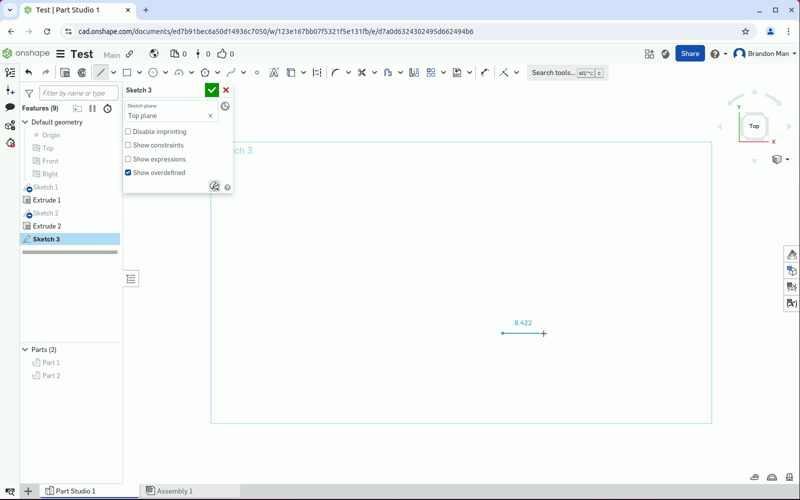
key(esc)
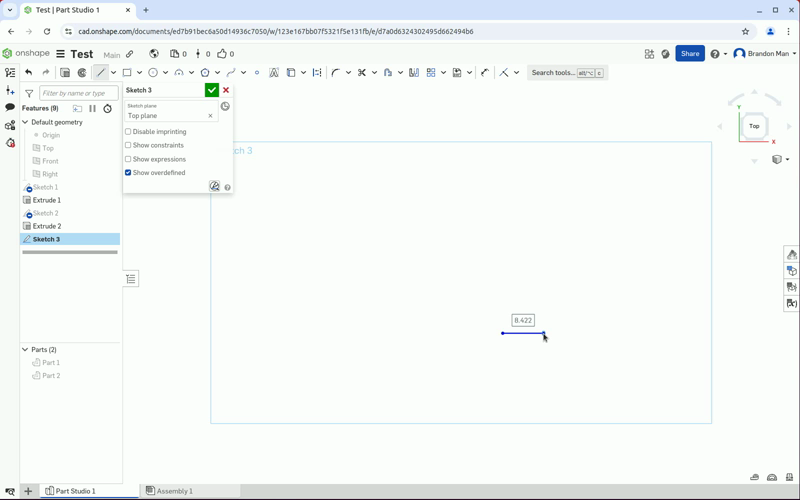
key(a)
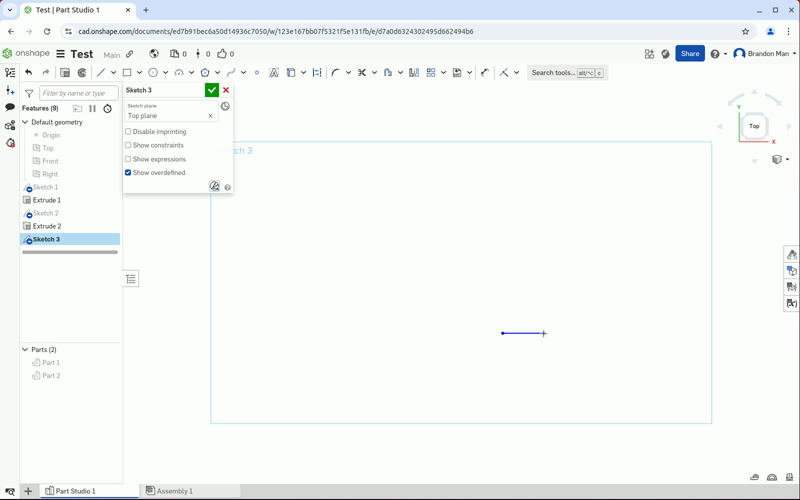
mouse_move(543, 333)
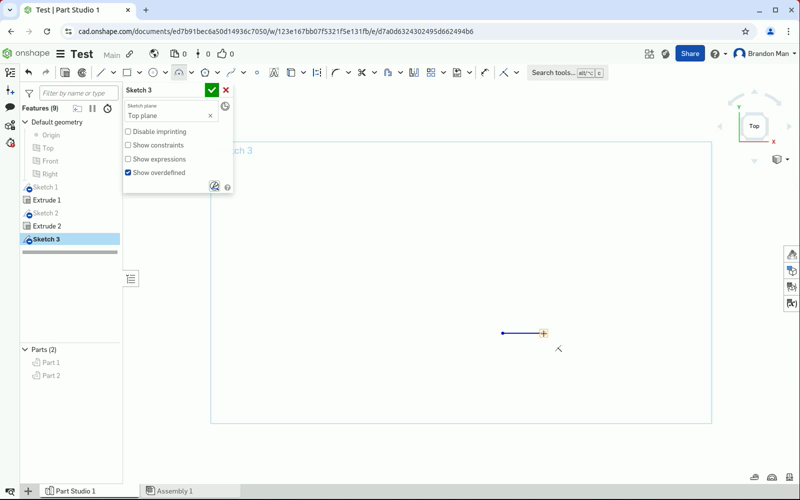
click(543, 333)
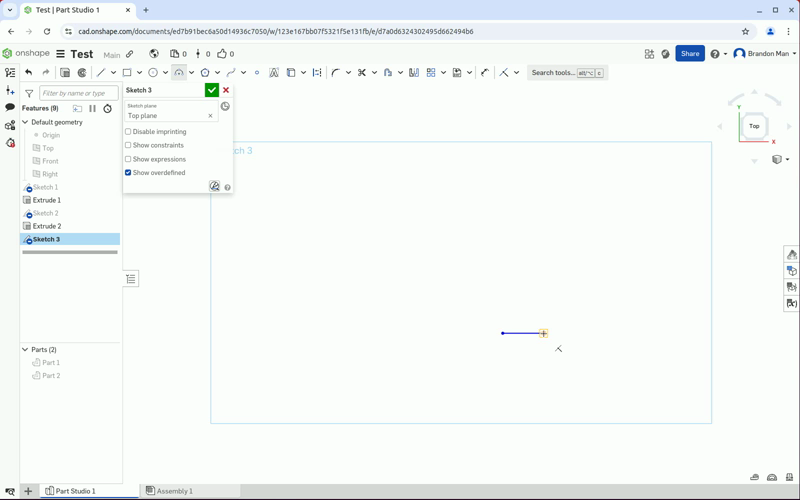
key_down(shift)
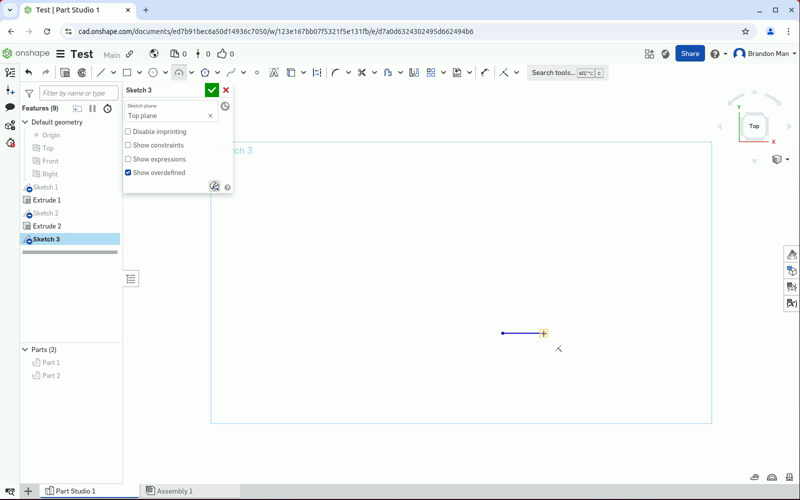
mouse_move(554, 315)
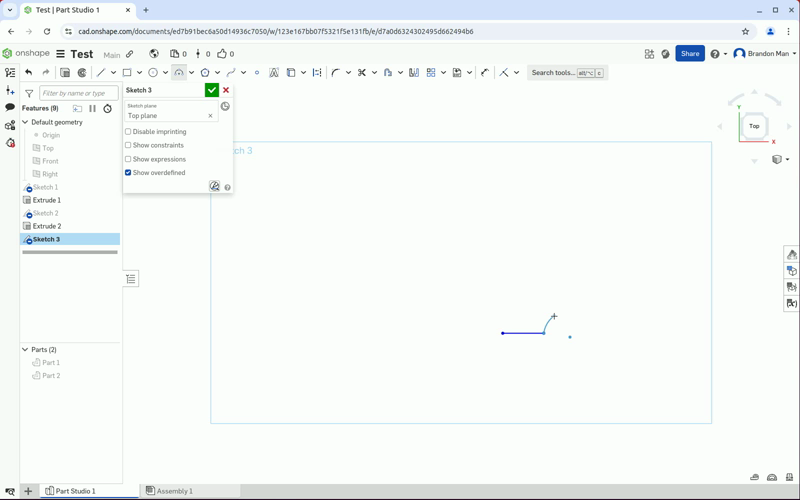
click(554, 315)
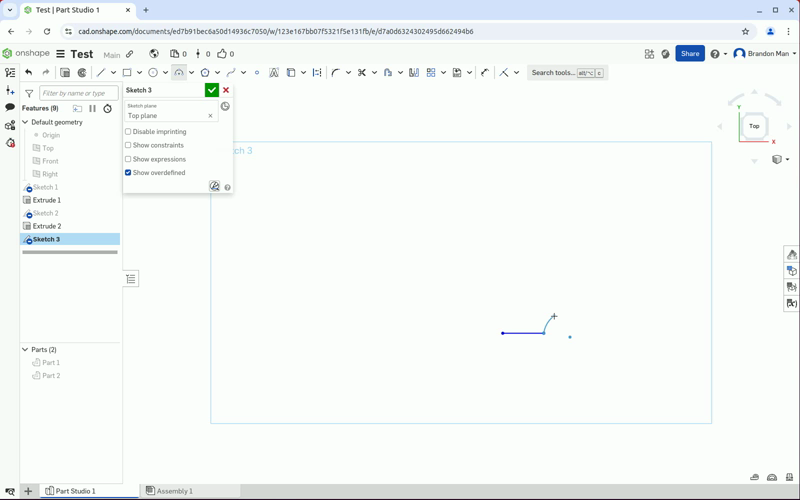
mouse_move(554, 327)
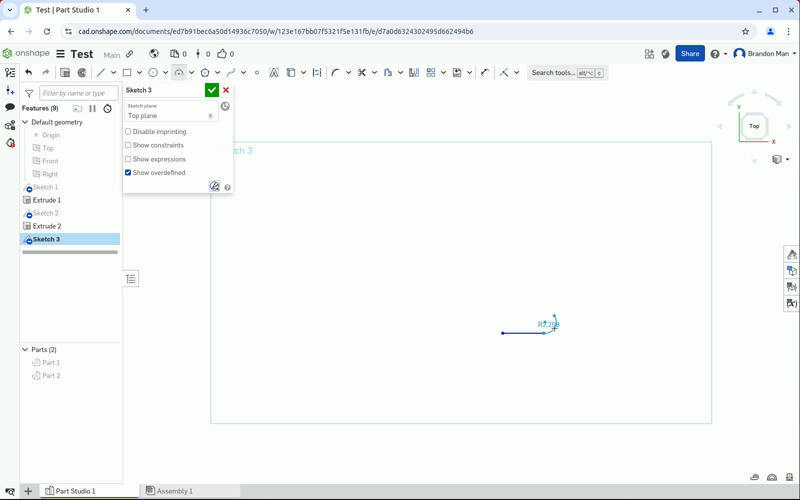
click(554, 327)
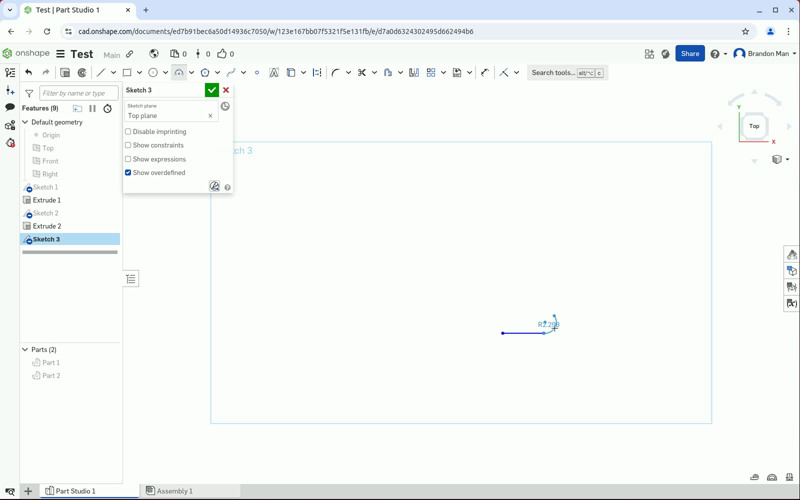
key_up(shift)
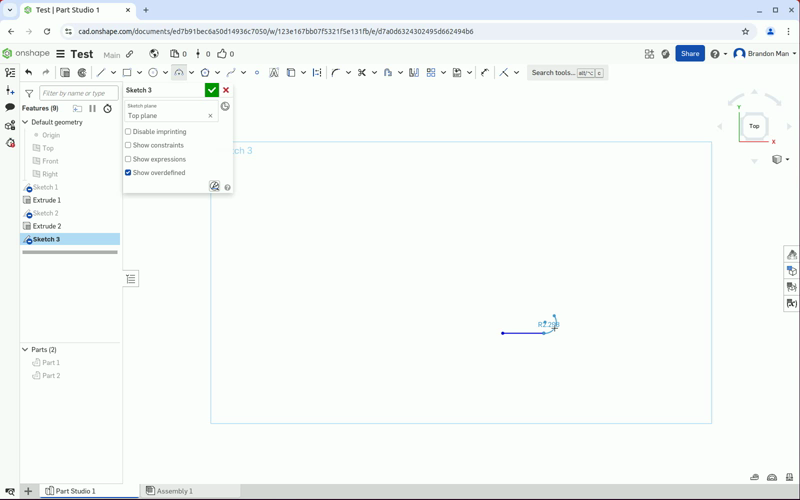
key(esc)
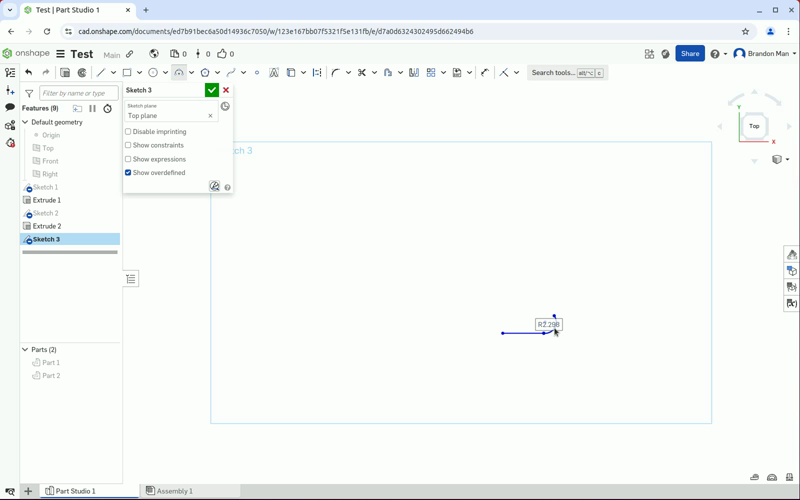
key(l)
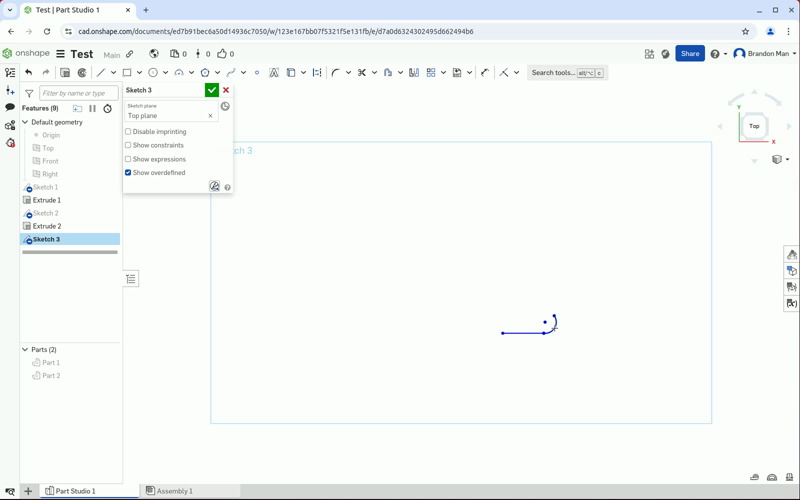
mouse_move(554, 315)
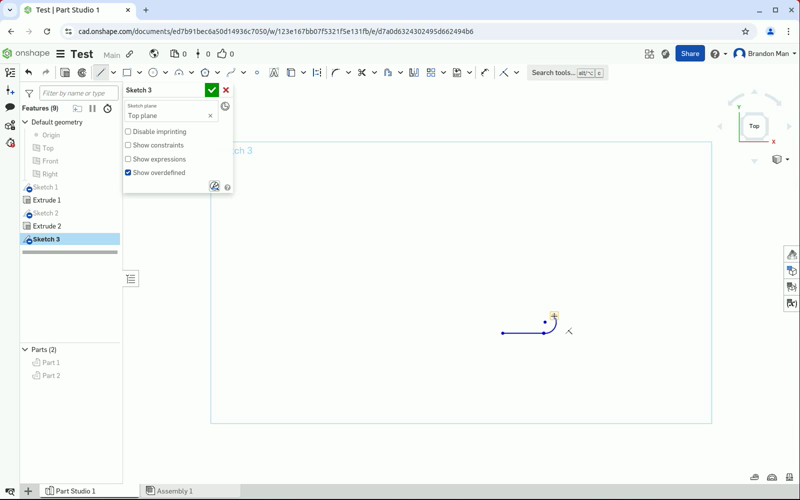
click(554, 315)
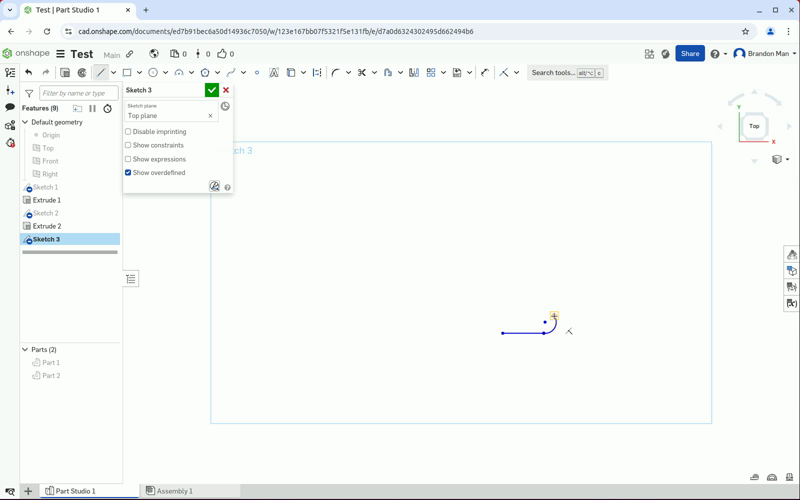
key_down(shift)
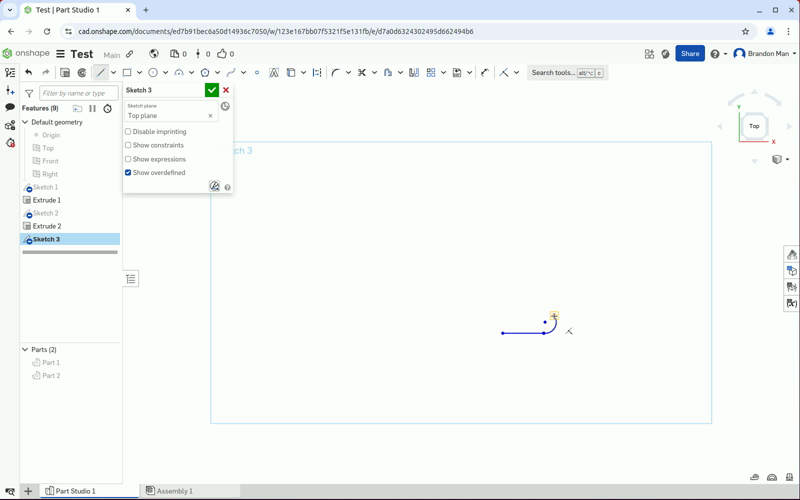
mouse_move(508, 240)
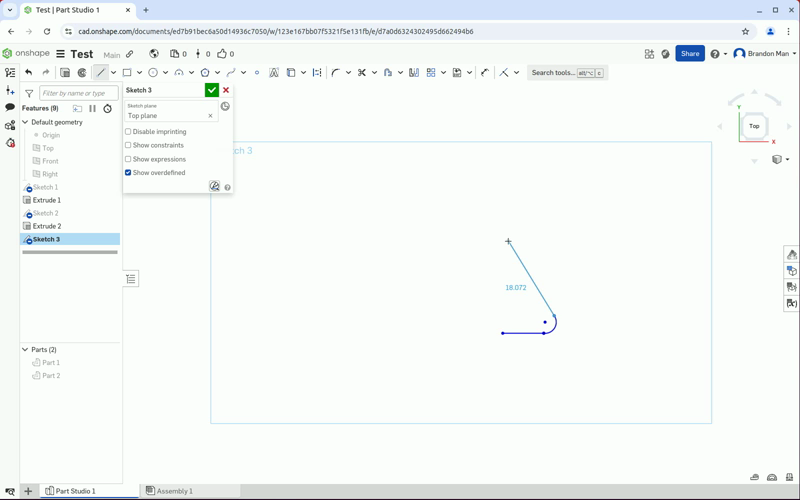
click(508, 240)
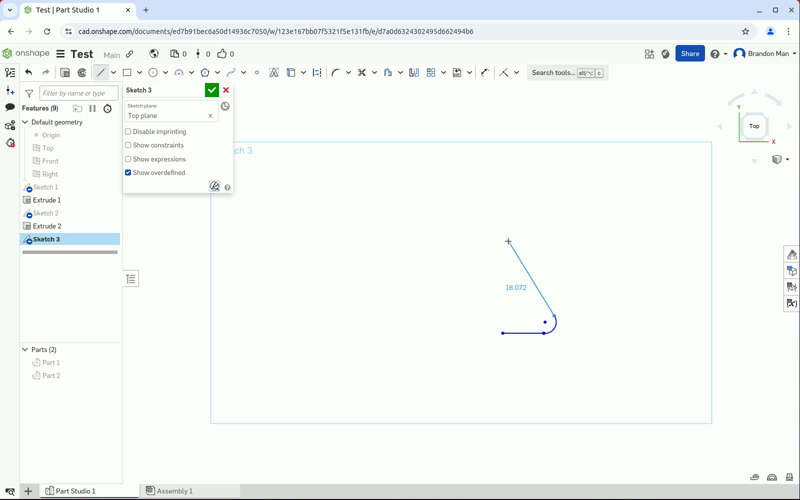
key_up(shift)
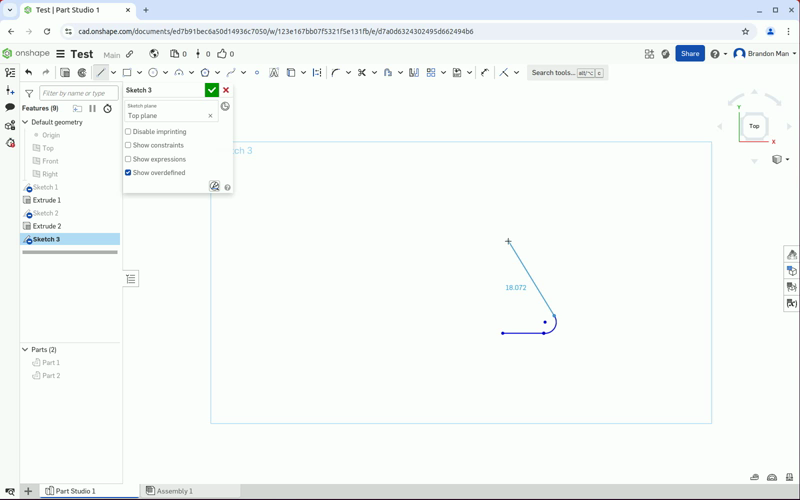
key(esc)
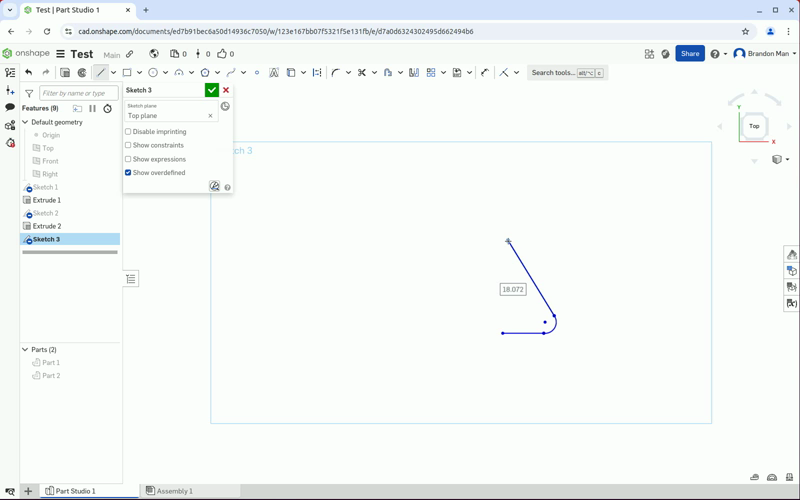
key(a)
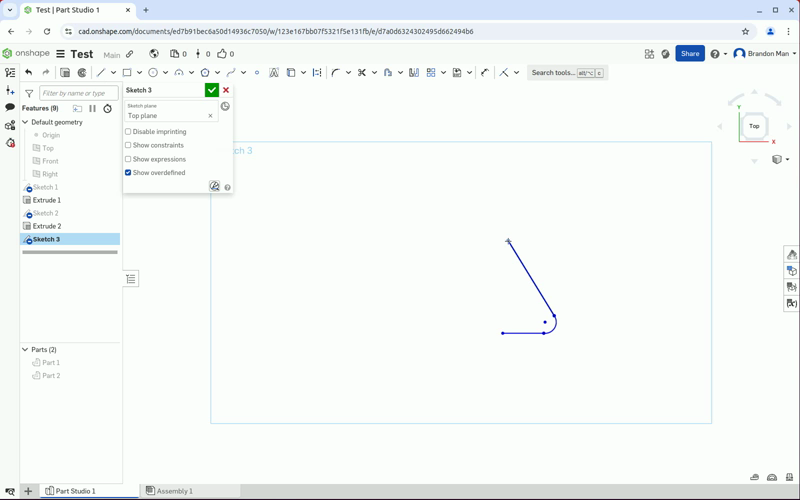
mouse_move(508, 240)
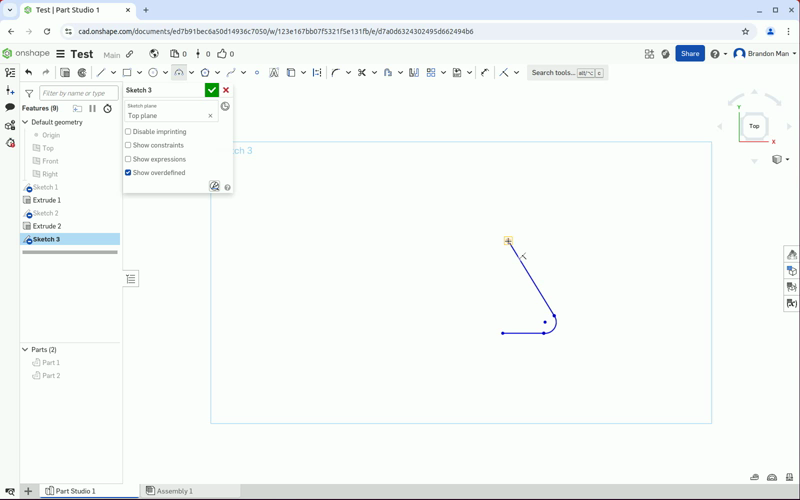
click(508, 240)
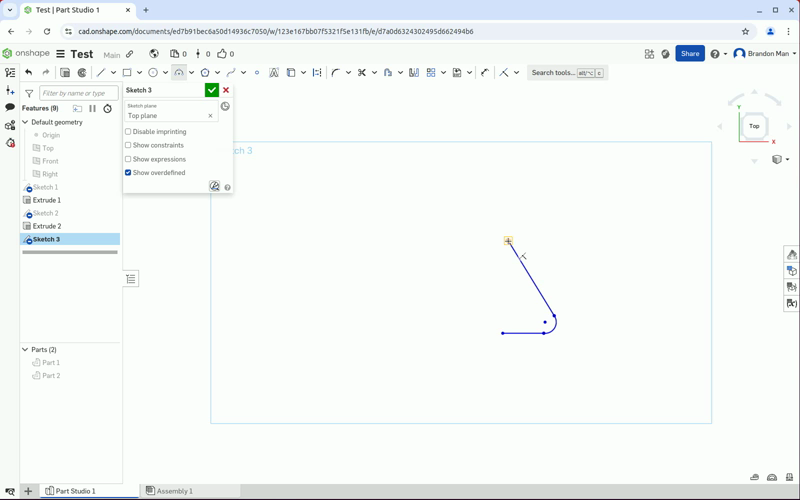
key_down(shift)
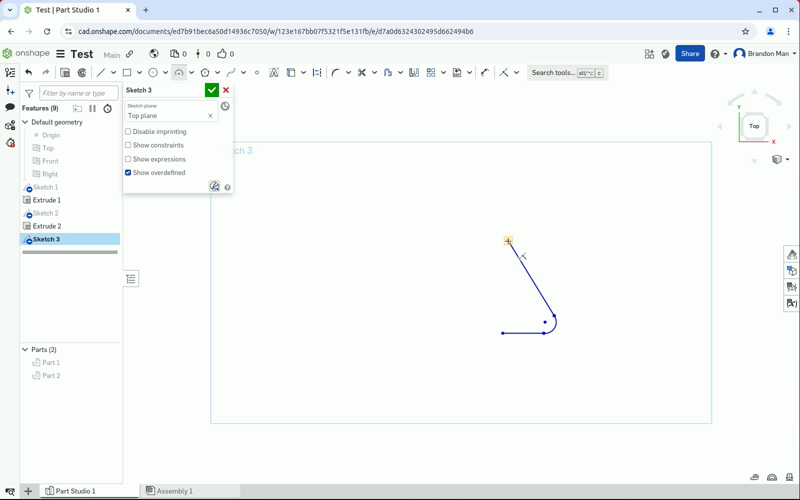
mouse_move(502, 235)
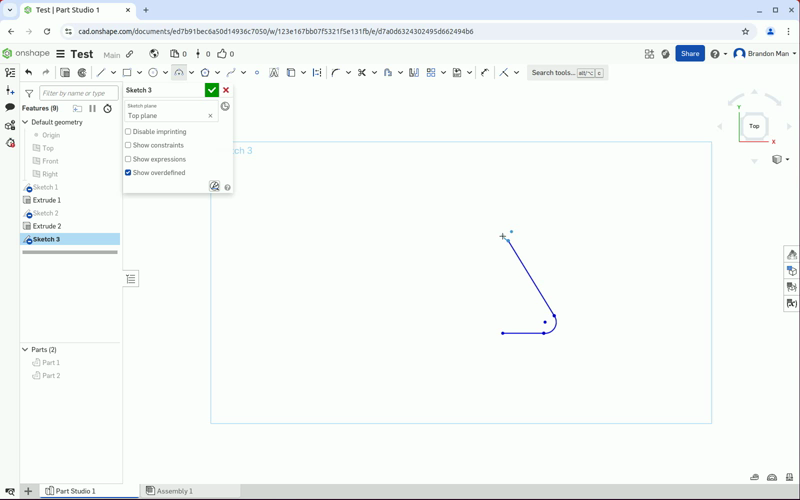
scroll(6)
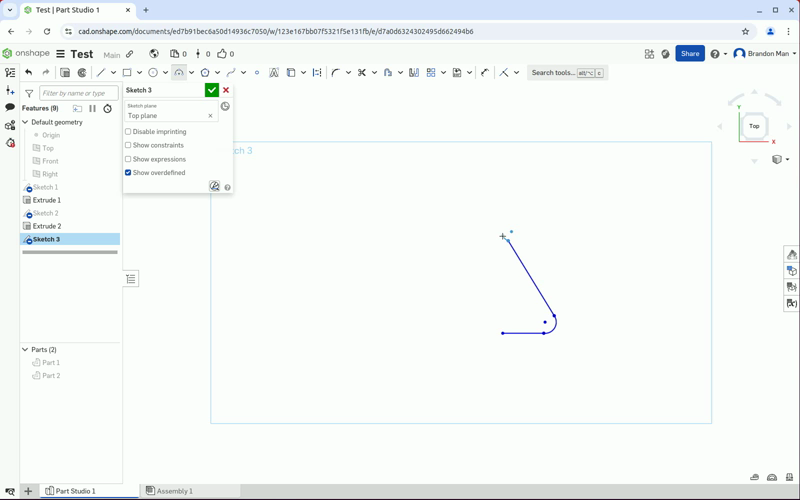
scroll(6)
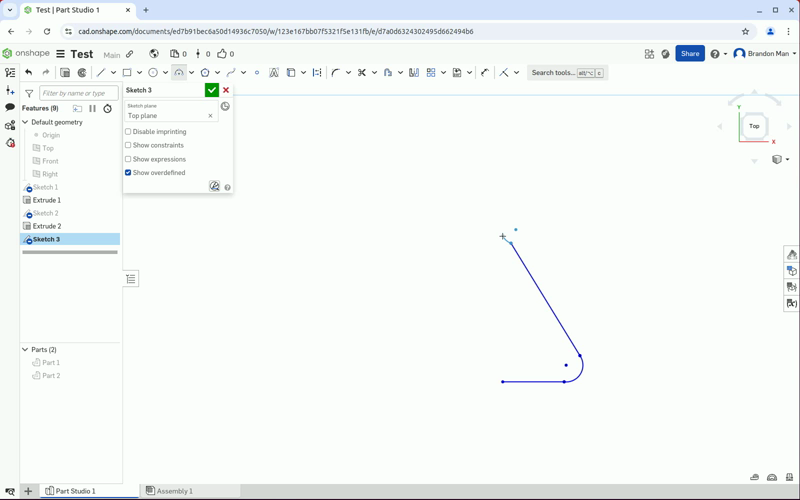
scroll(6)
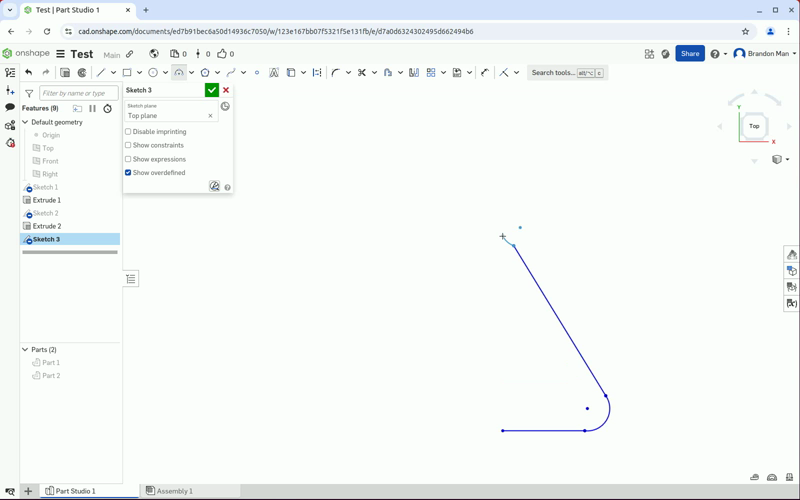
scroll(6)
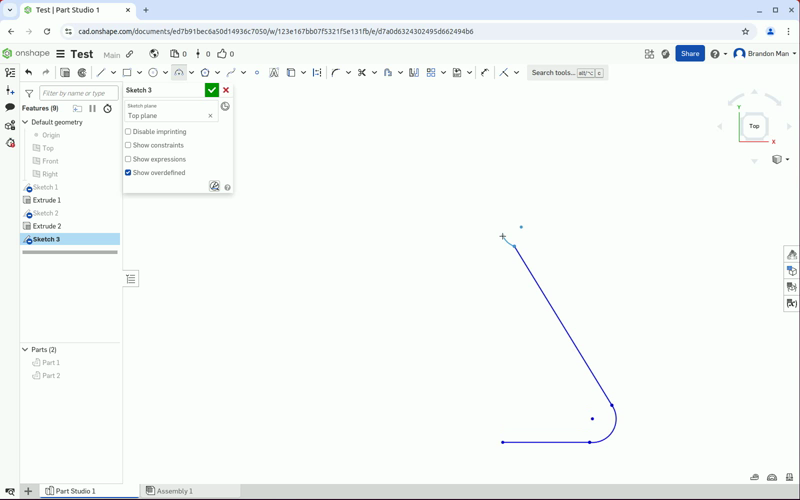
scroll(6)
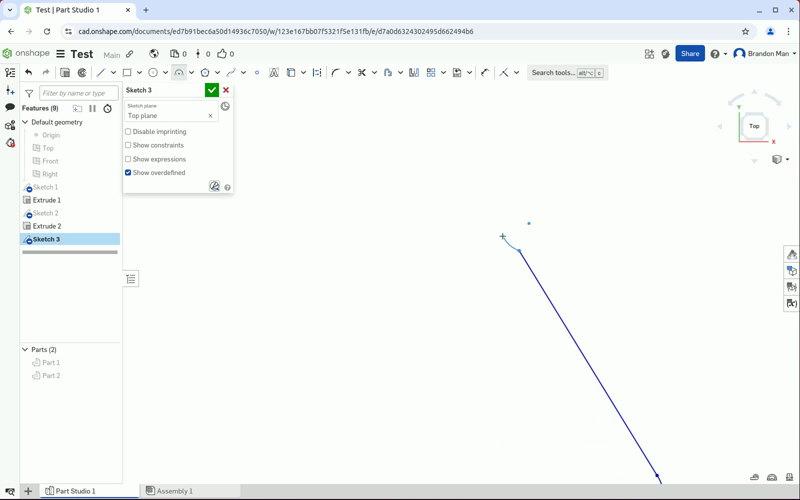
scroll(6)
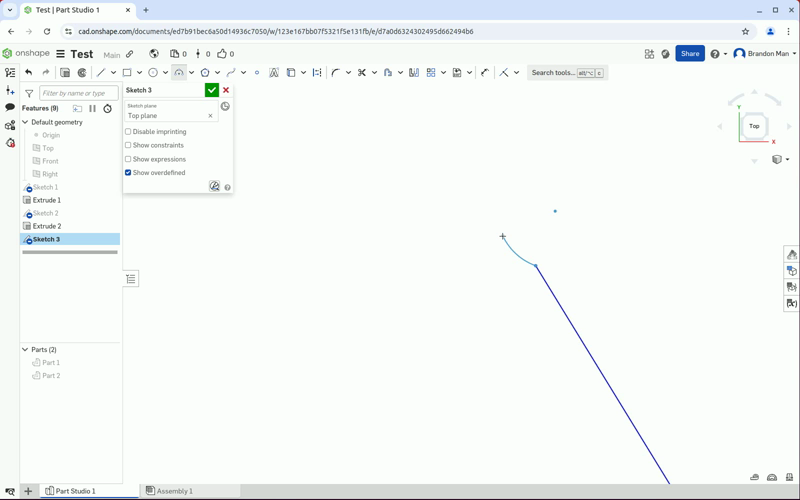
scroll(6)
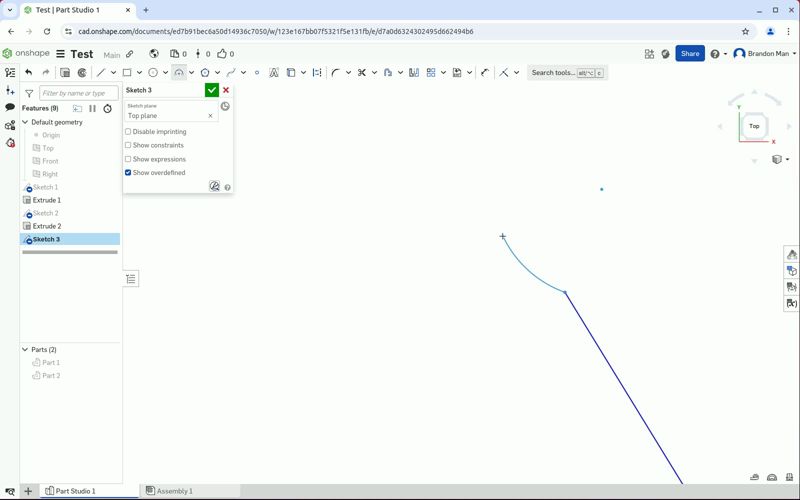
click(502, 235)
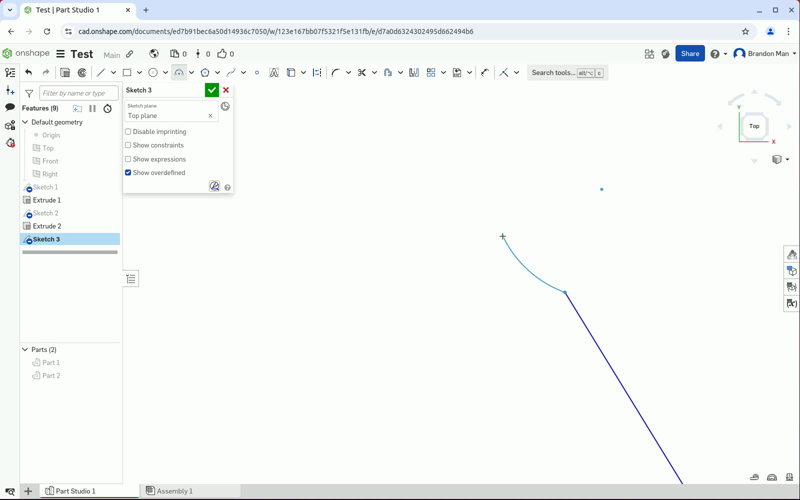
scroll(-6)
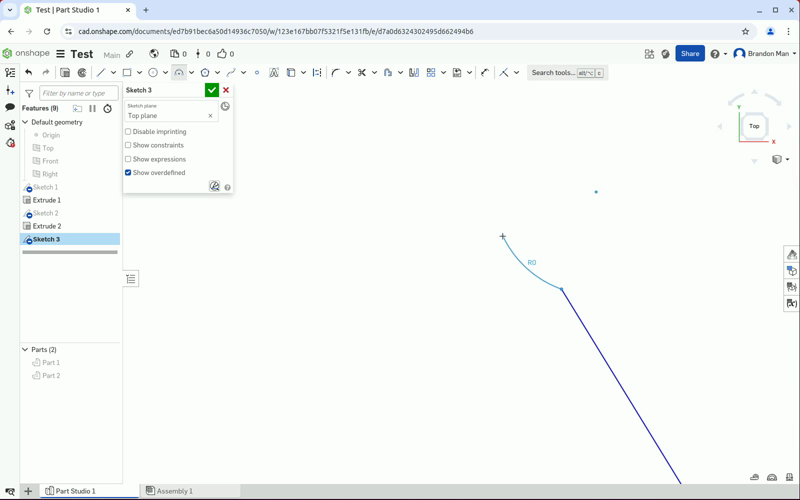
scroll(-6)
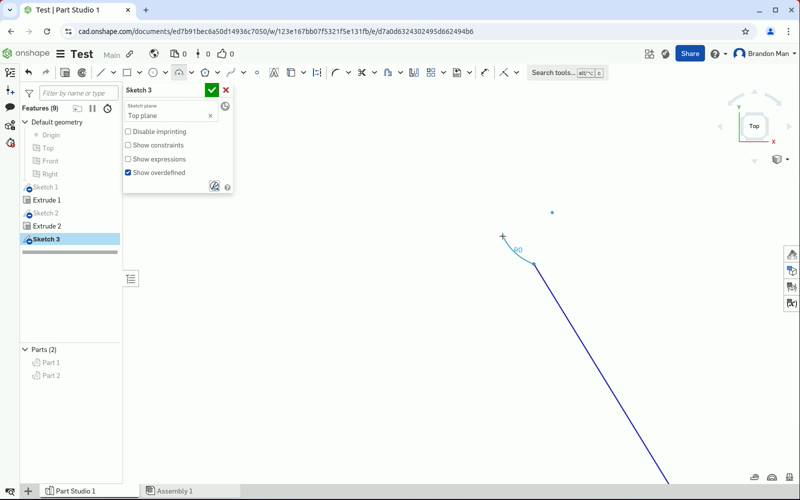
scroll(-6)
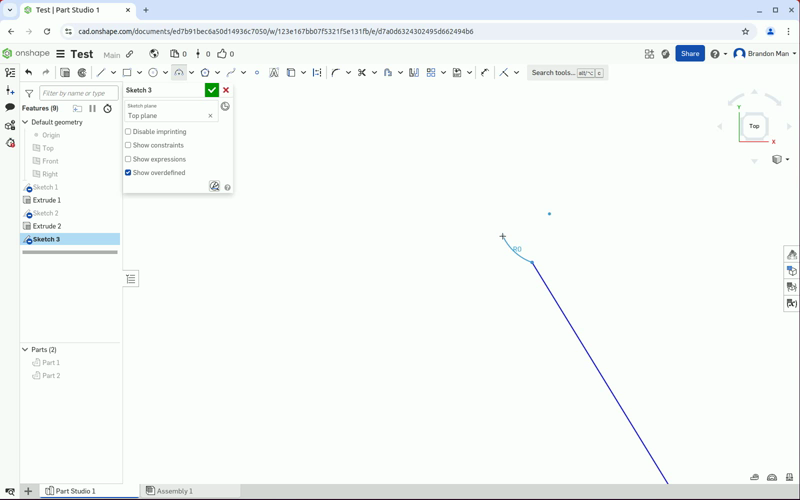
scroll(-6)
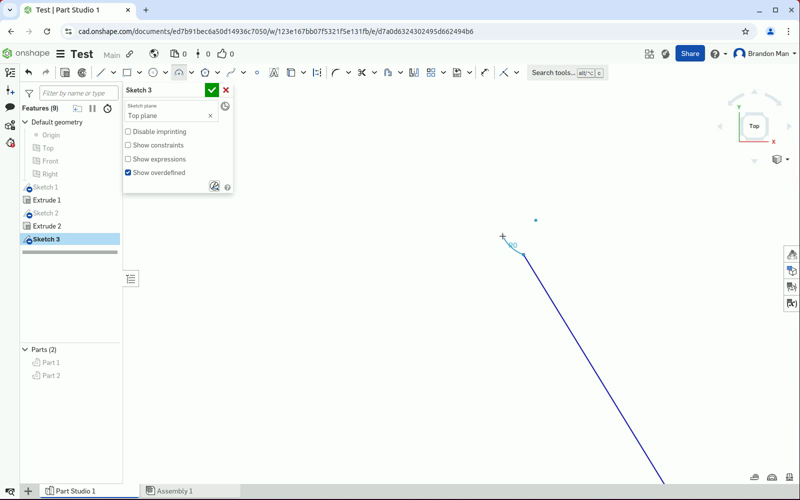
scroll(-6)
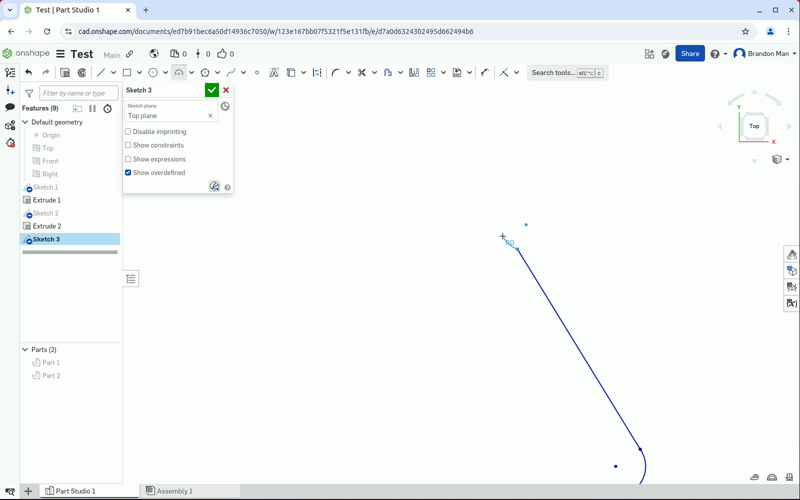
scroll(-6)
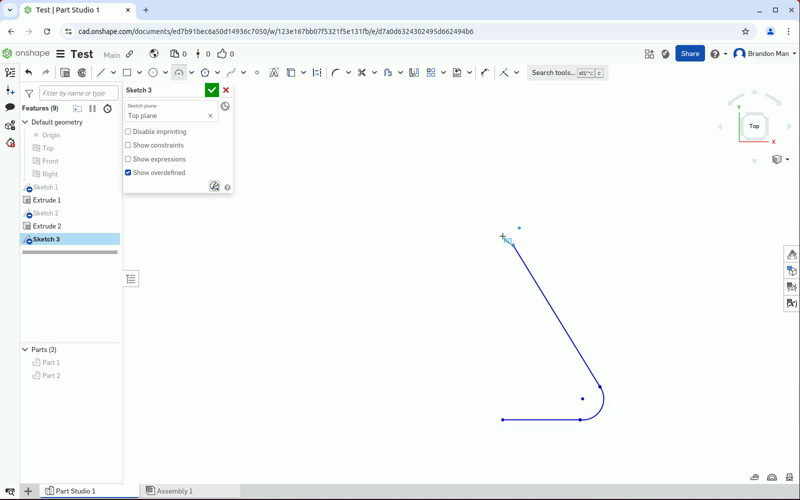
scroll(-6)
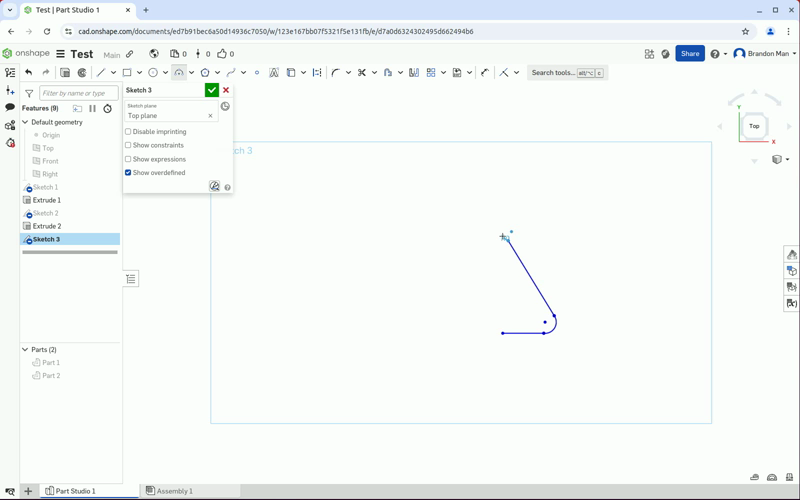
mouse_move(505, 238)
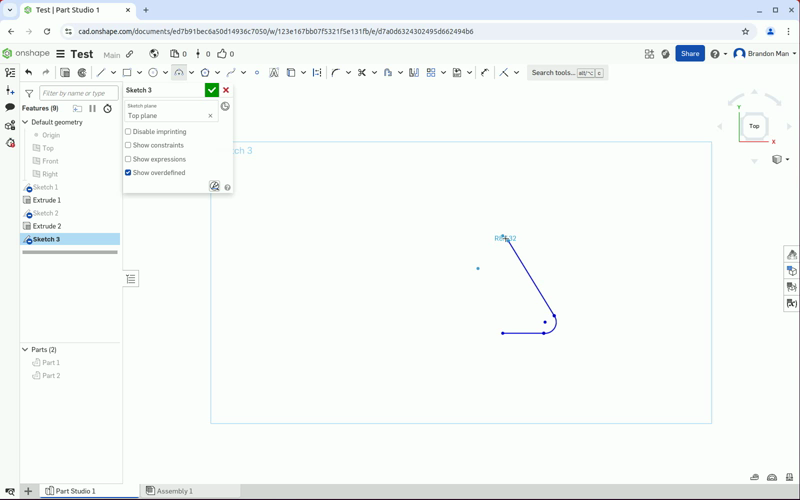
scroll(6)
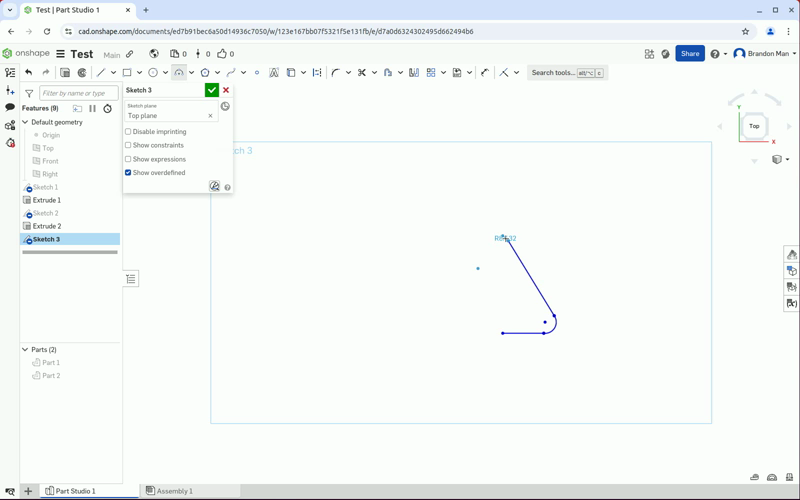
scroll(6)
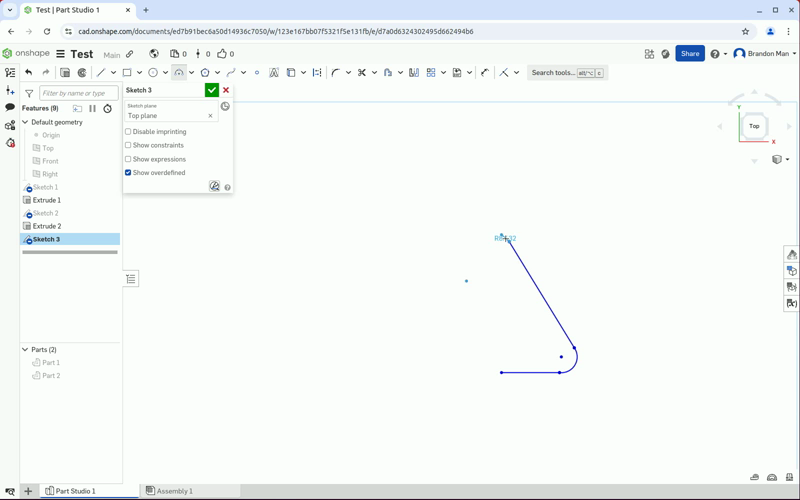
scroll(6)
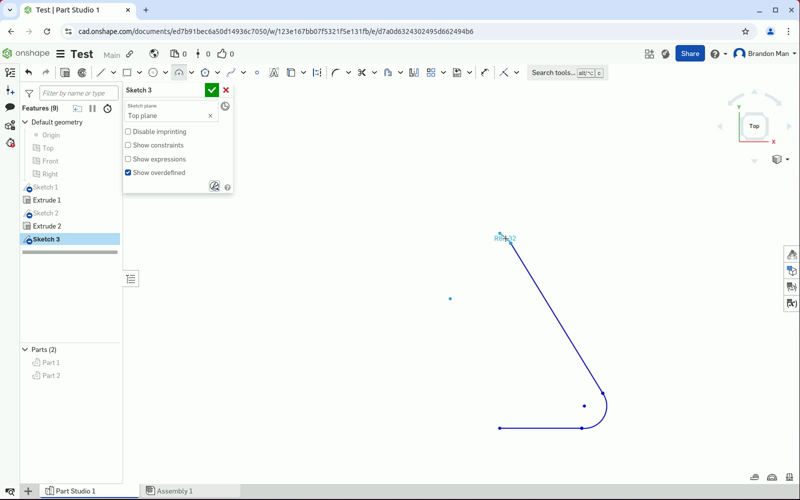
scroll(6)
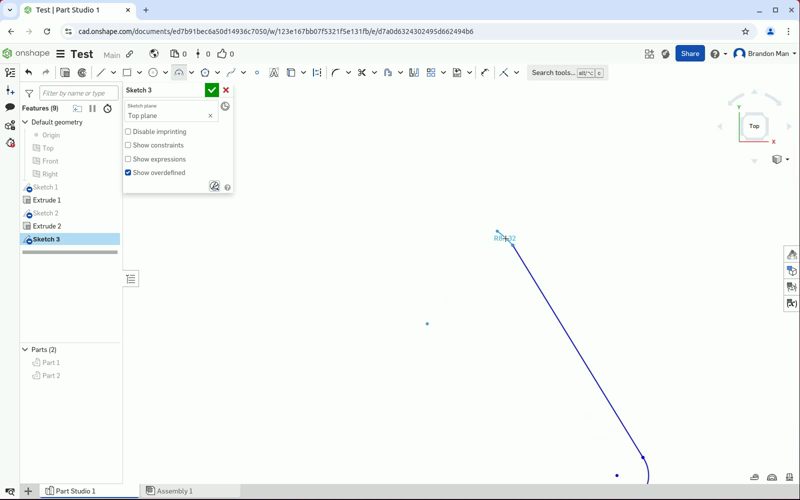
scroll(6)
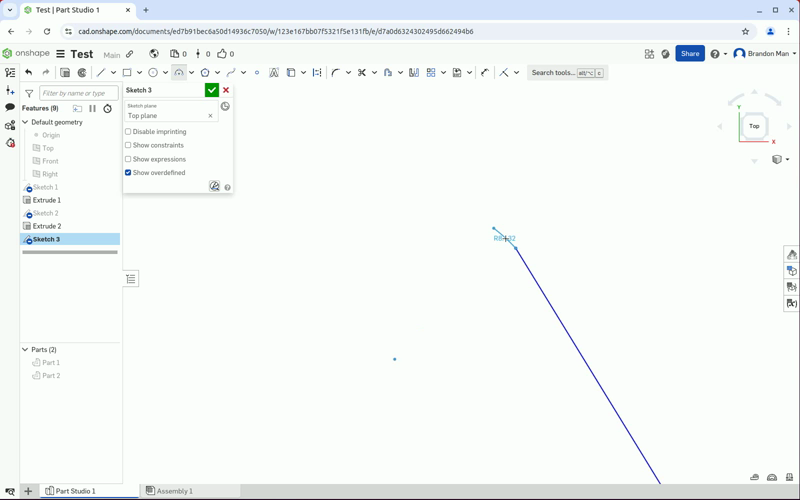
scroll(6)
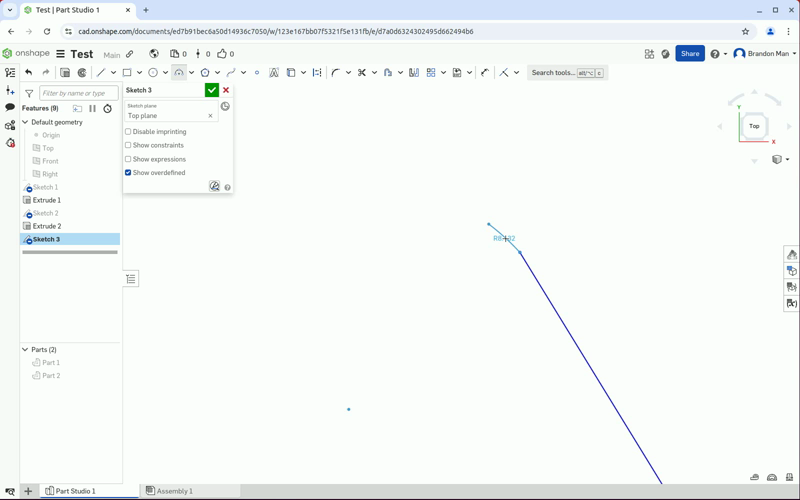
scroll(6)
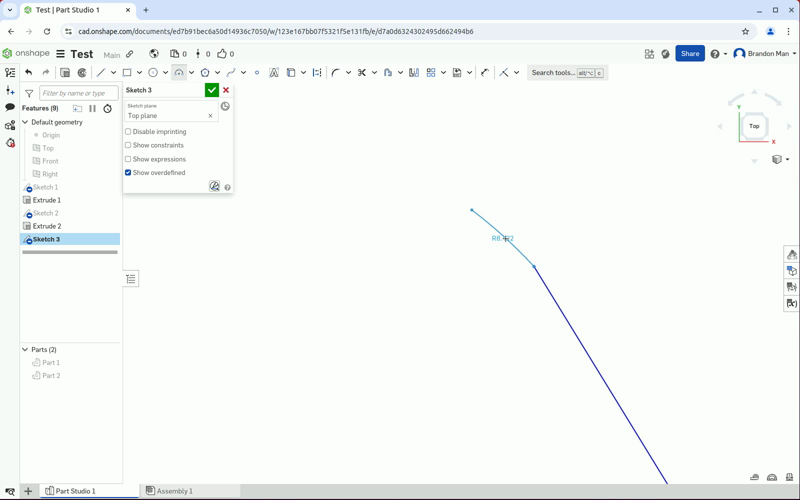
click(505, 238)
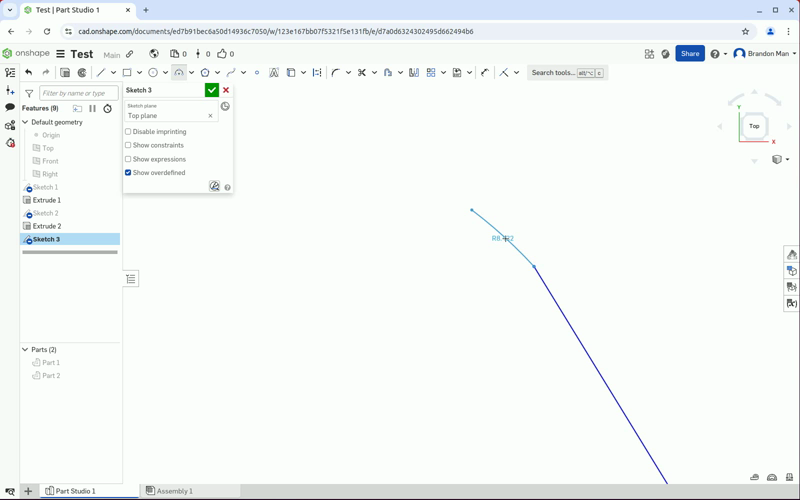
scroll(-6)
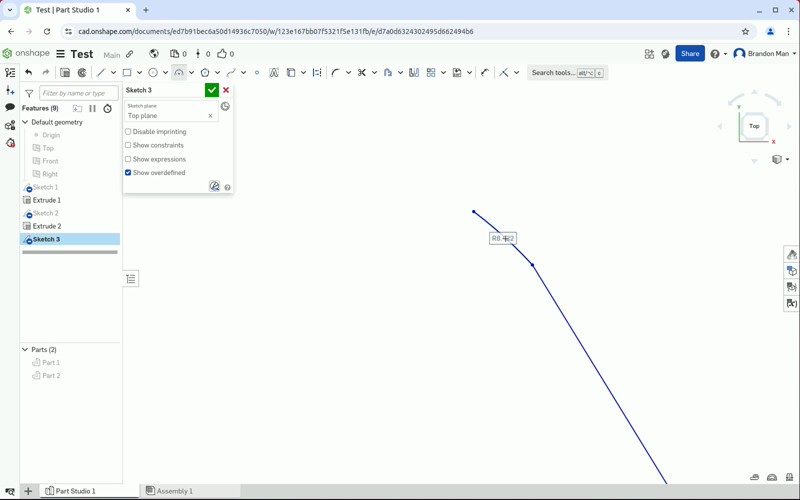
scroll(-6)
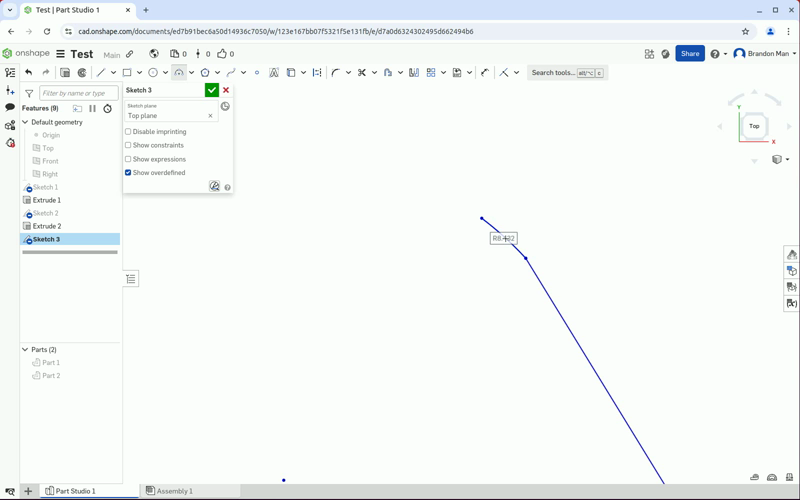
scroll(-6)
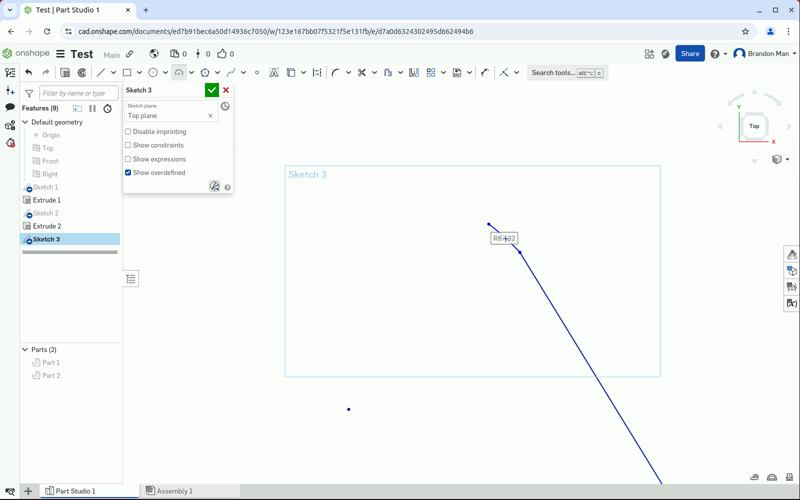
scroll(-6)
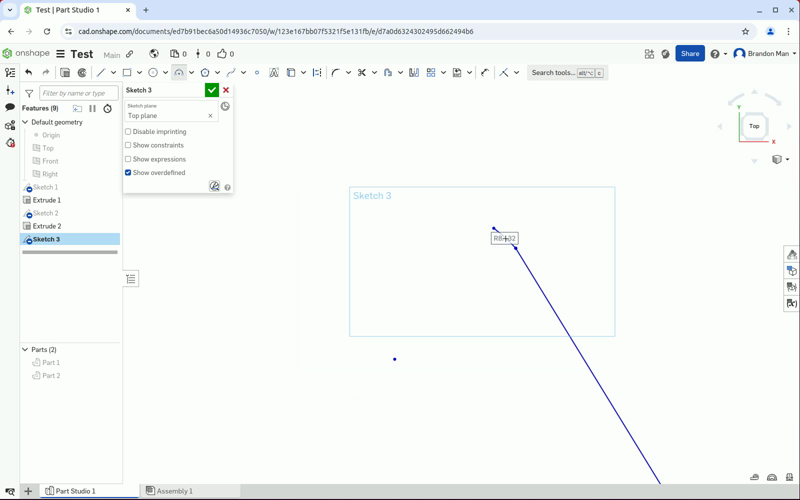
scroll(-6)
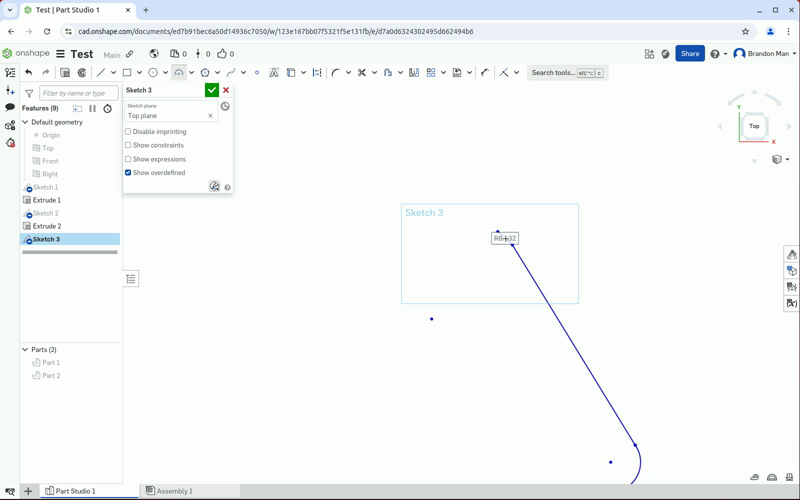
scroll(-6)
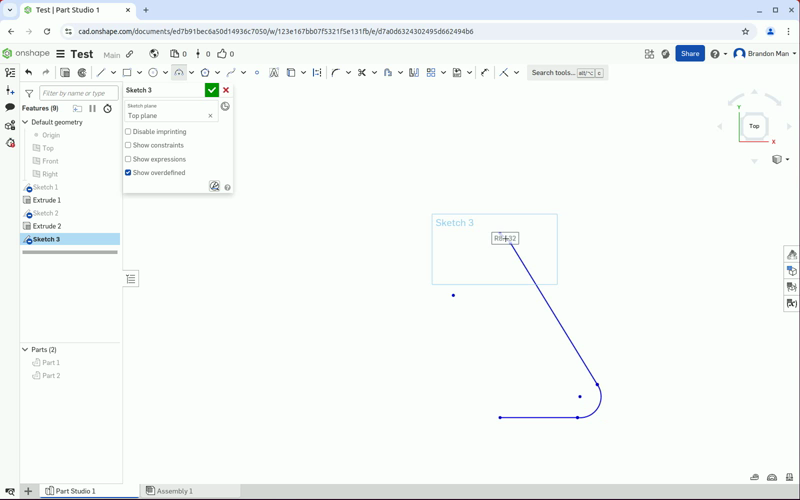
scroll(-6)
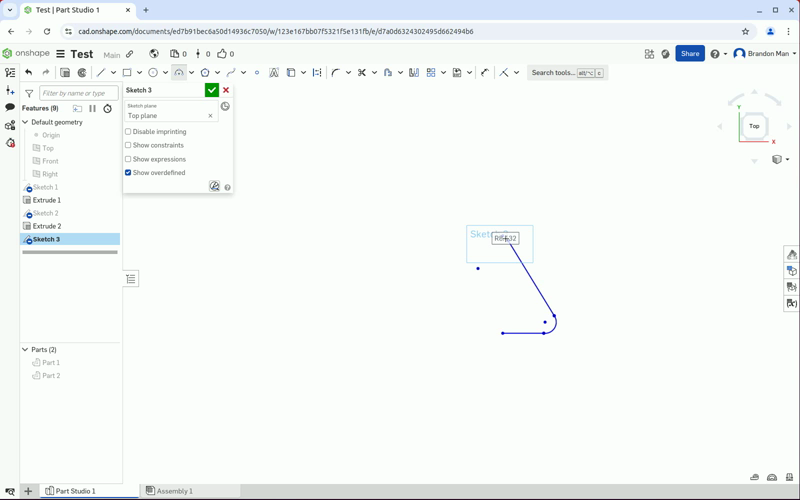
key_up(shift)
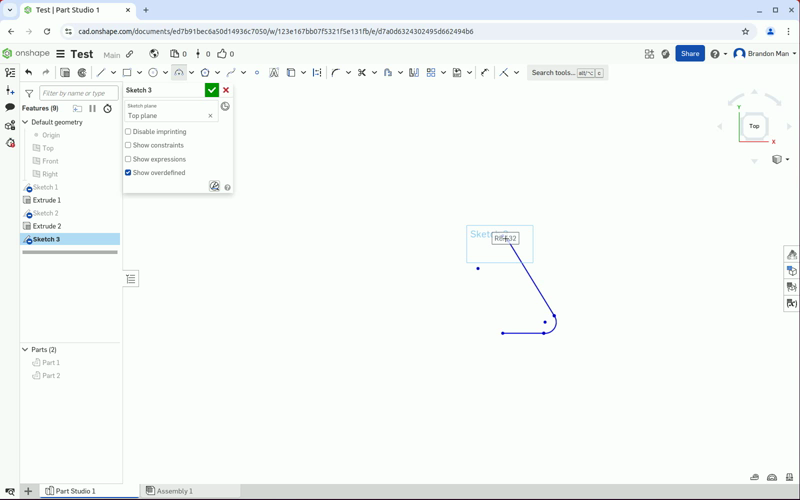
key(esc)
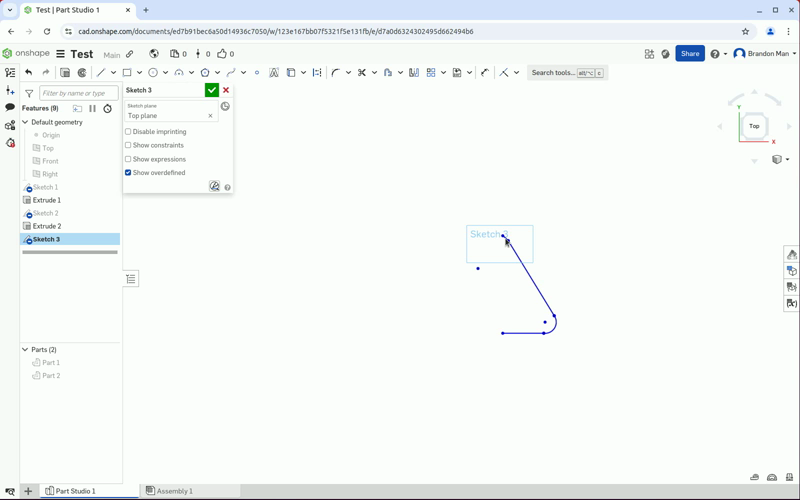
key(l)
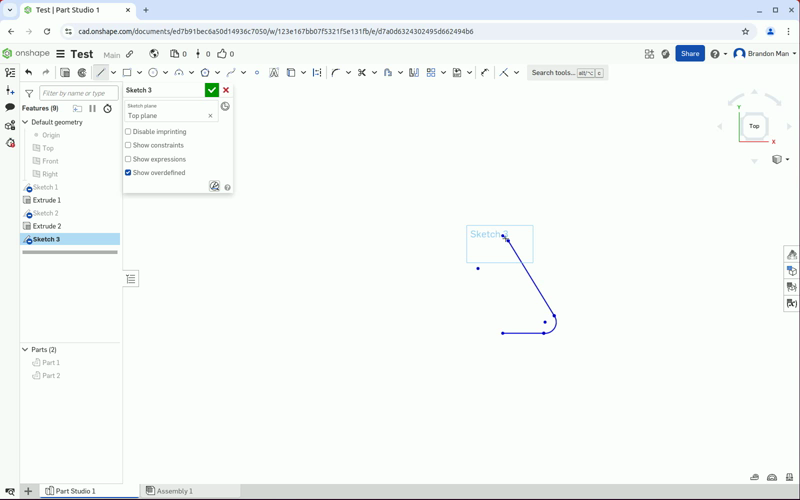
mouse_move(502, 235)
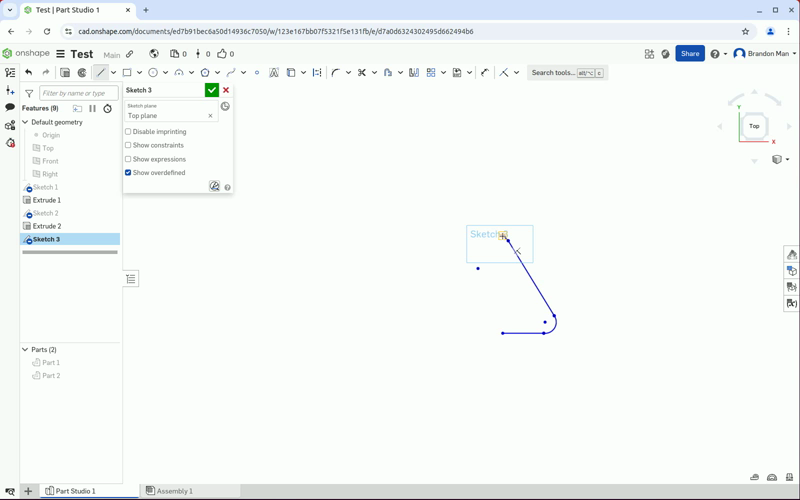
scroll(6)
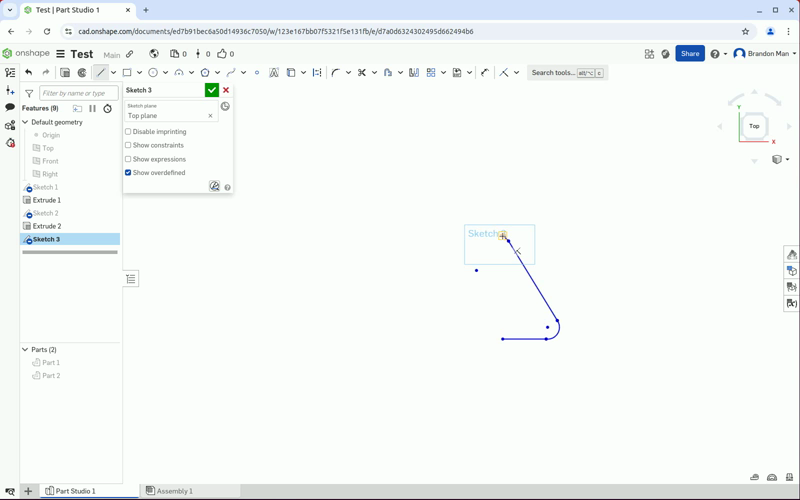
scroll(6)
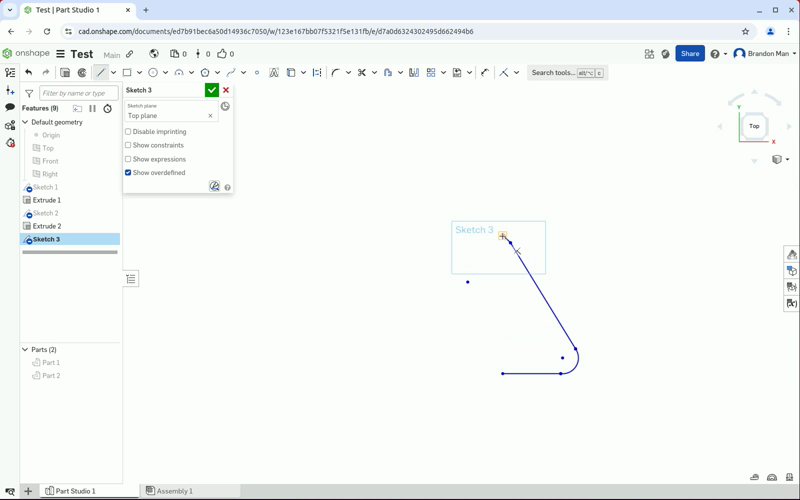
scroll(6)
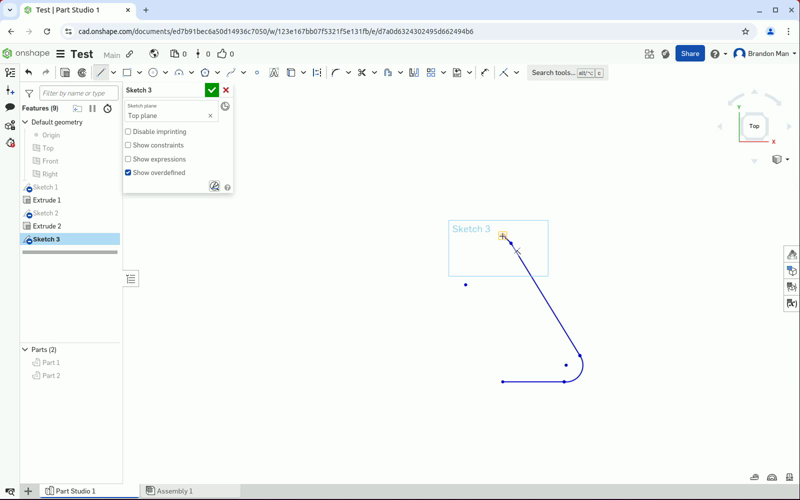
scroll(6)
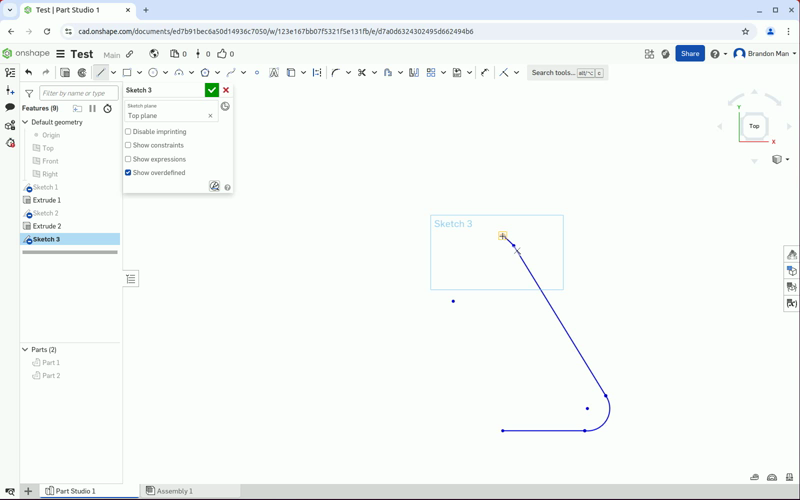
scroll(6)
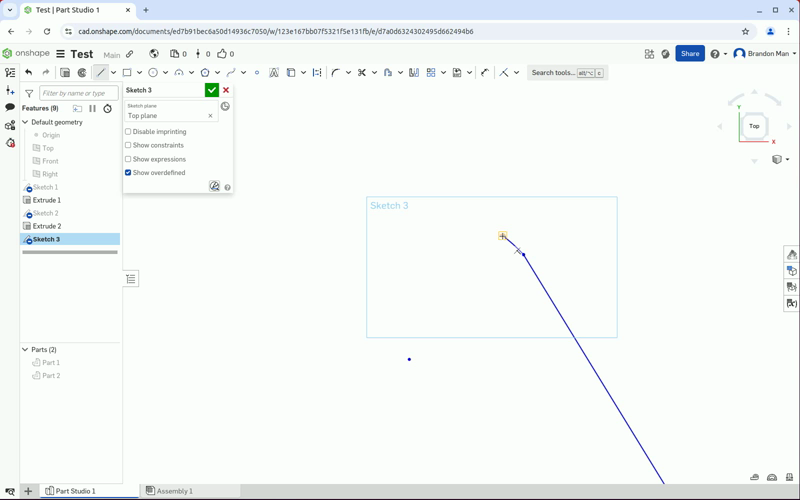
scroll(6)
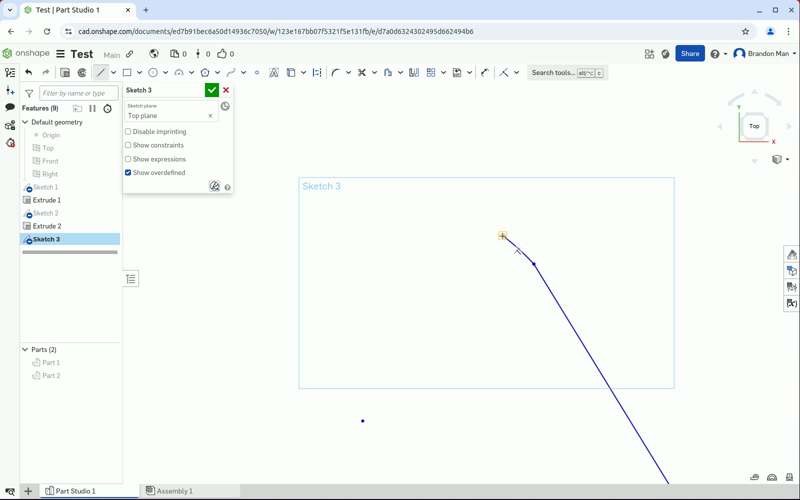
scroll(6)
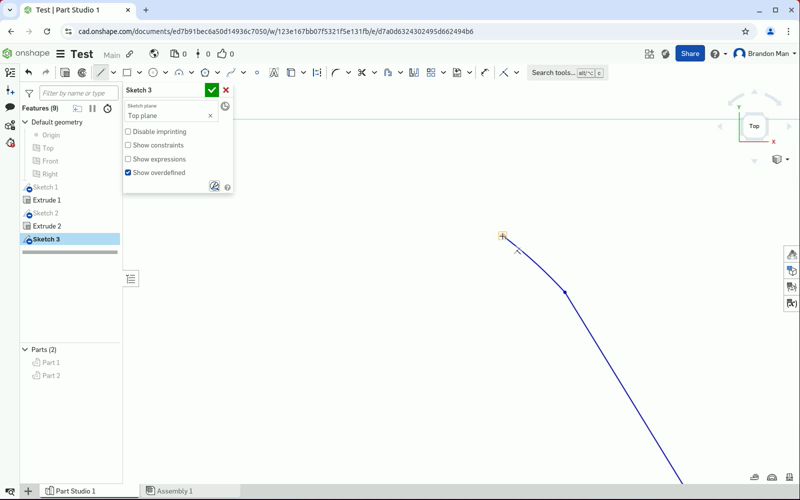
click(502, 235)
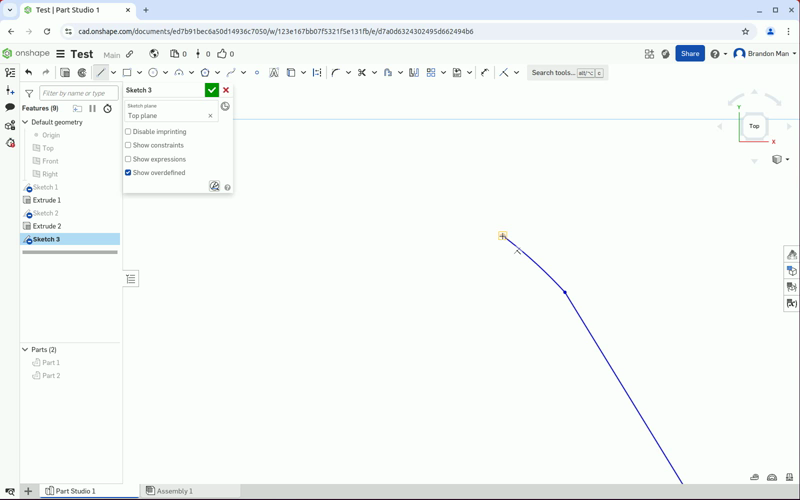
scroll(-6)
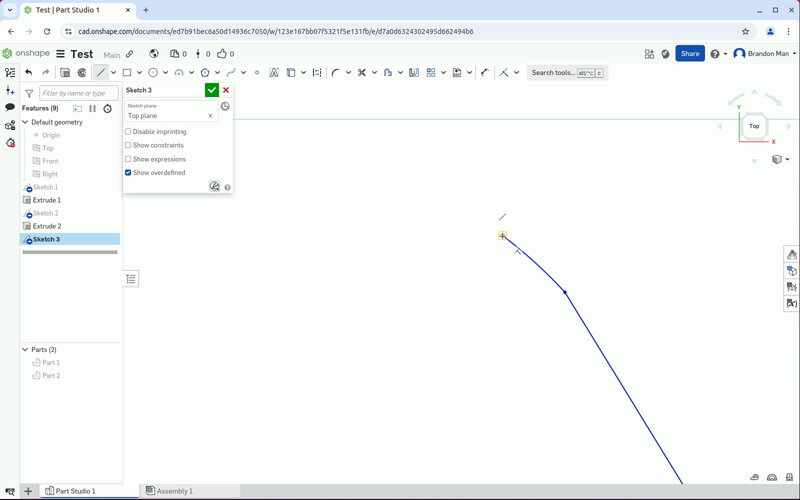
scroll(-6)
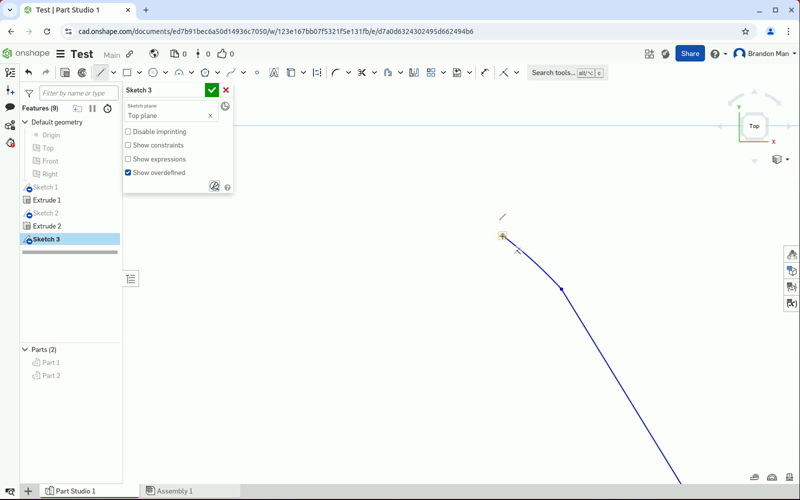
scroll(-6)
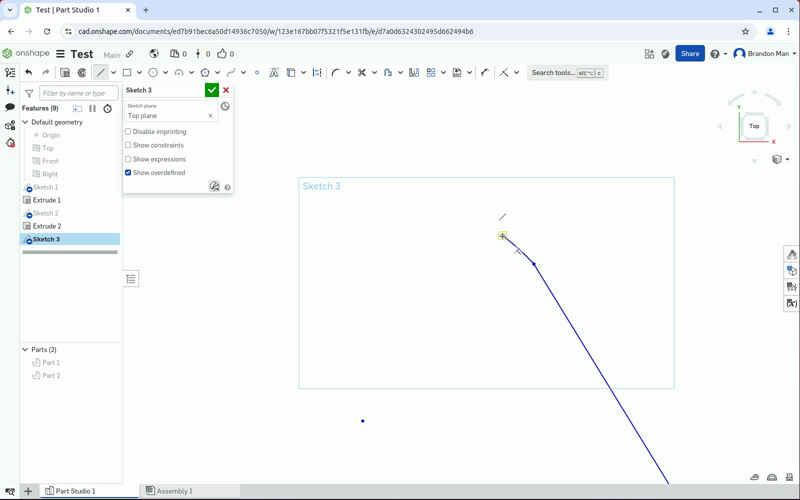
scroll(-6)
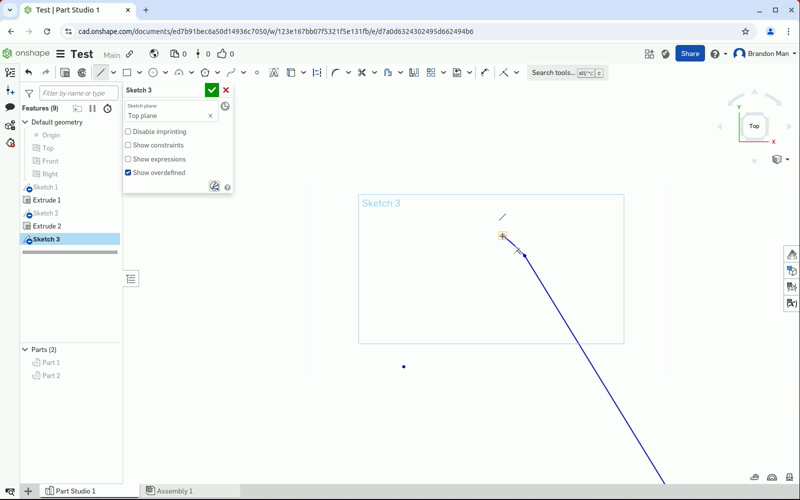
scroll(-6)
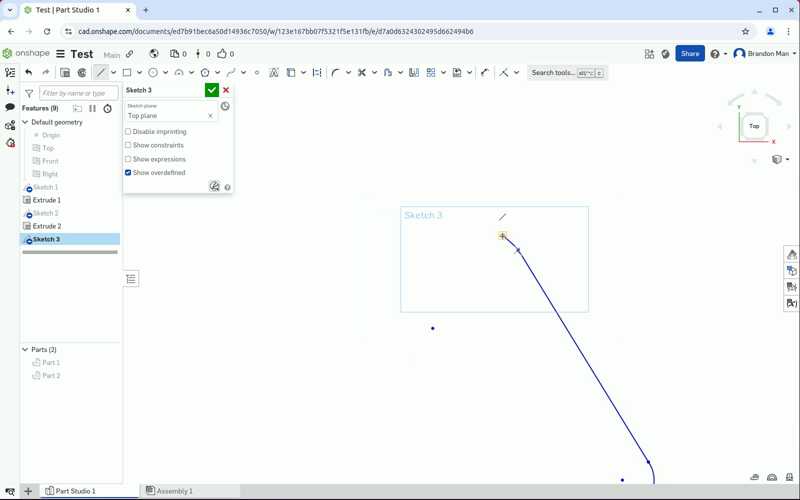
scroll(-6)
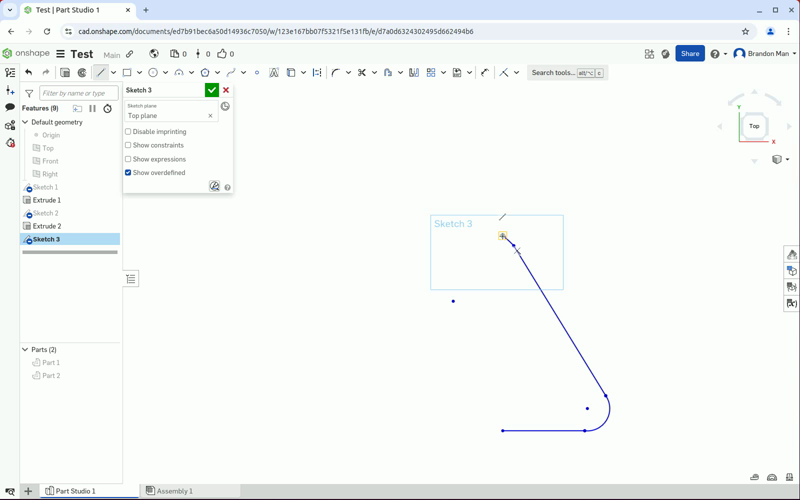
scroll(-6)
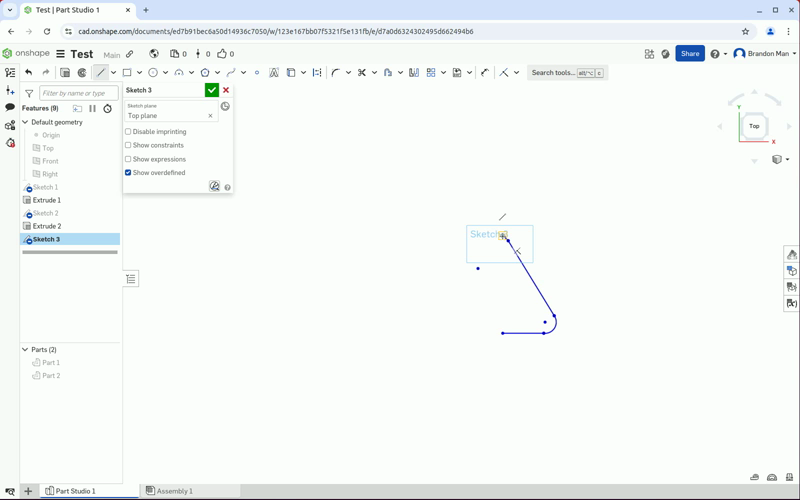
key_down(shift)
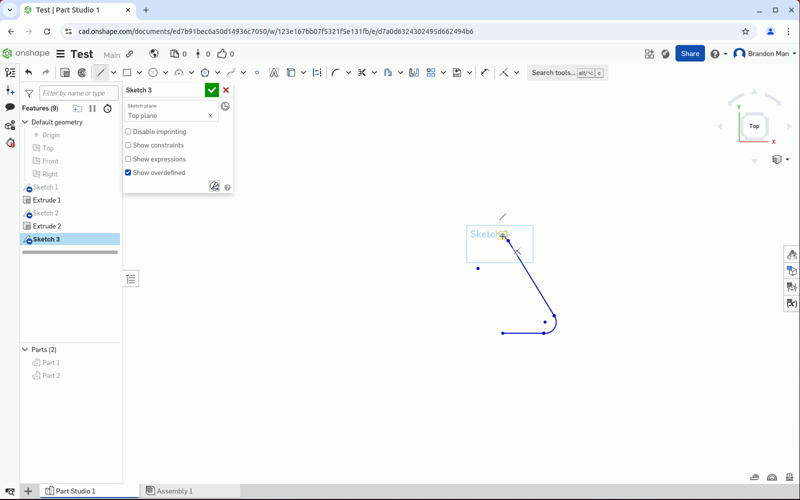
mouse_move(502, 333)
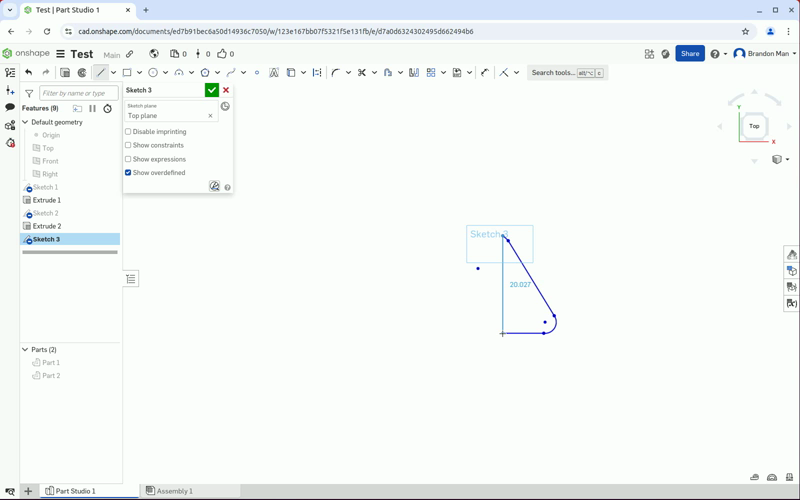
key_up(shift)
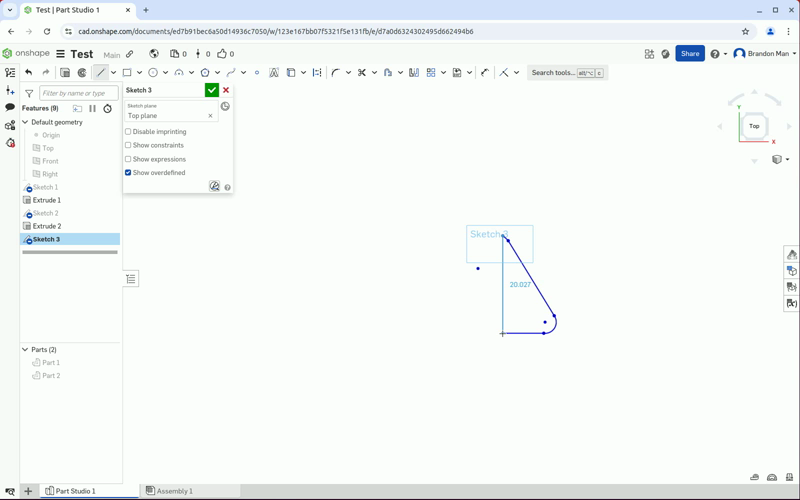
click(502, 333)
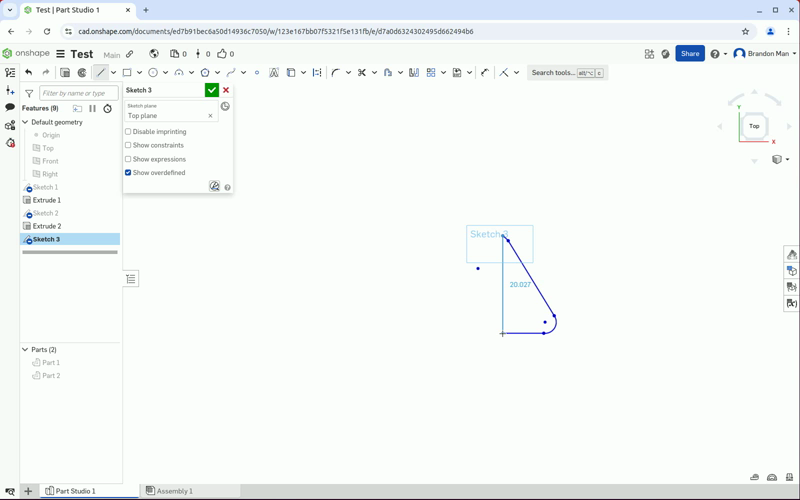
key(esc)
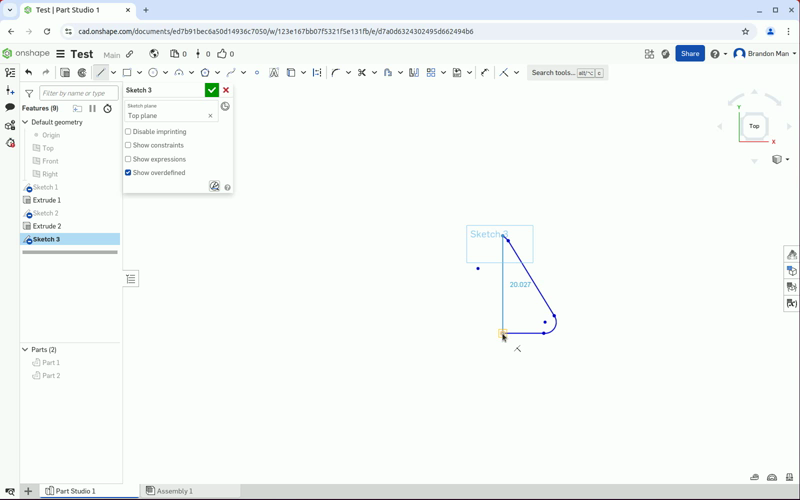
mouse_move(542, 319)
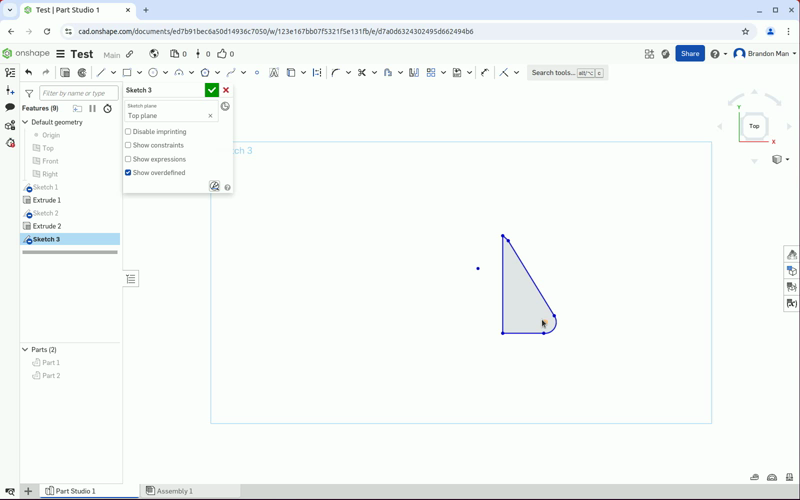
click(542, 319)
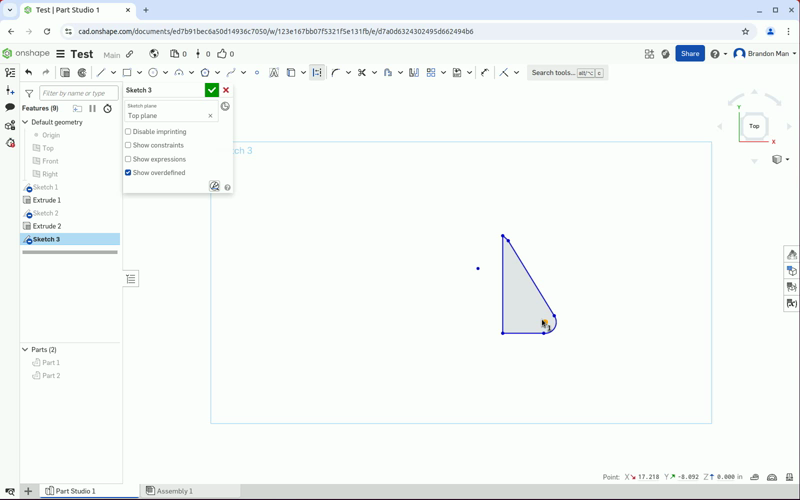
mouse_move(73, 352)
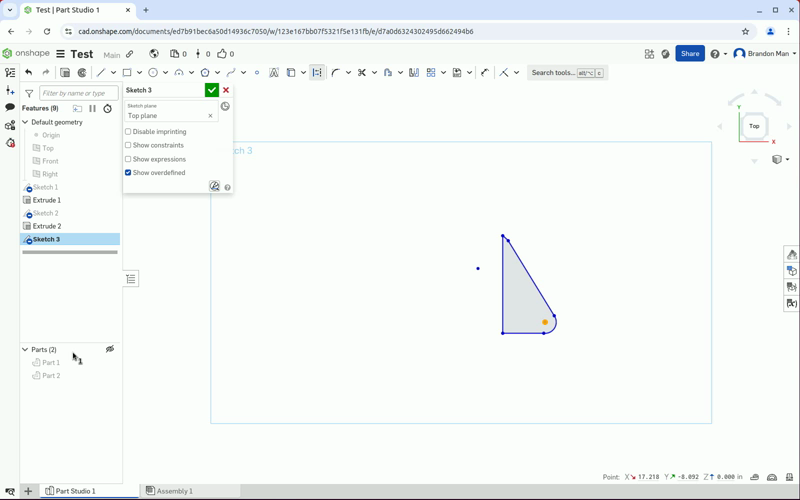
key(shift+y)
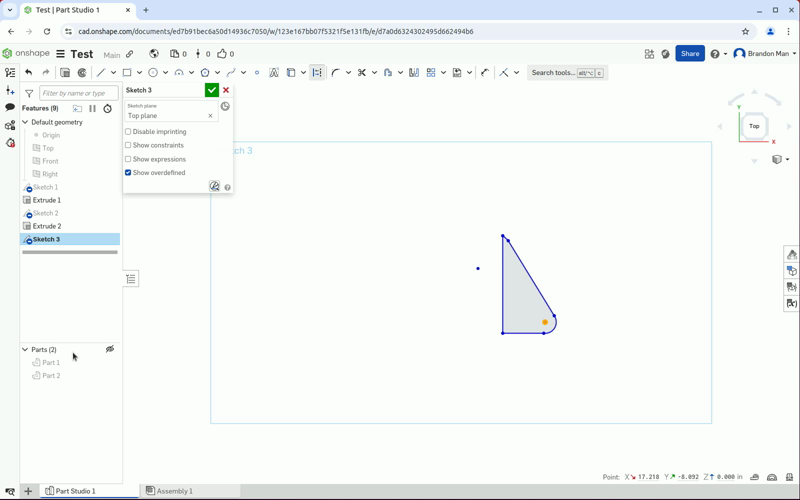
key(shift+e)
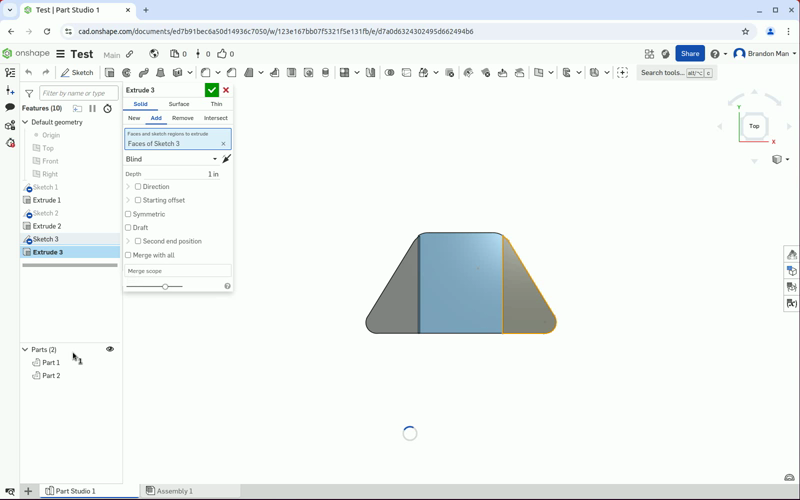
mouse_move(143, 106)
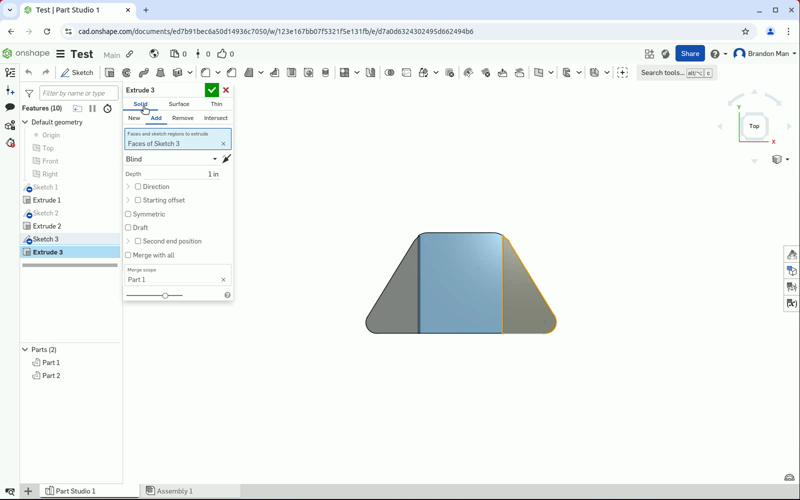
click(143, 106)
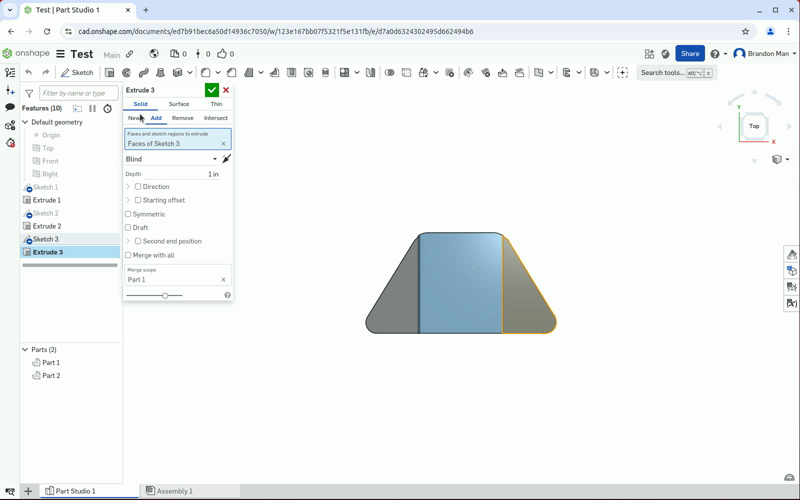
mouse_move(137, 120)
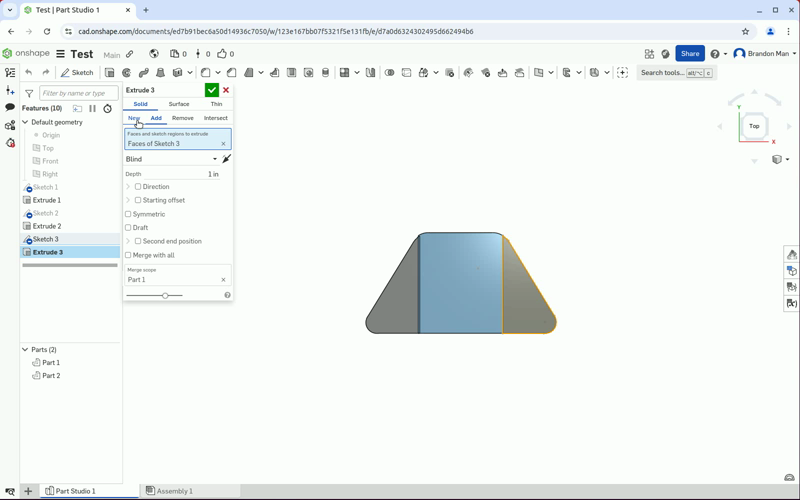
click(137, 120)
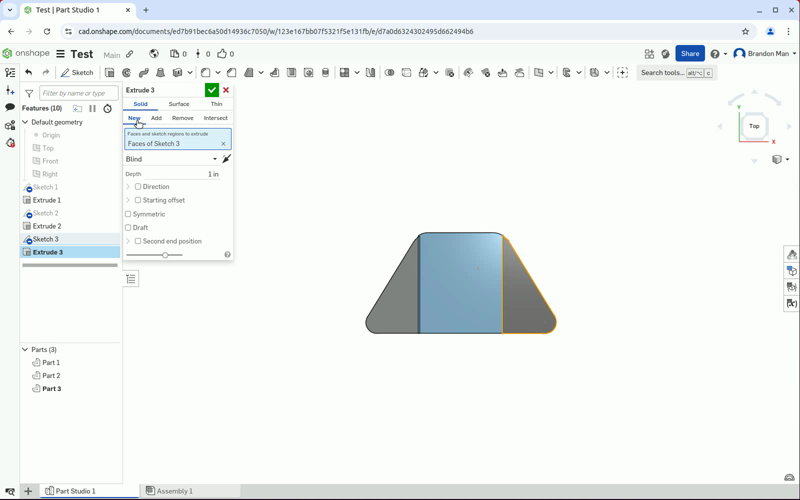
key(tab, 4)
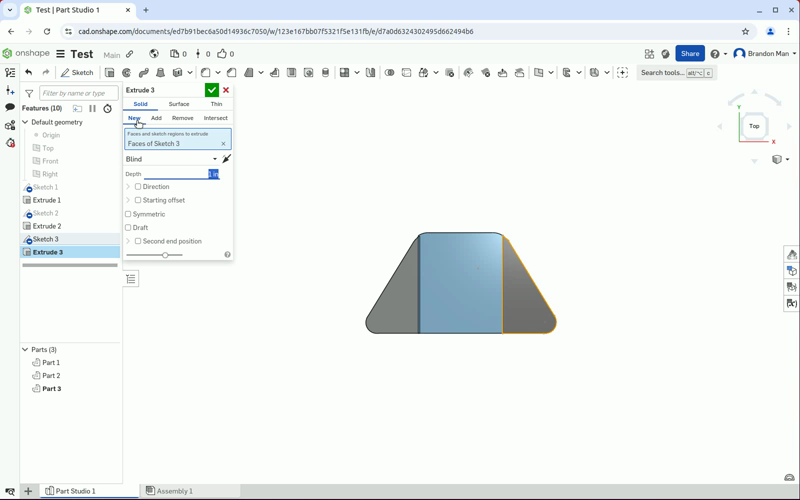
text(1.685)
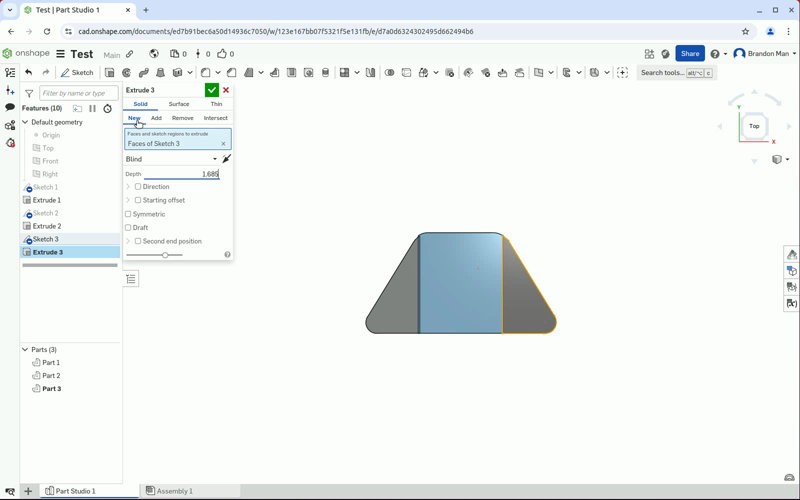
key(enter)
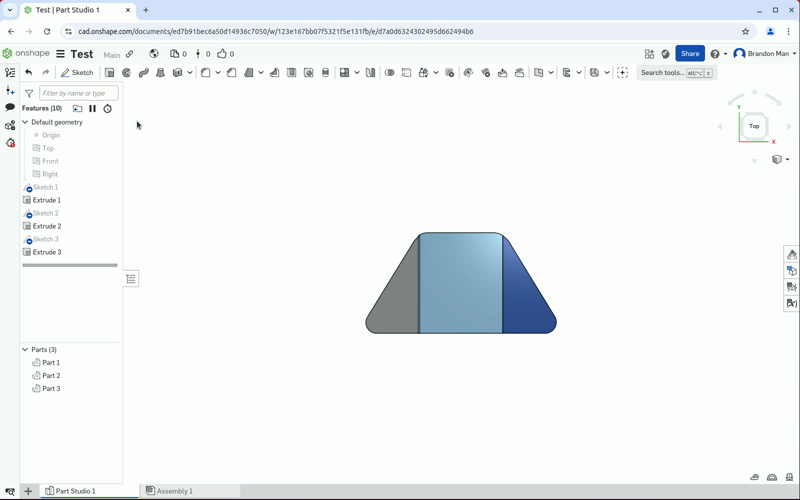
key(shift+h)
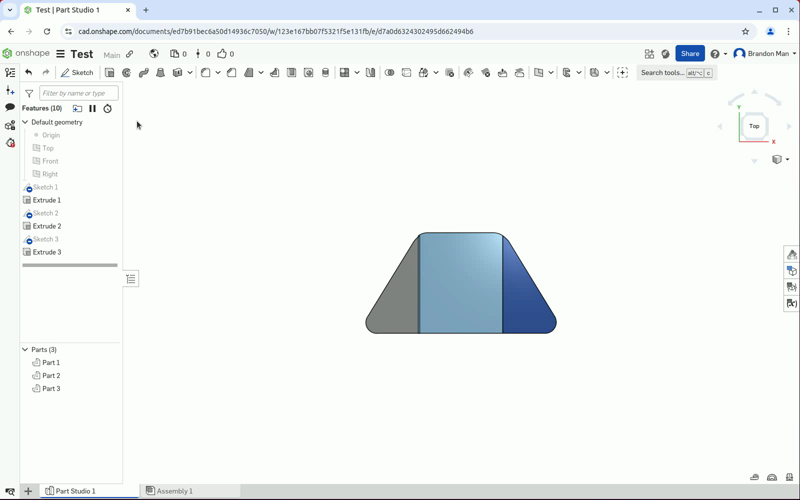
key(shift+h)
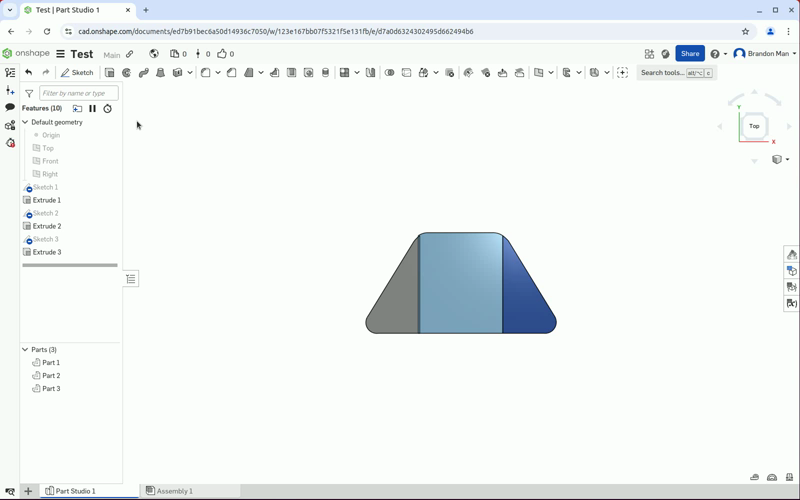
mouse_move(73, 189)
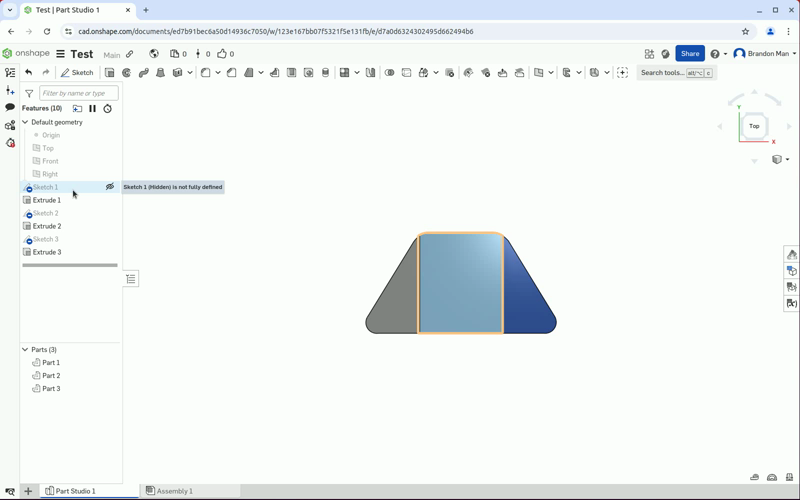
click(73, 189)
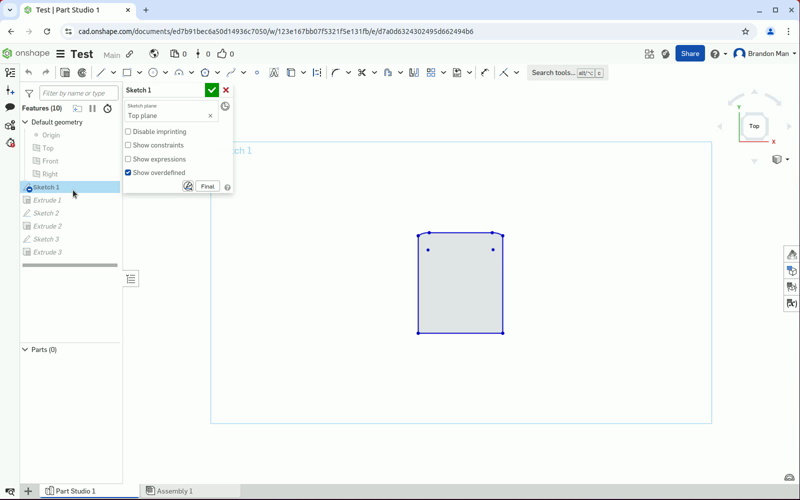
mouse_move(229, 92)
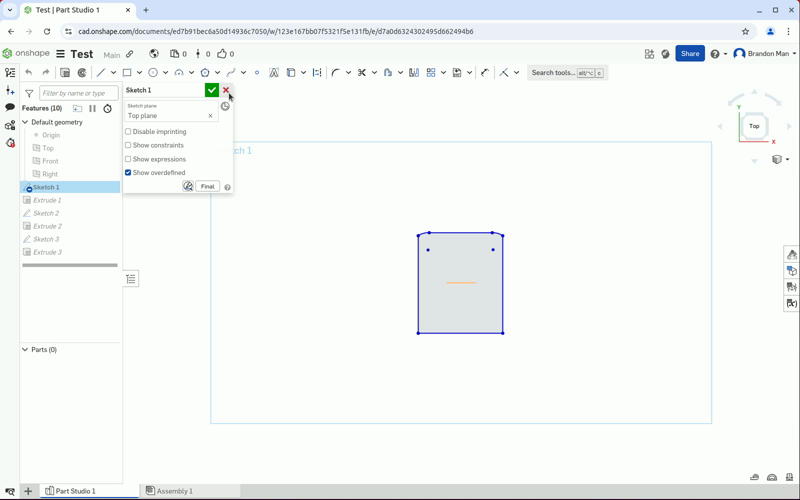
click(229, 92)
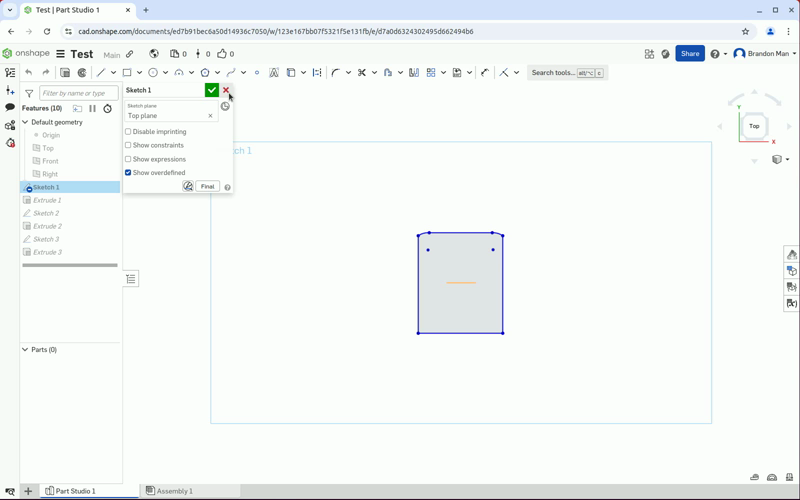
key(shift+s)
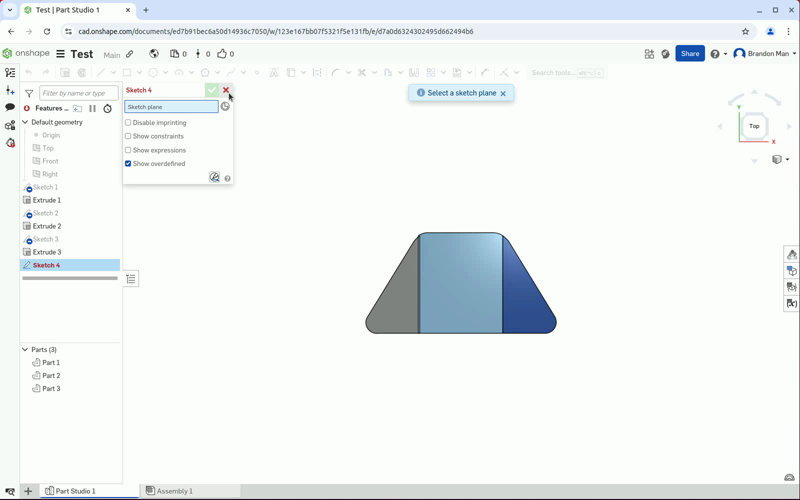
mouse_move(73, 150)
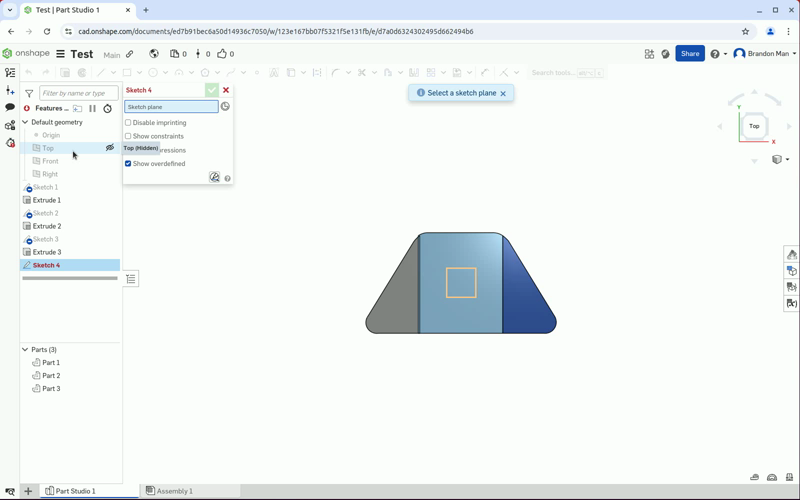
click(73, 150)
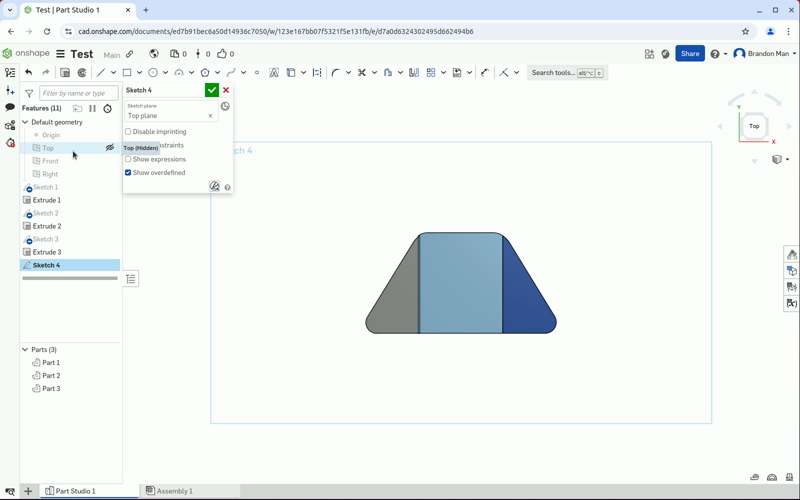
mouse_move(73, 352)
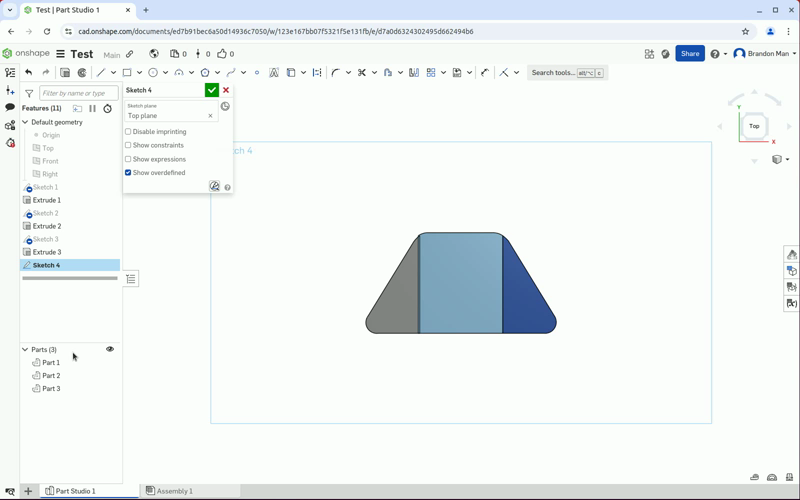
key(y)
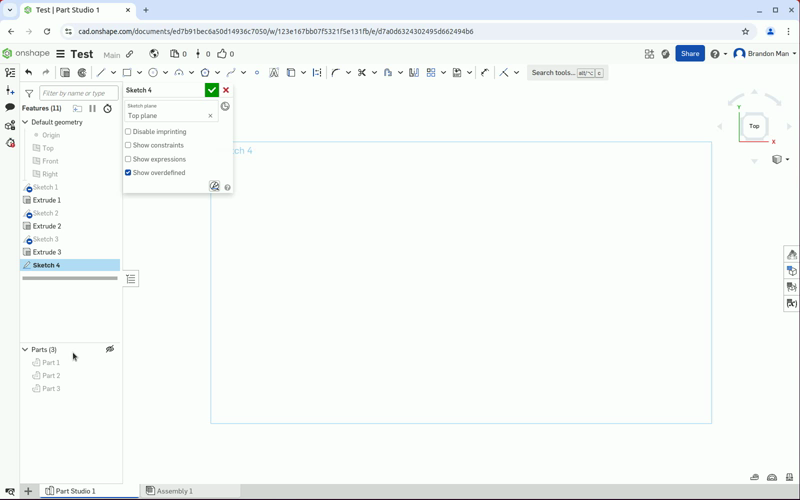
key(l)
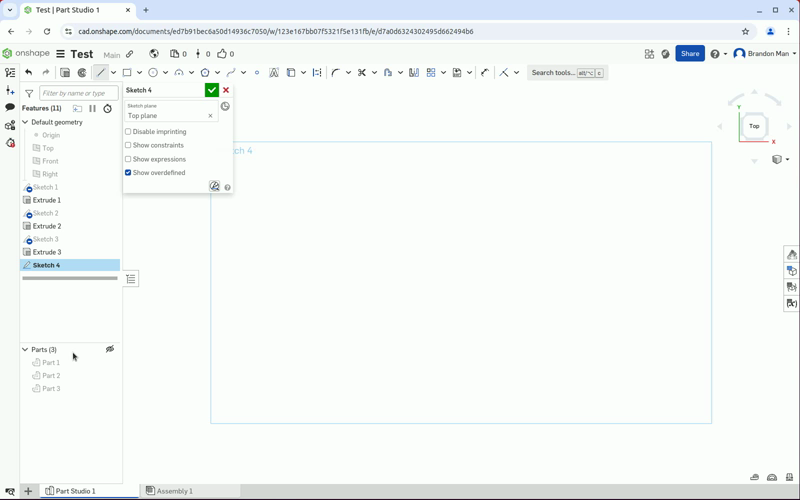
key_down(shift)
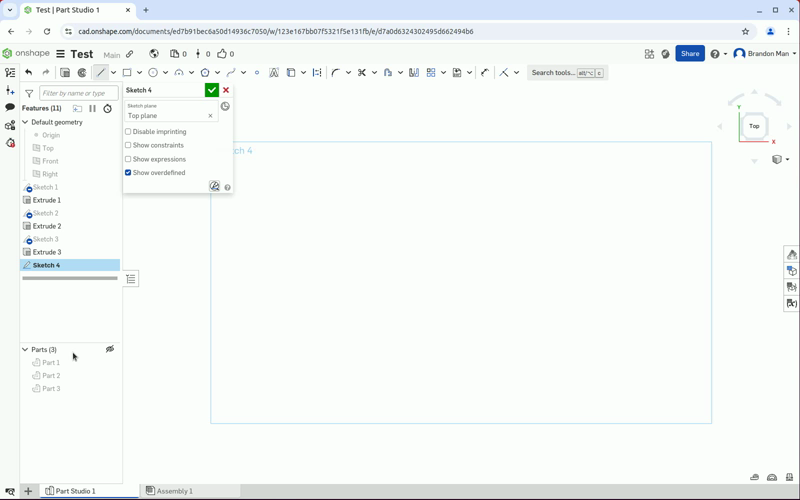
mouse_move(443, 204)
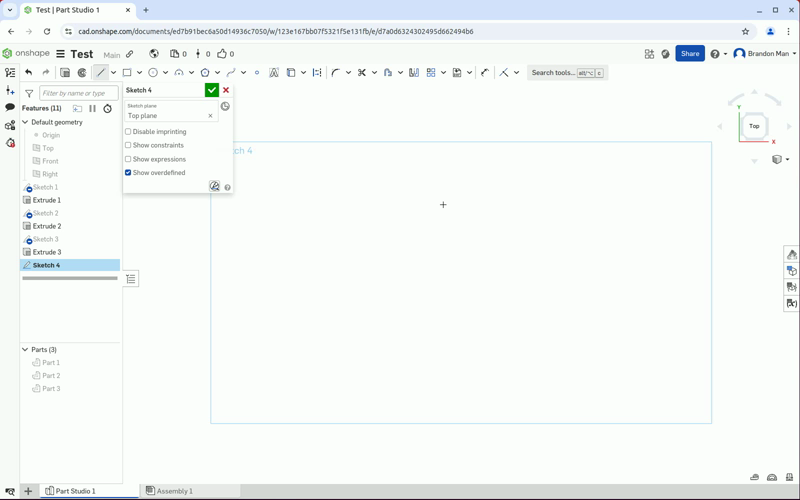
click(443, 204)
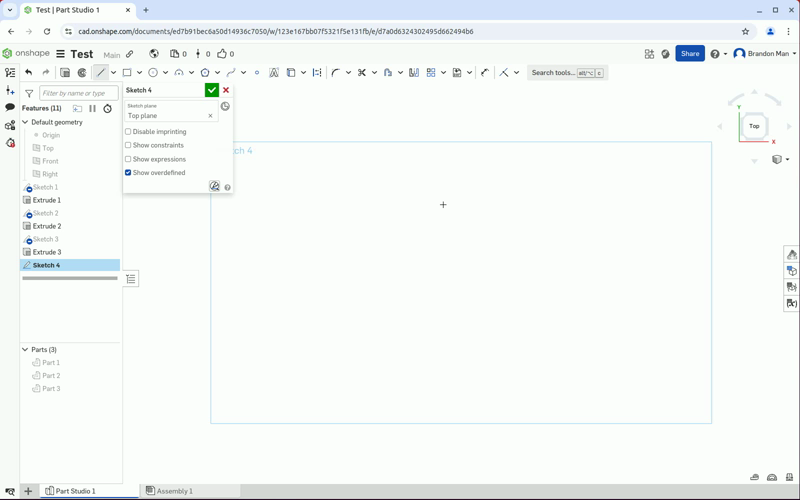
key_up(shift)
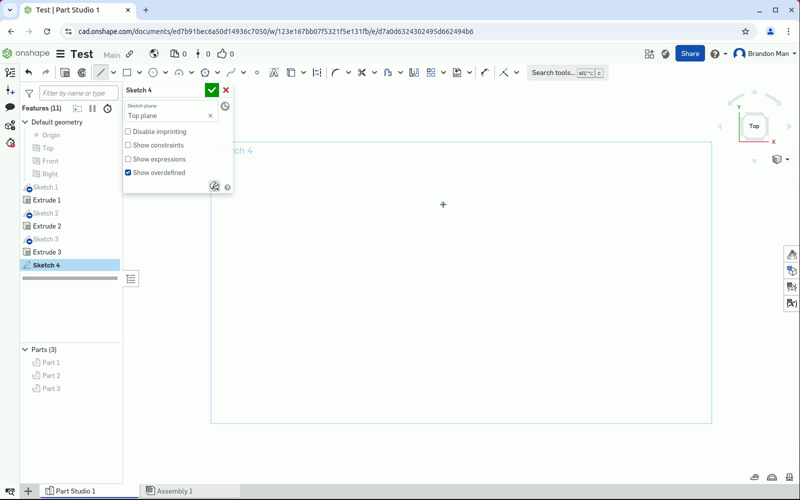
key_down(shift)
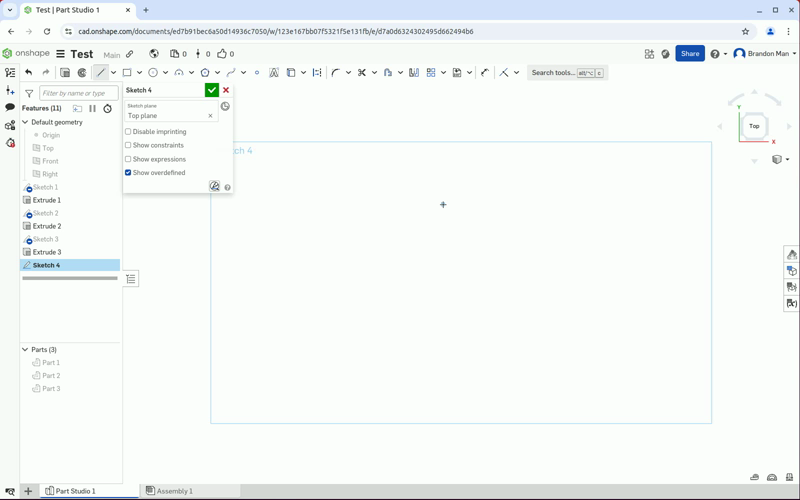
mouse_move(473, 204)
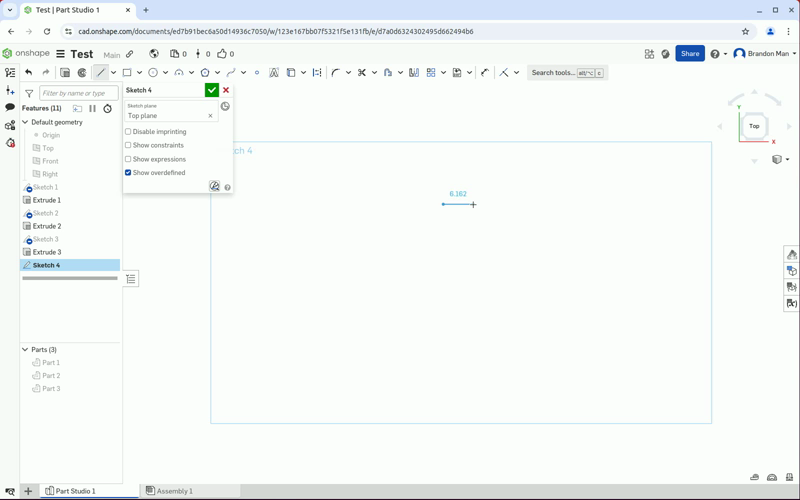
mouse_move(452, 204)
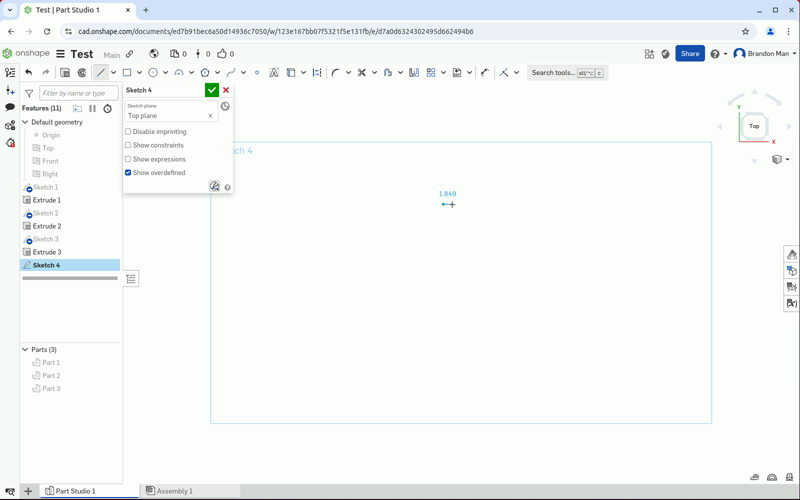
click(452, 204)
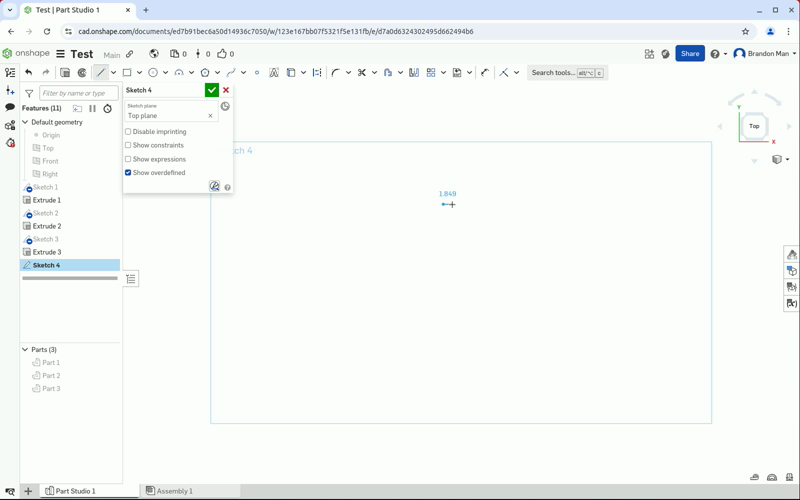
key_up(shift)
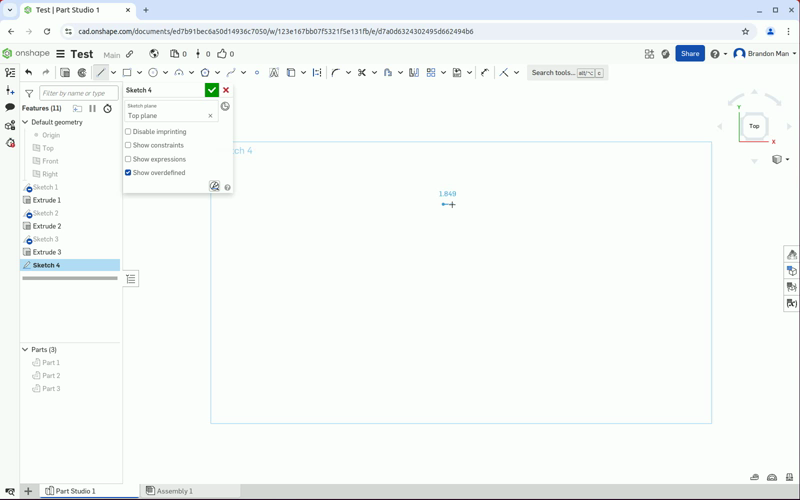
key_down(shift)
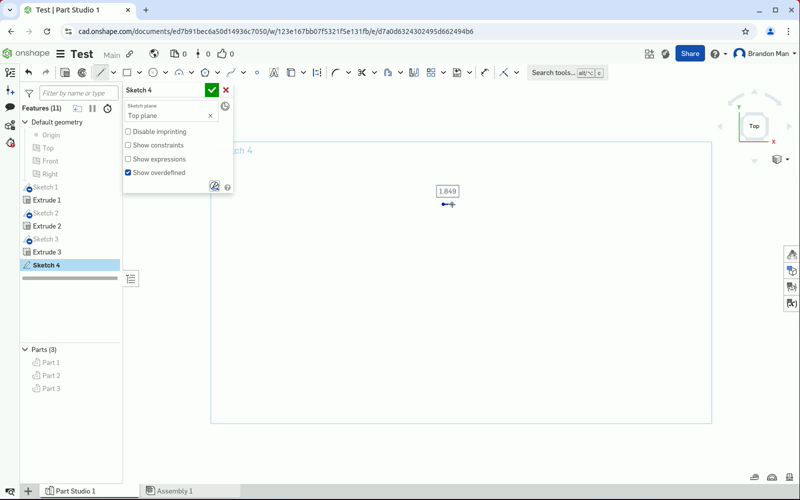
mouse_move(482, 204)
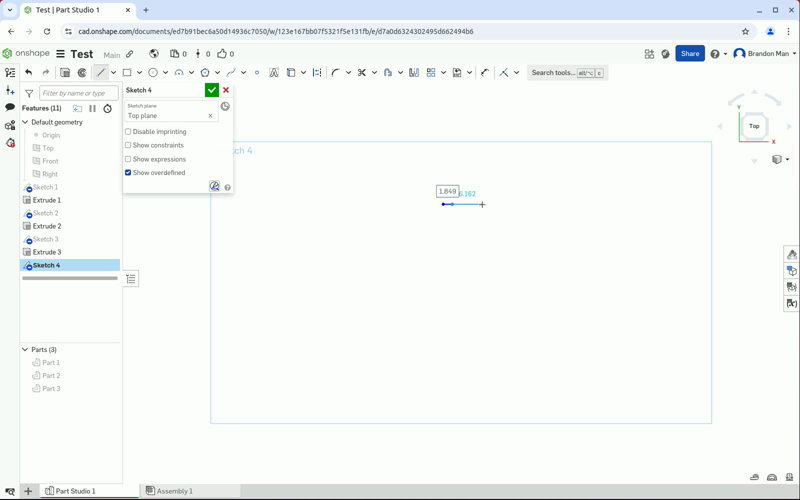
mouse_move(452, 195)
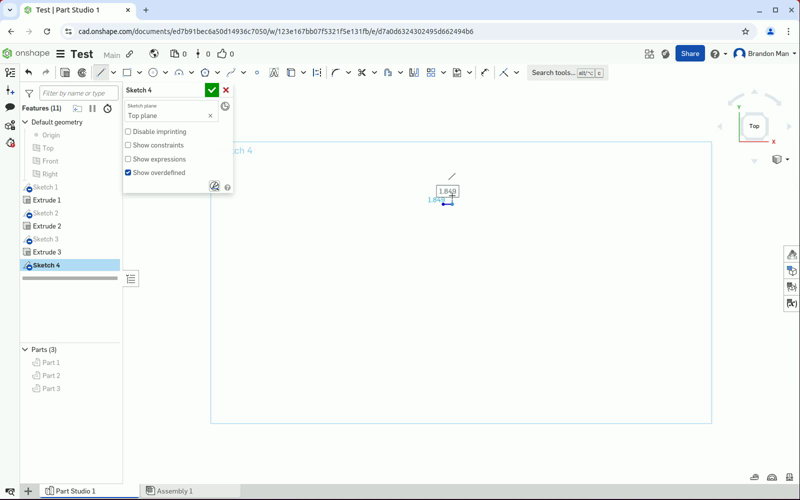
click(452, 195)
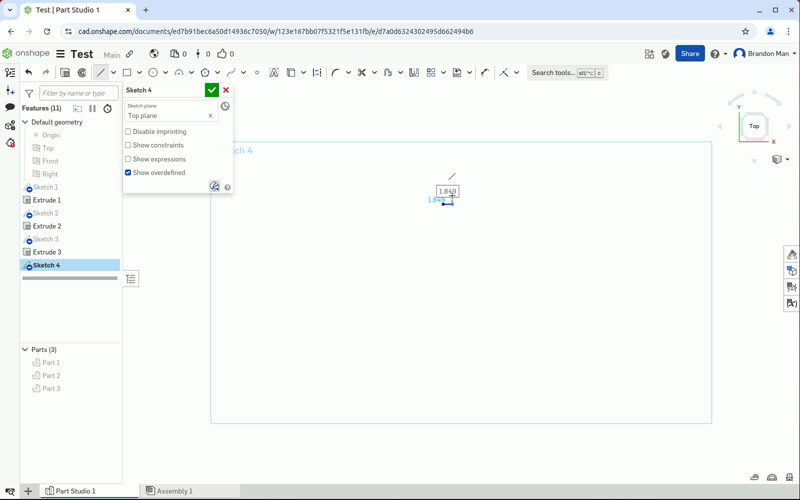
key_up(shift)
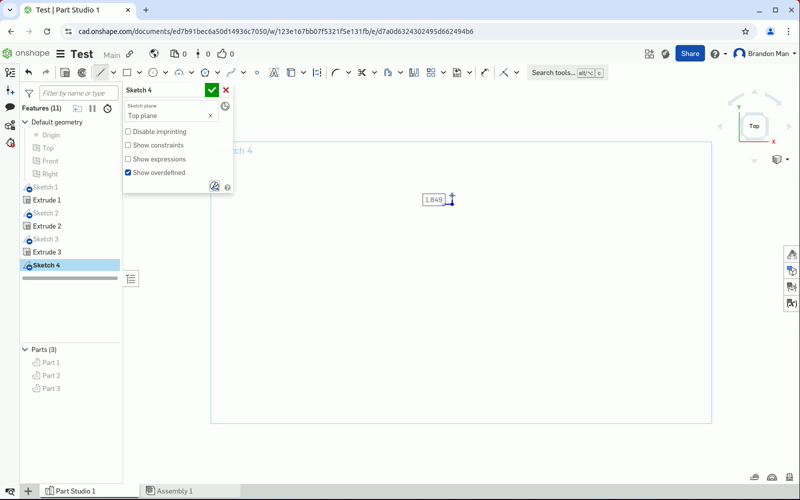
key_down(shift)
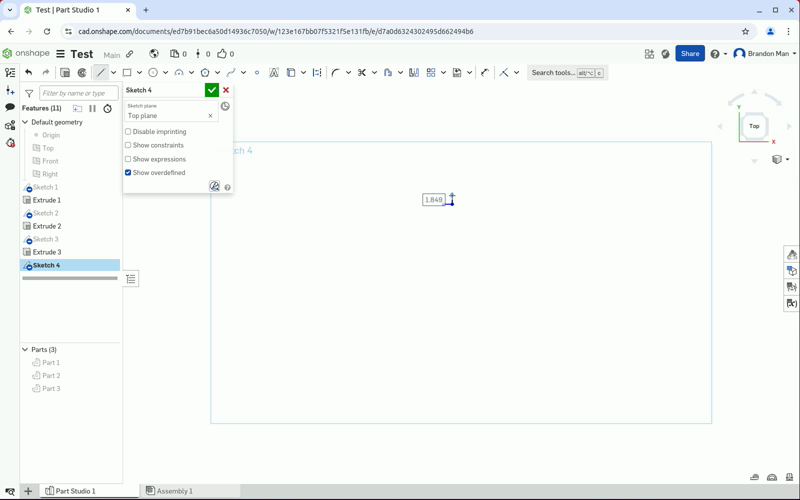
mouse_move(482, 195)
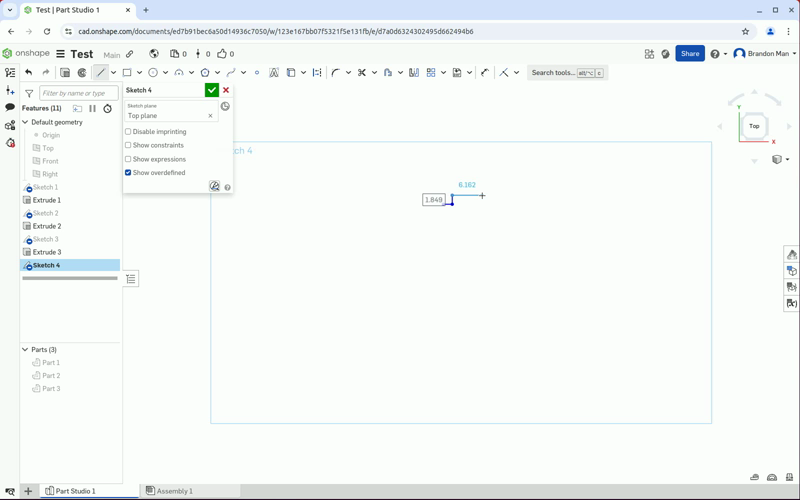
mouse_move(443, 195)
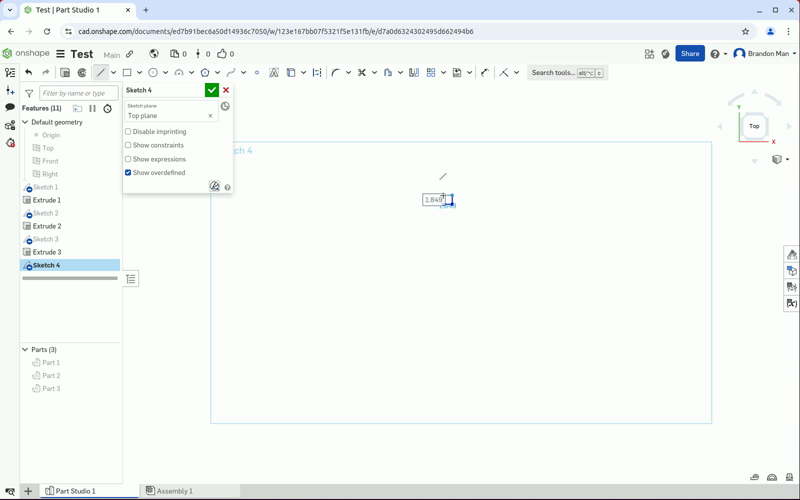
click(443, 195)
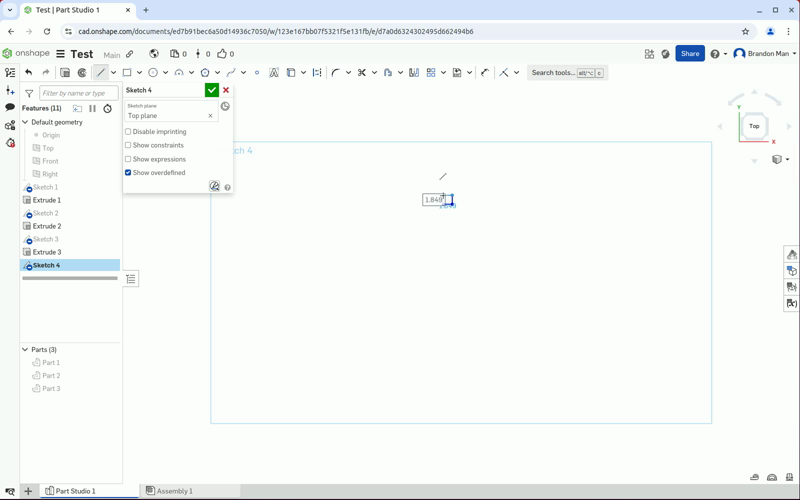
key_up(shift)
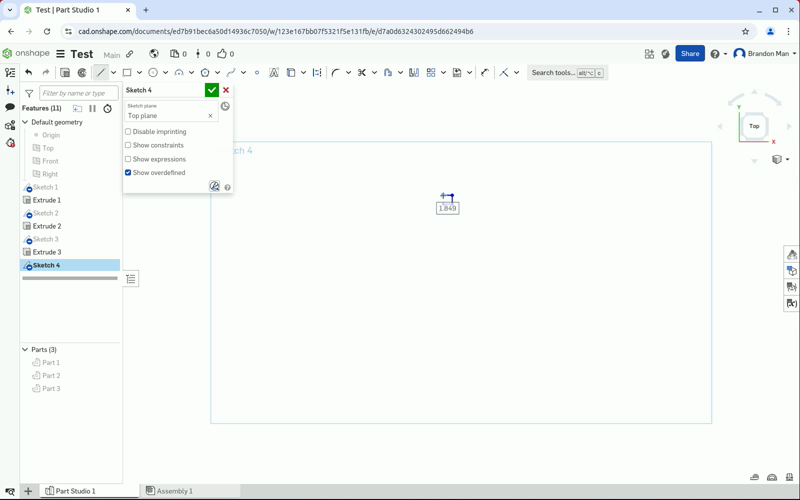
mouse_move(473, 195)
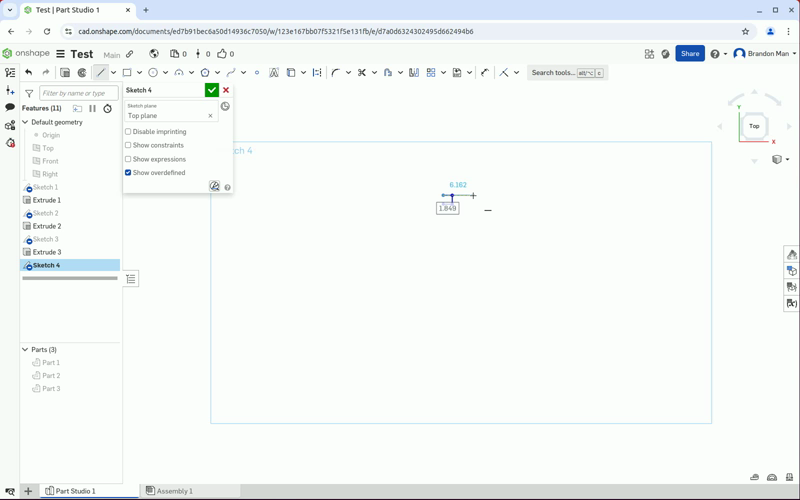
key_down(shift)
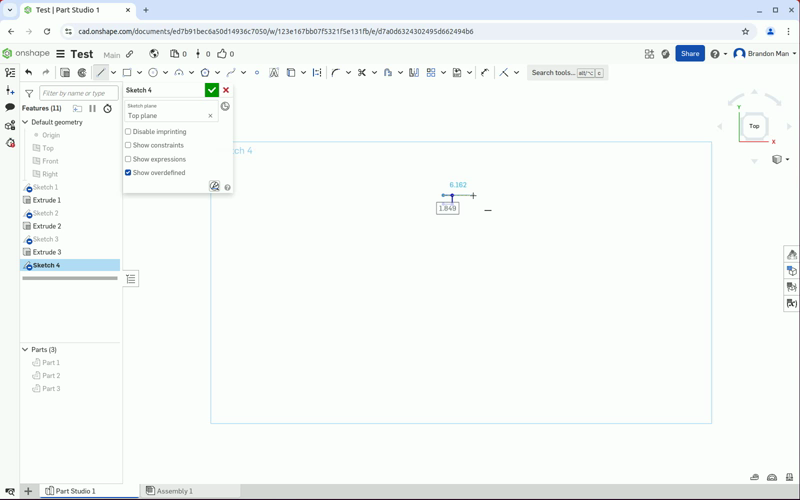
mouse_move(443, 204)
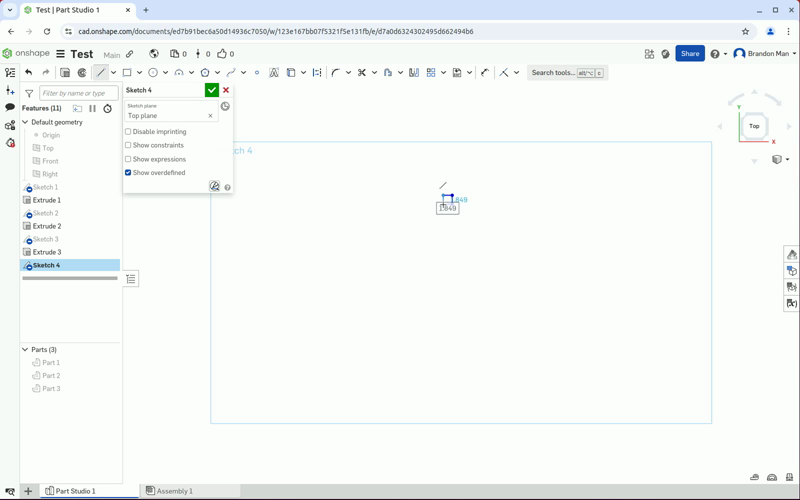
key_up(shift)
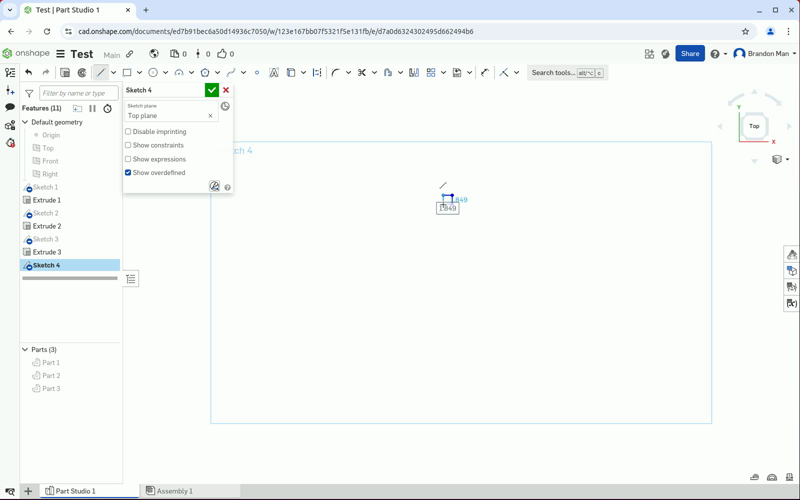
click(443, 204)
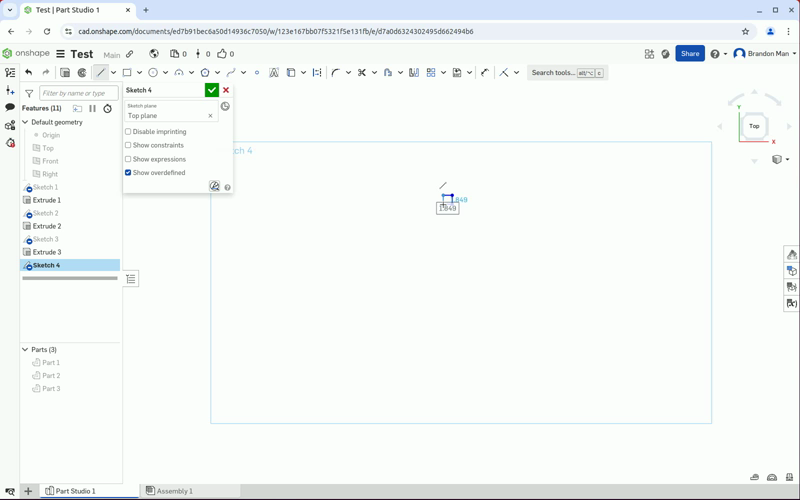
key(esc)
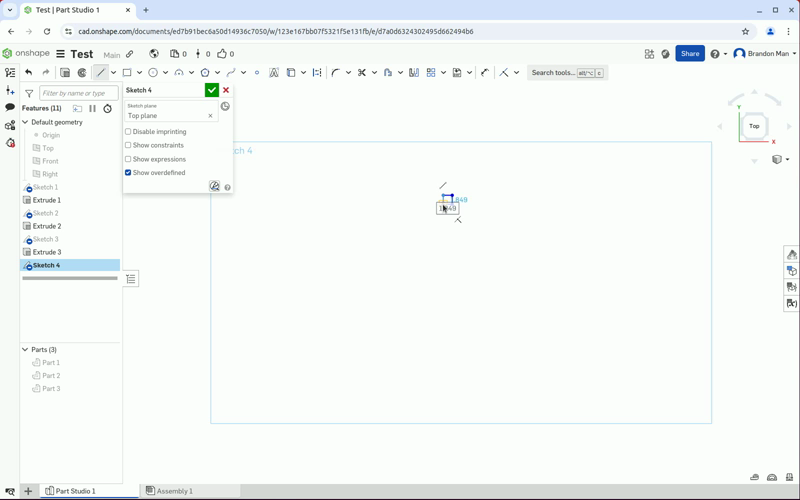
mouse_move(445, 199)
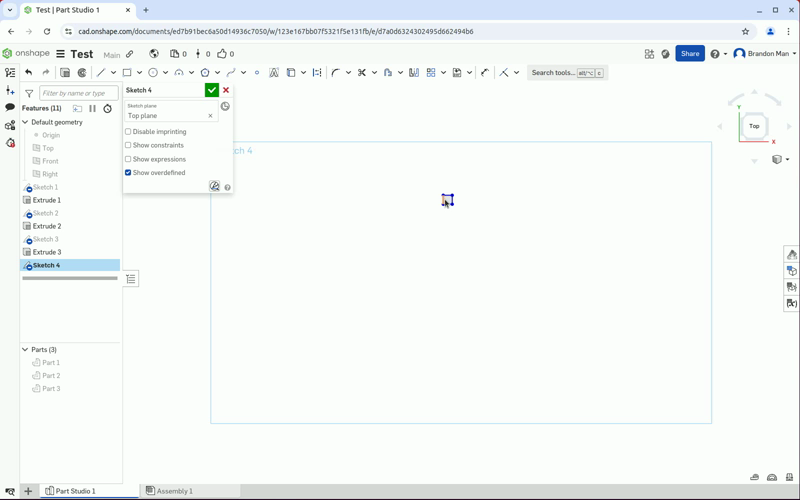
scroll(6)
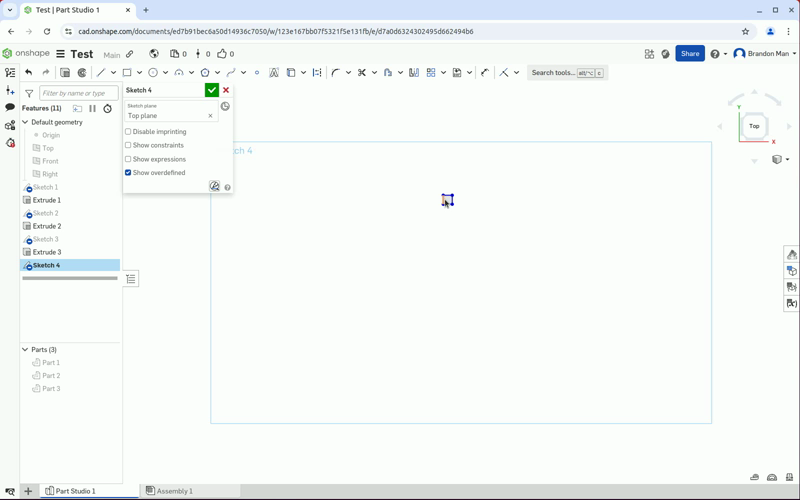
scroll(6)
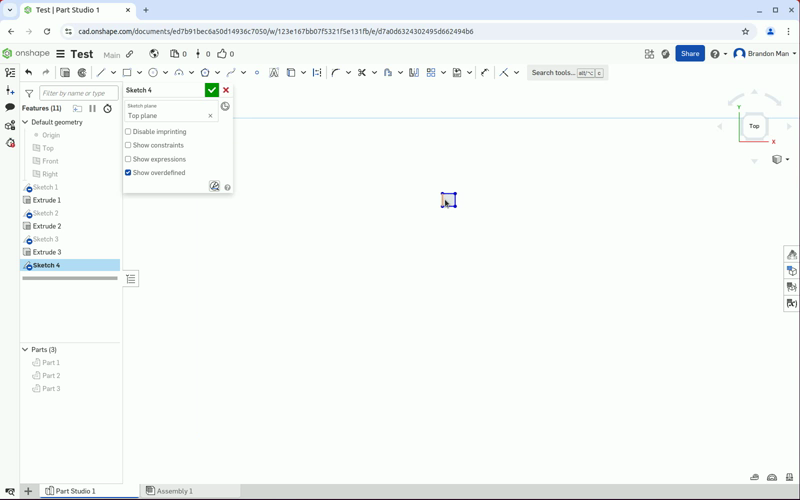
scroll(6)
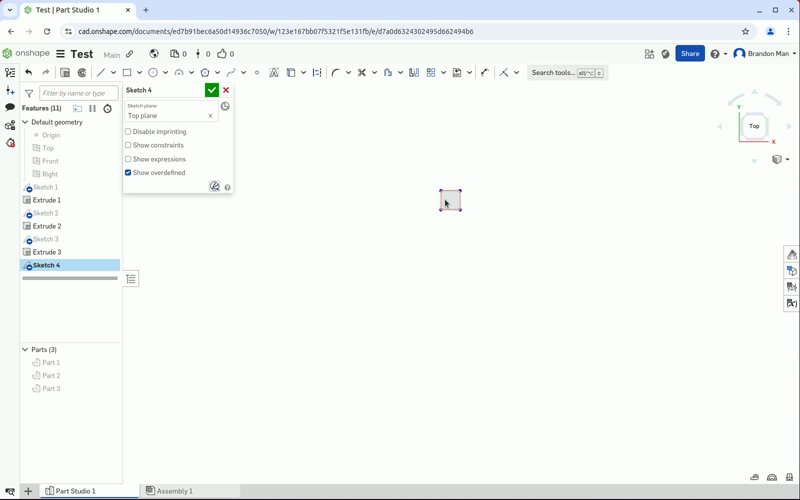
scroll(6)
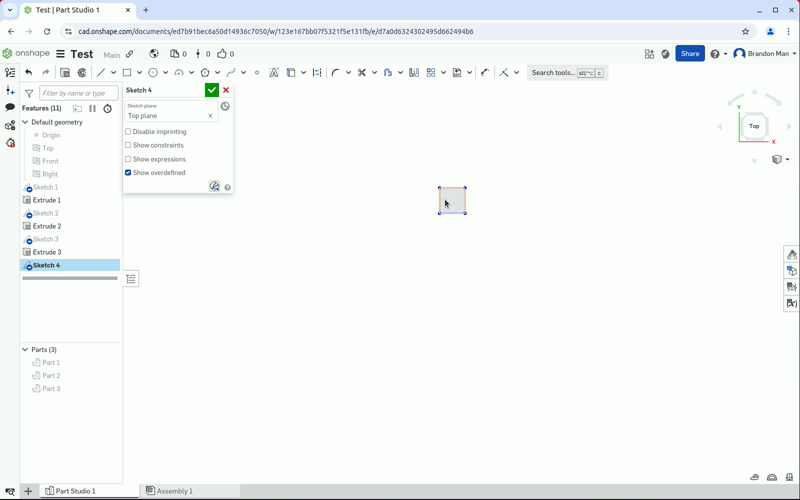
scroll(6)
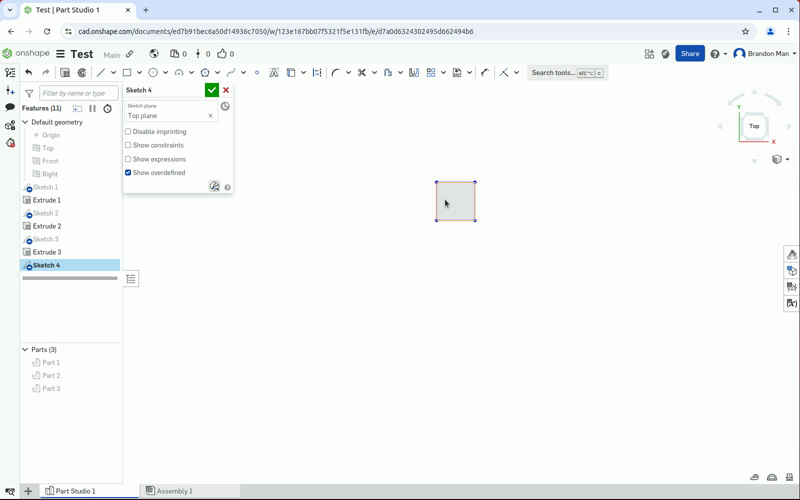
scroll(6)
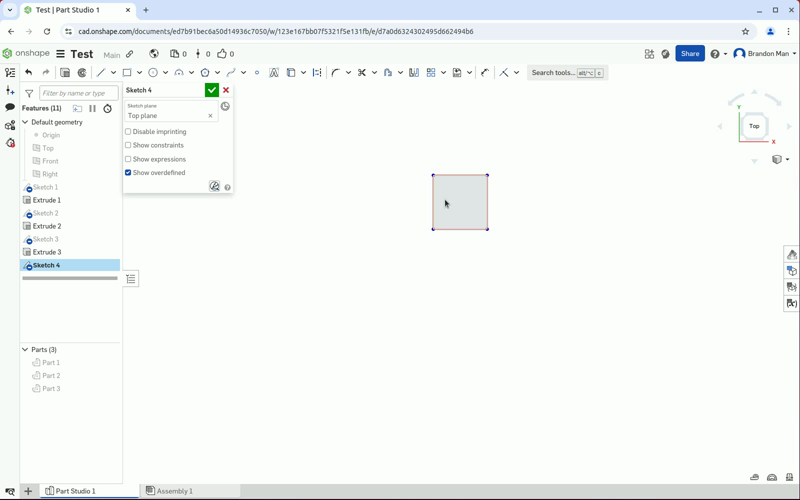
scroll(6)
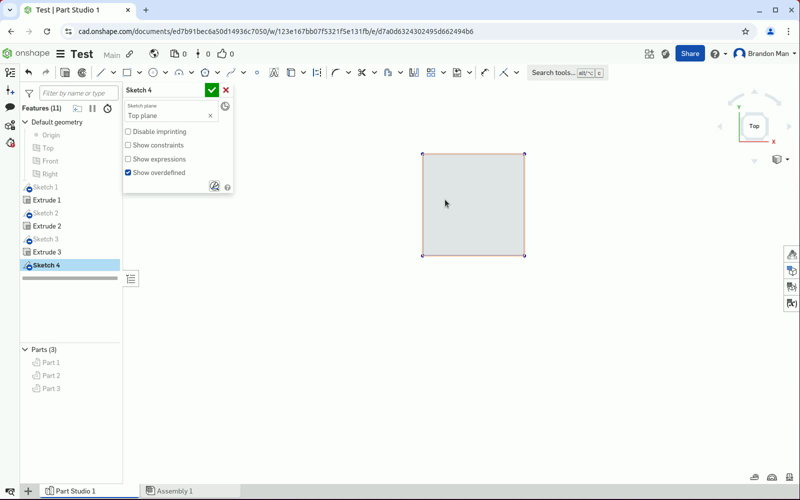
click(445, 199)
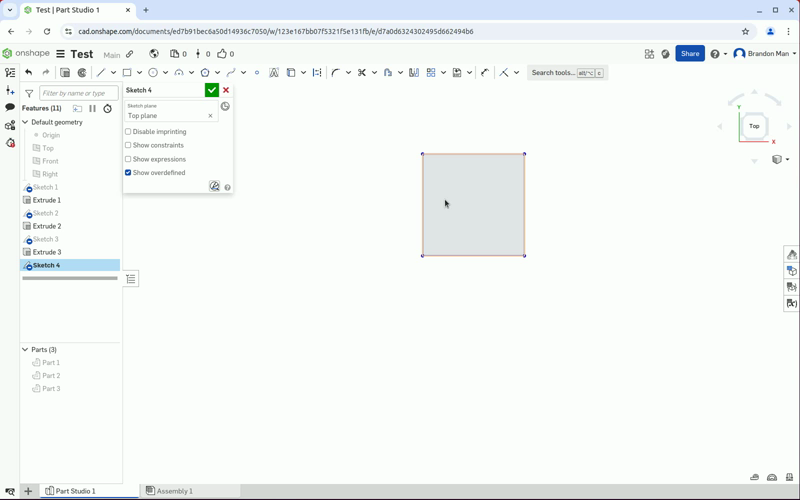
scroll(-6)
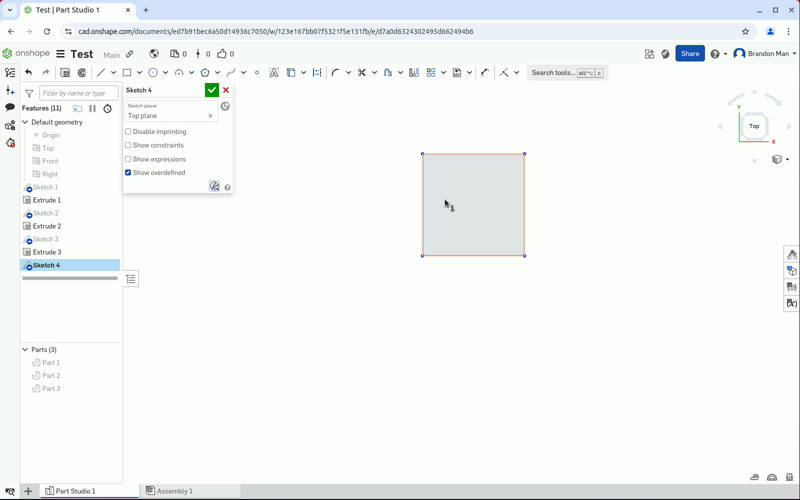
scroll(-6)
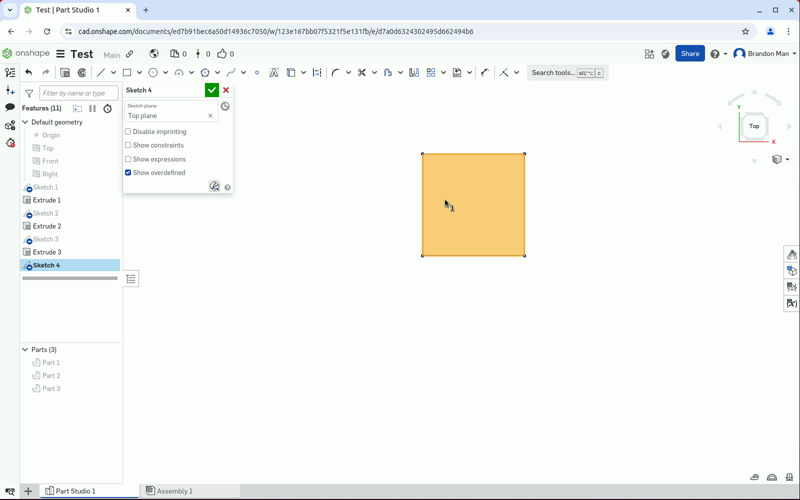
scroll(-6)
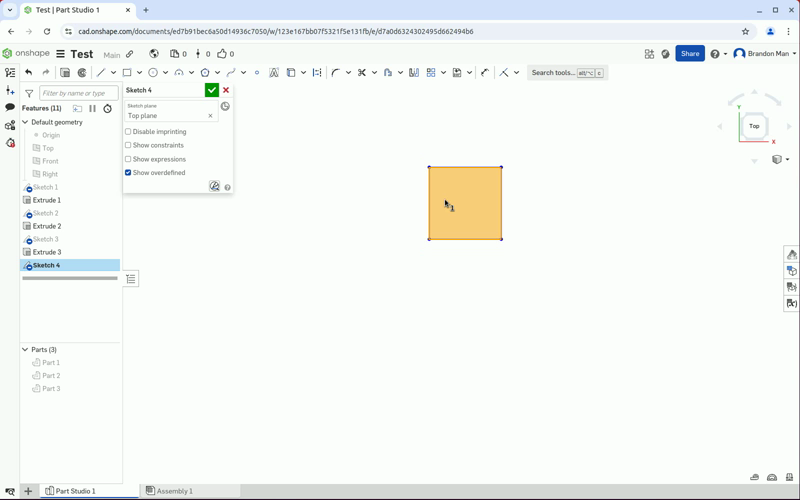
scroll(-6)
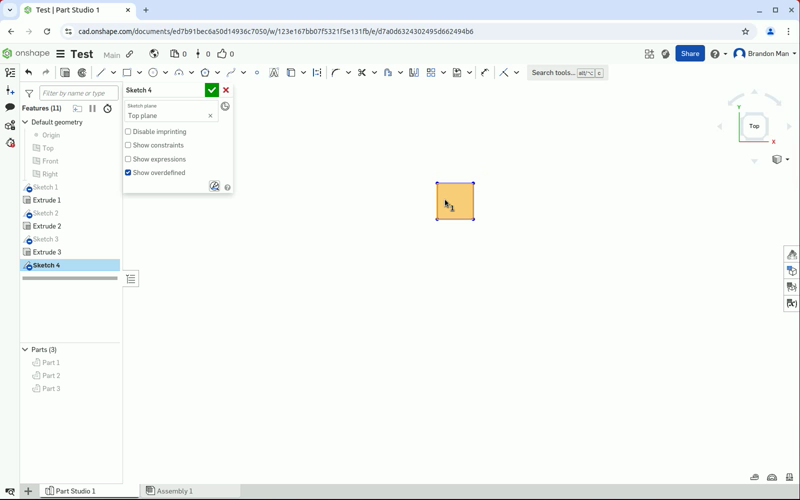
scroll(-6)
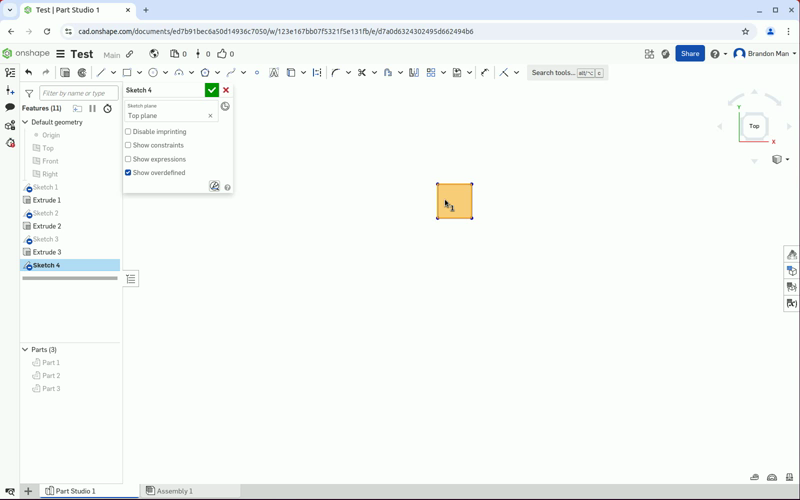
scroll(-6)
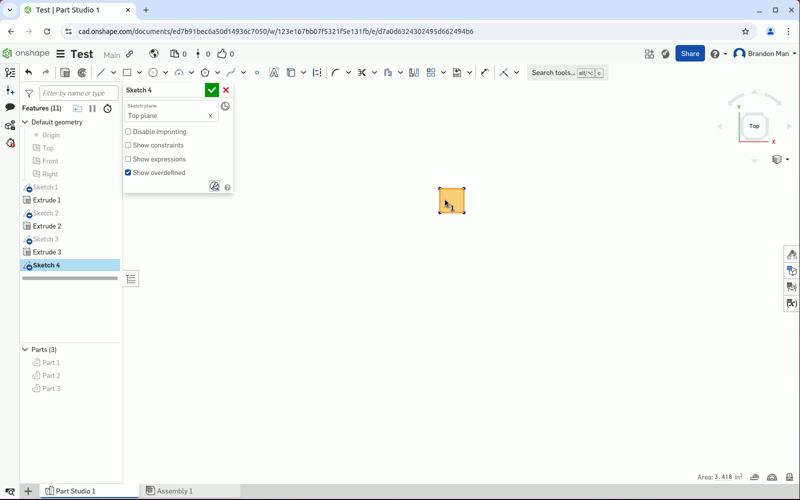
scroll(-6)
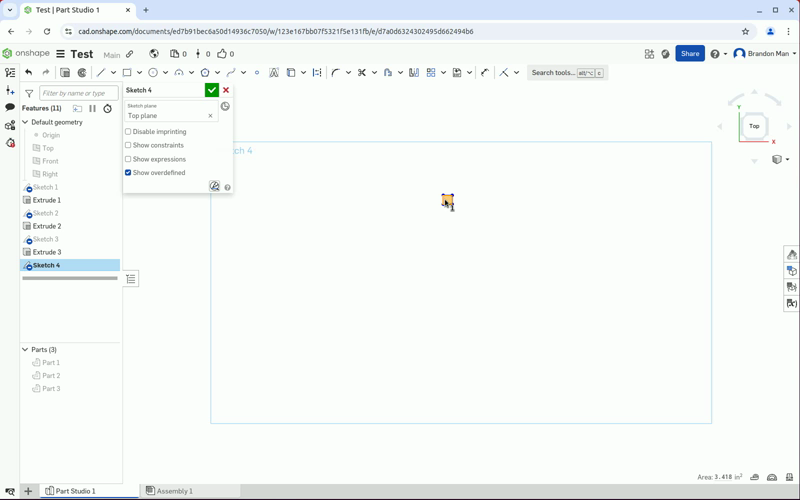
mouse_move(73, 352)
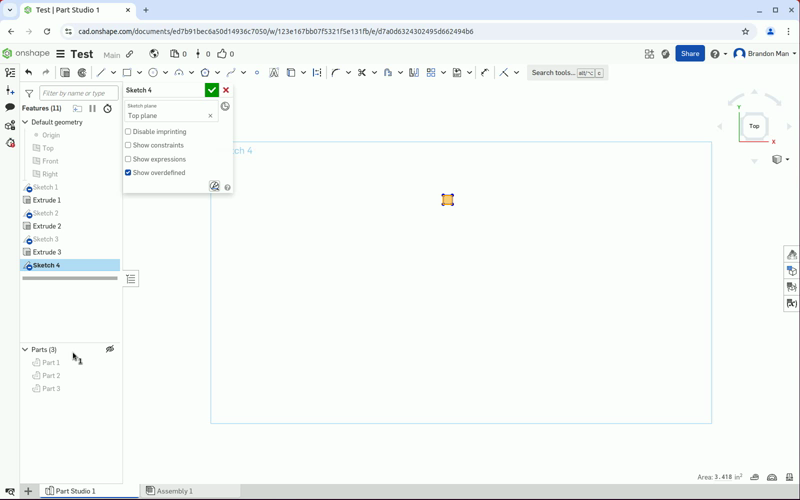
key(shift+y)
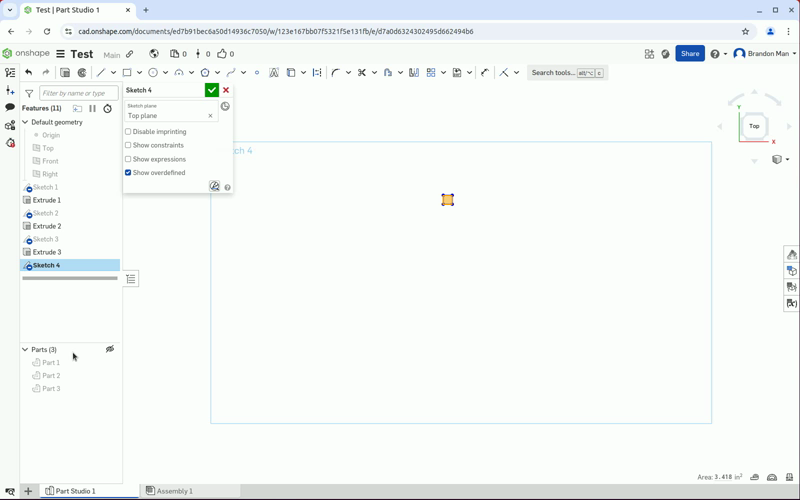
key(shift+e)
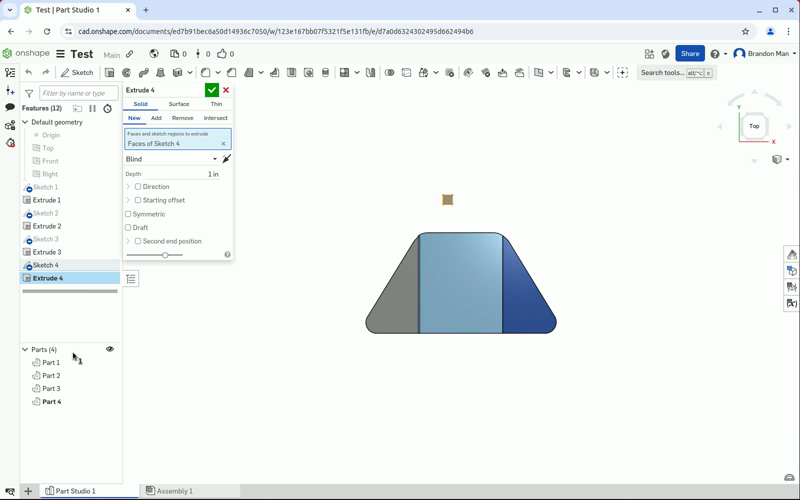
mouse_move(143, 106)
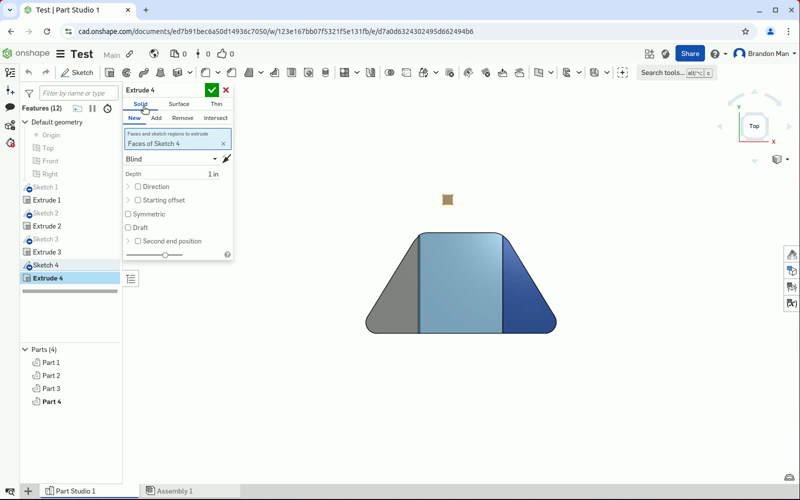
click(143, 106)
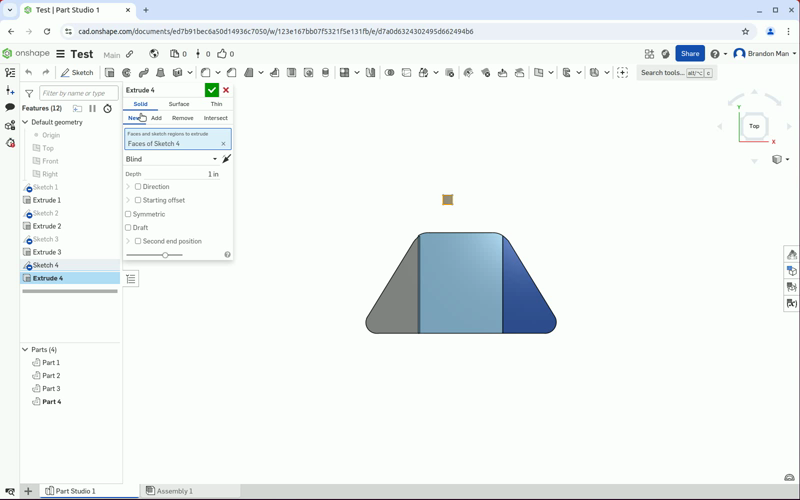
mouse_move(137, 120)
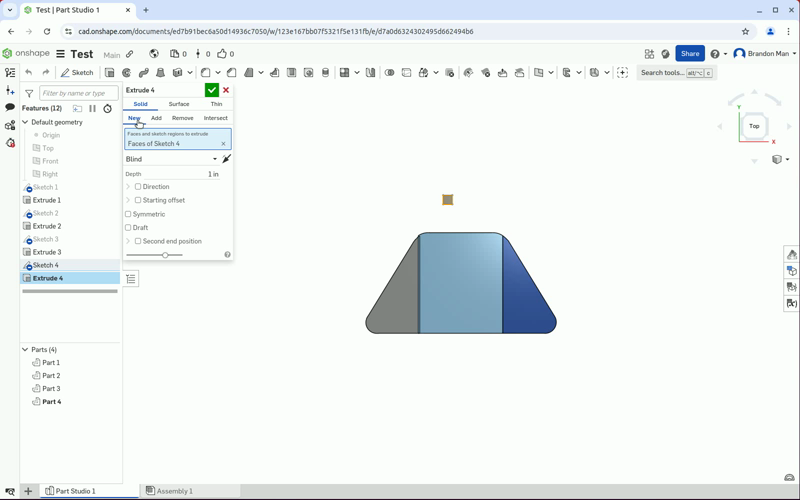
click(137, 120)
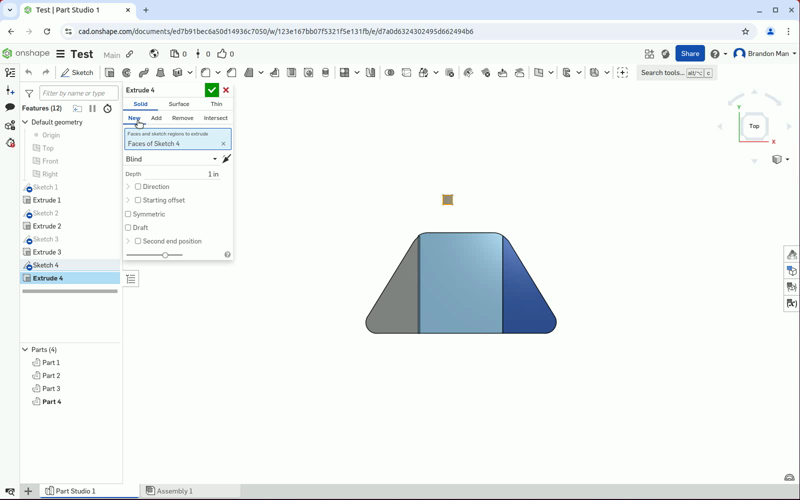
key(tab, 4)
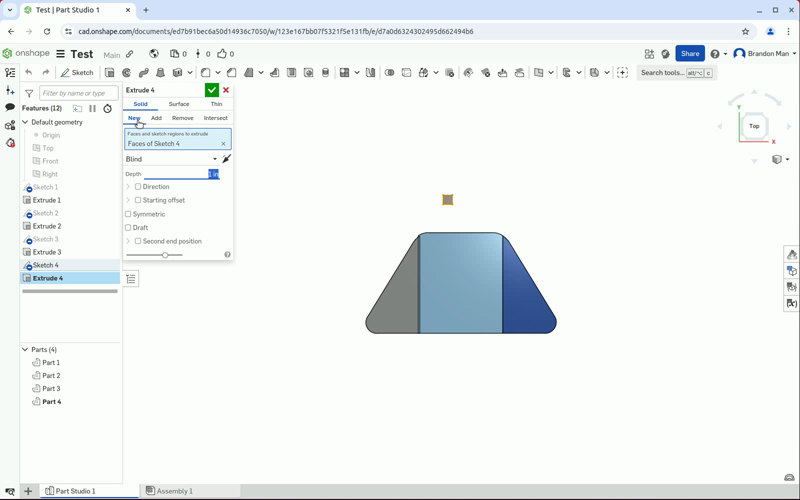
text(23.108)
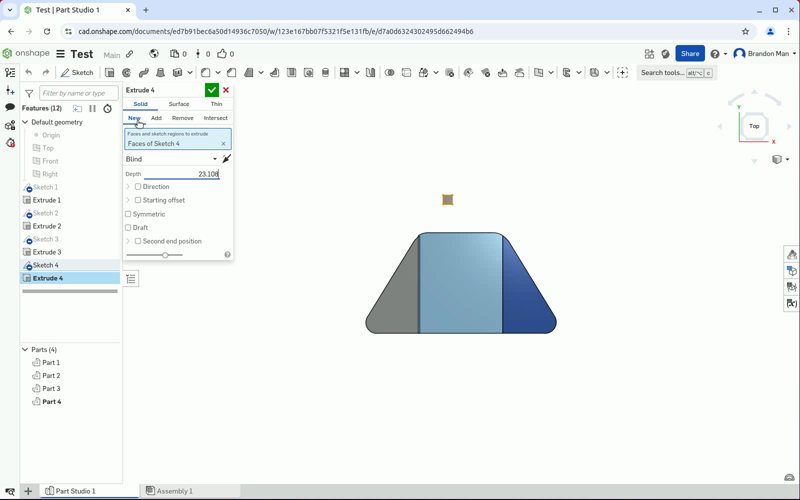
key(enter)
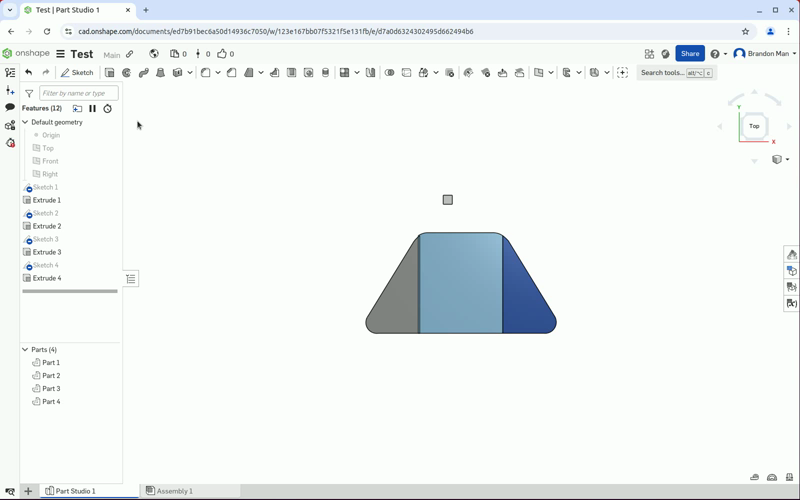
key(shift+h)
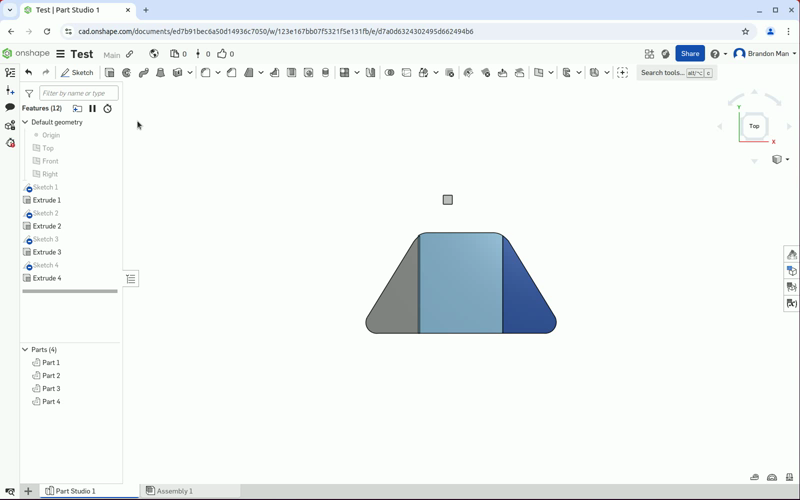
key(shift+h)
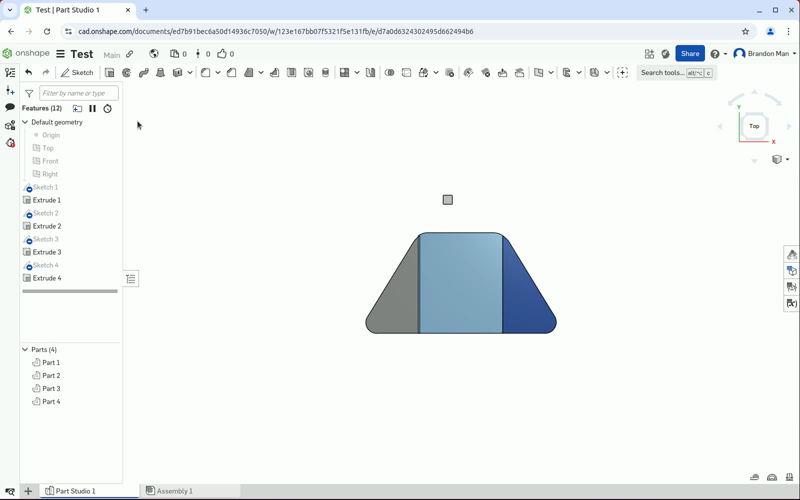
mouse_move(73, 189)
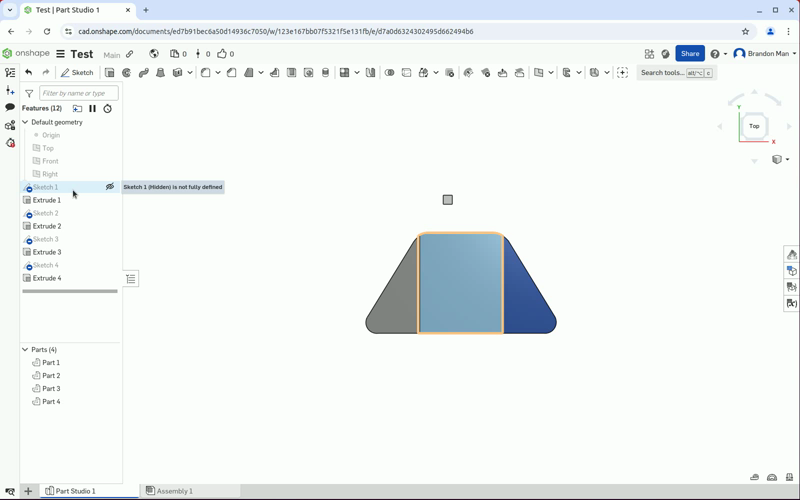
click(73, 189)
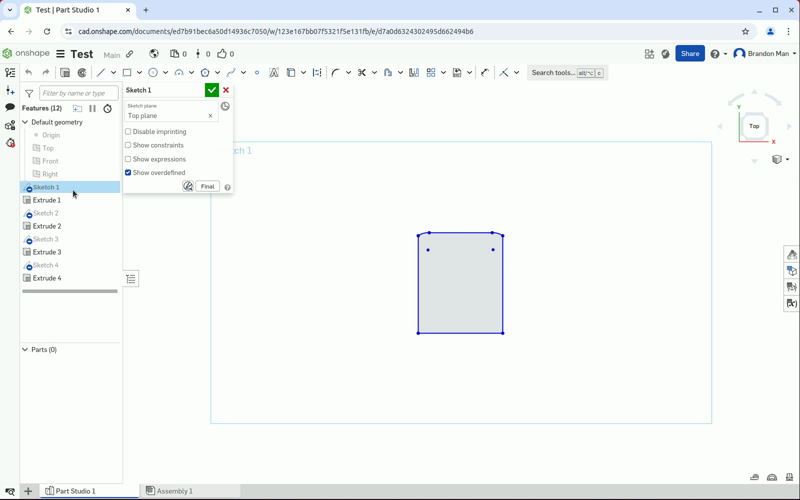
mouse_move(229, 92)
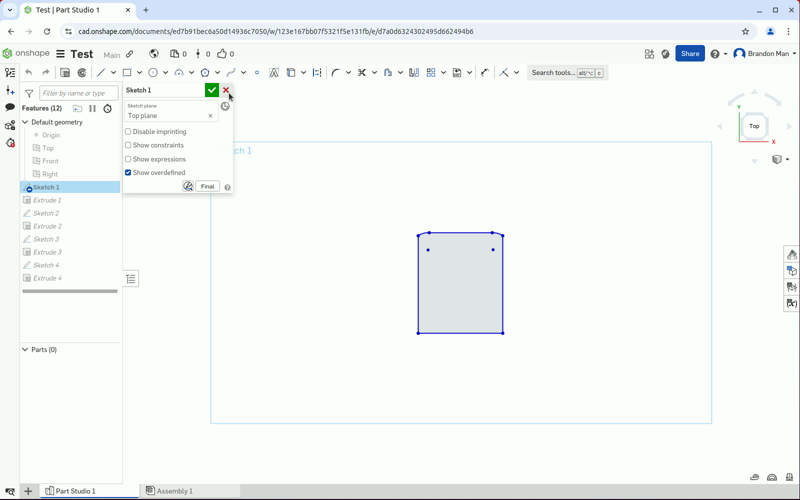
click(229, 92)
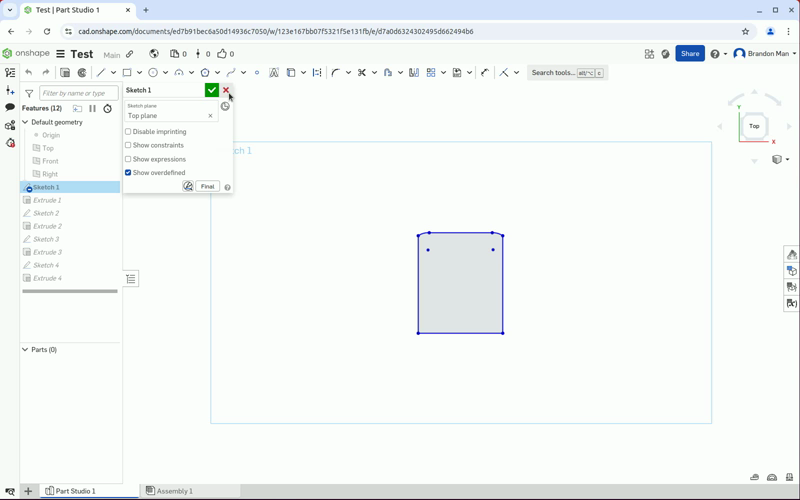
key(shift+s)
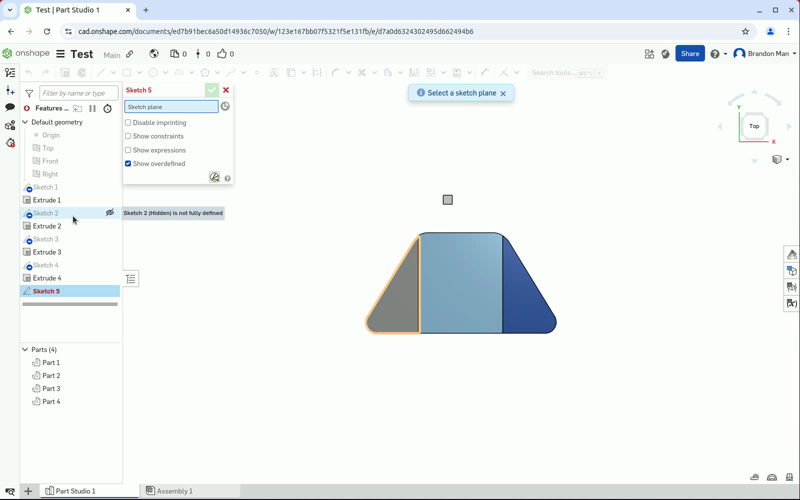
scroll(3)
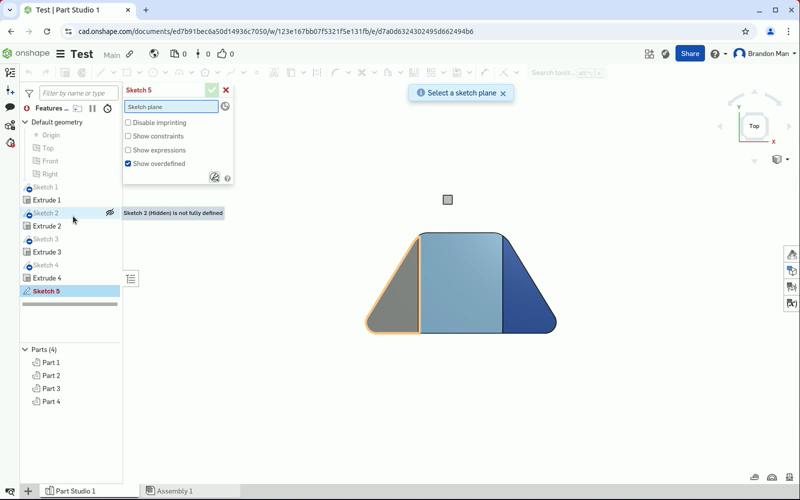
mouse_move(73, 150)
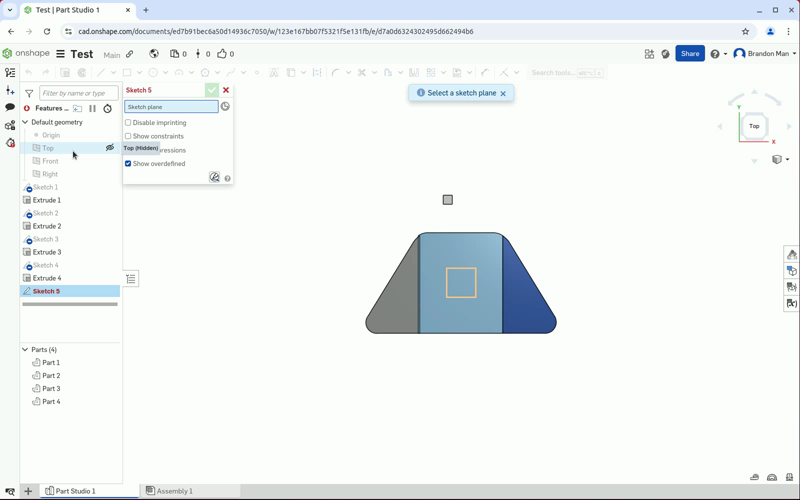
click(73, 150)
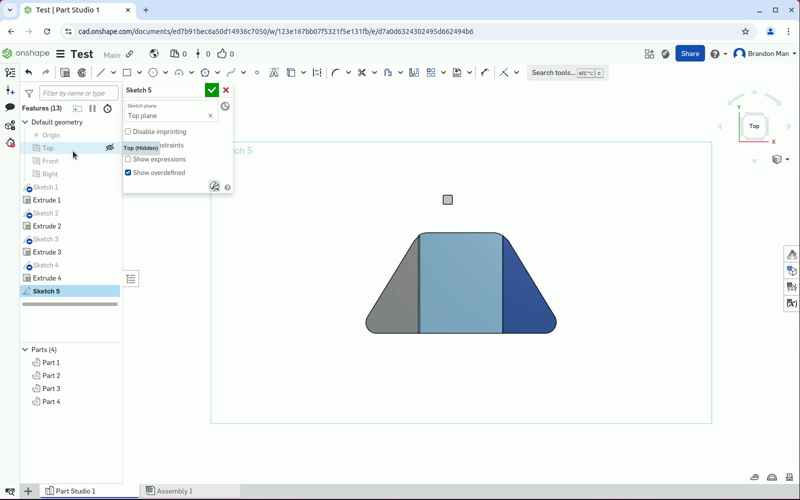
mouse_move(73, 352)
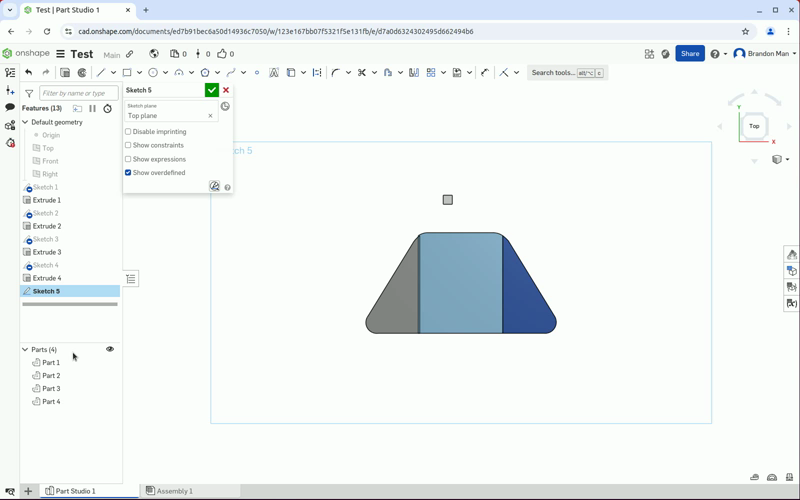
key(y)
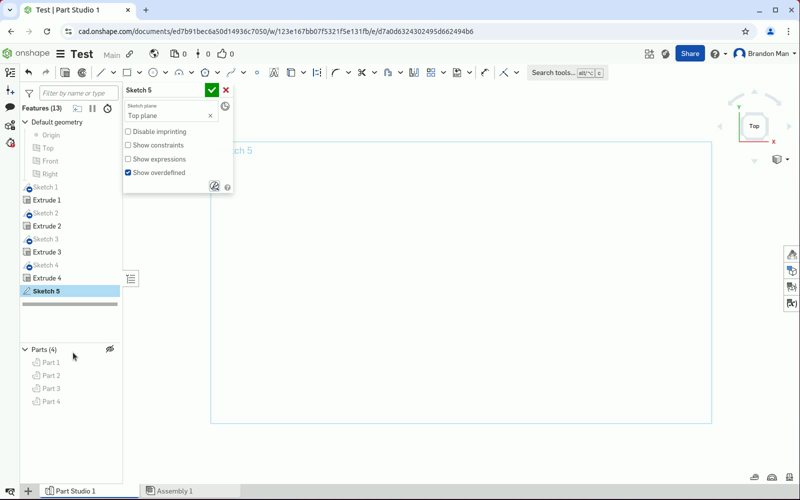
key(l)
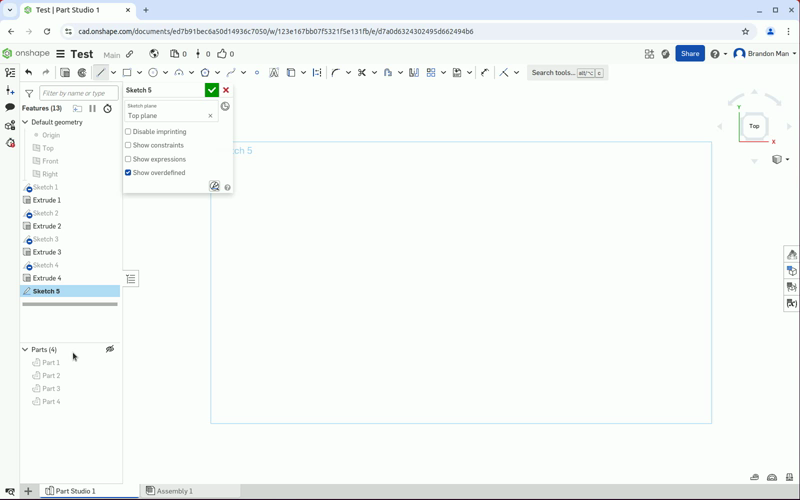
key_down(shift)
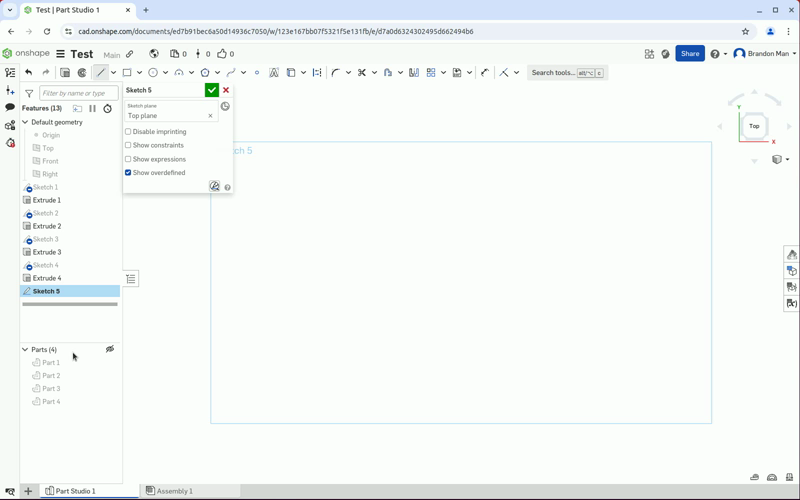
mouse_move(489, 200)
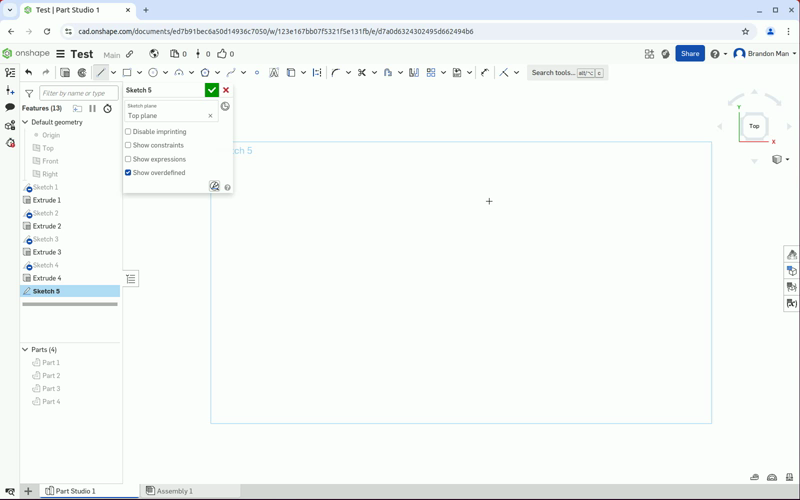
click(489, 200)
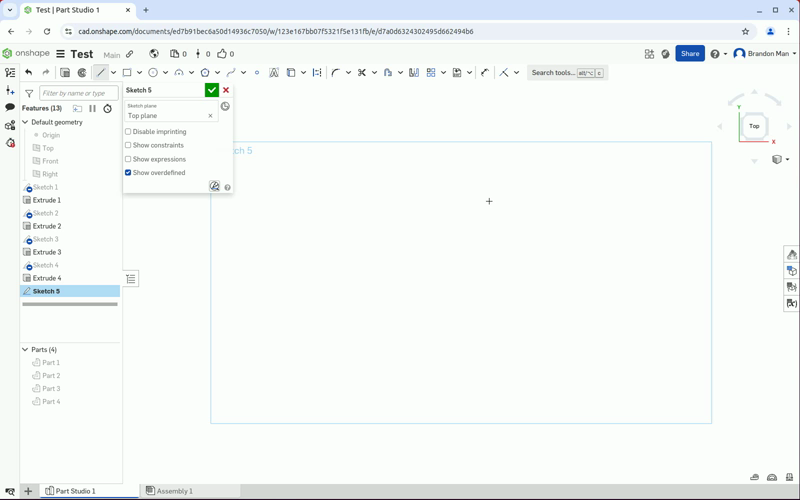
key_up(shift)
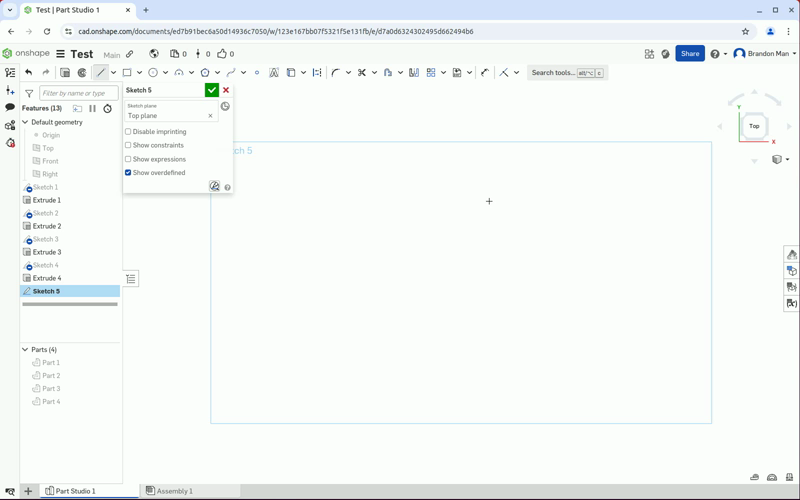
key_down(shift)
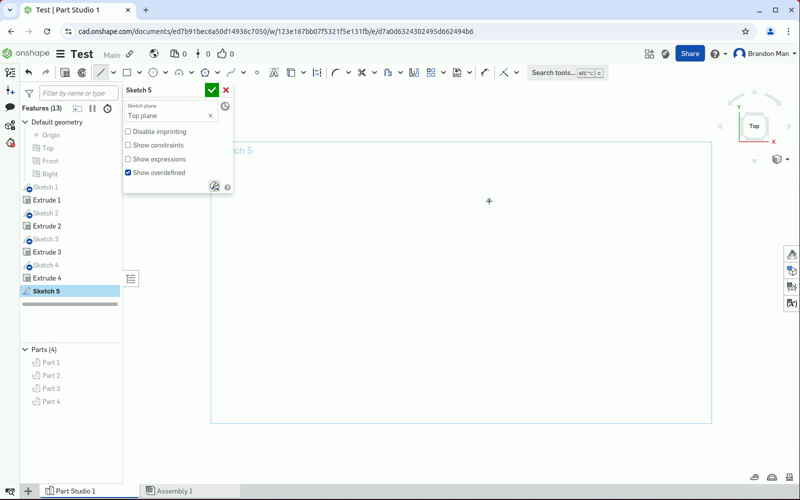
mouse_move(519, 200)
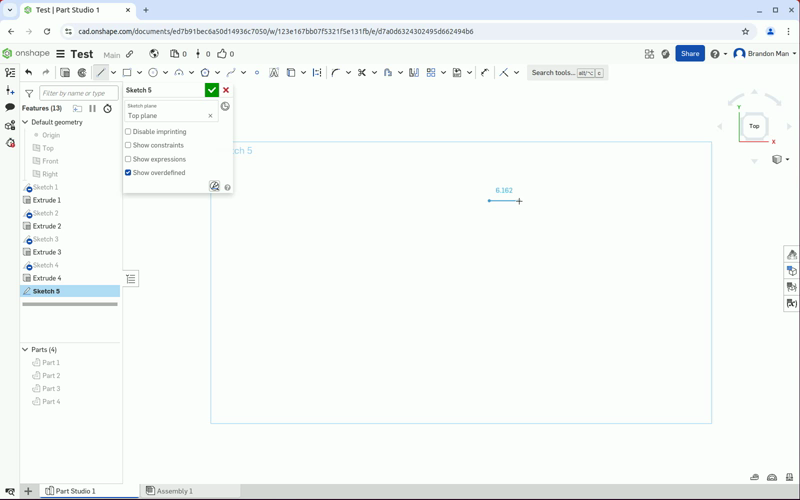
mouse_move(498, 200)
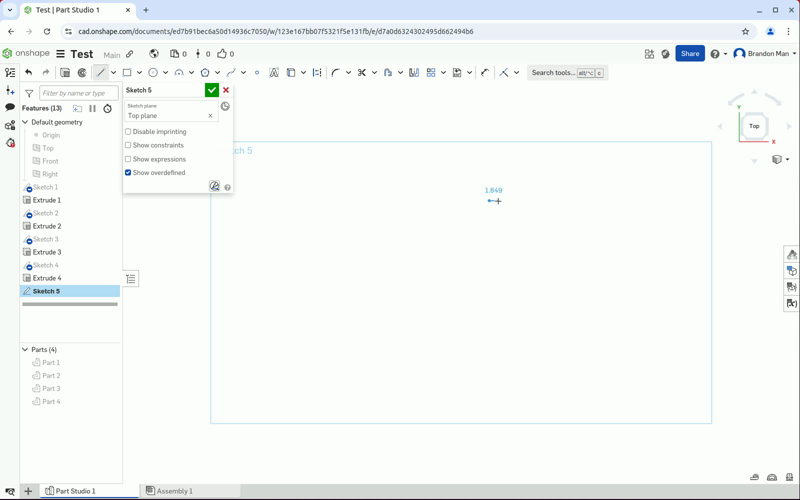
click(498, 200)
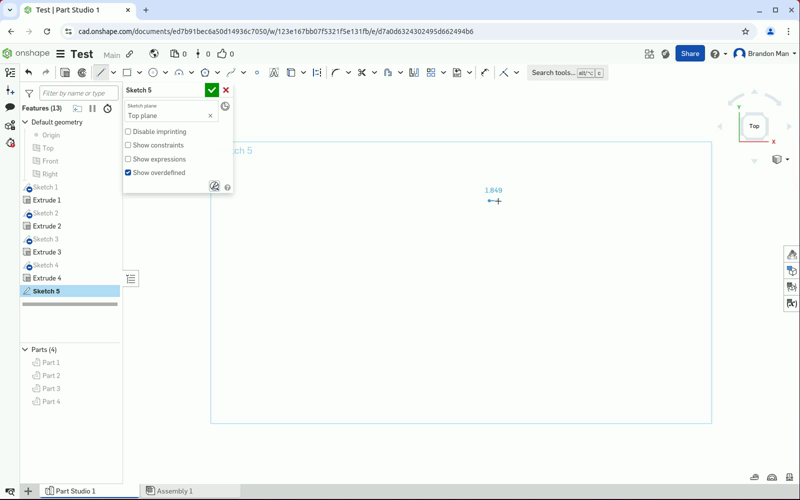
key_up(shift)
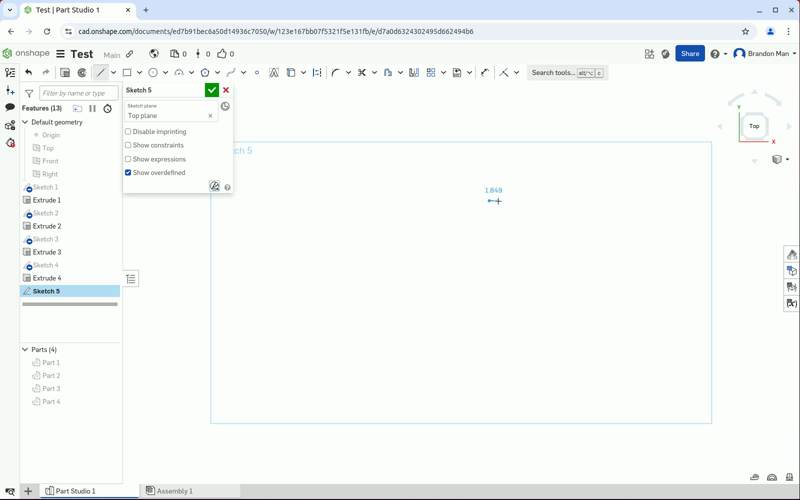
key_down(shift)
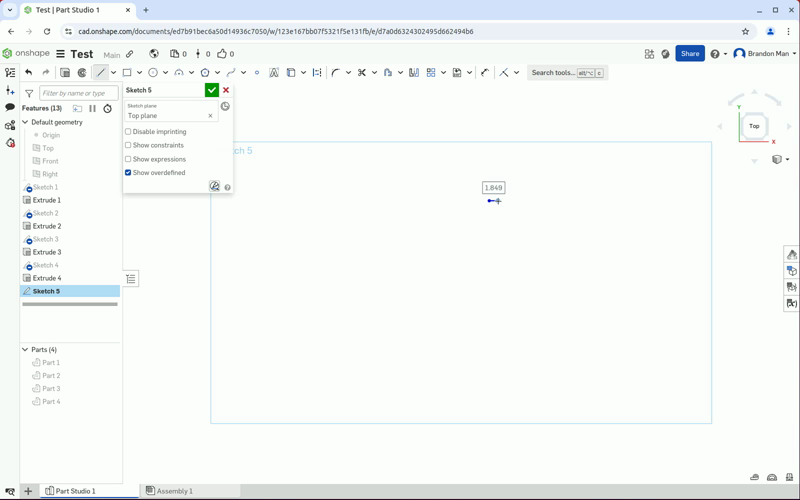
mouse_move(528, 200)
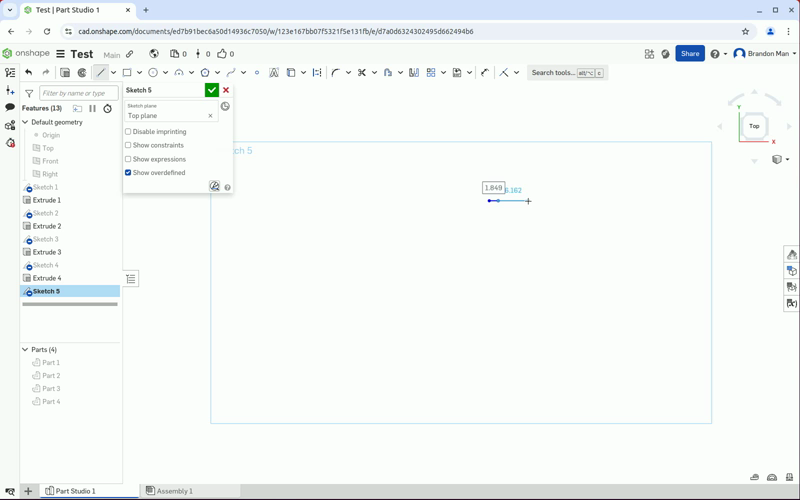
mouse_move(498, 191)
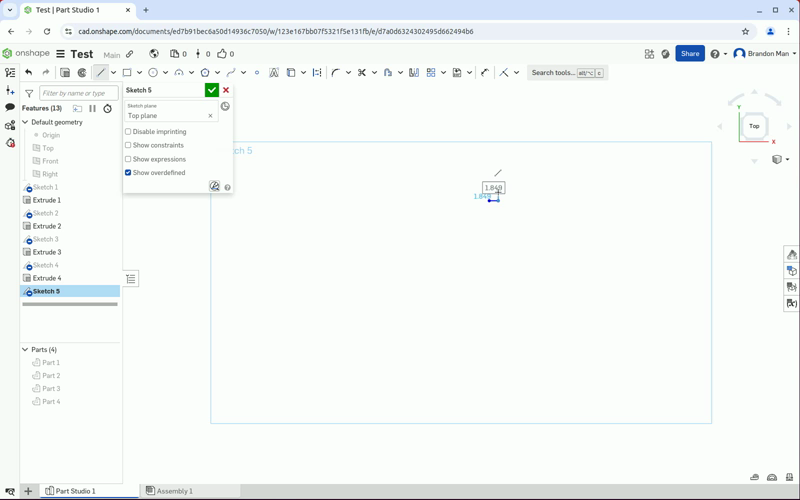
click(498, 191)
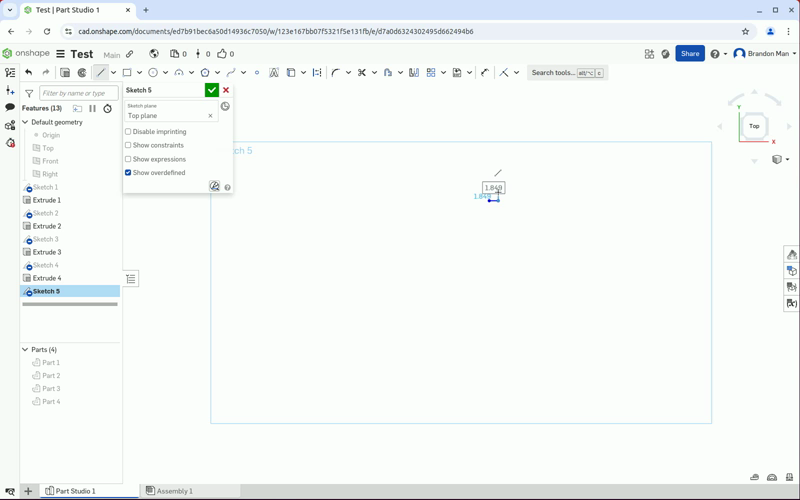
key_up(shift)
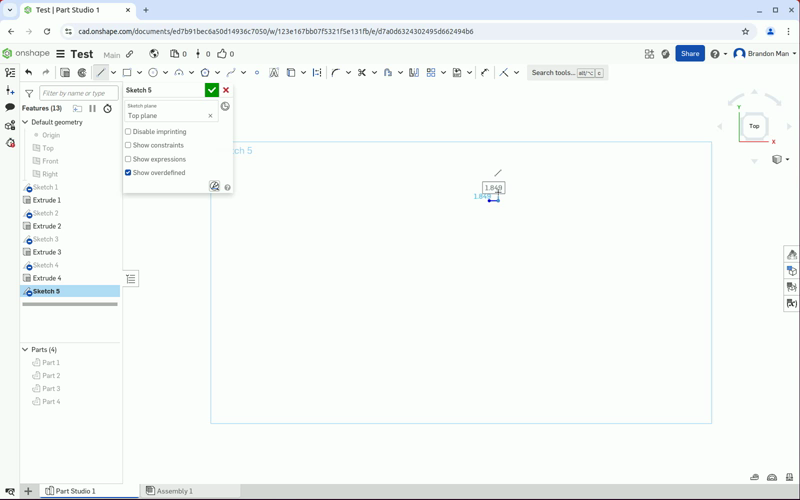
key_down(shift)
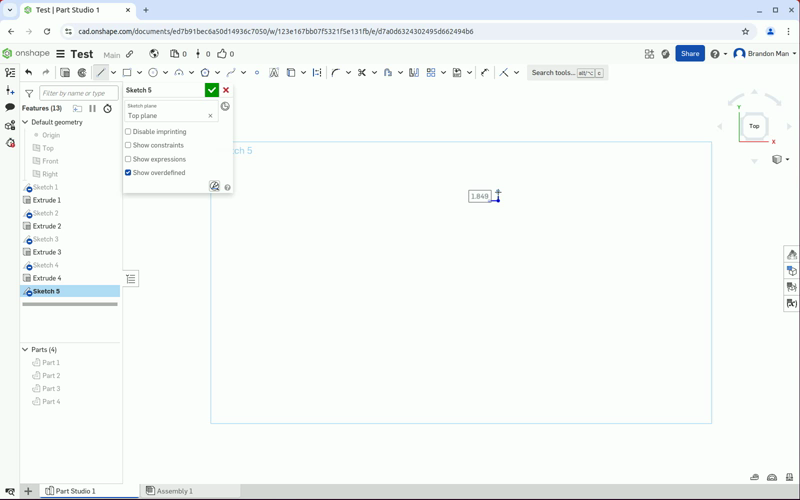
mouse_move(528, 191)
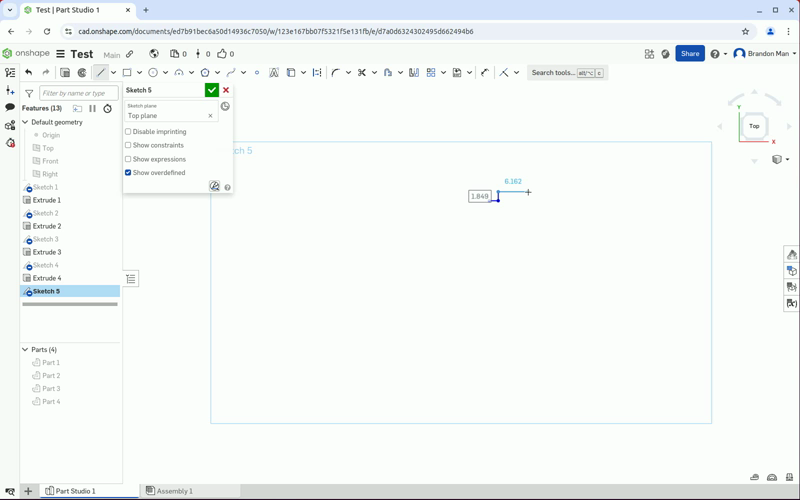
mouse_move(489, 191)
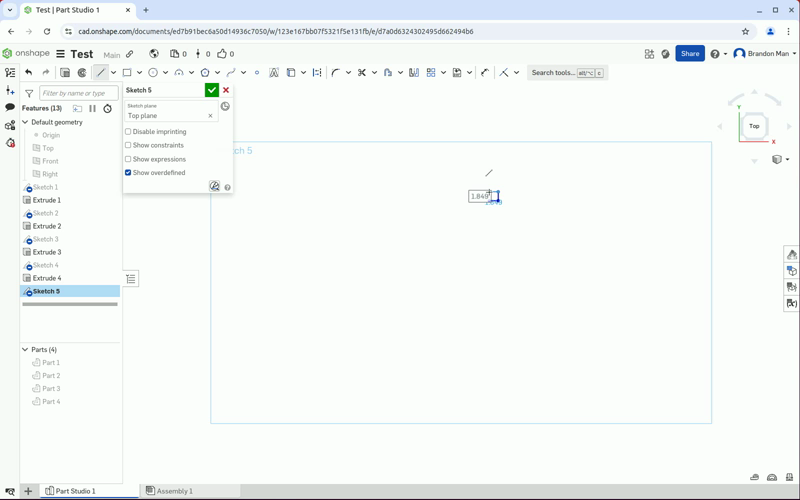
click(489, 191)
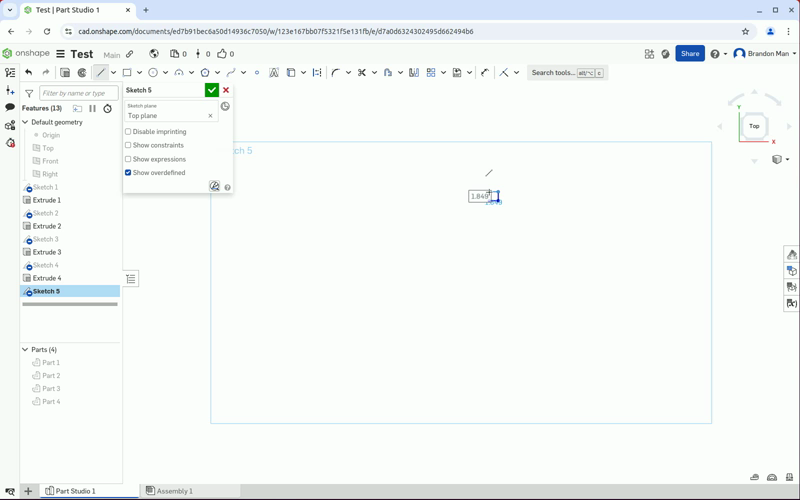
key_up(shift)
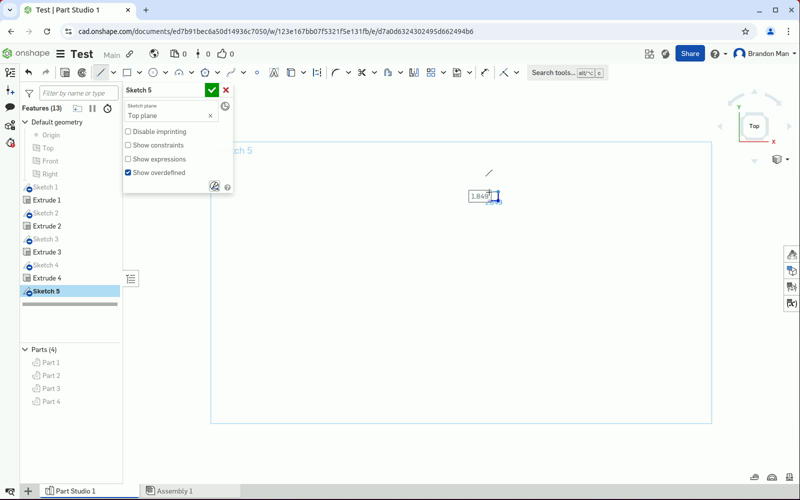
mouse_move(519, 191)
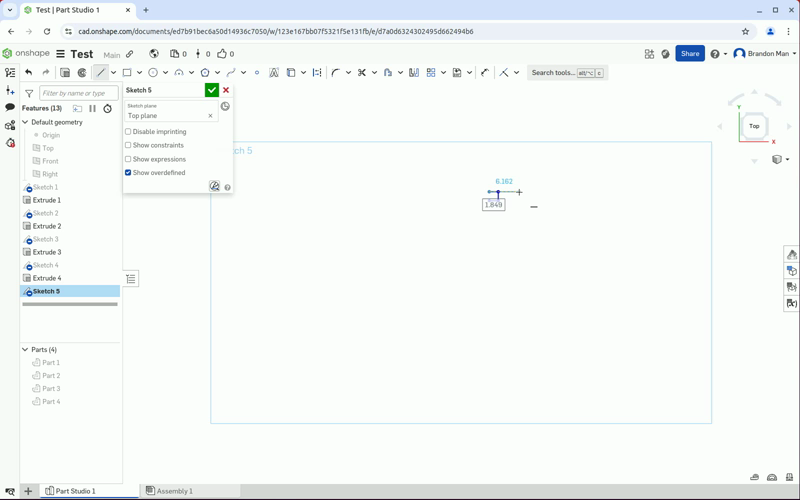
key_down(shift)
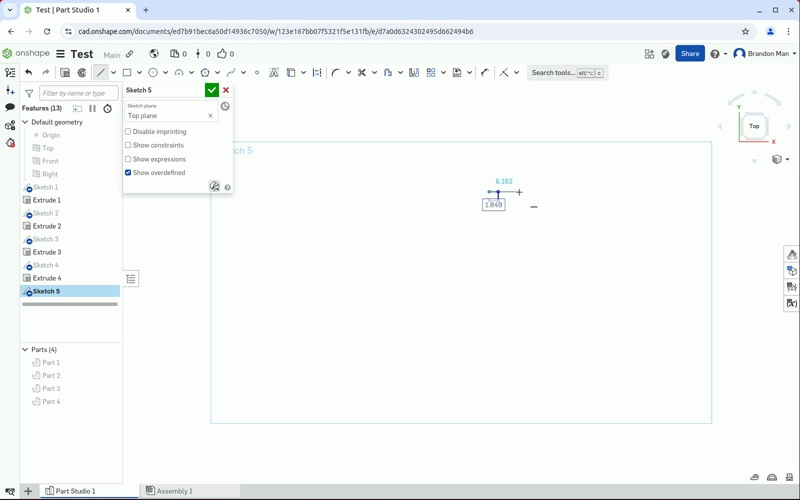
mouse_move(489, 200)
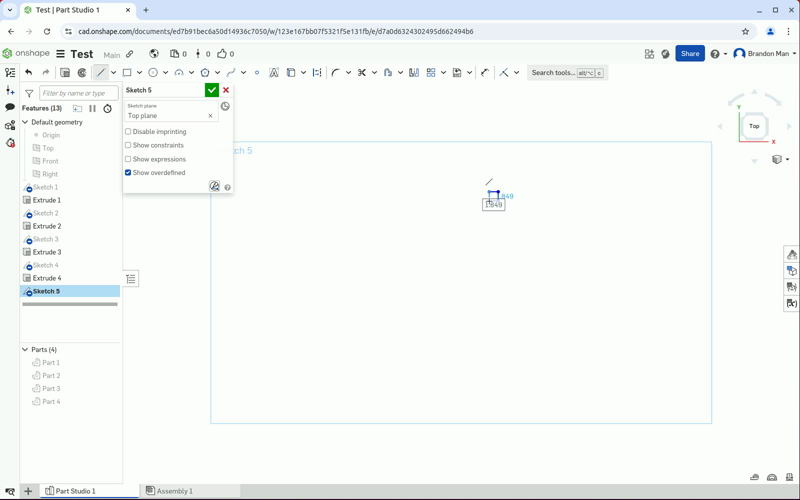
key_up(shift)
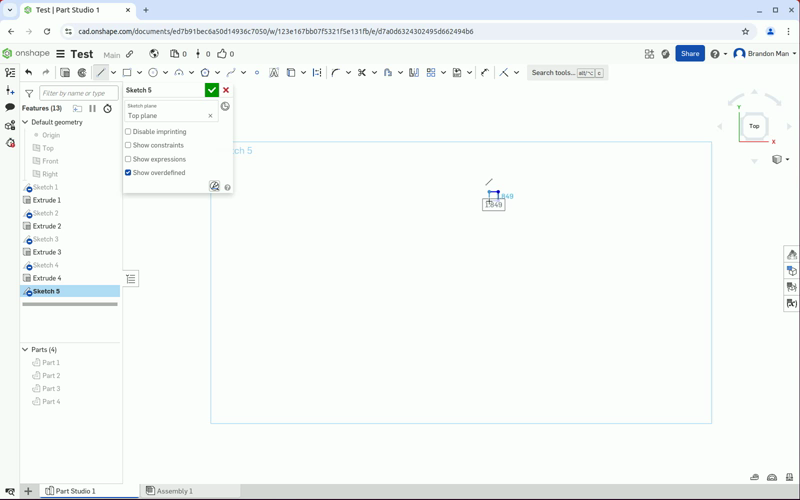
click(489, 200)
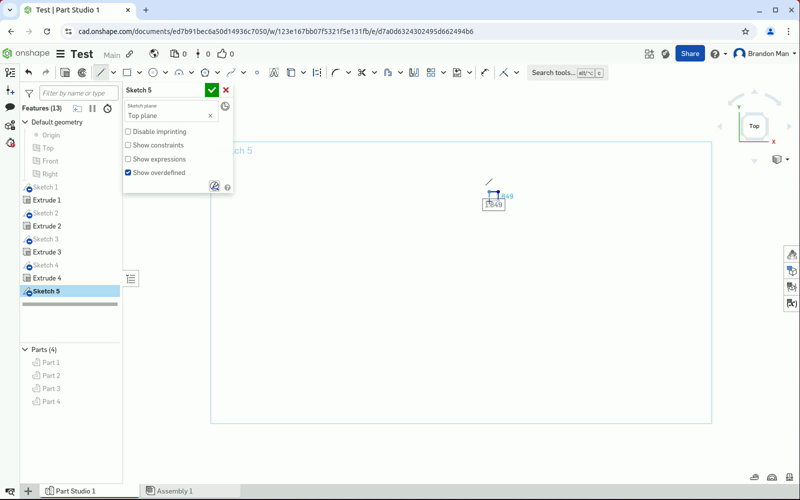
key(esc)
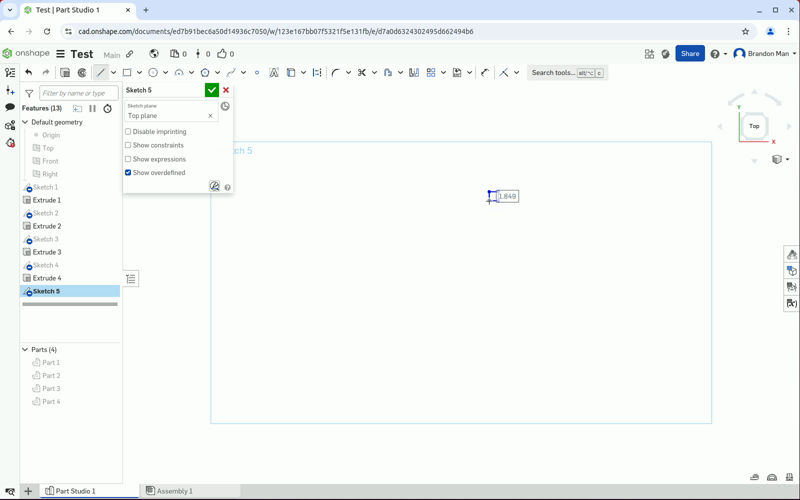
mouse_move(492, 198)
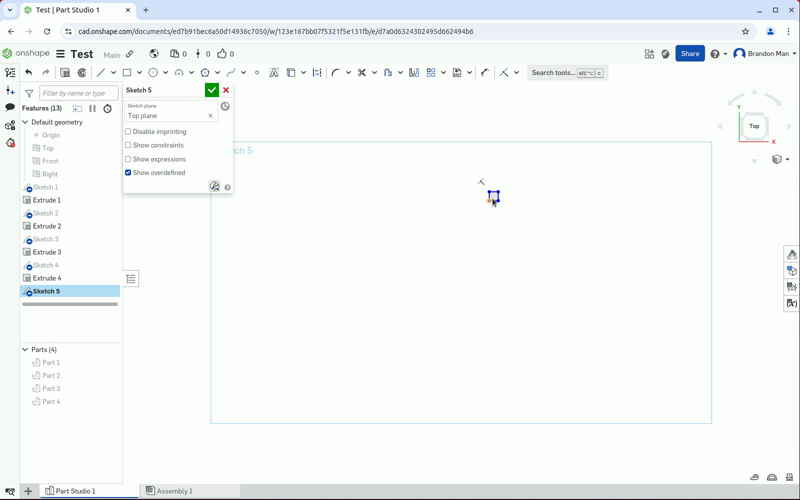
scroll(6)
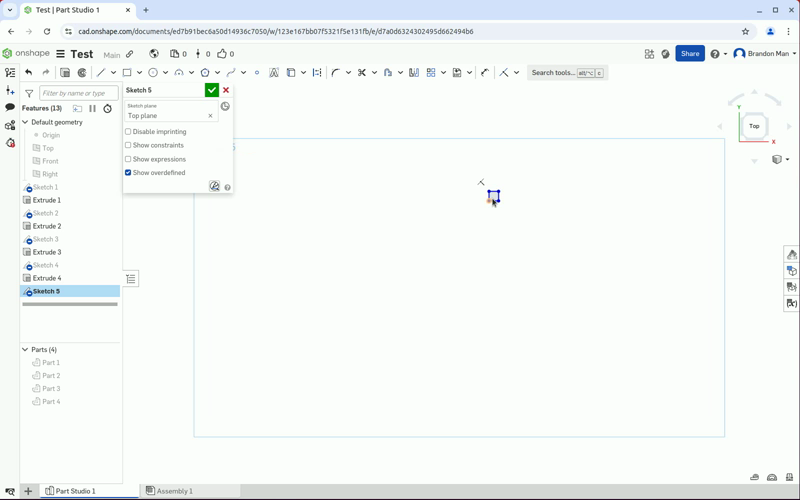
scroll(6)
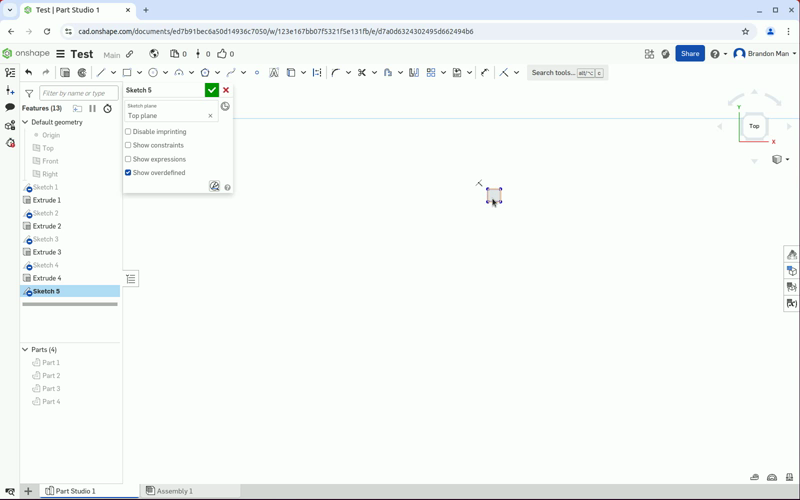
scroll(6)
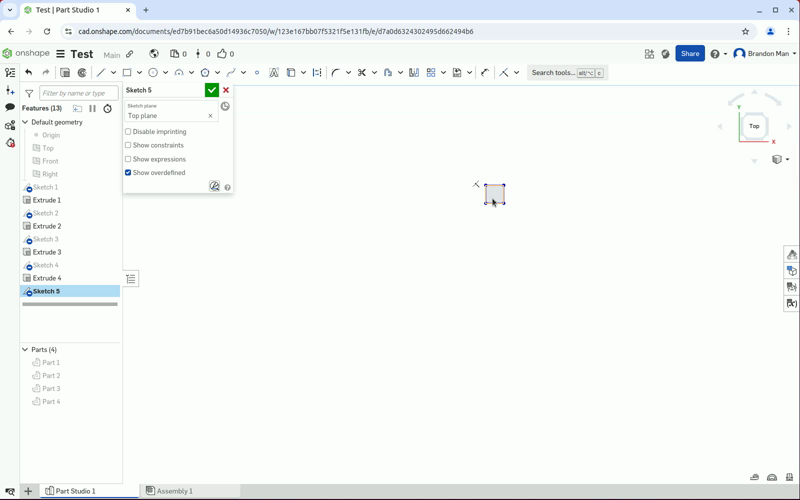
scroll(6)
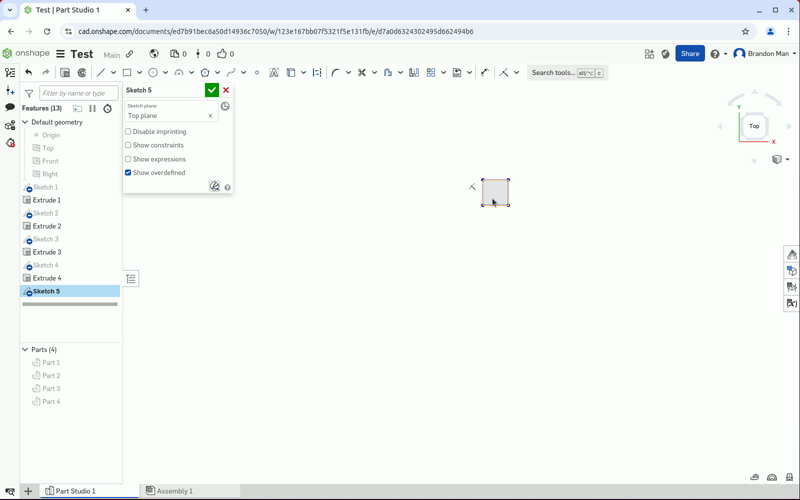
scroll(6)
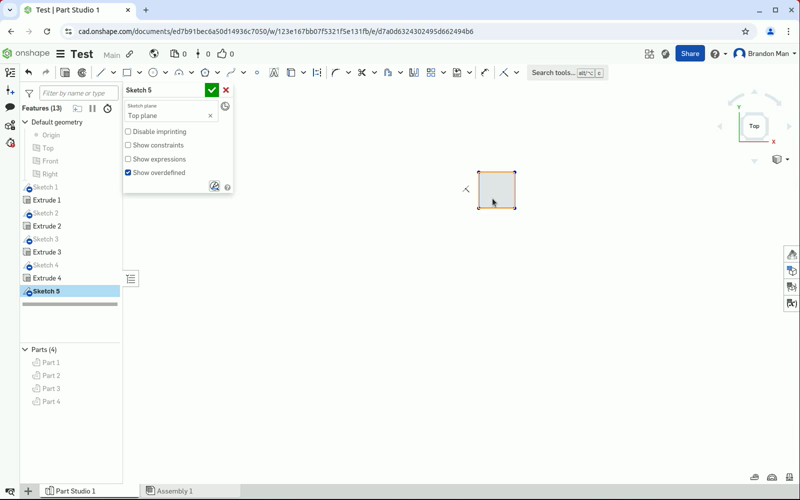
scroll(6)
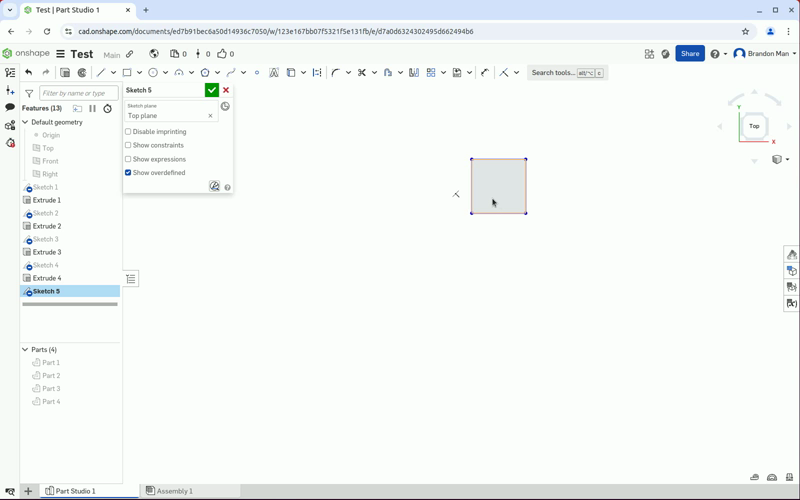
scroll(6)
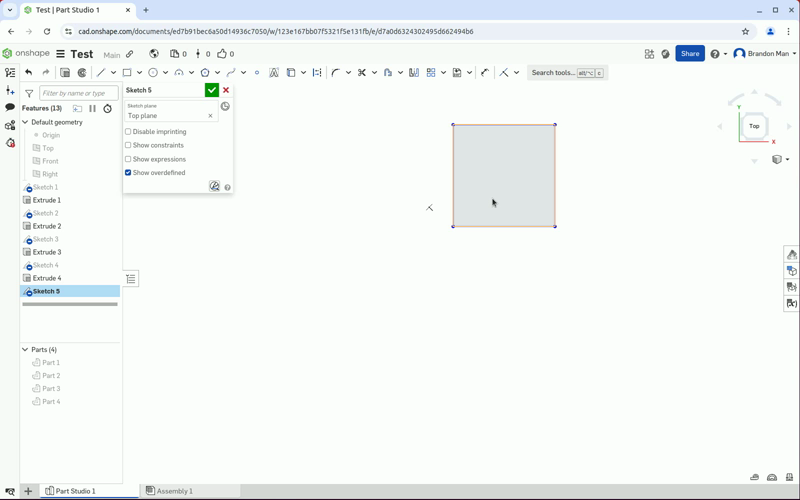
click(492, 198)
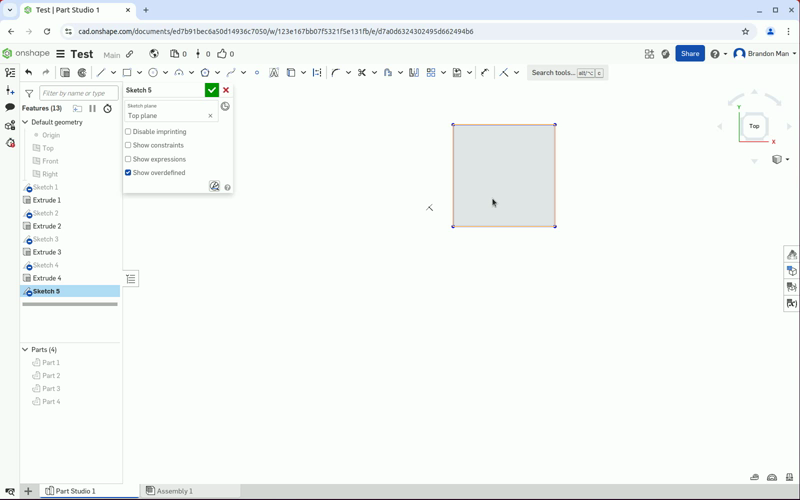
scroll(-6)
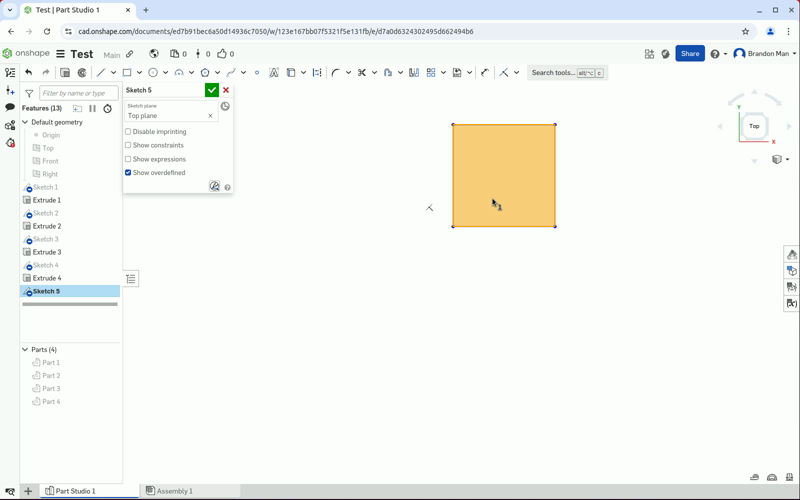
scroll(-6)
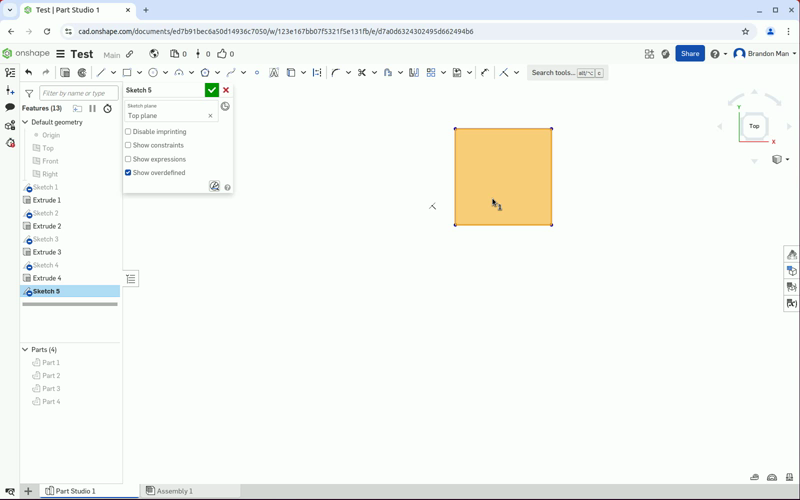
scroll(-6)
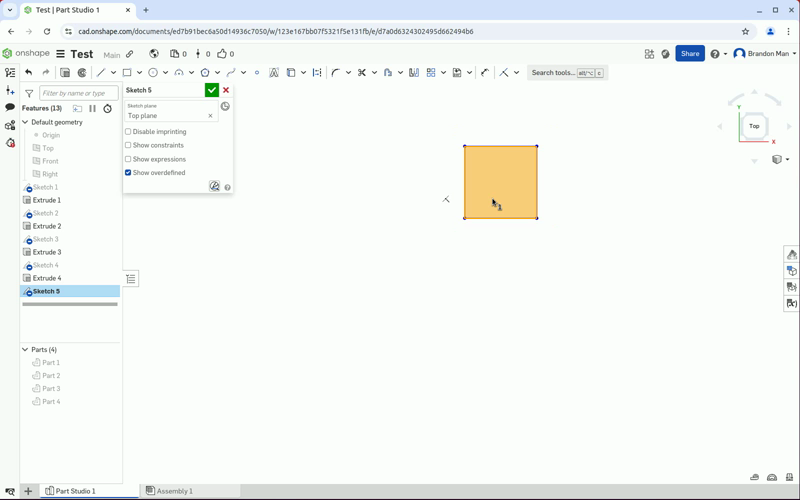
scroll(-6)
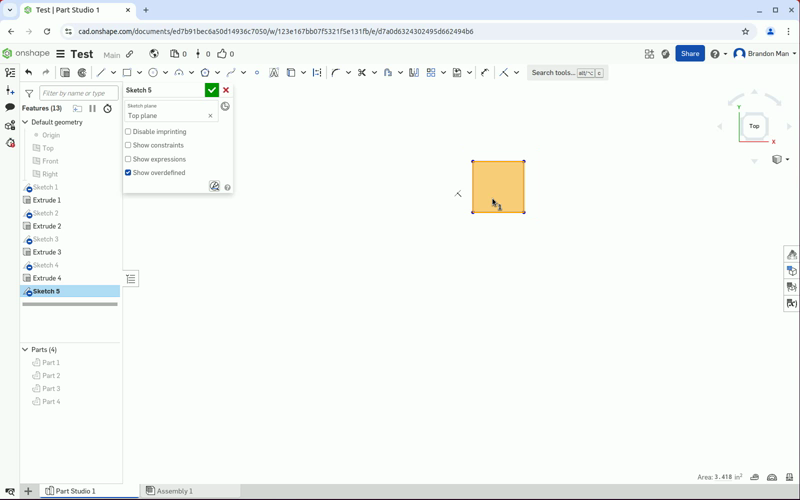
scroll(-6)
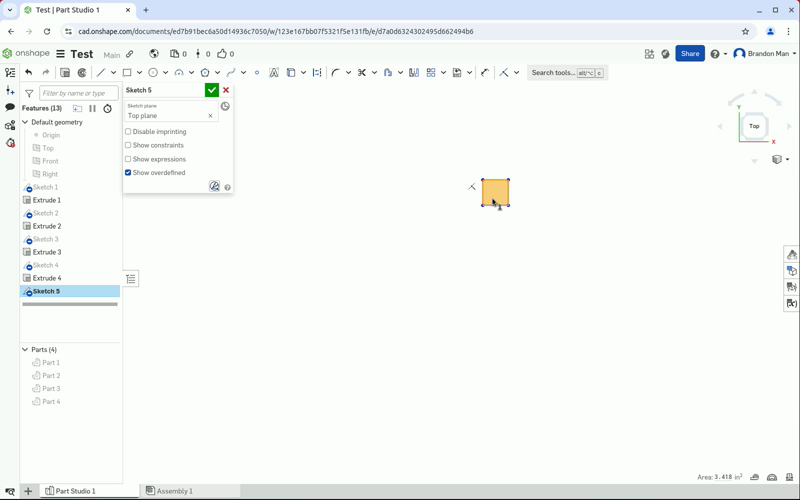
scroll(-6)
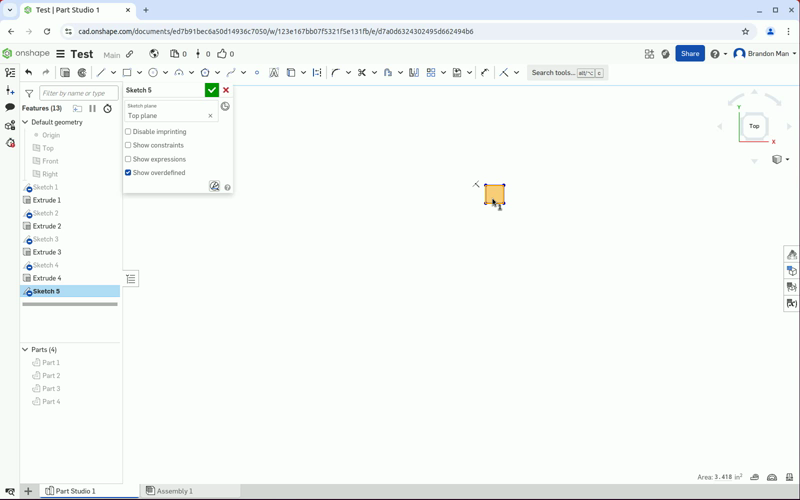
scroll(-6)
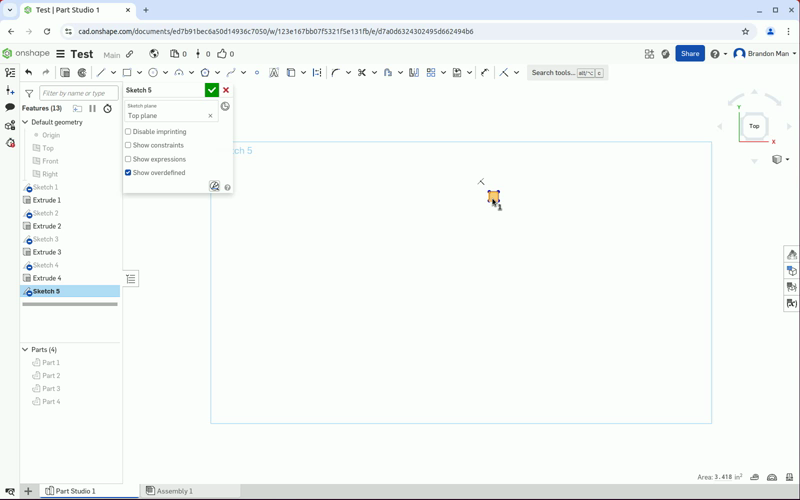
mouse_move(73, 352)
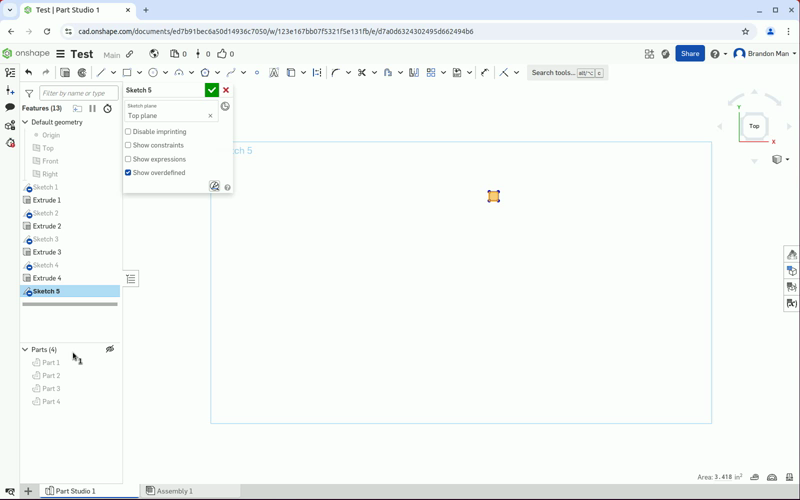
key(shift+y)
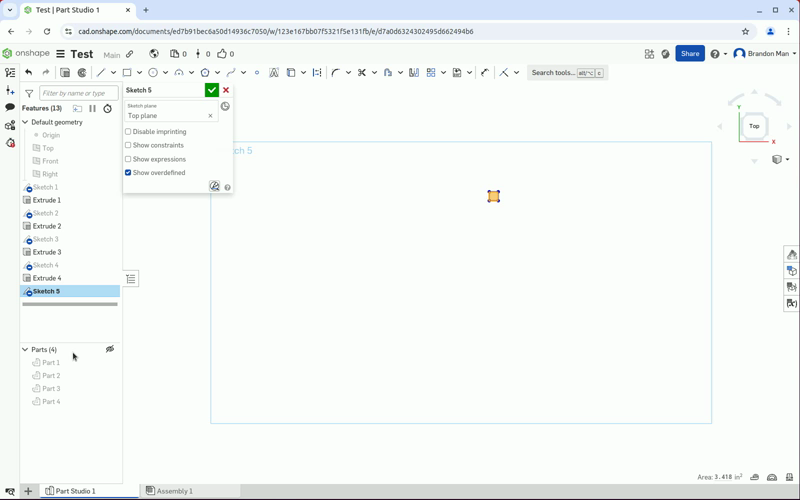
key(shift+e)
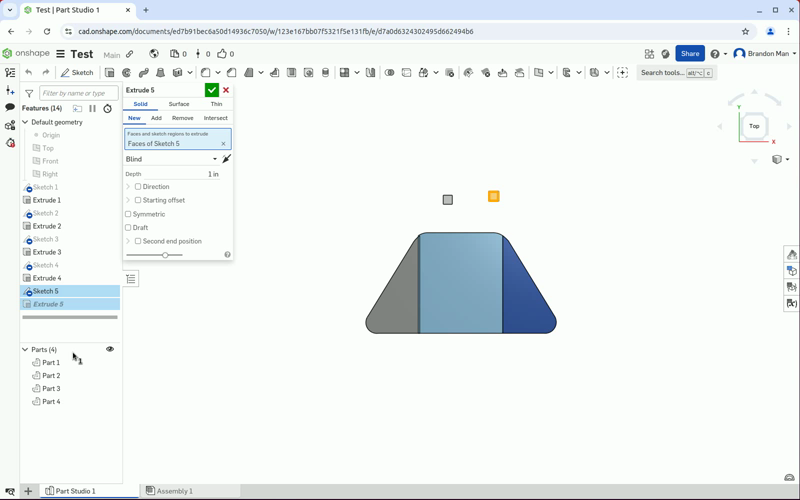
mouse_move(143, 106)
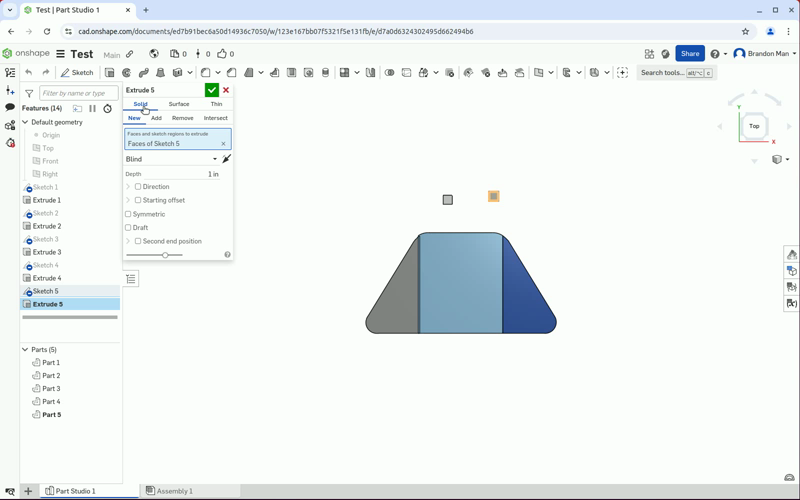
click(143, 106)
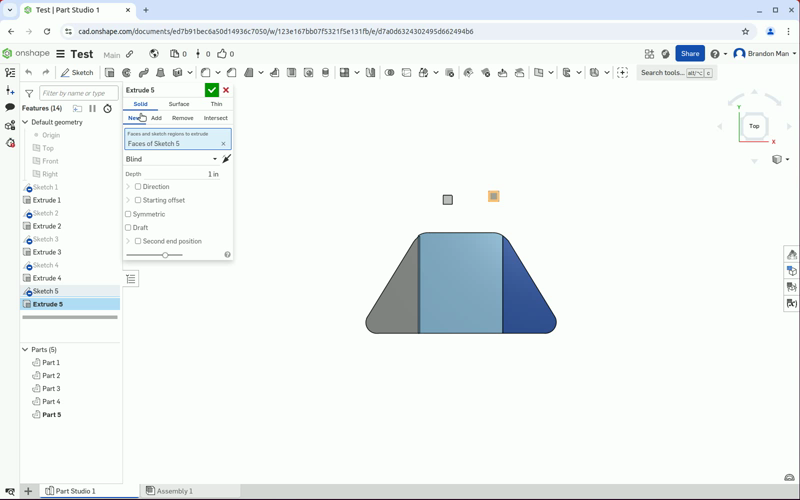
mouse_move(137, 120)
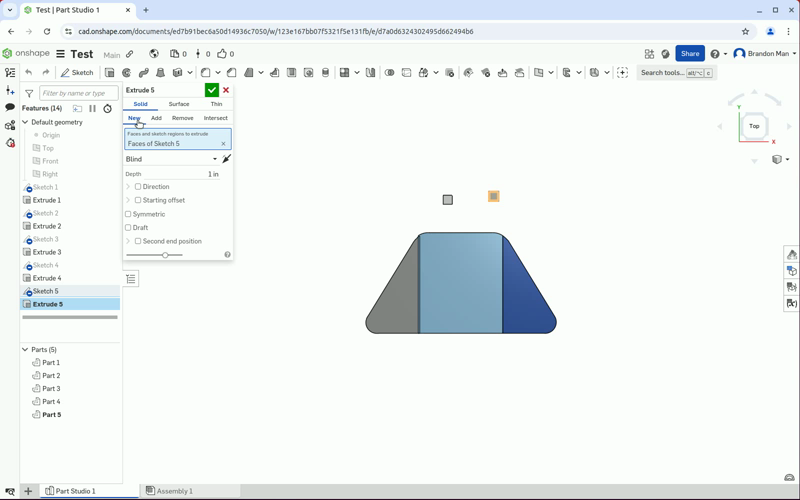
click(137, 120)
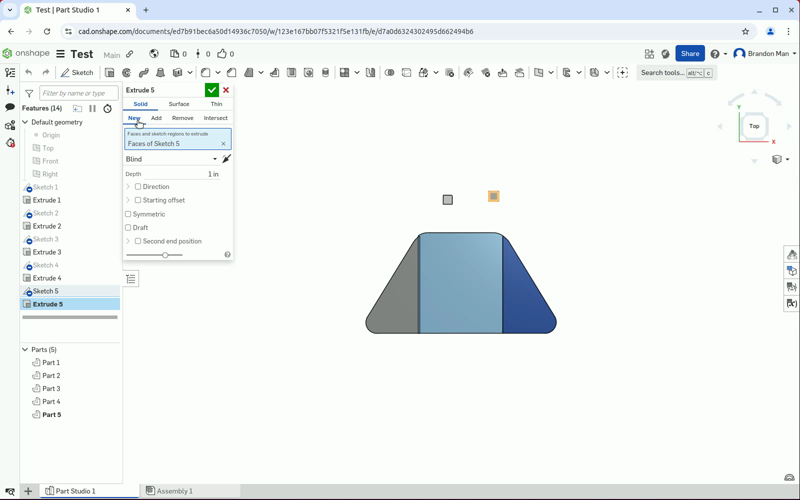
key(tab, 4)
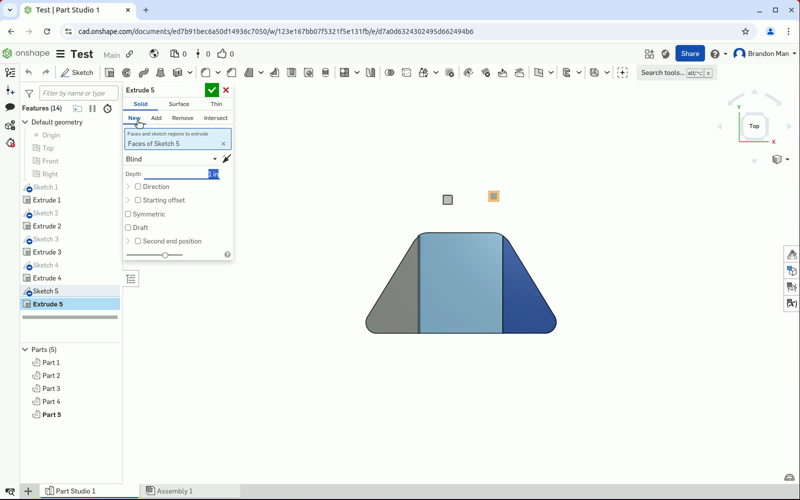
text(23.108)
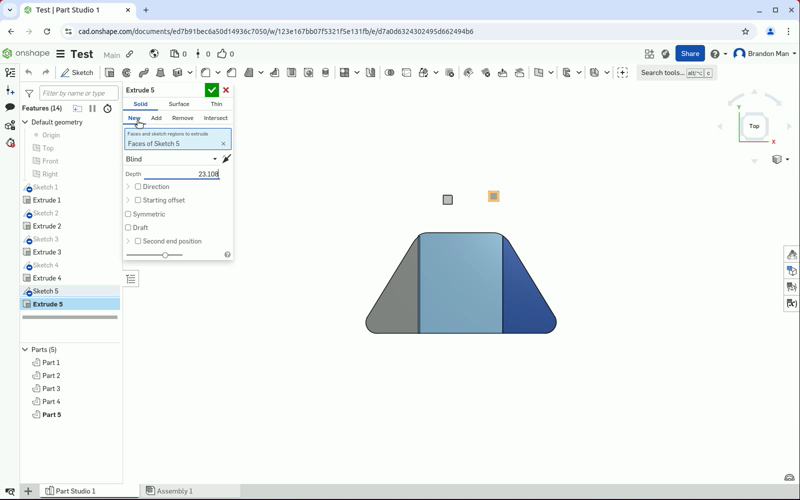
key(enter)
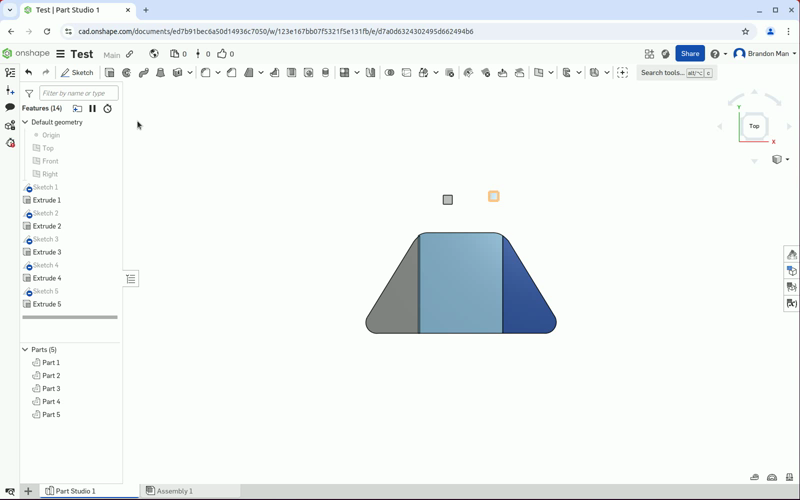
key(shift+h)
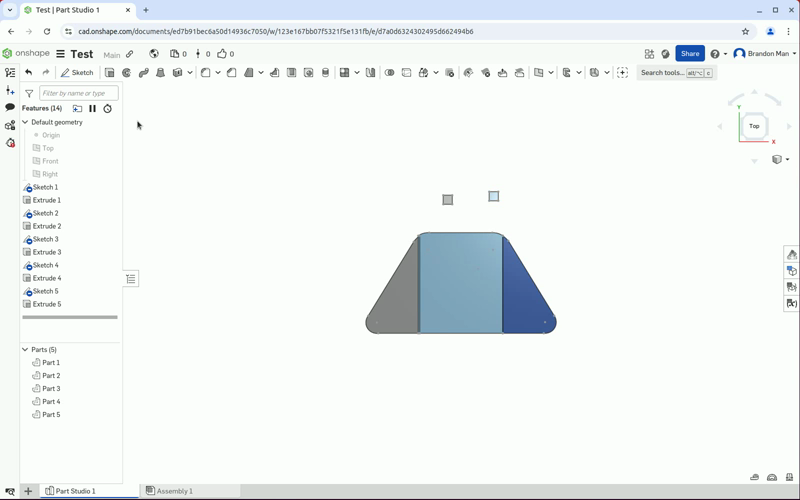
key(shift+h)
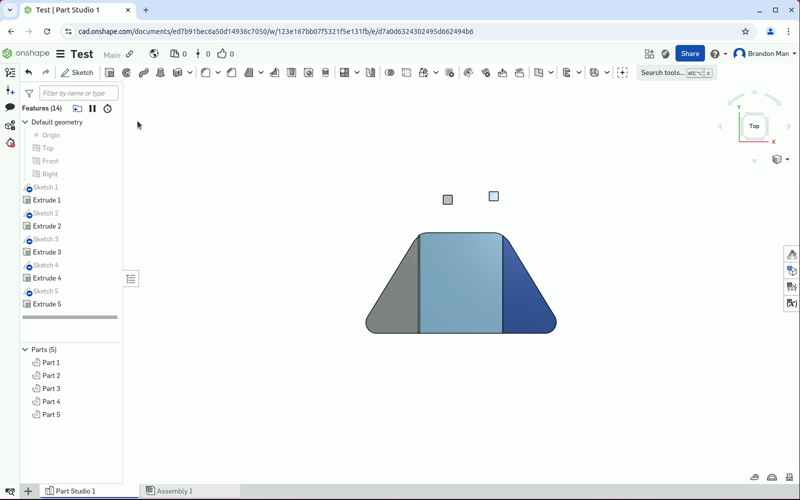
mouse_move(73, 189)
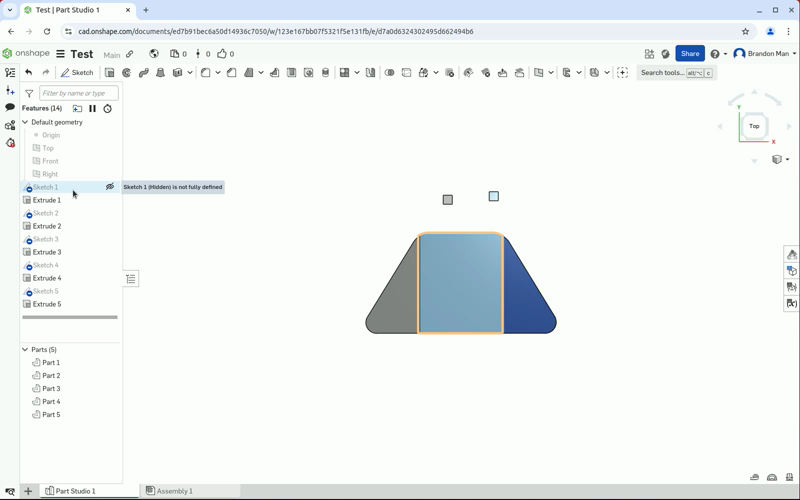
click(73, 189)
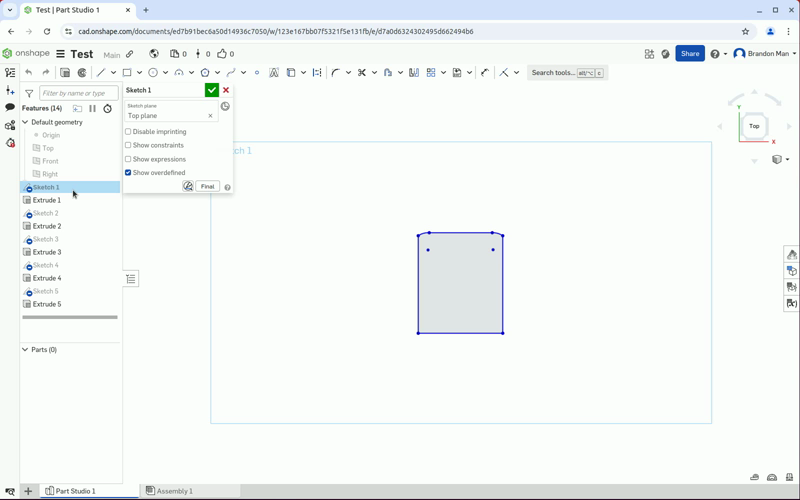
mouse_move(229, 92)
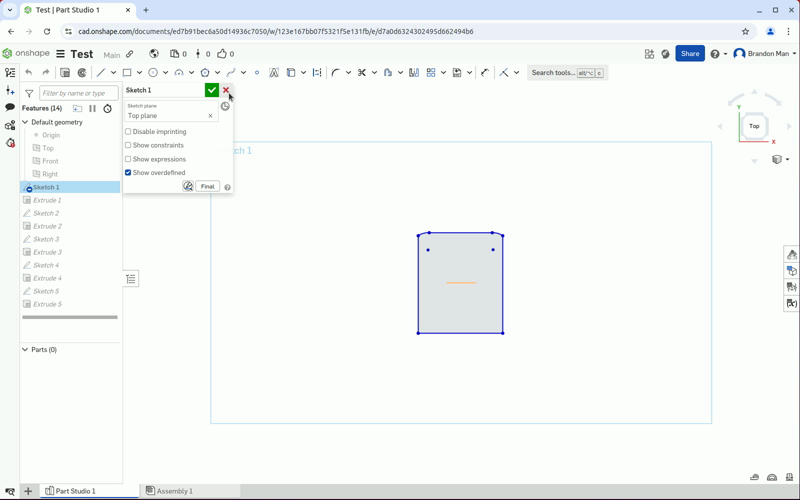
click(229, 92)
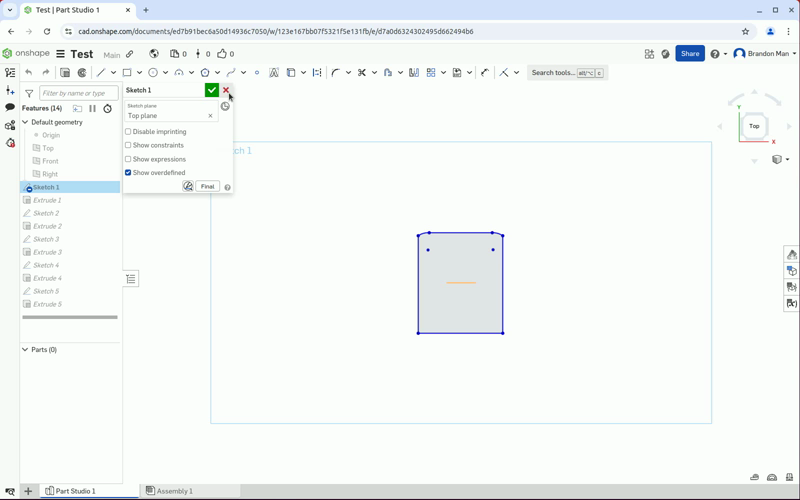
key(shift+s)
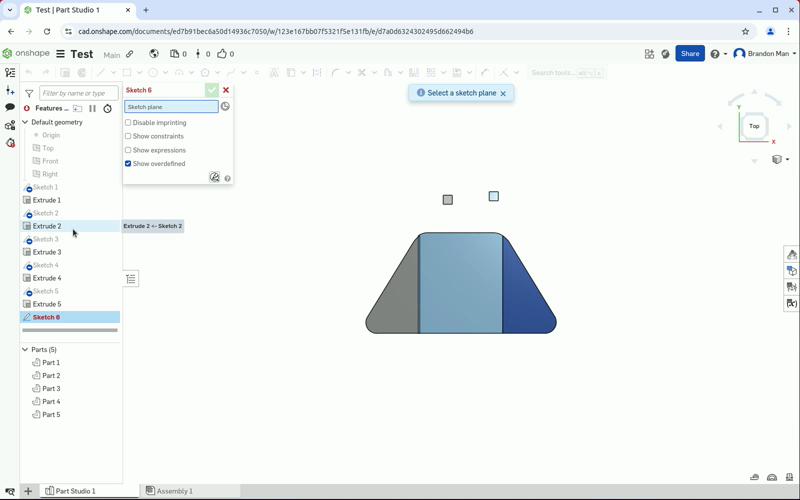
scroll(3)
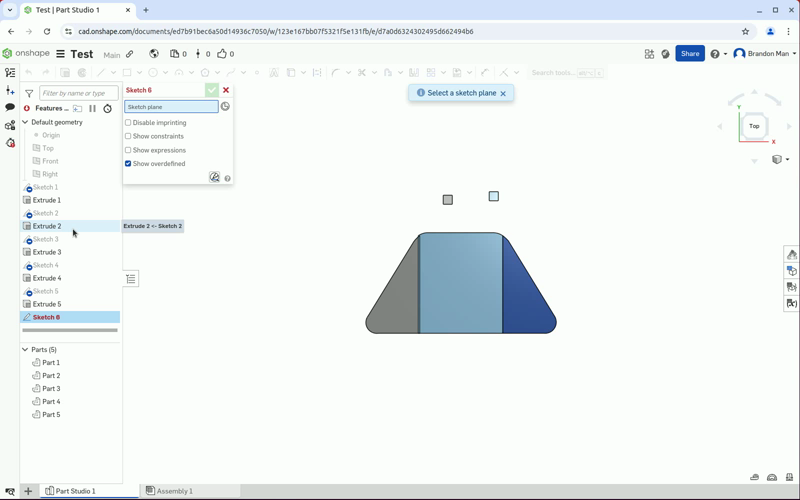
mouse_move(73, 150)
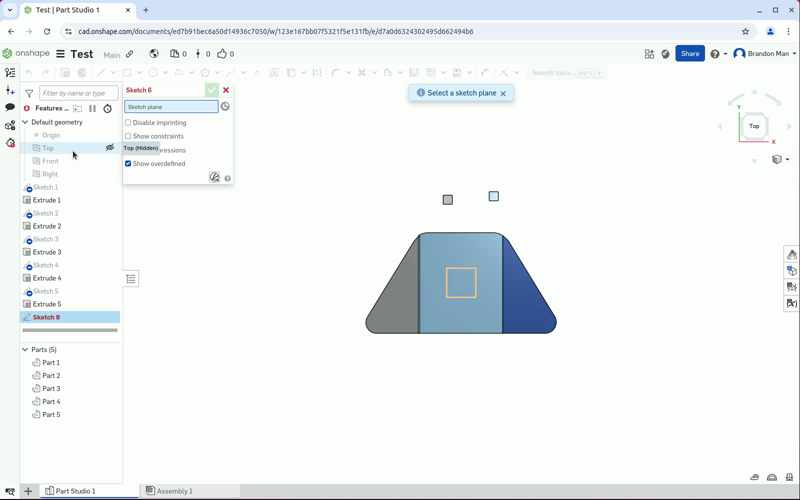
click(73, 150)
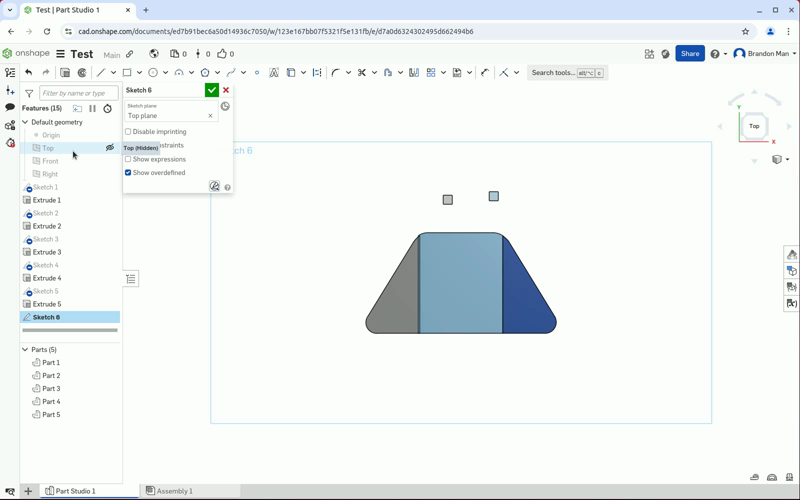
mouse_move(73, 352)
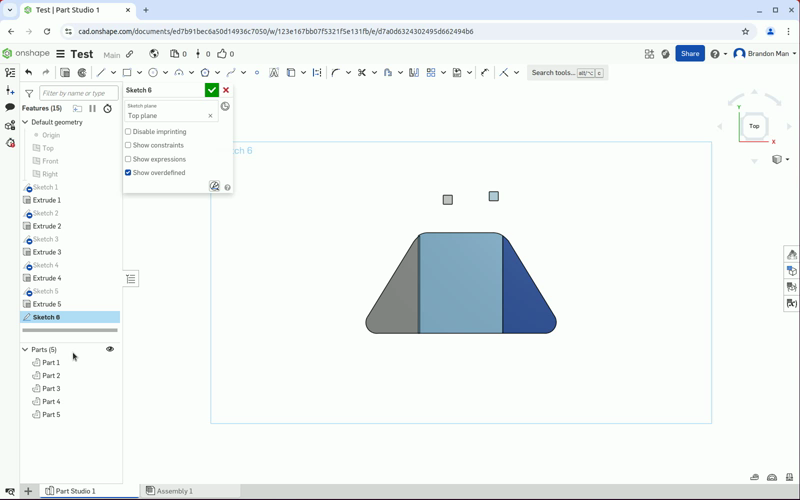
key(y)
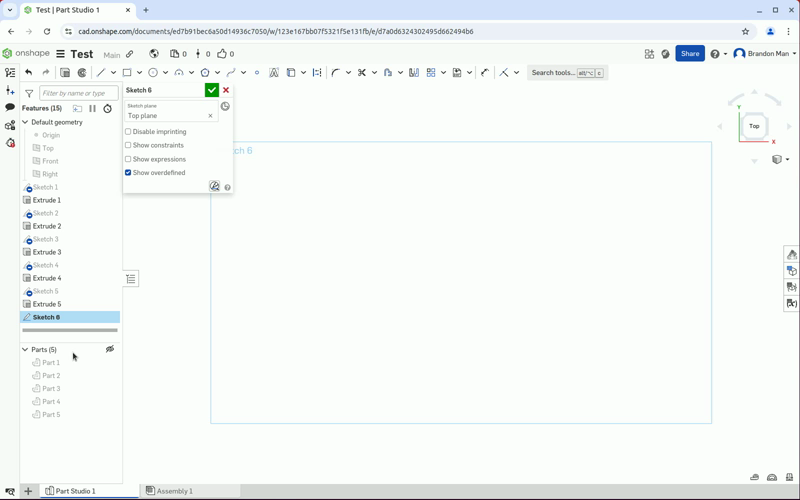
key(l)
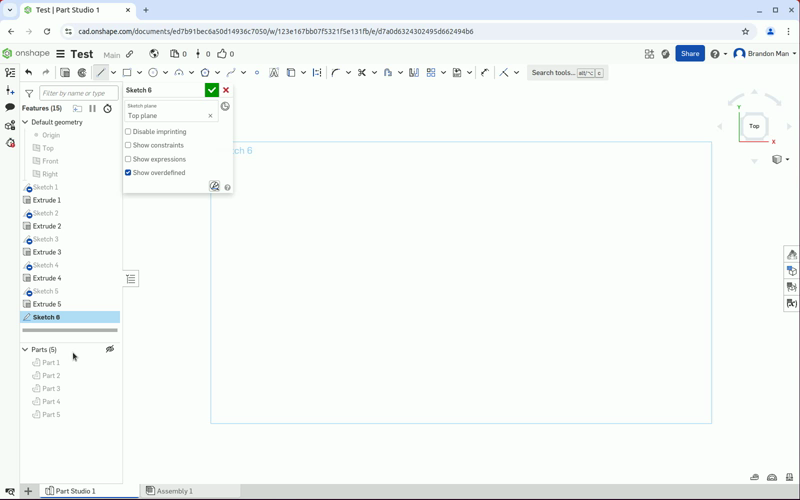
key_down(shift)
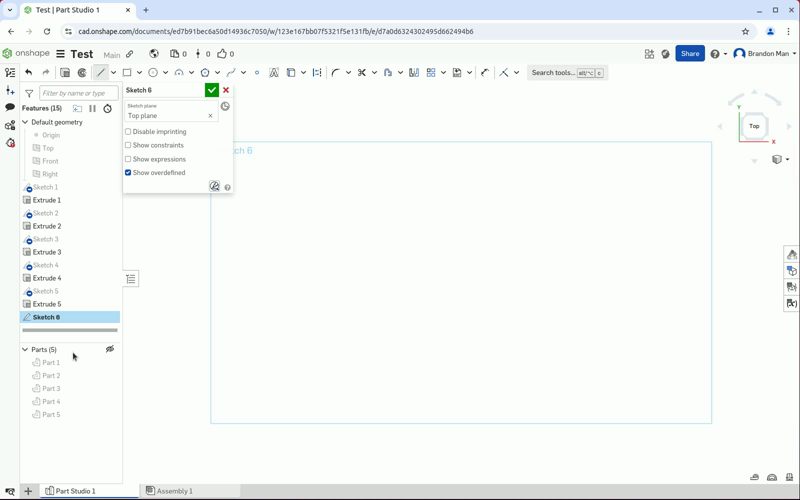
mouse_move(372, 200)
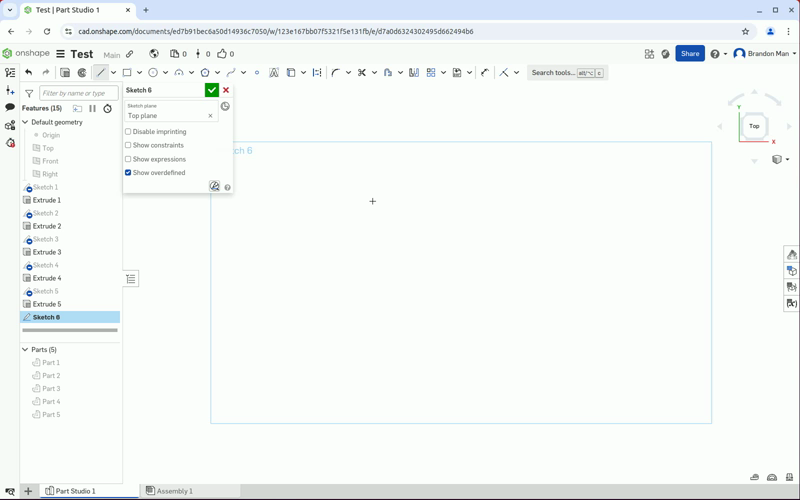
click(372, 200)
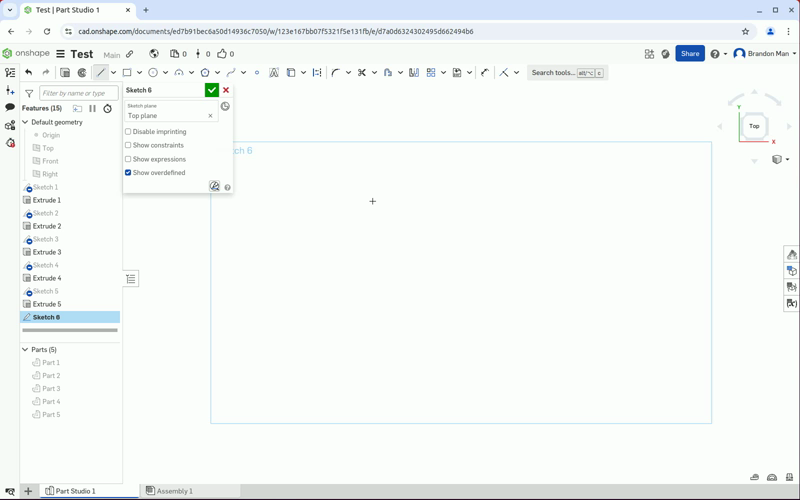
key_up(shift)
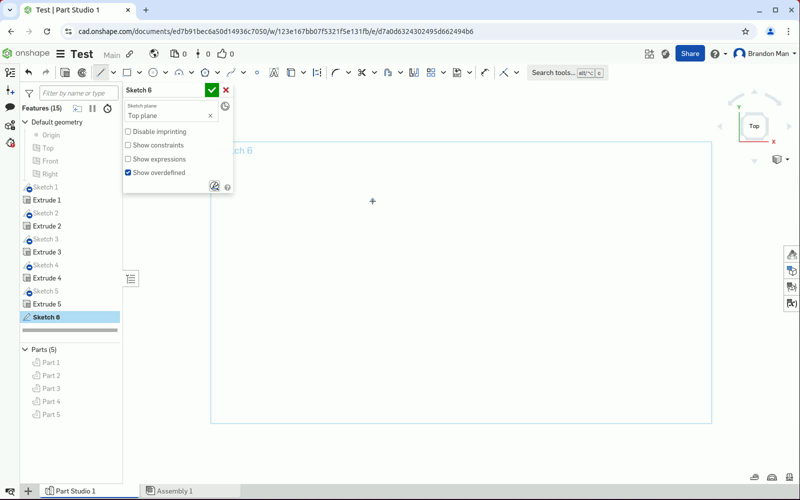
key_down(shift)
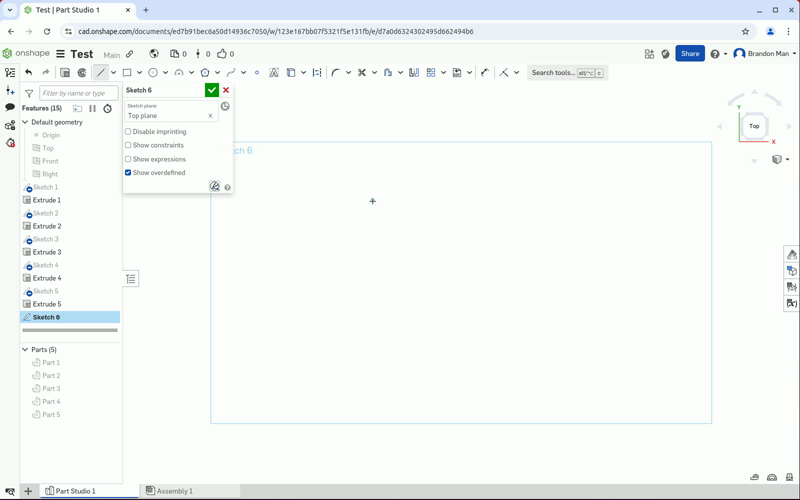
mouse_move(402, 200)
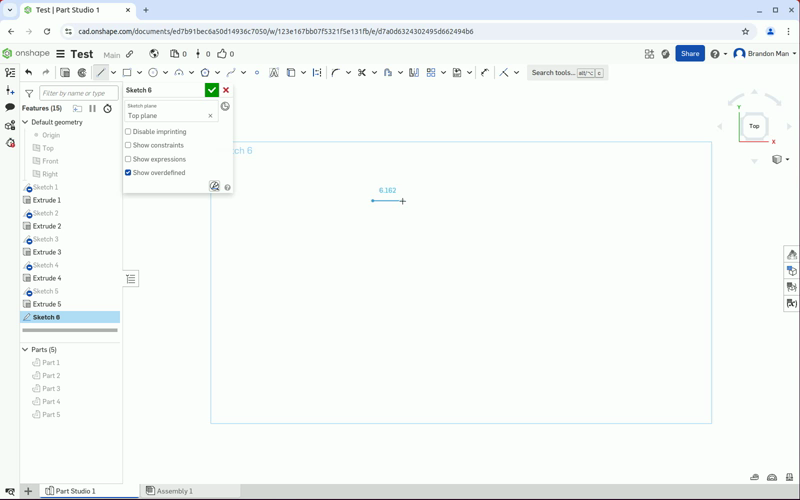
mouse_move(382, 200)
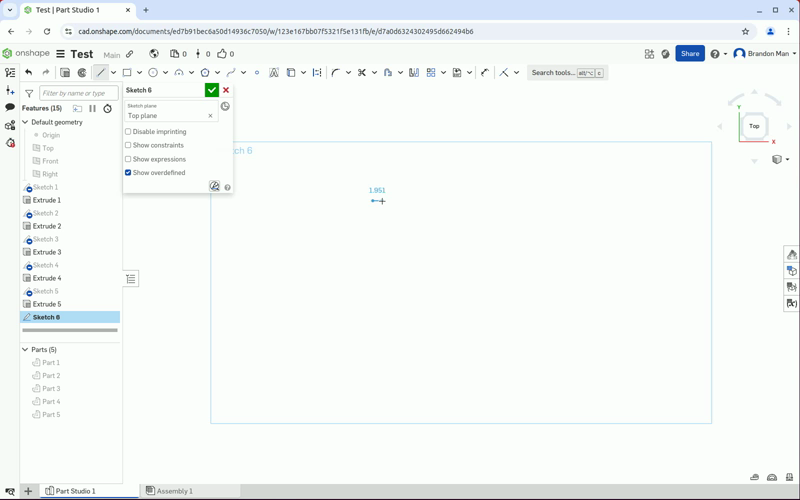
click(382, 200)
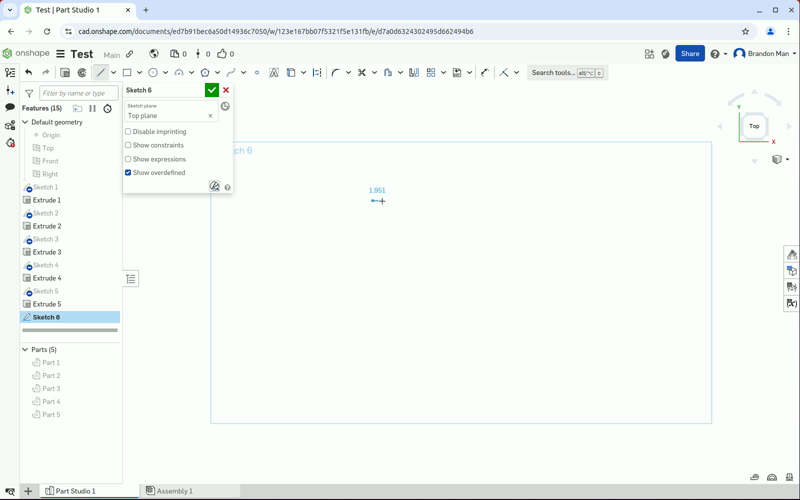
key_up(shift)
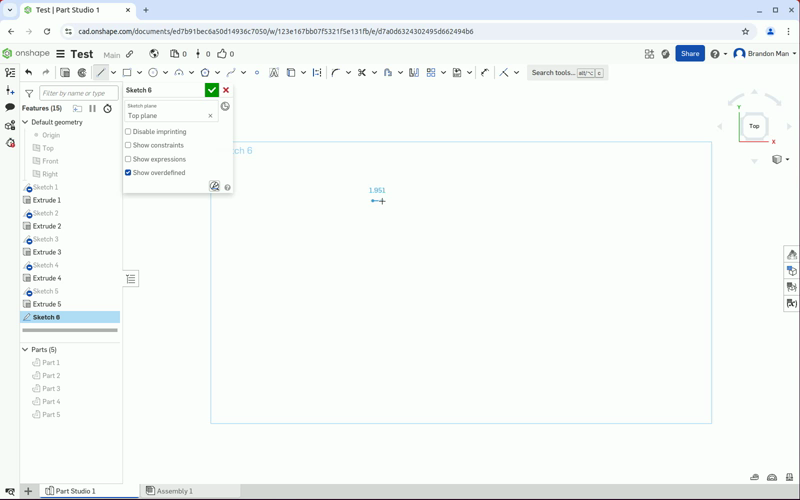
key_down(shift)
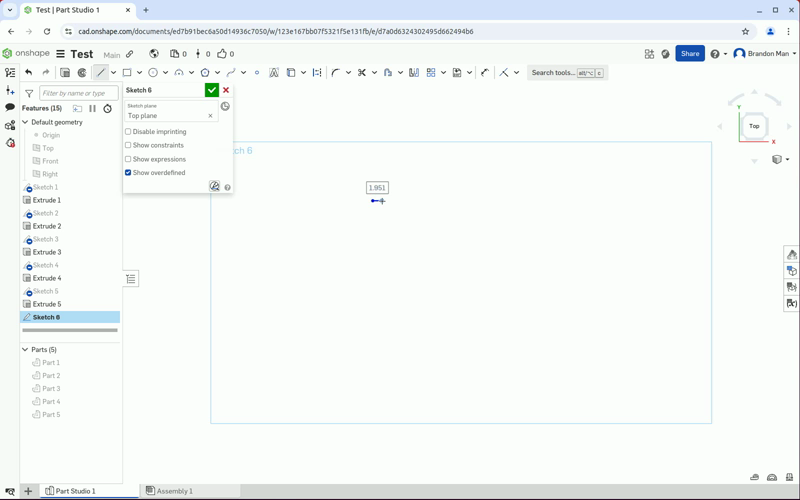
mouse_move(412, 200)
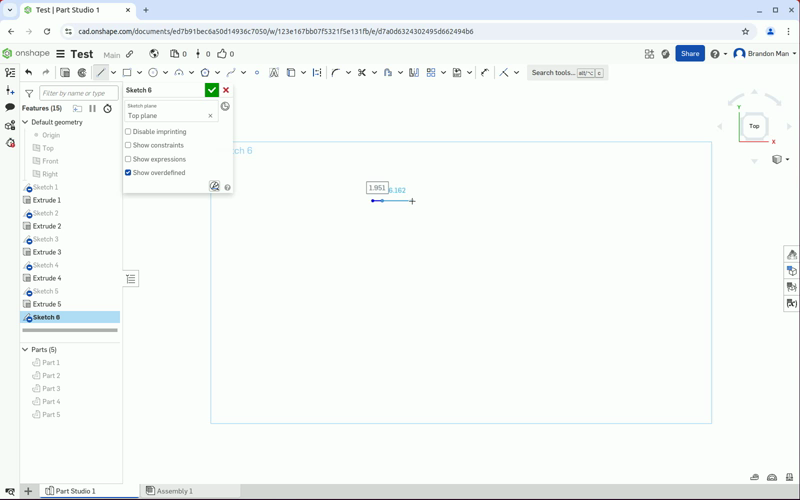
mouse_move(382, 191)
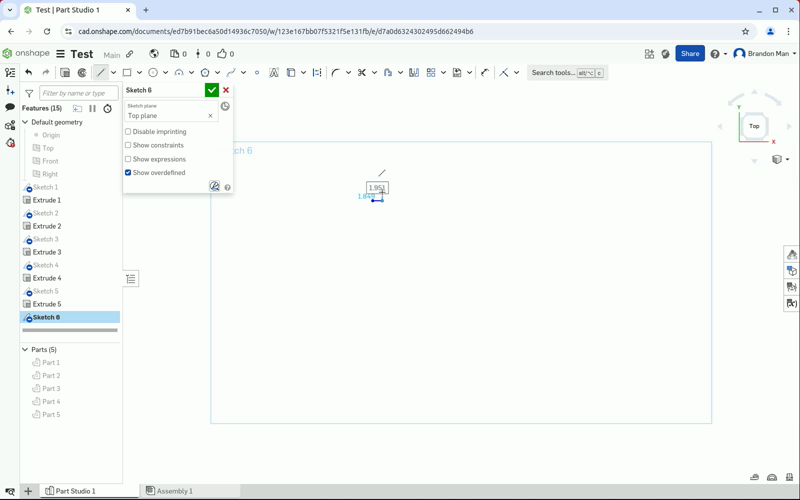
click(382, 191)
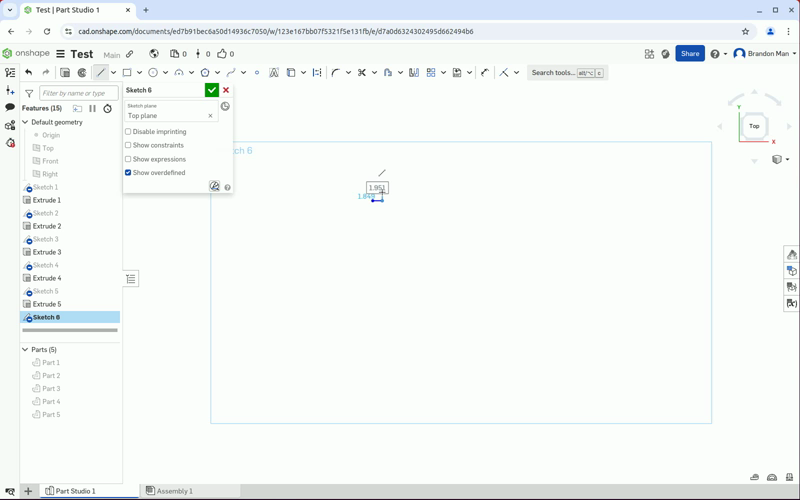
key_up(shift)
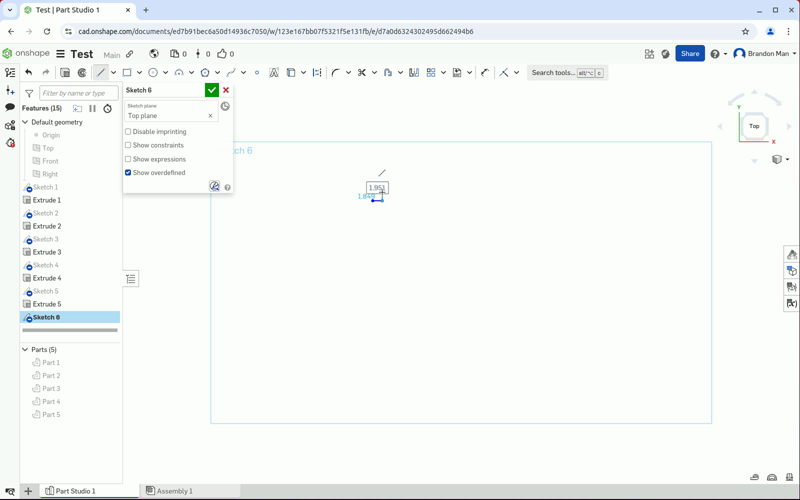
key_down(shift)
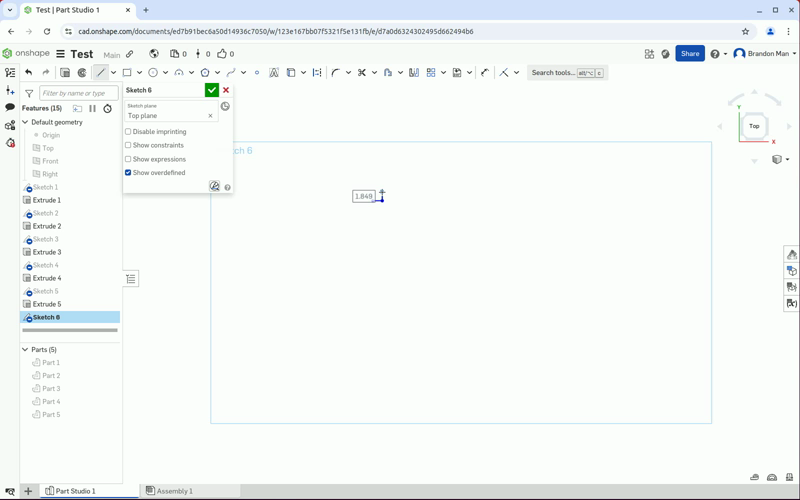
mouse_move(412, 191)
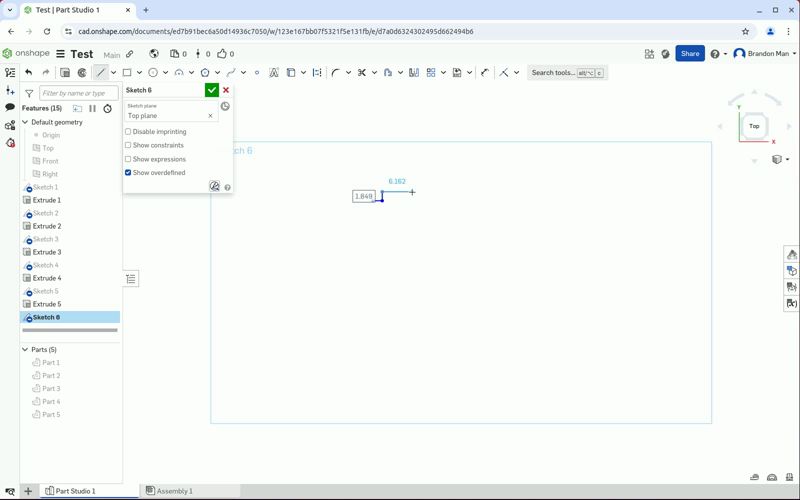
mouse_move(372, 191)
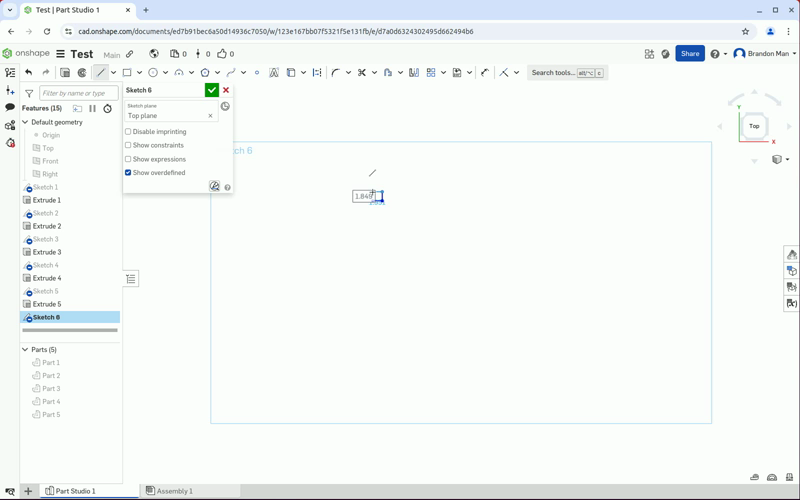
click(372, 191)
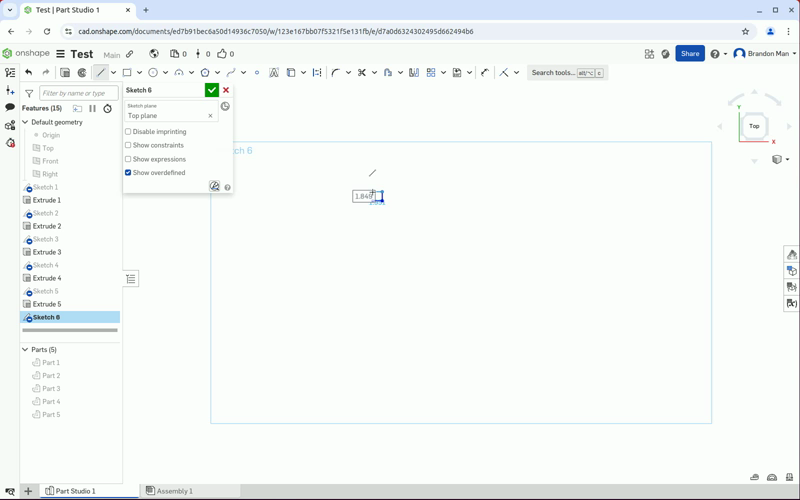
key_up(shift)
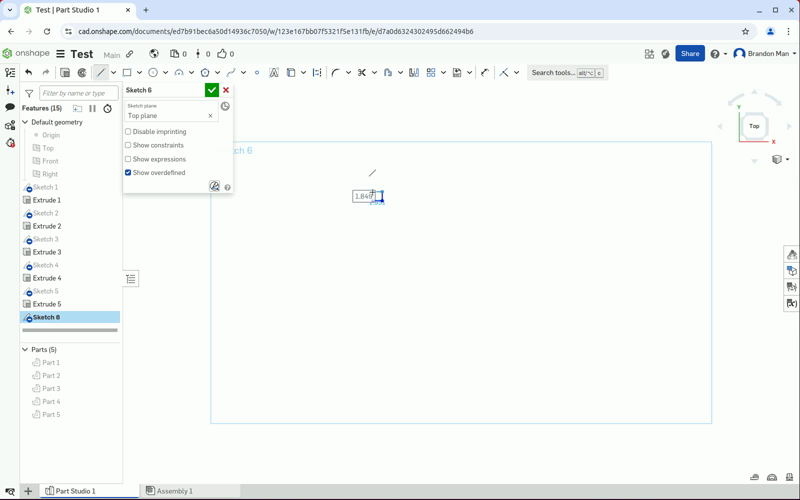
mouse_move(402, 191)
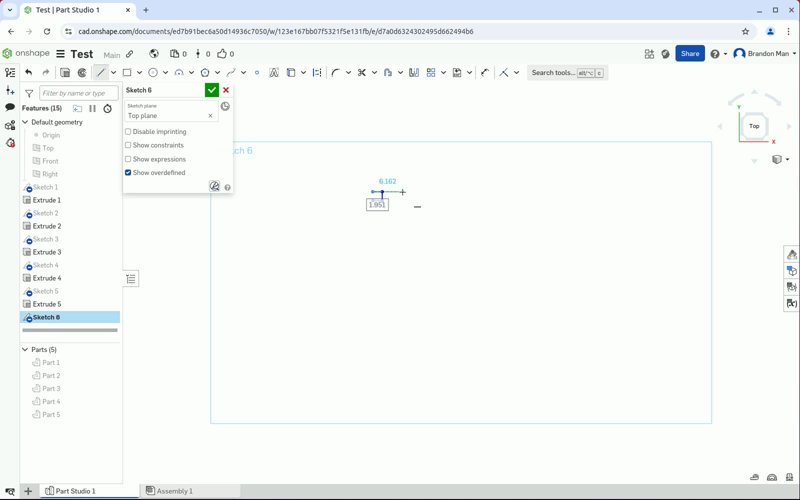
key_down(shift)
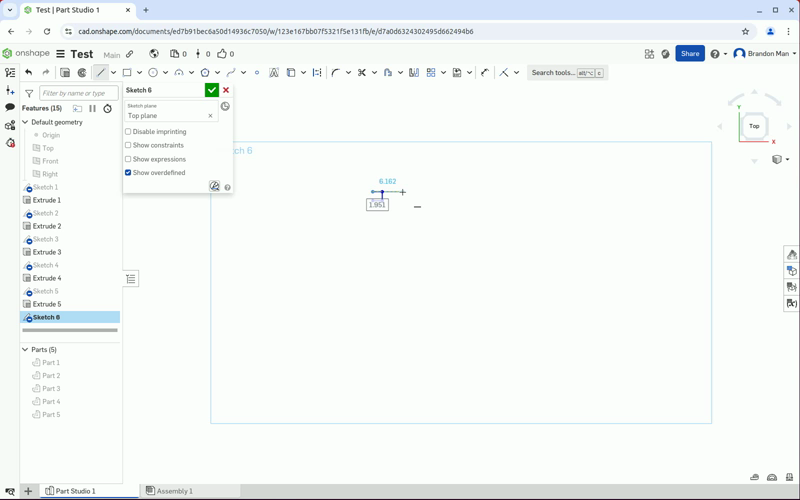
mouse_move(372, 200)
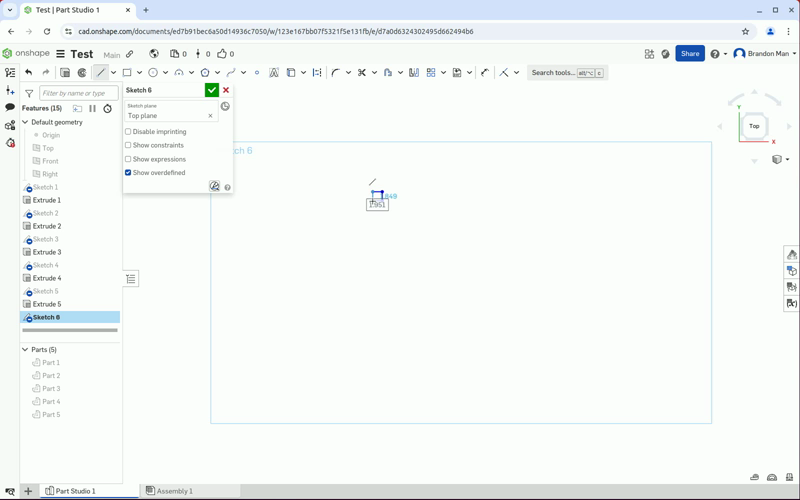
key_up(shift)
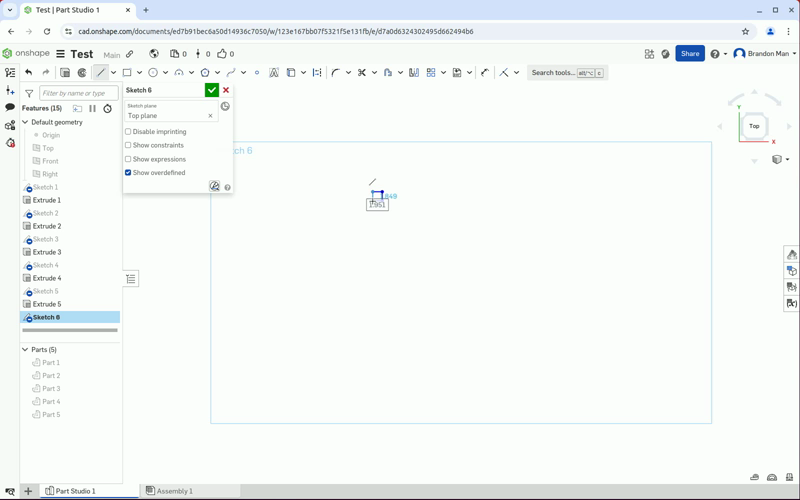
click(372, 200)
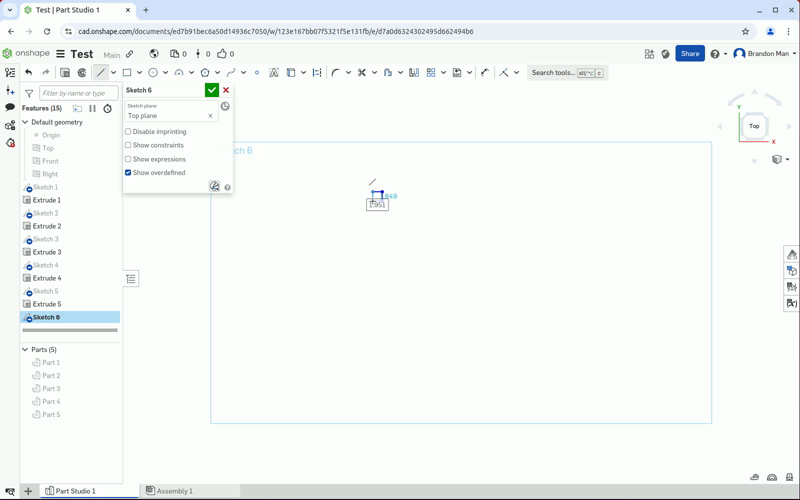
key(esc)
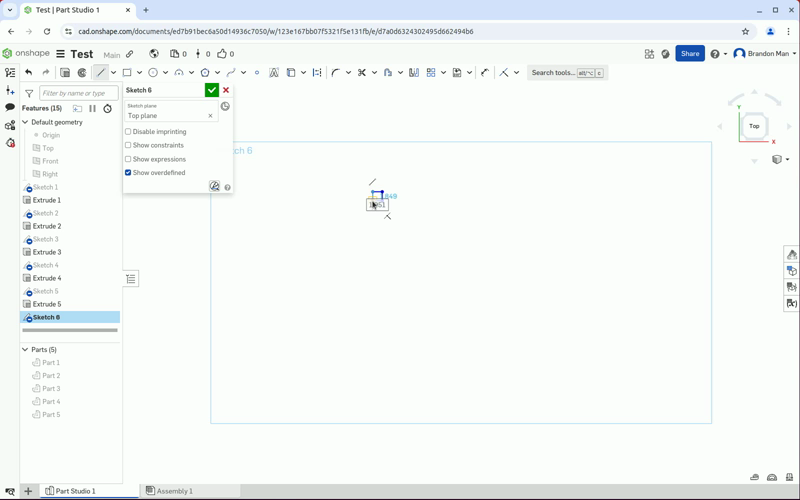
mouse_move(375, 192)
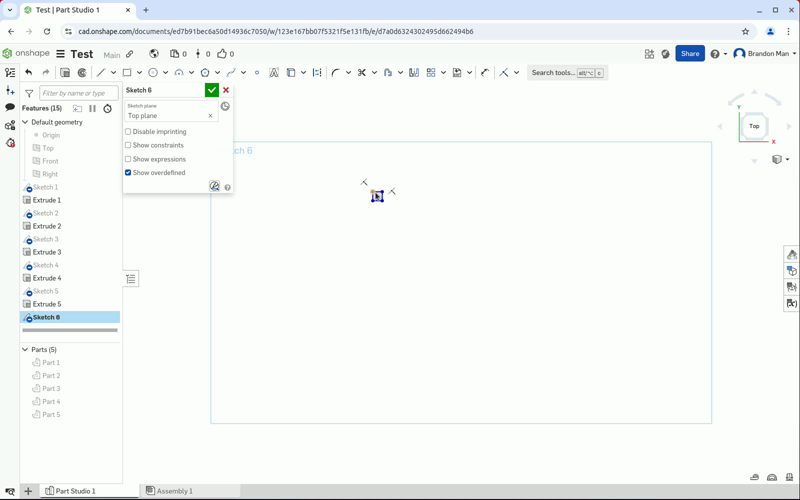
scroll(6)
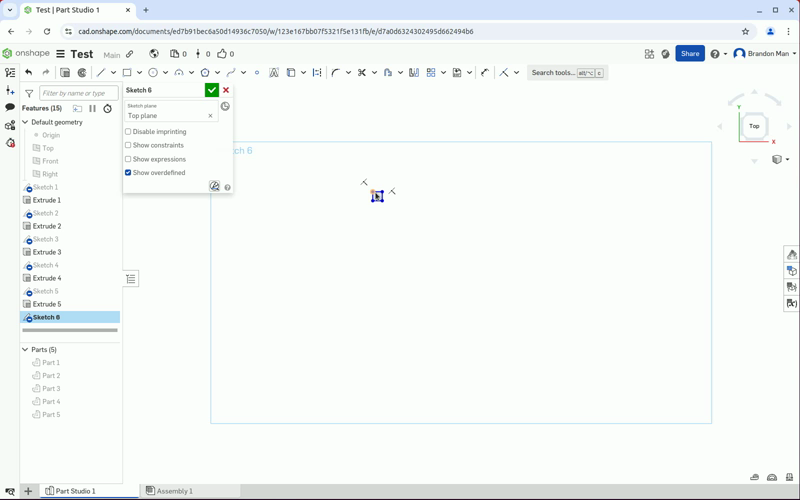
scroll(6)
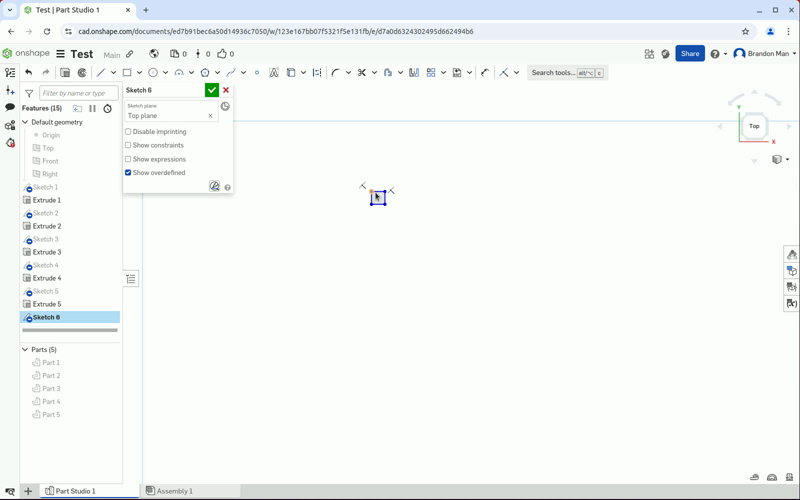
scroll(6)
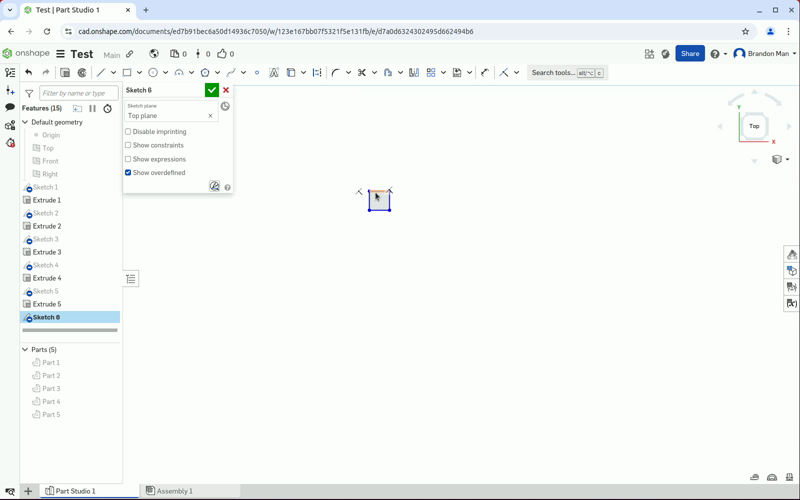
scroll(6)
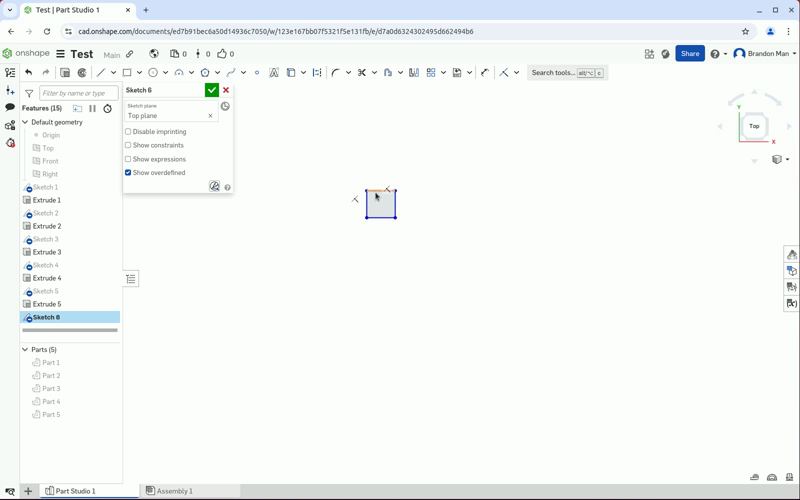
scroll(6)
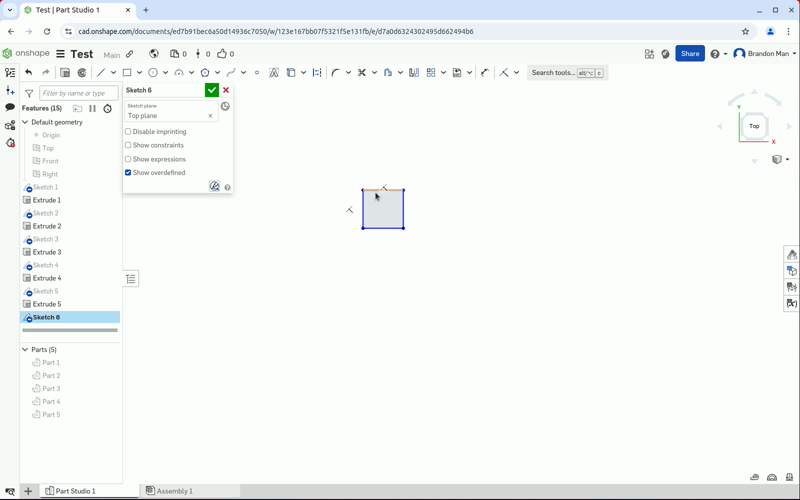
scroll(6)
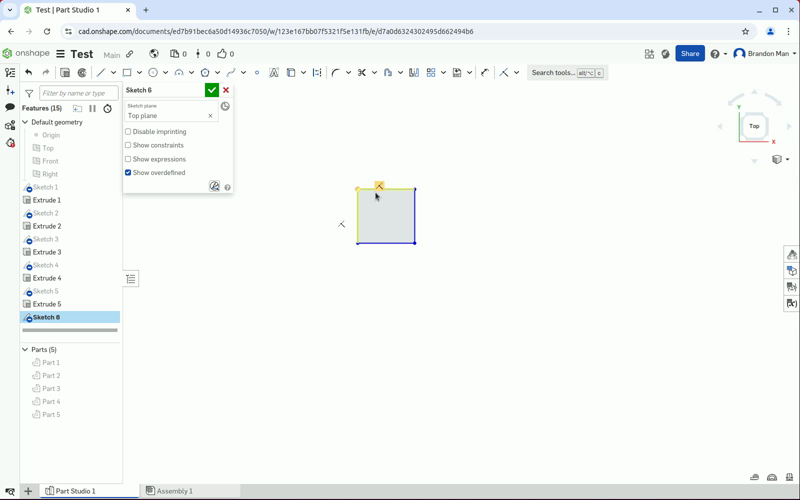
scroll(6)
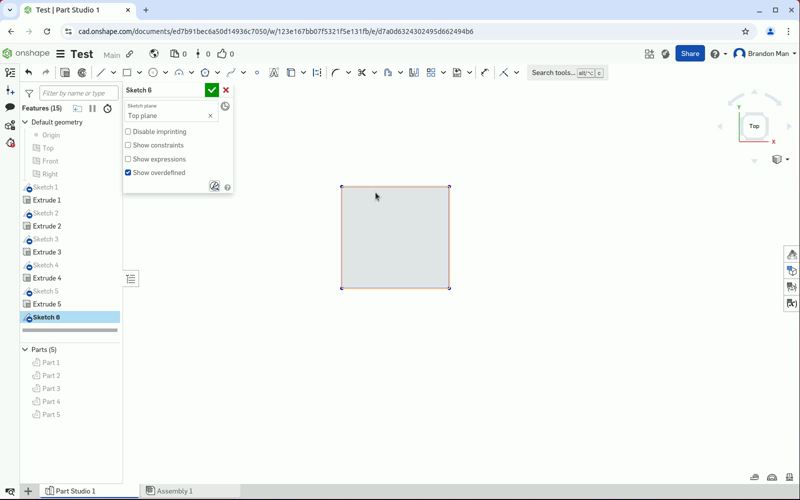
click(375, 192)
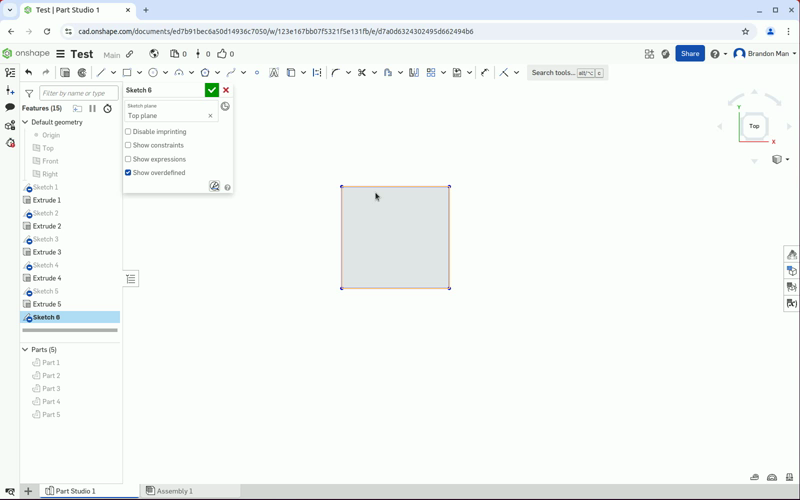
scroll(-6)
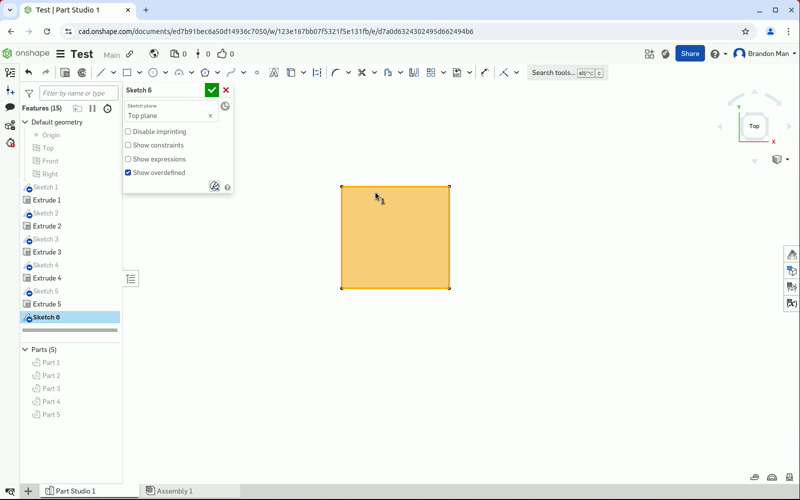
scroll(-6)
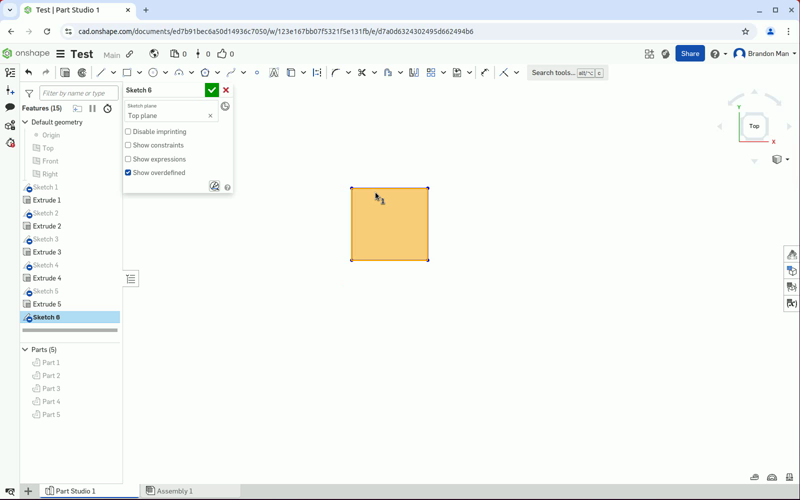
scroll(-6)
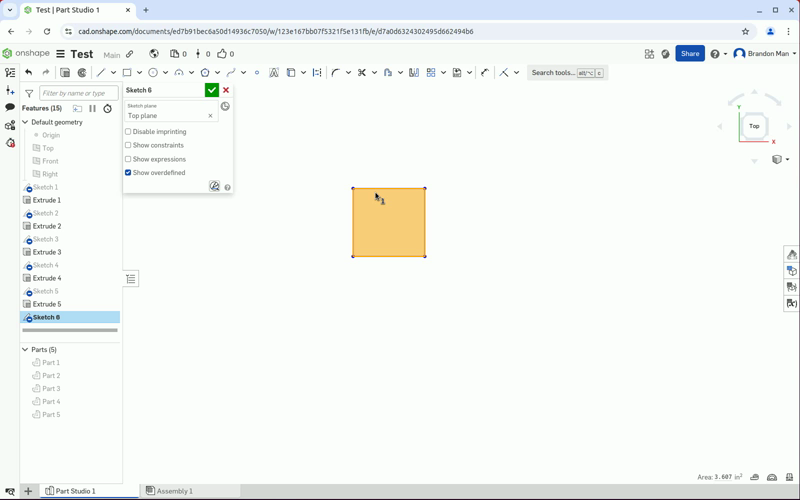
scroll(-6)
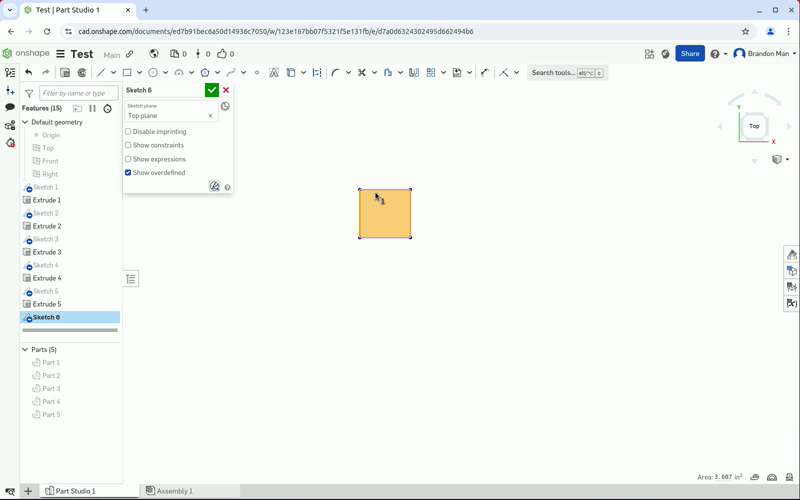
scroll(-6)
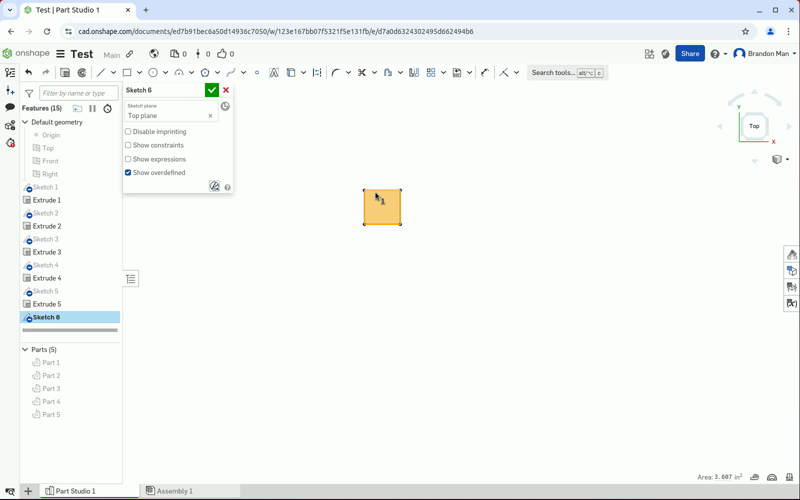
scroll(-6)
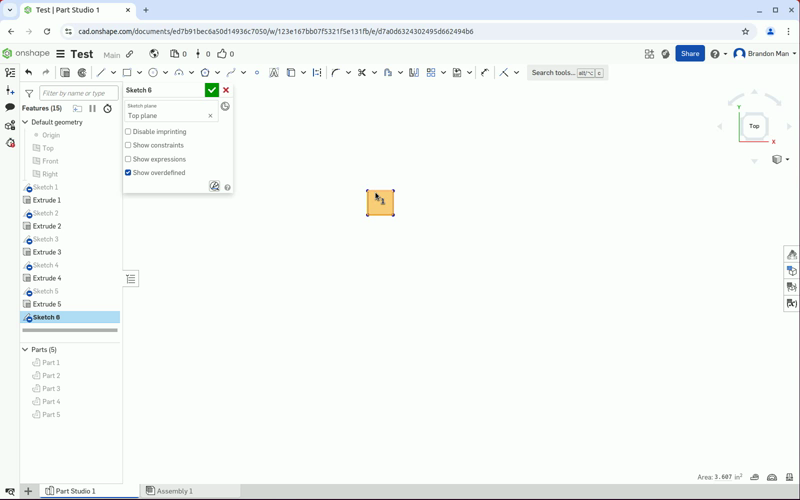
scroll(-6)
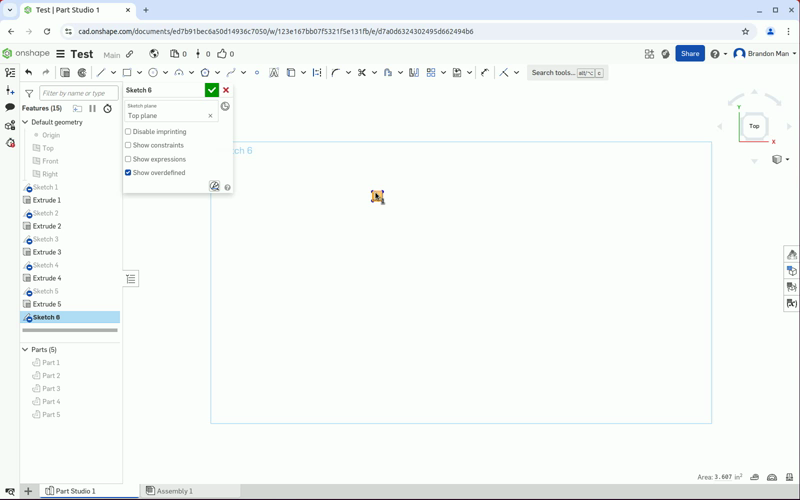
mouse_move(73, 352)
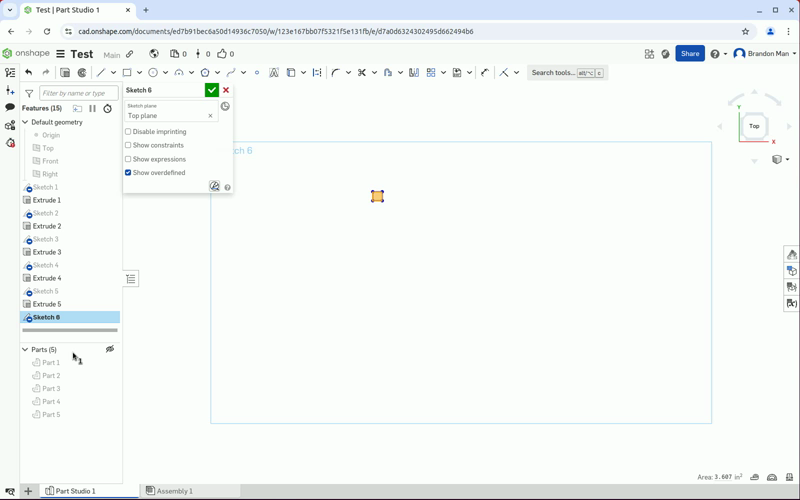
key(shift+y)
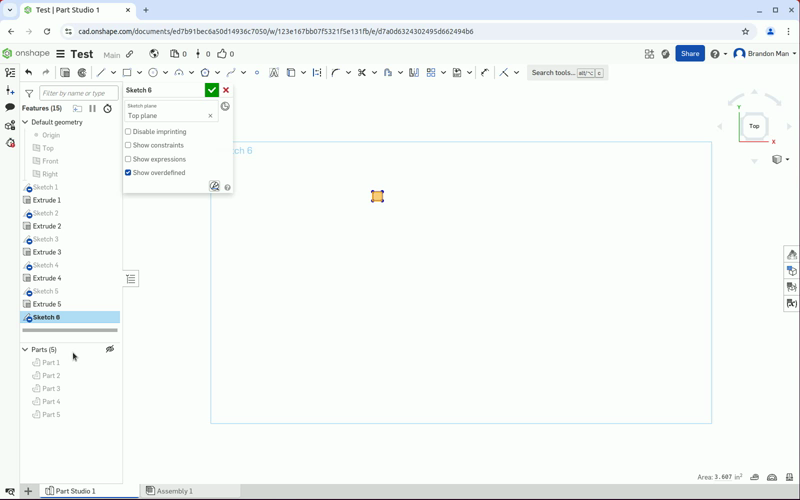
key(shift+e)
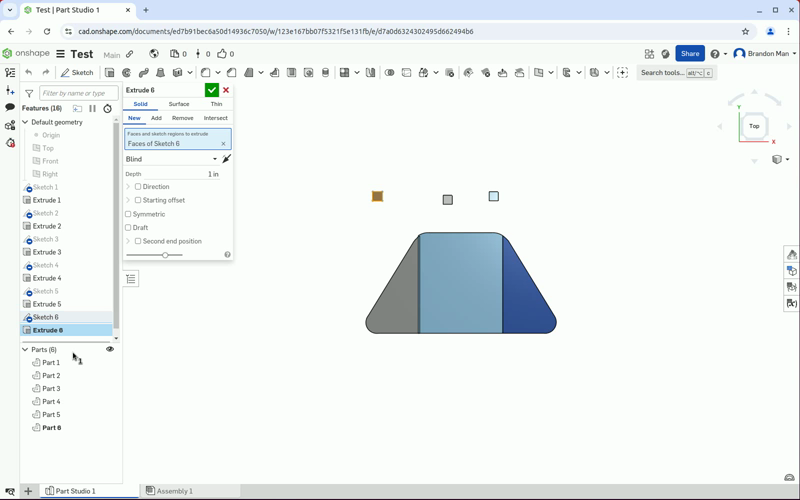
mouse_move(143, 106)
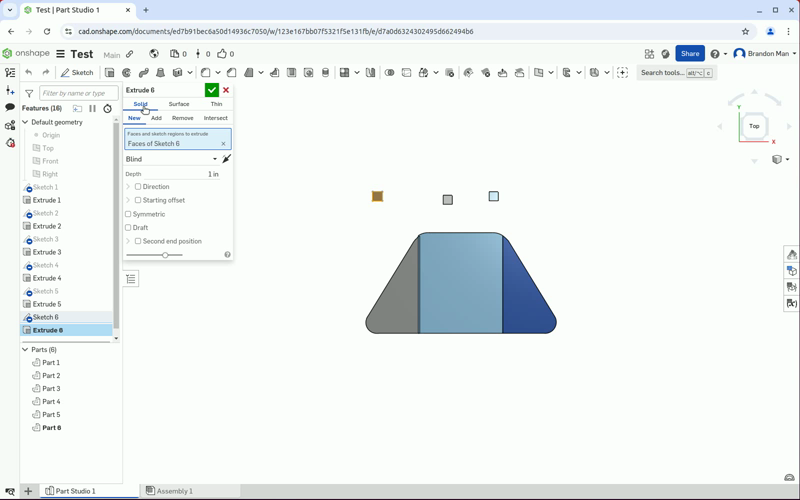
click(143, 106)
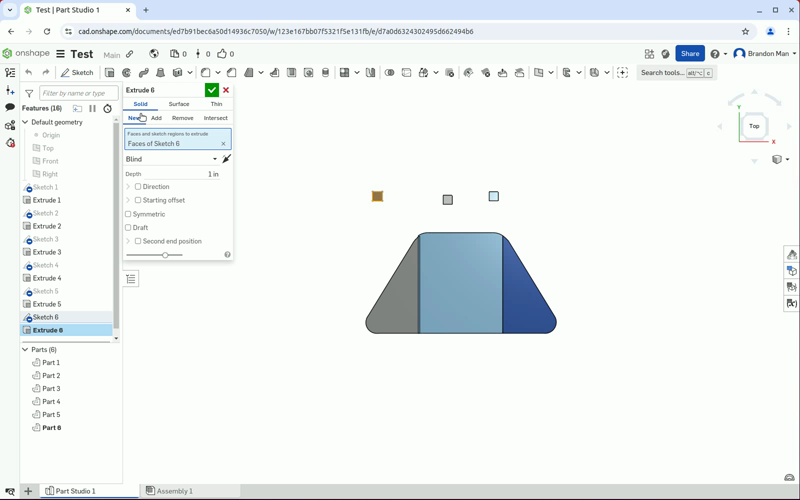
mouse_move(137, 120)
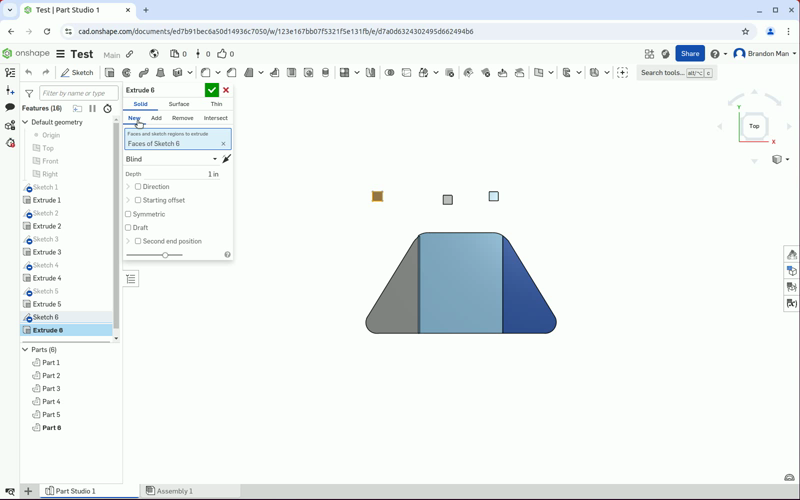
click(137, 120)
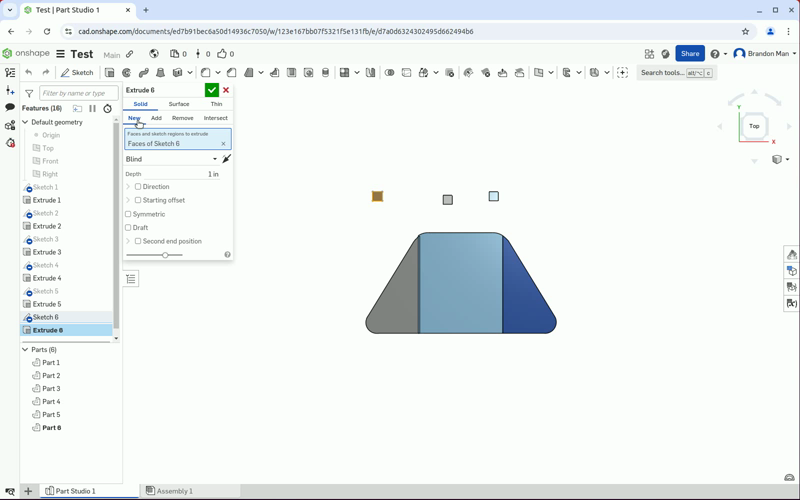
key(tab, 4)
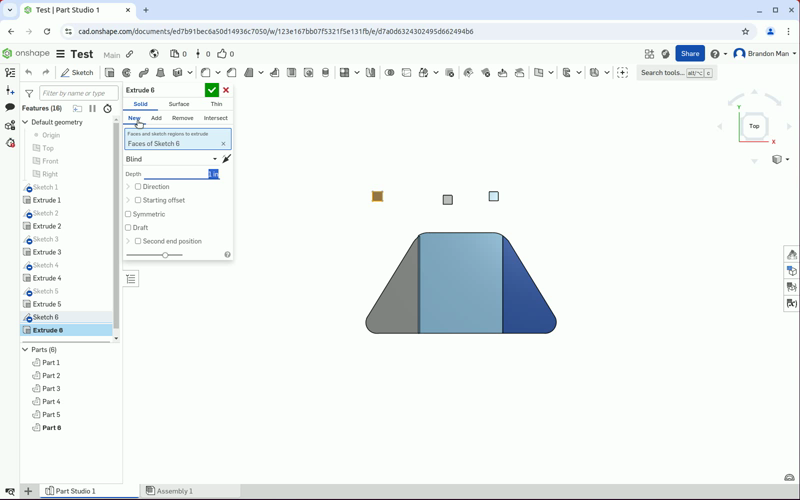
text(23.108)
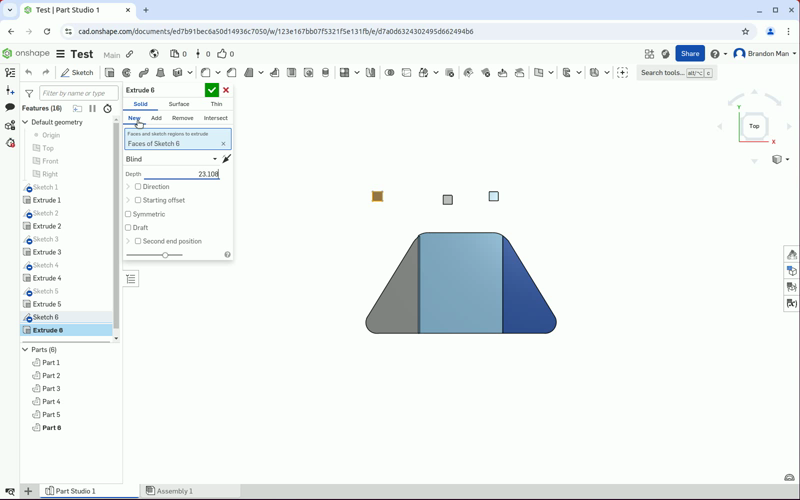
key(enter)
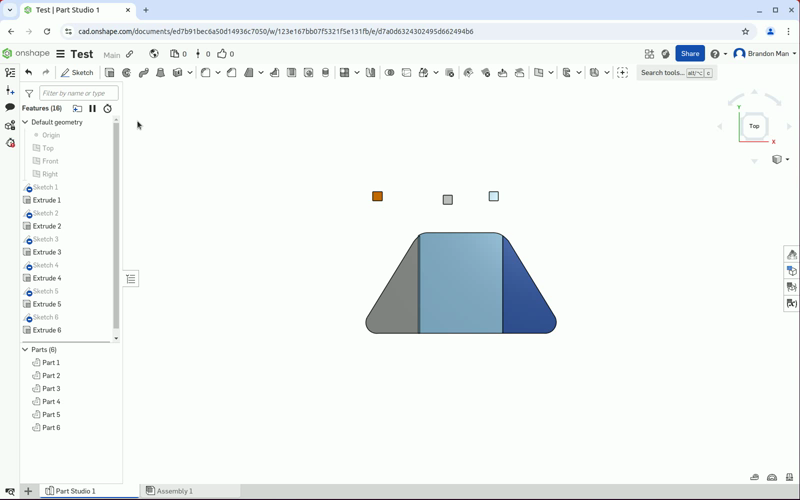
key(shift+h)
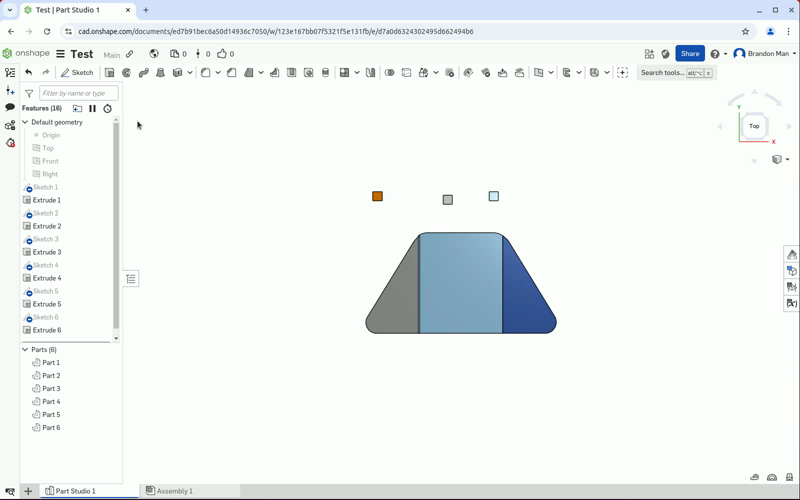
key(shift+h)
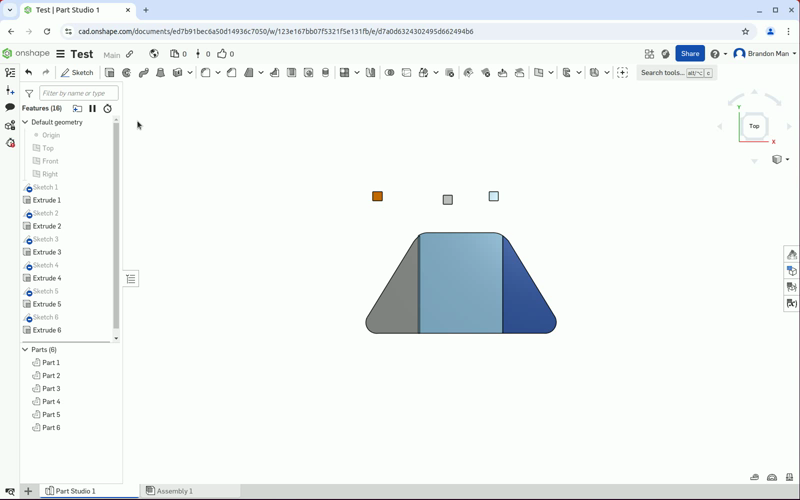
mouse_move(69, 189)
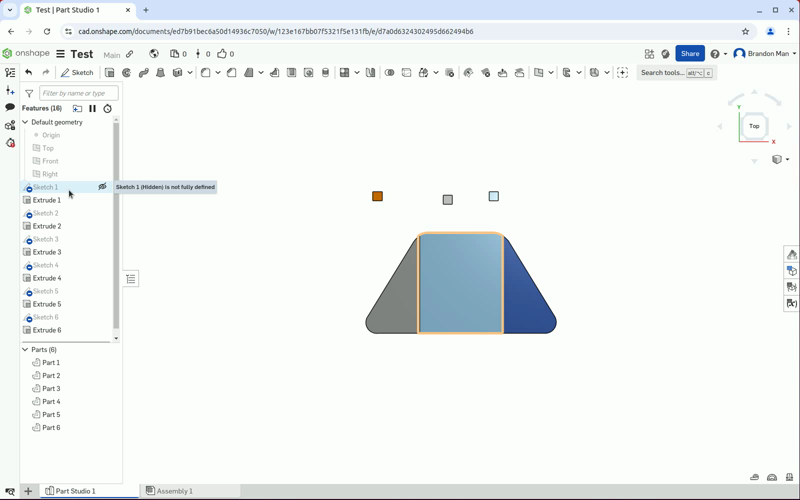
click(69, 189)
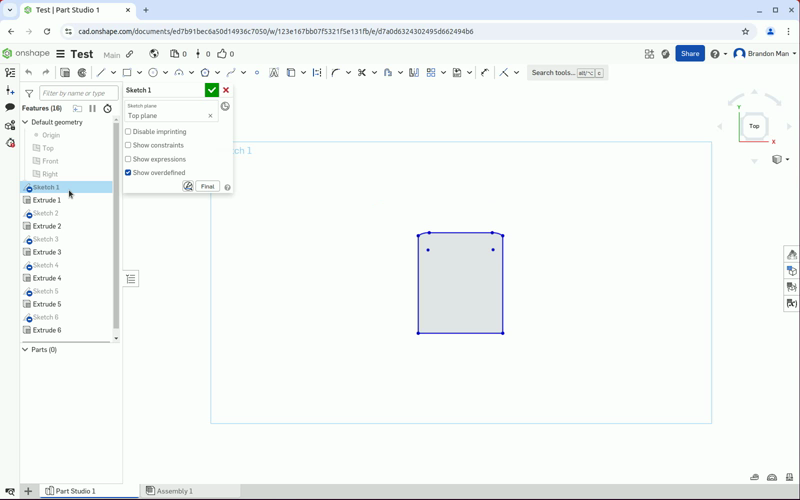
mouse_move(229, 92)
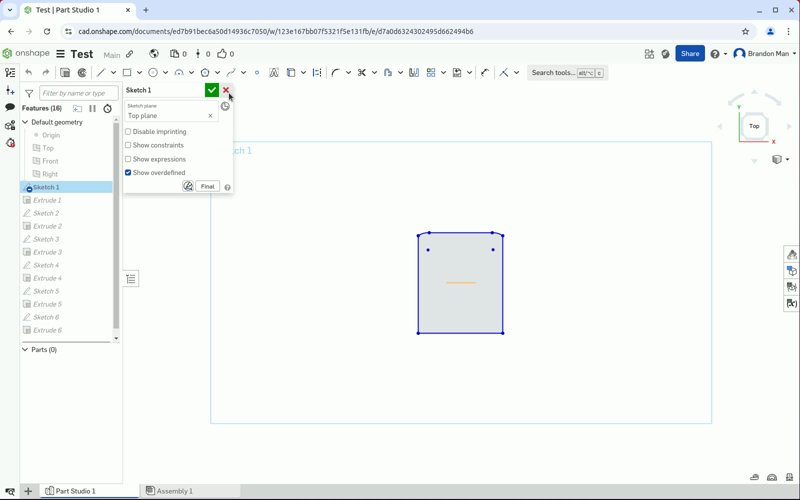
click(229, 92)
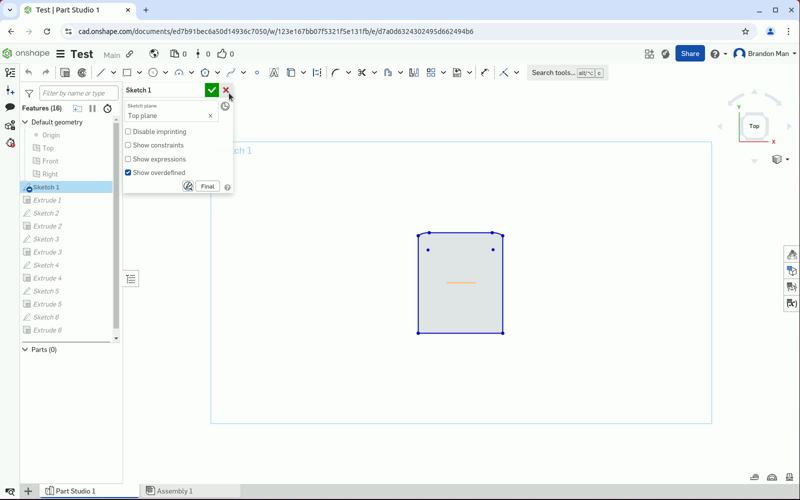
key(shift+s)
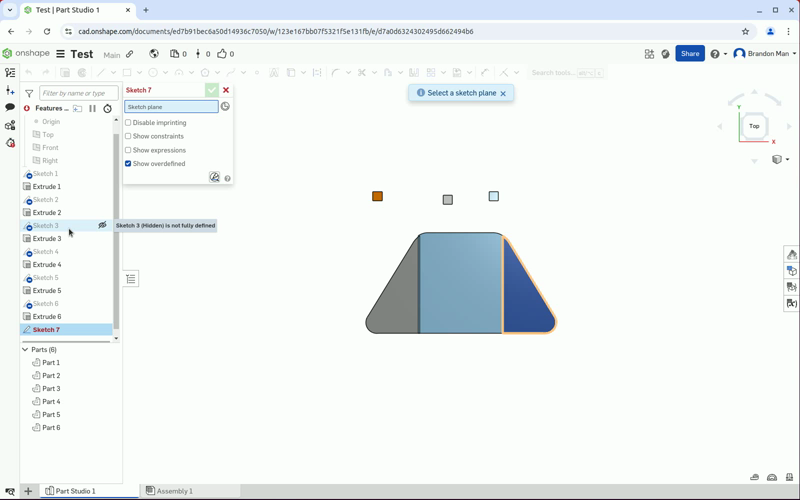
scroll(3)
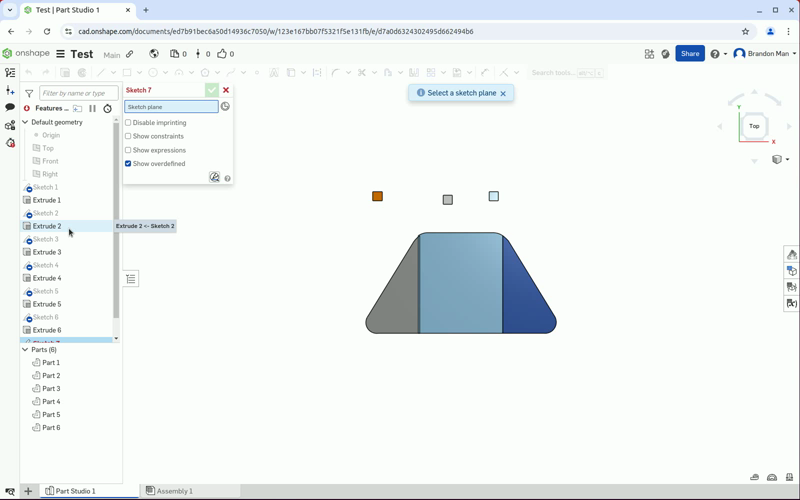
mouse_move(69, 150)
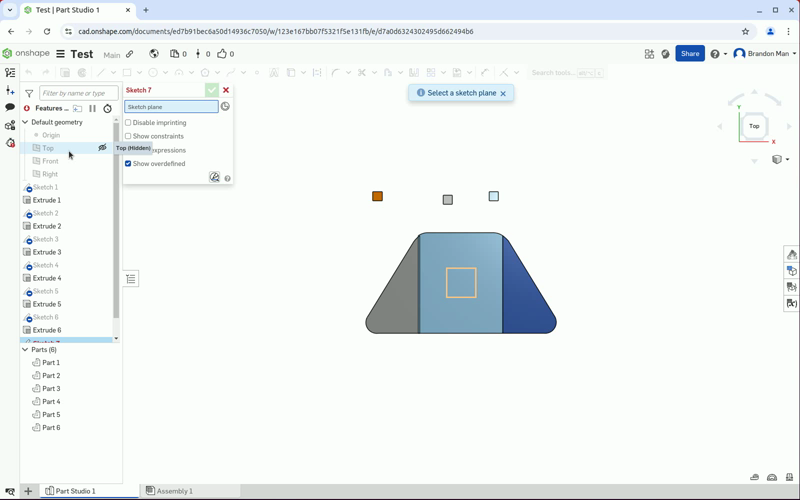
click(69, 150)
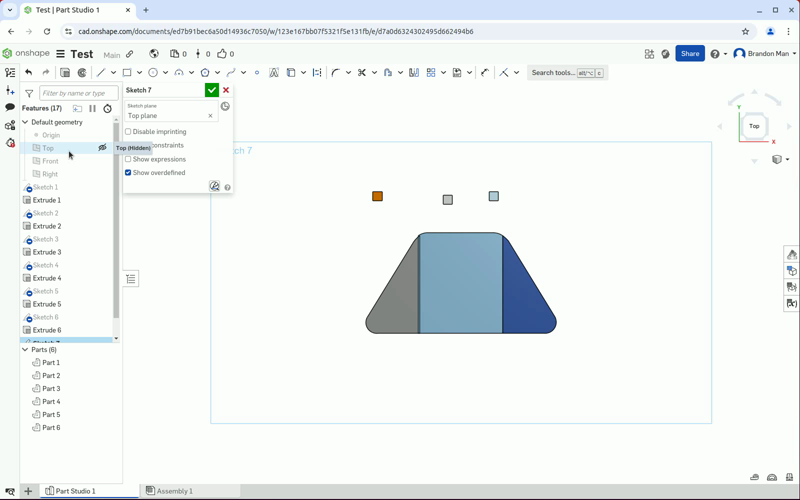
mouse_move(73, 352)
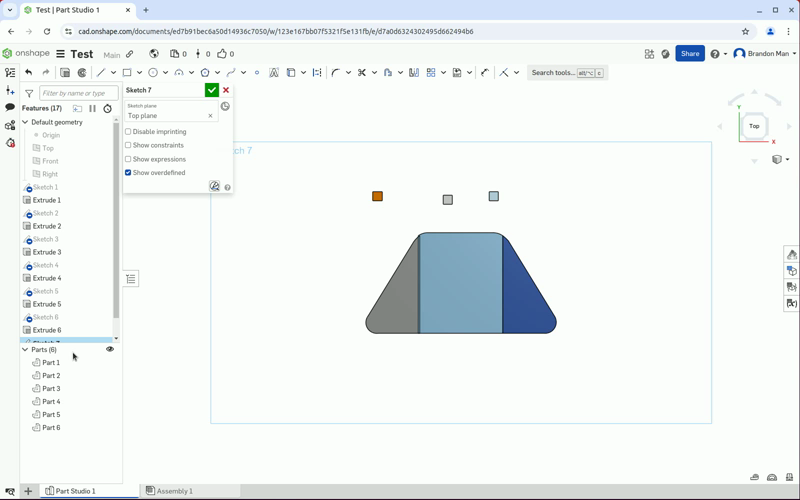
key(y)
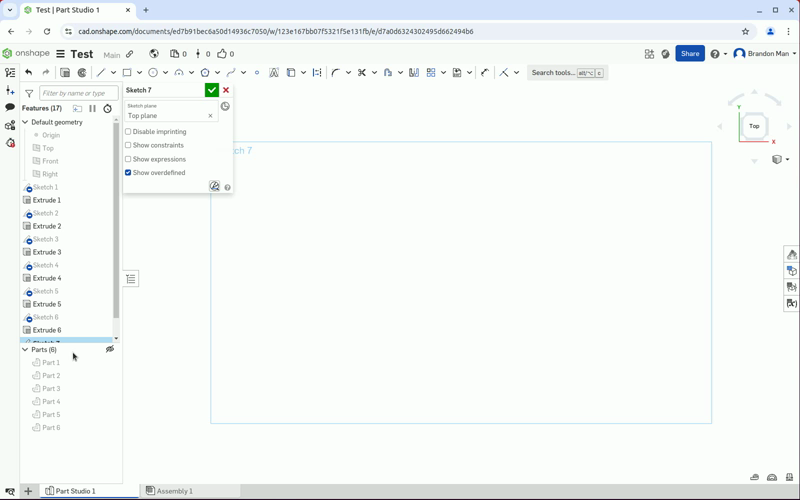
key(l)
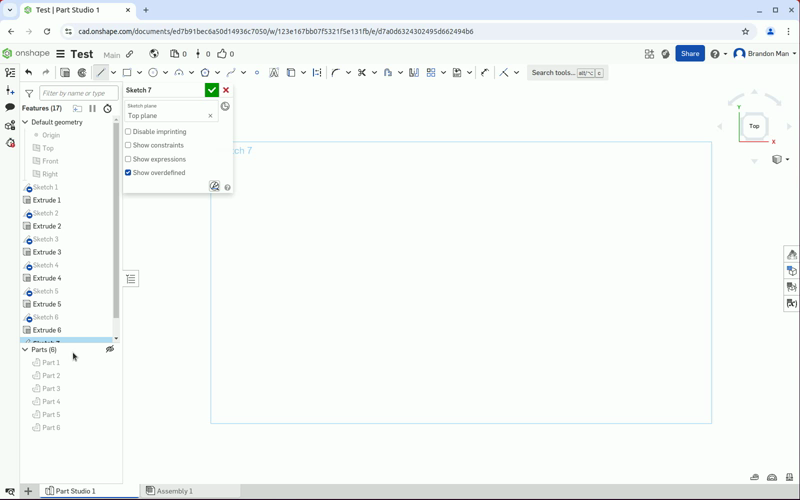
key_down(shift)
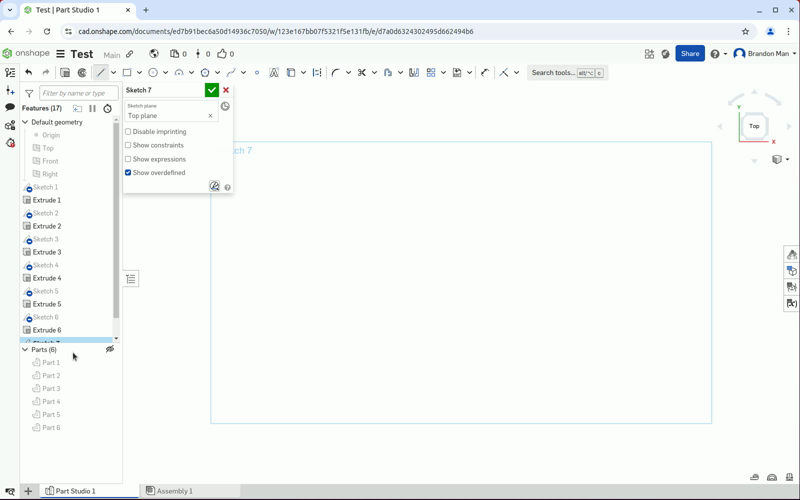
mouse_move(405, 199)
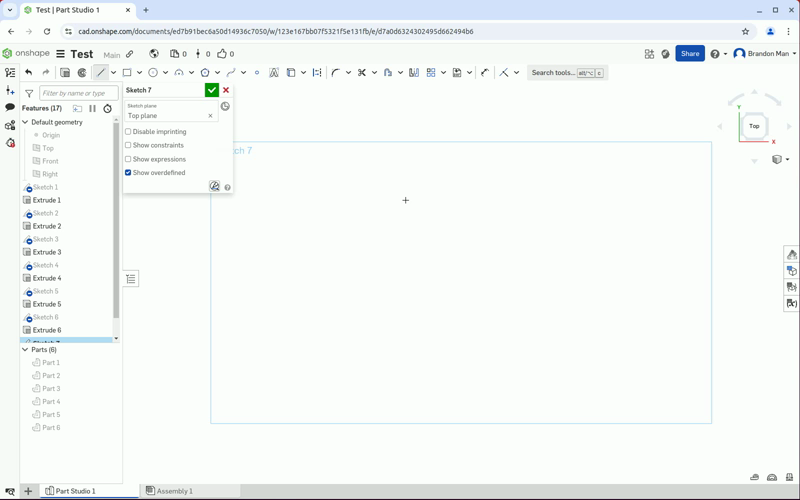
click(405, 199)
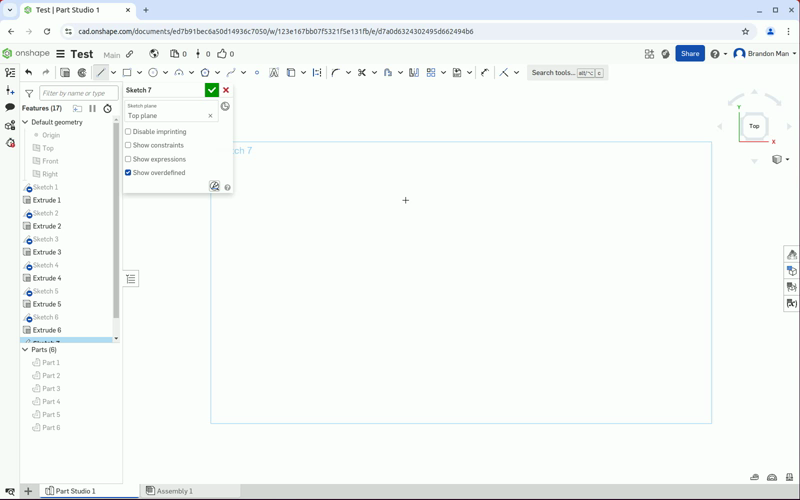
key_up(shift)
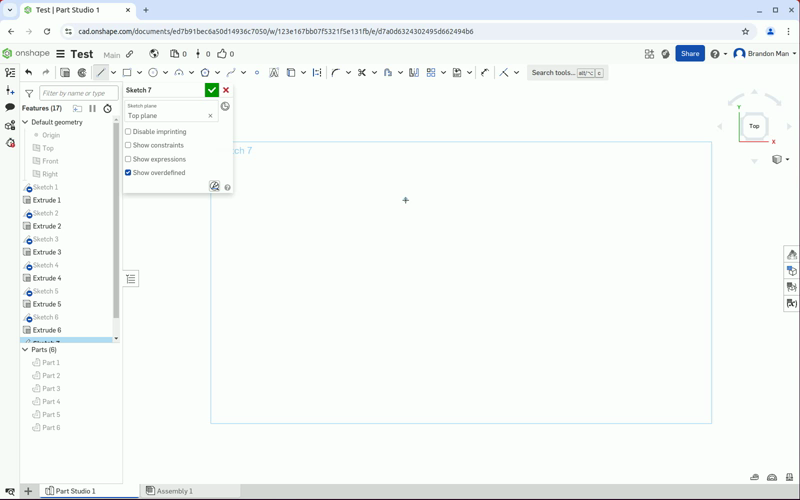
key_down(shift)
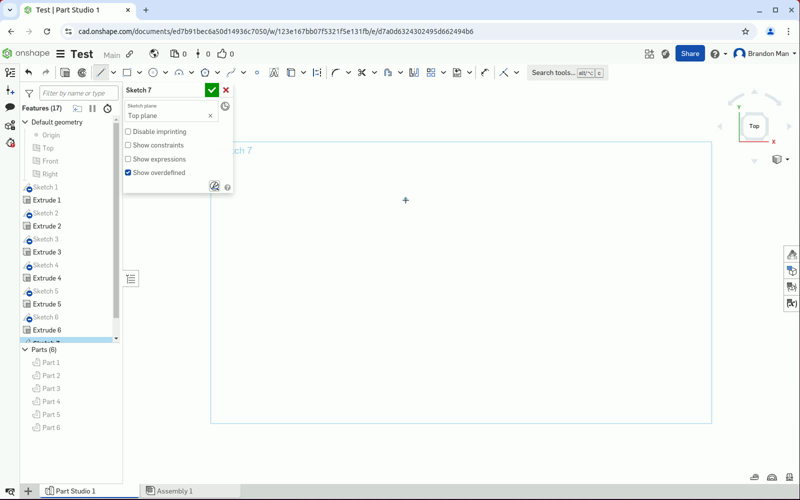
mouse_move(435, 199)
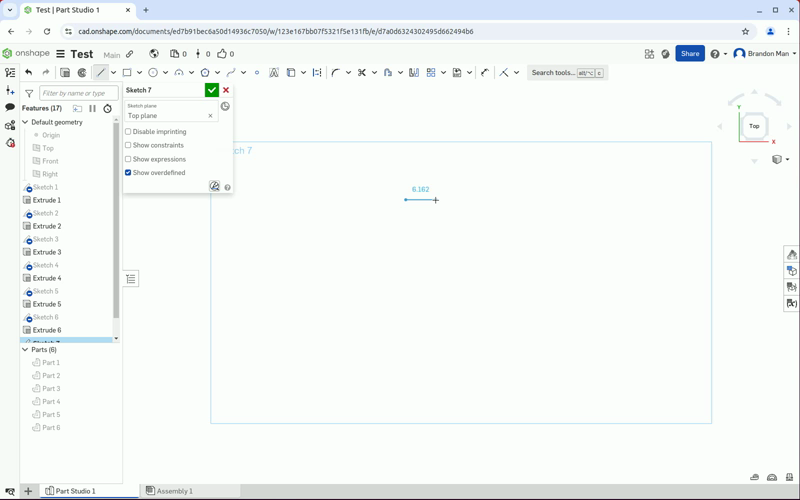
mouse_move(414, 199)
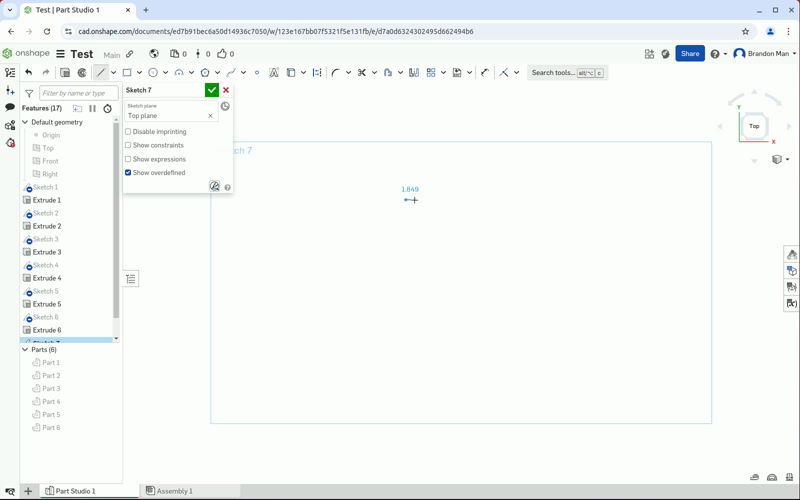
click(414, 199)
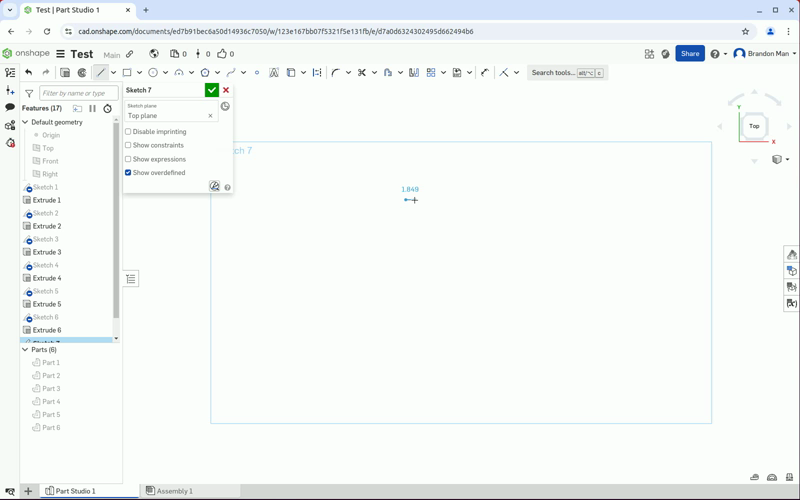
key_up(shift)
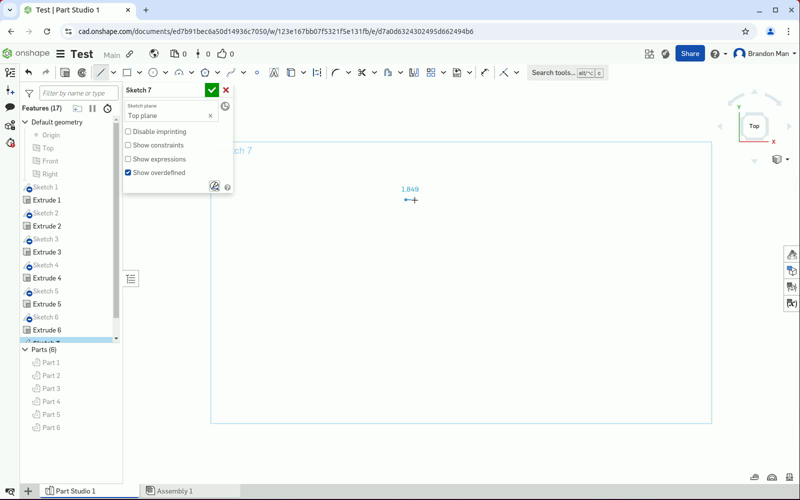
key_down(shift)
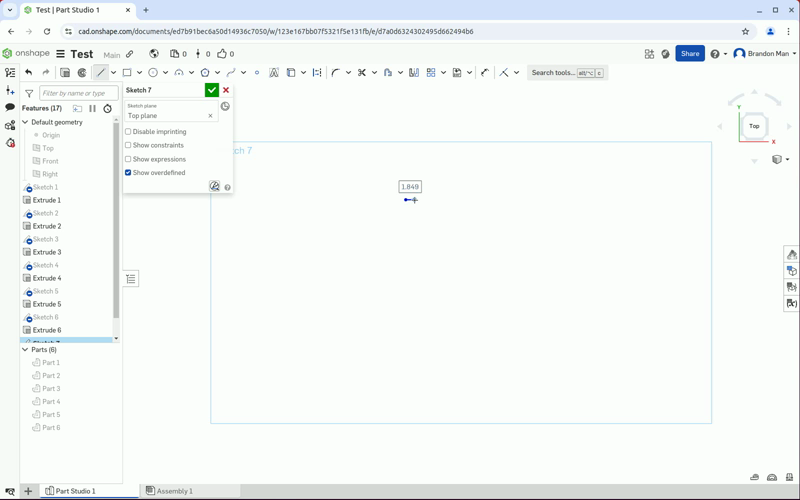
mouse_move(444, 199)
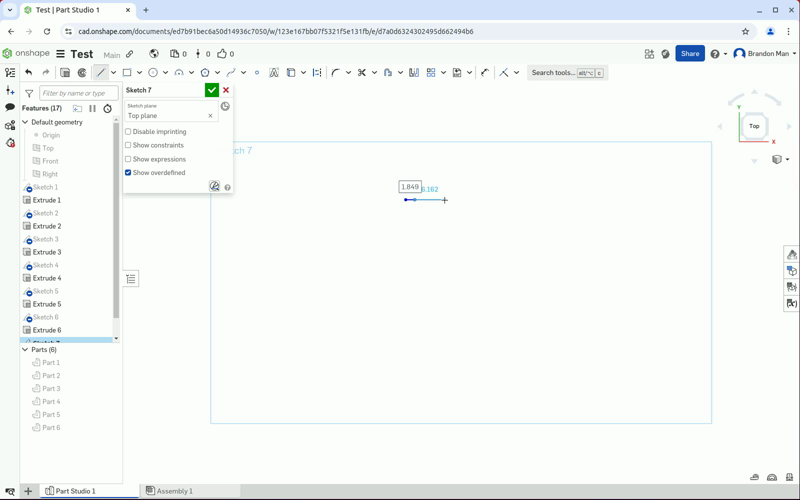
mouse_move(414, 190)
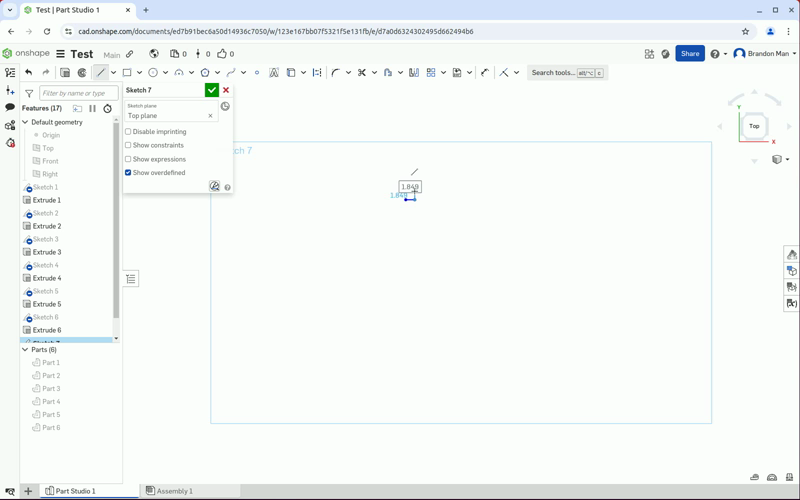
click(414, 190)
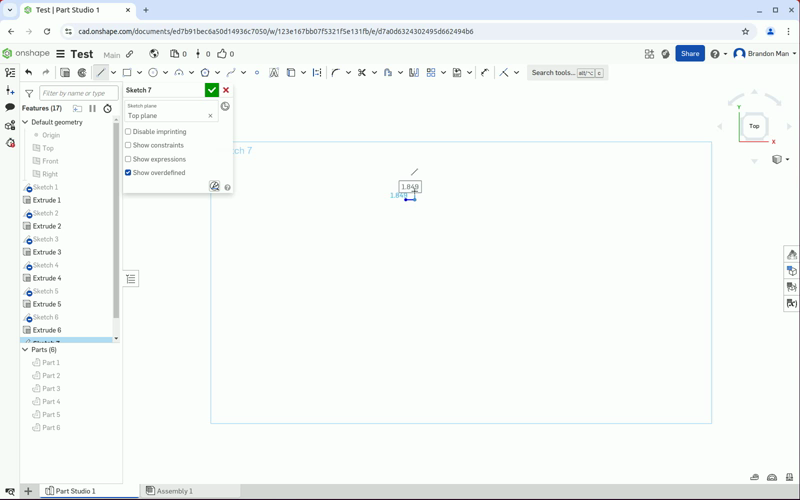
key_up(shift)
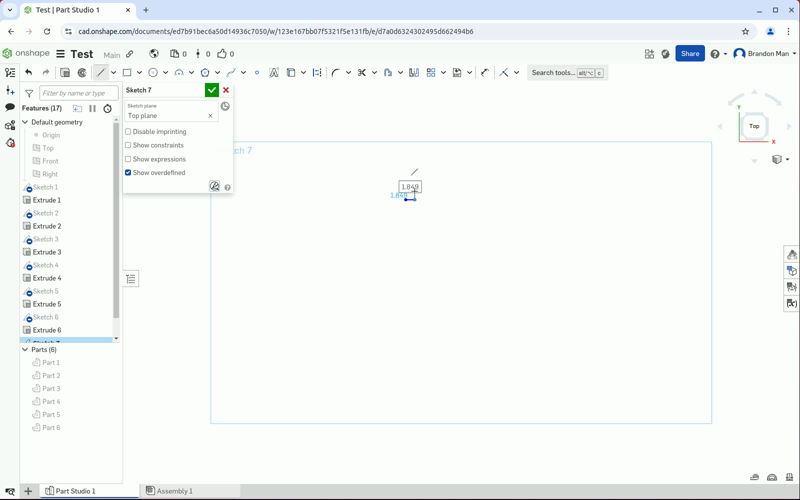
key_down(shift)
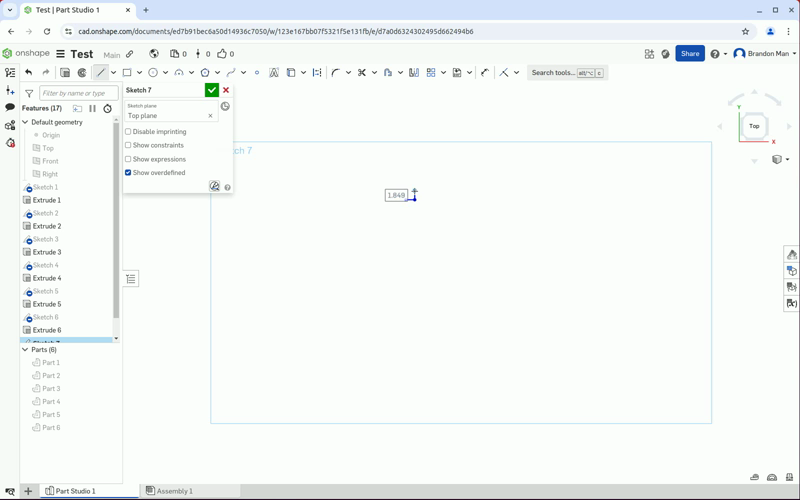
mouse_move(444, 190)
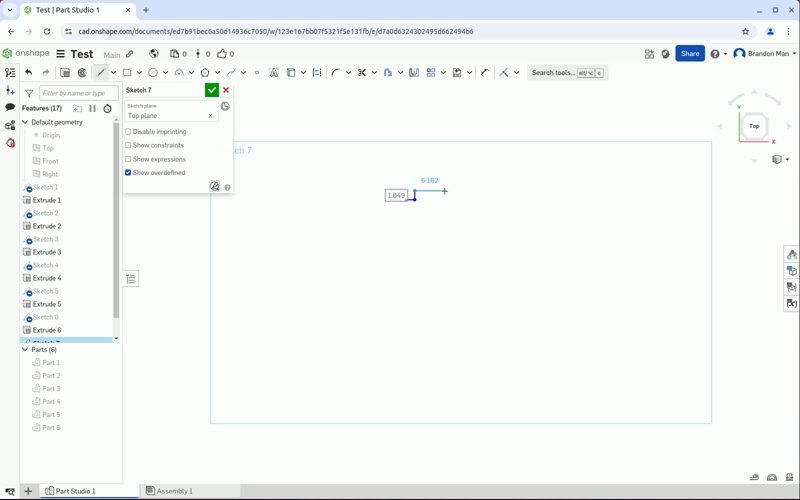
mouse_move(405, 190)
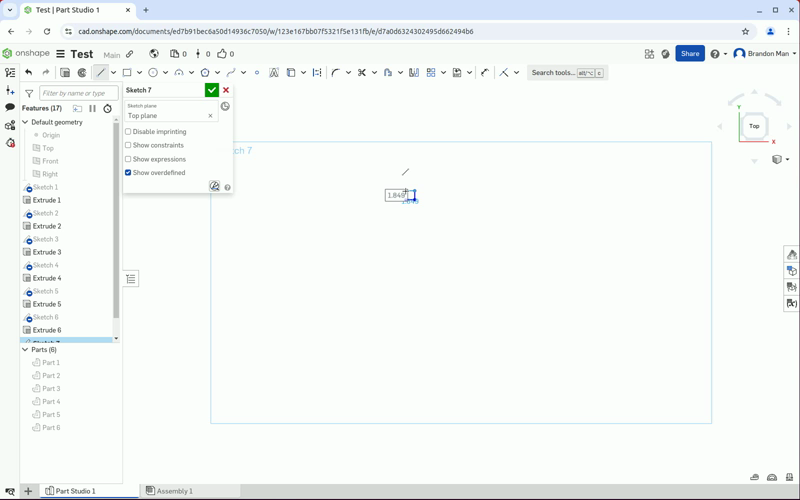
click(405, 190)
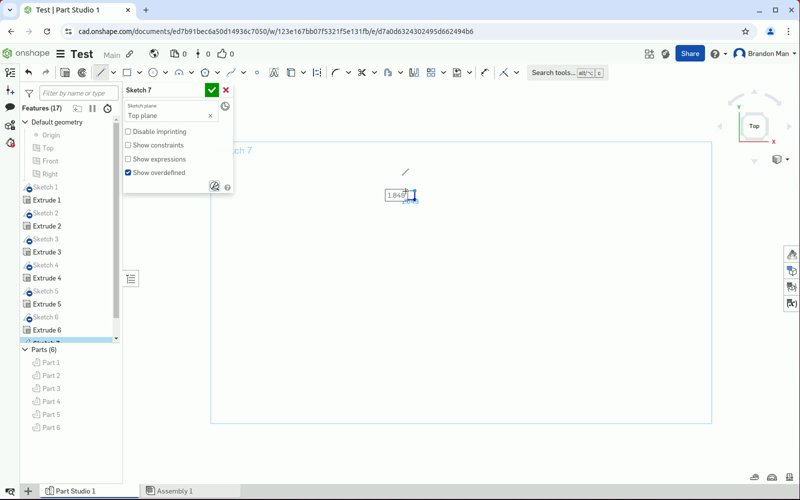
key_up(shift)
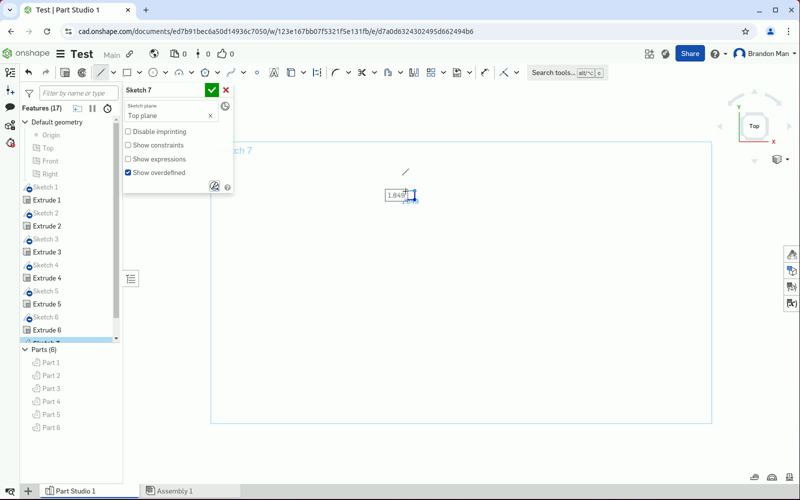
mouse_move(435, 190)
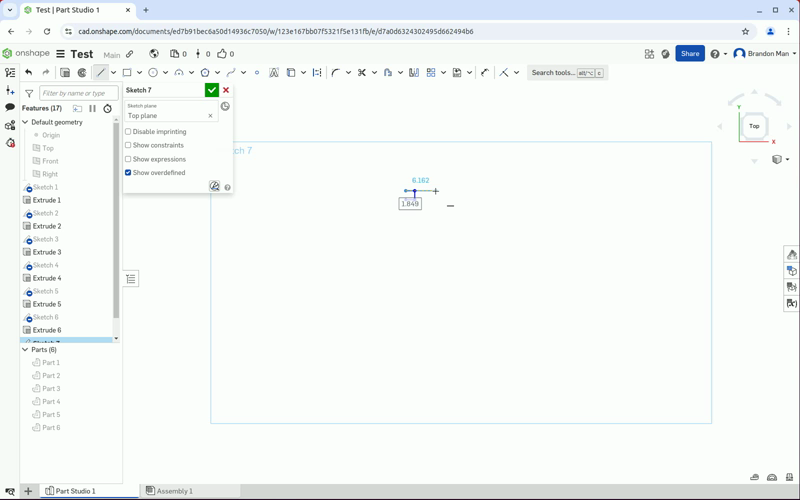
key_down(shift)
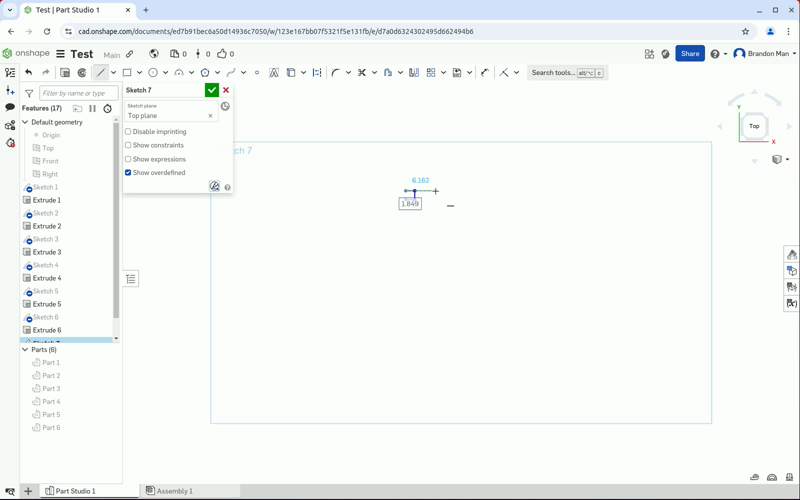
mouse_move(405, 199)
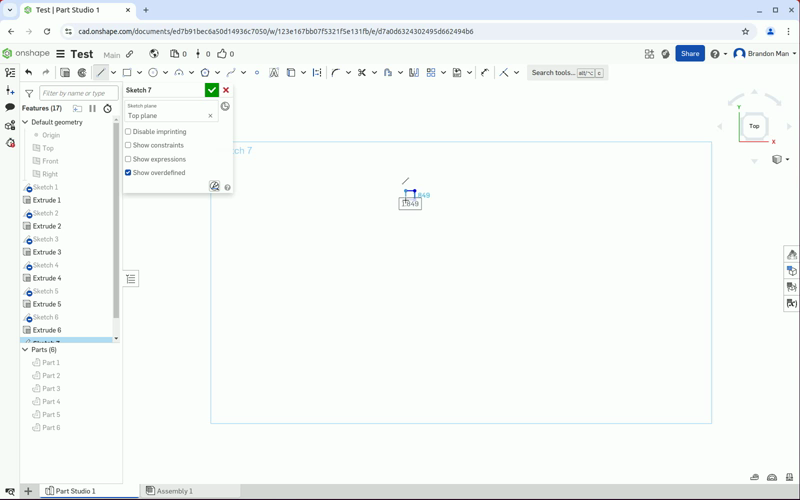
key_up(shift)
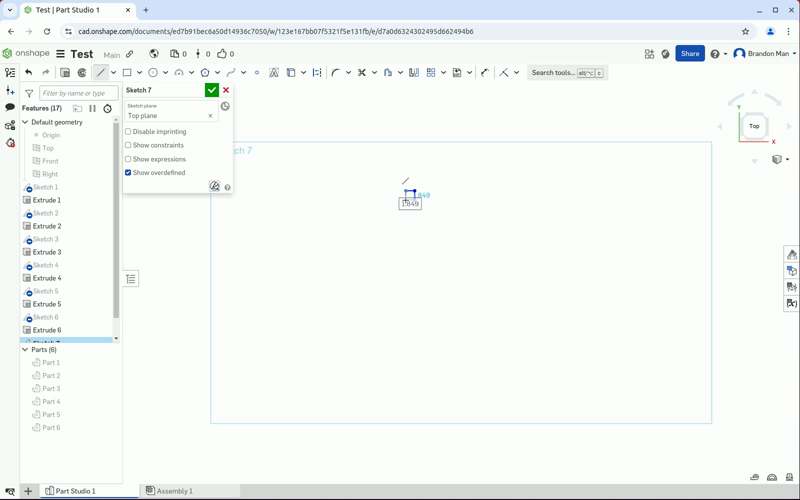
click(405, 199)
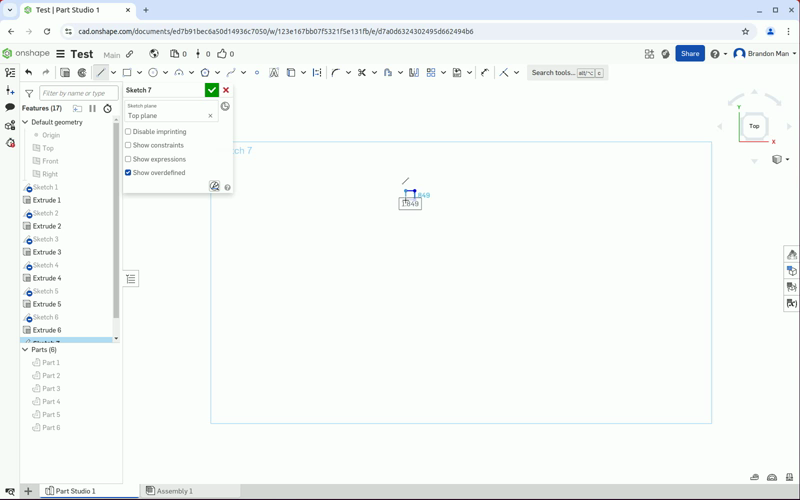
key(esc)
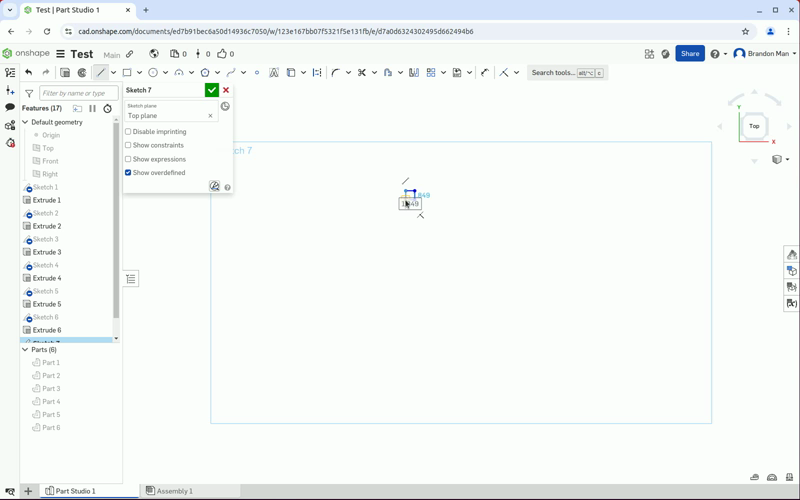
mouse_move(409, 194)
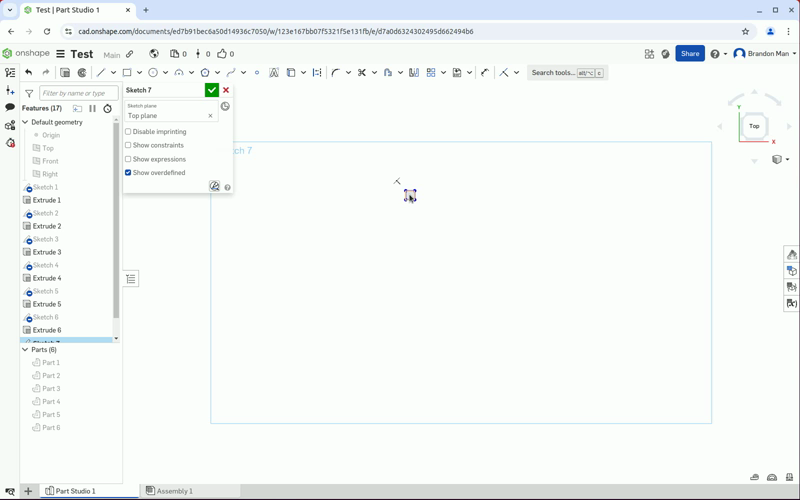
scroll(6)
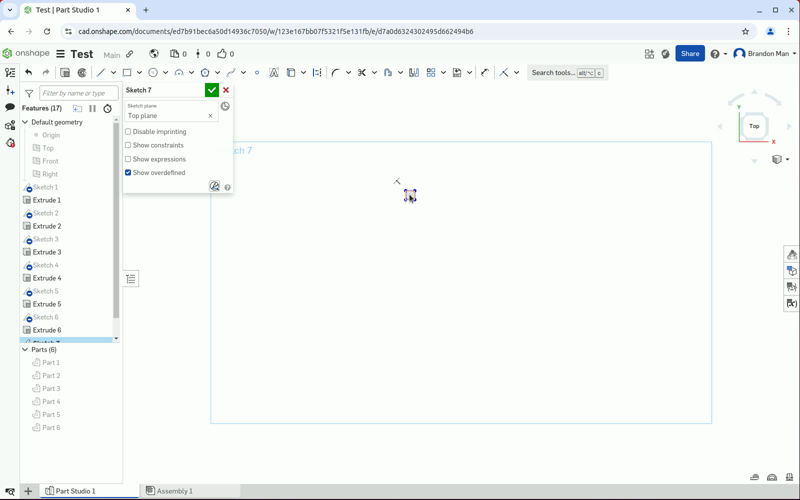
scroll(6)
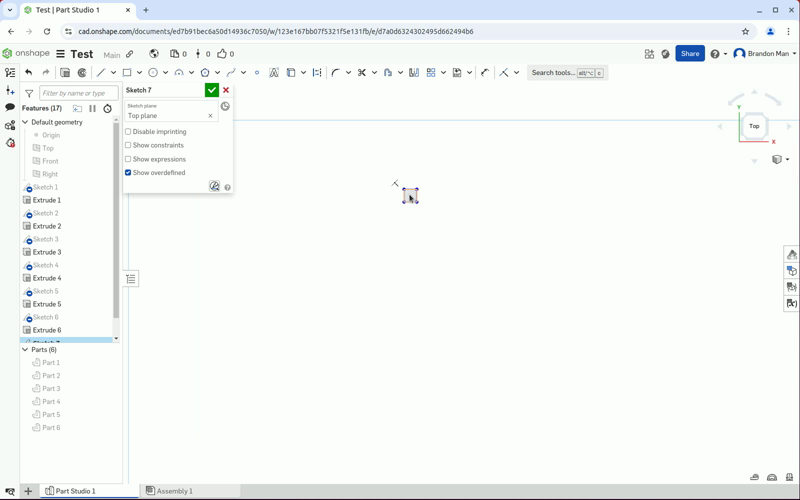
scroll(6)
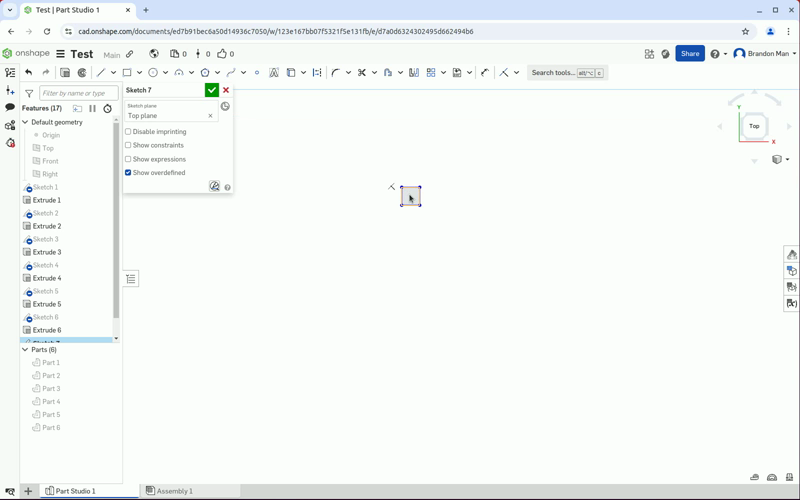
scroll(6)
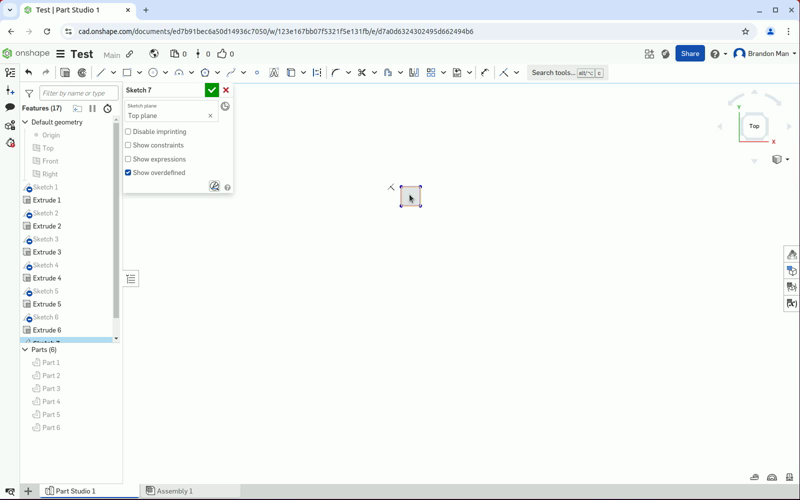
scroll(6)
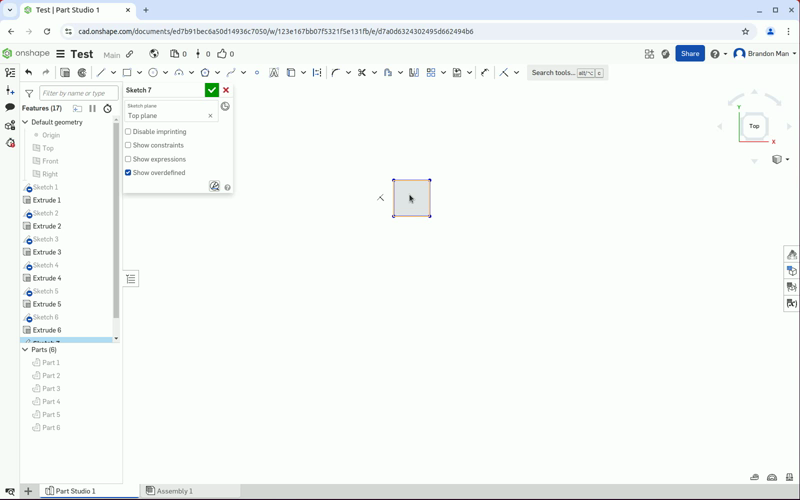
scroll(6)
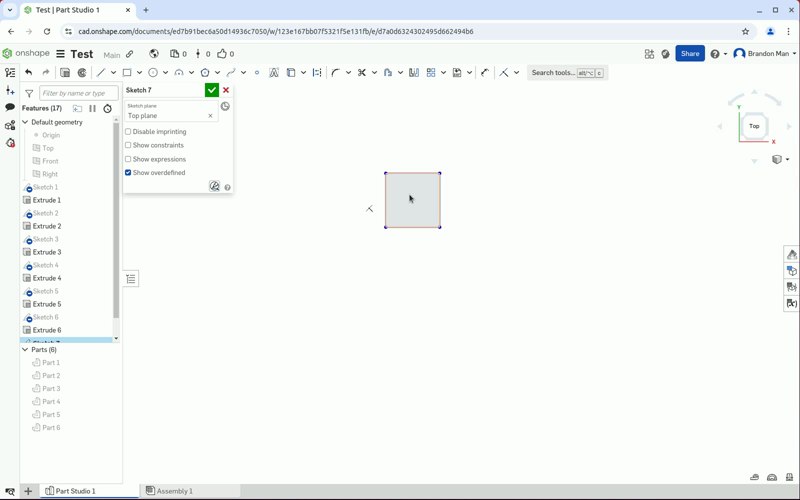
scroll(6)
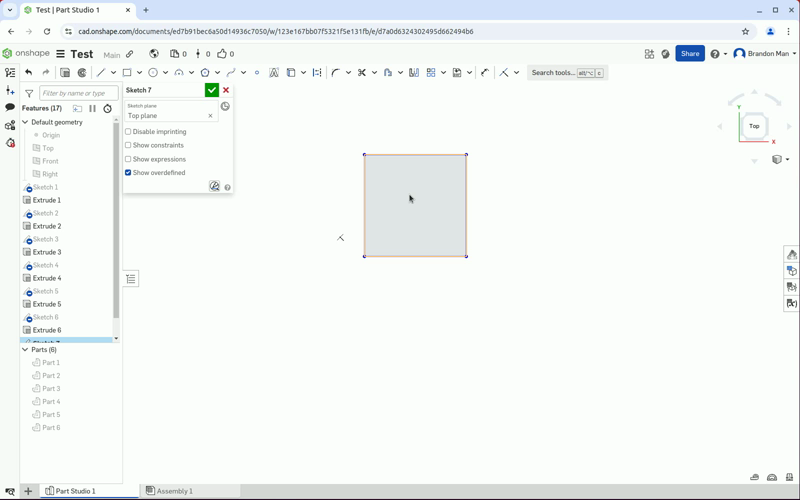
click(409, 194)
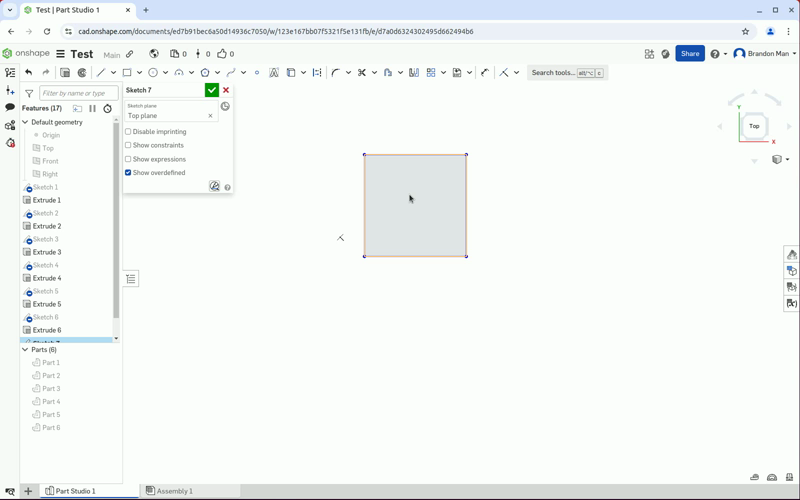
scroll(-6)
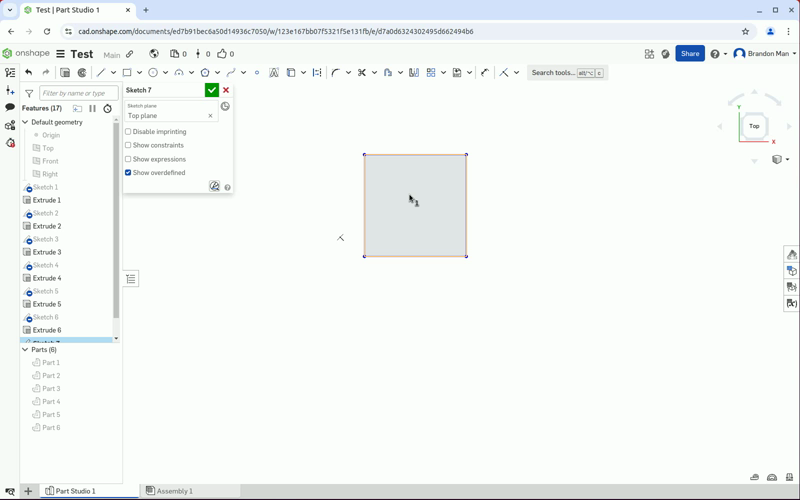
scroll(-6)
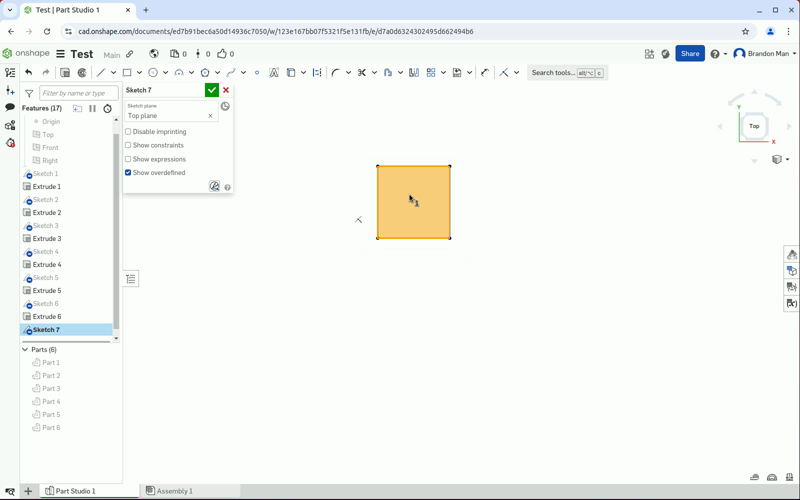
scroll(-6)
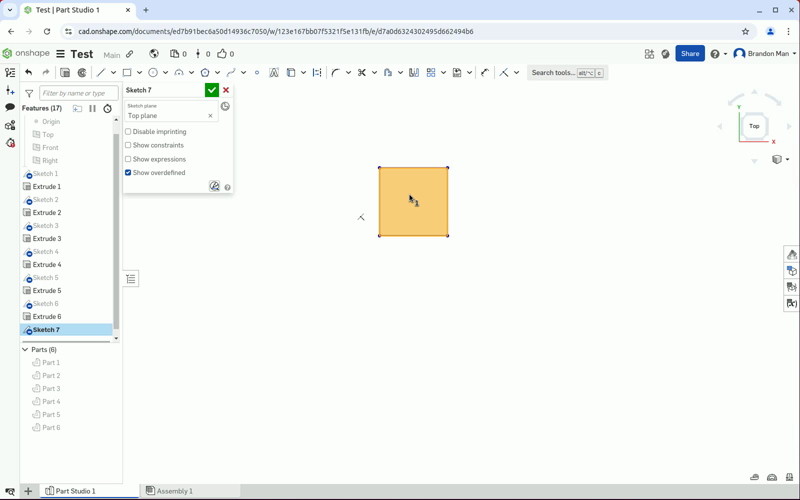
scroll(-6)
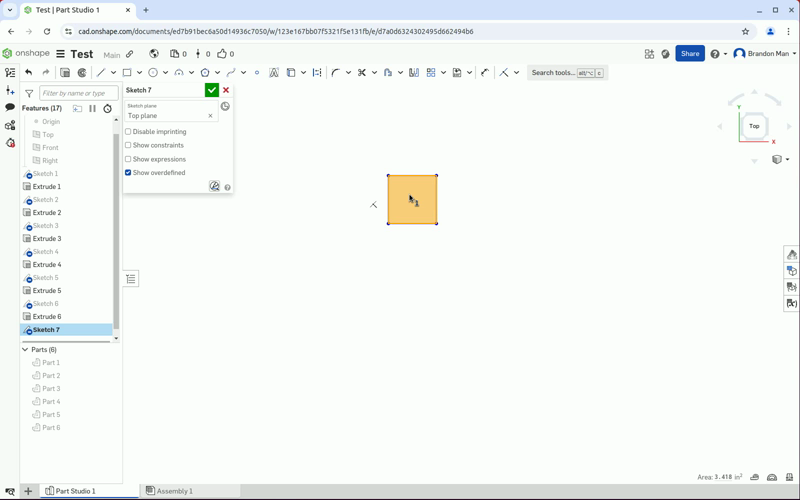
scroll(-6)
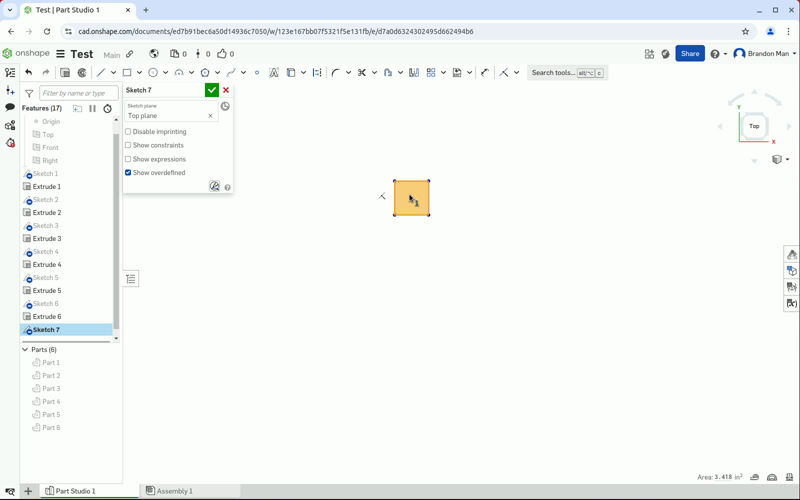
scroll(-6)
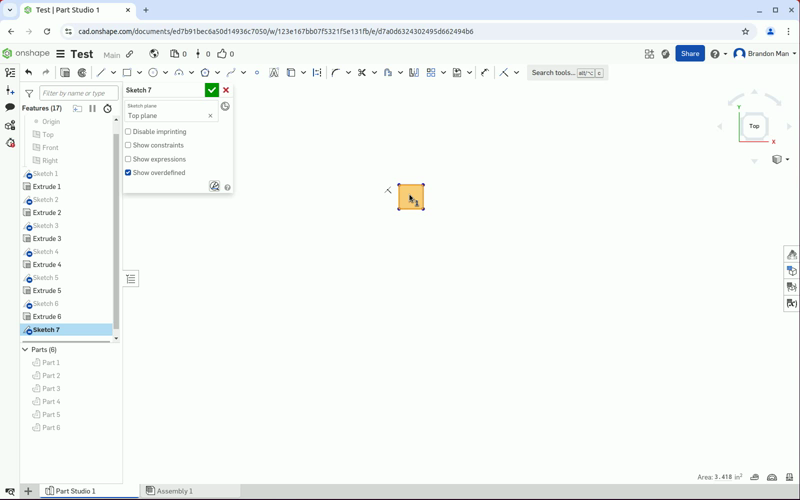
scroll(-6)
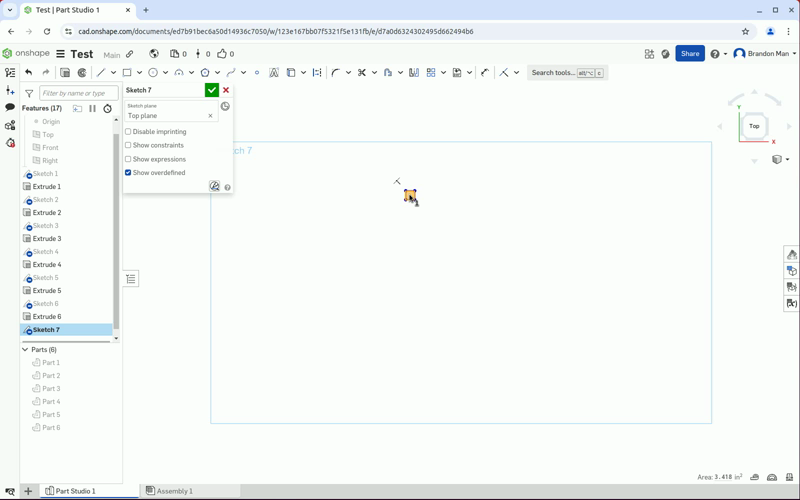
mouse_move(73, 352)
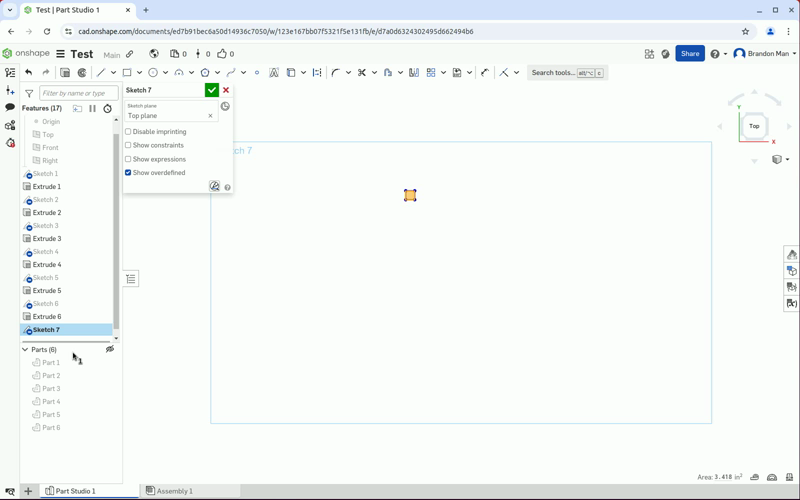
key(shift+y)
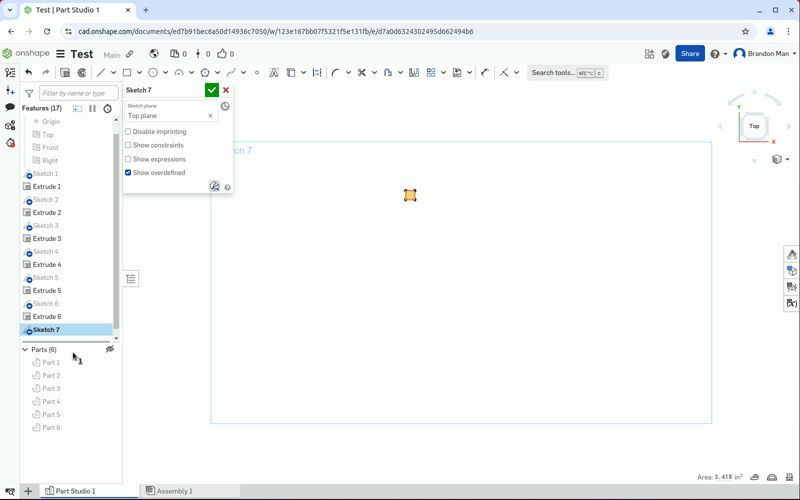
key(shift+e)
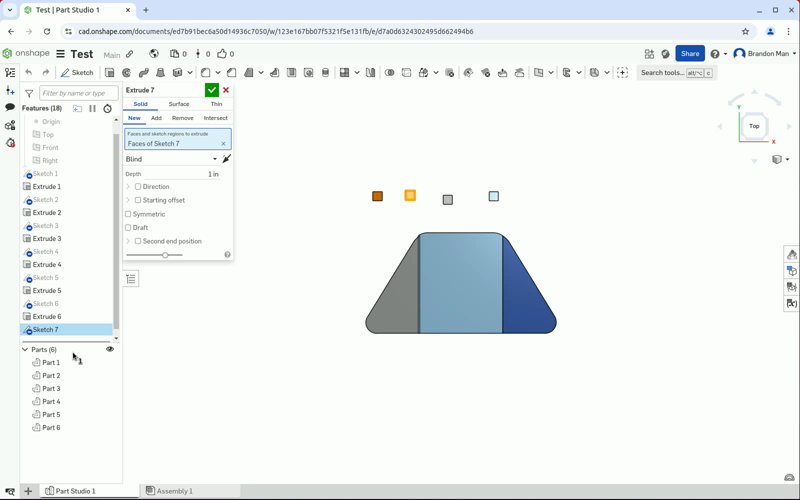
mouse_move(143, 106)
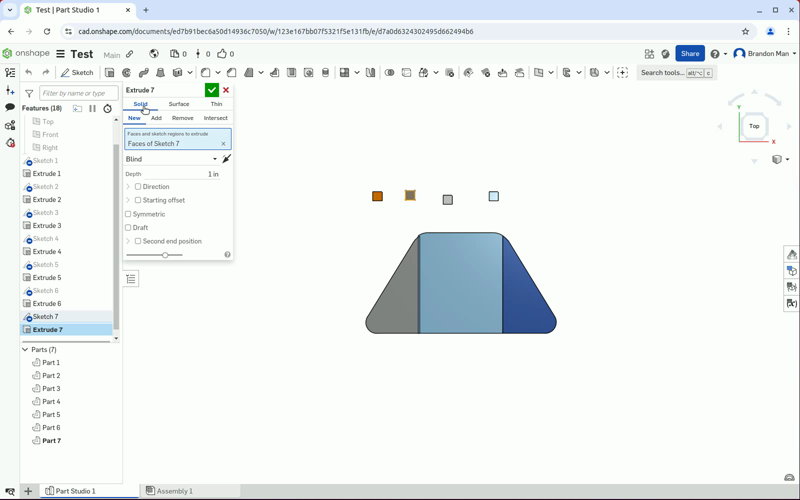
click(143, 106)
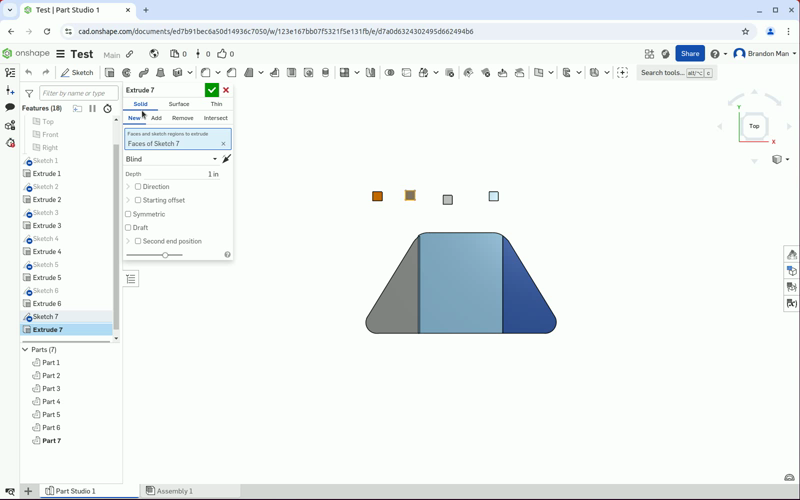
mouse_move(137, 120)
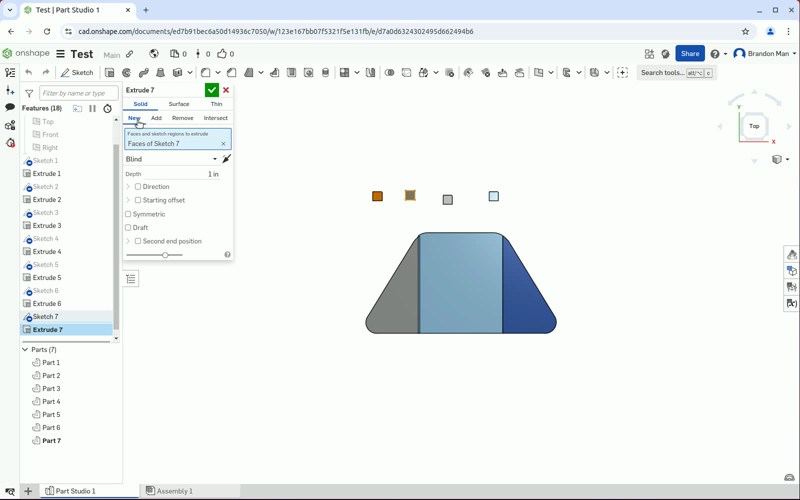
click(137, 120)
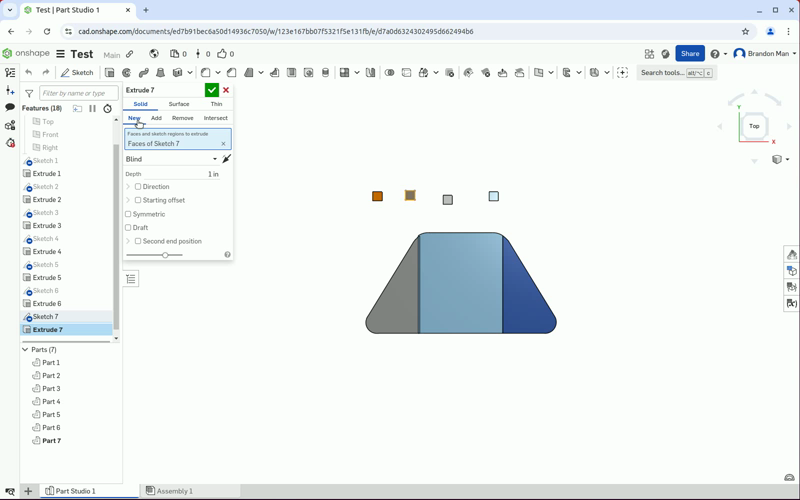
key(tab, 4)
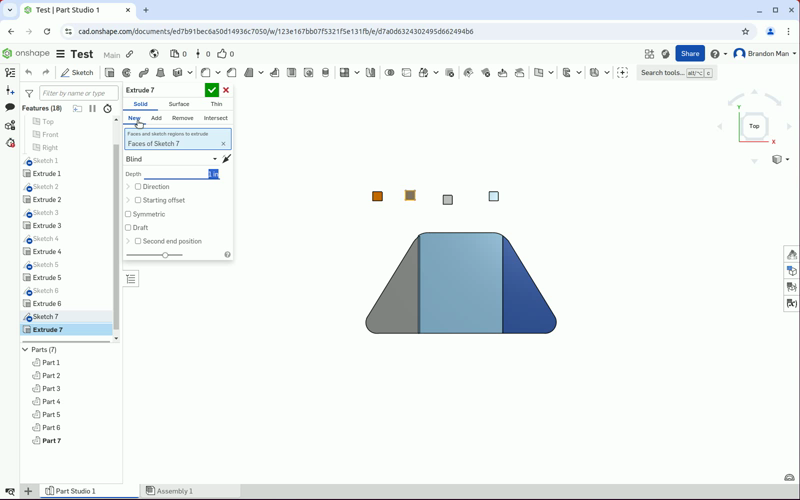
text(23.108)
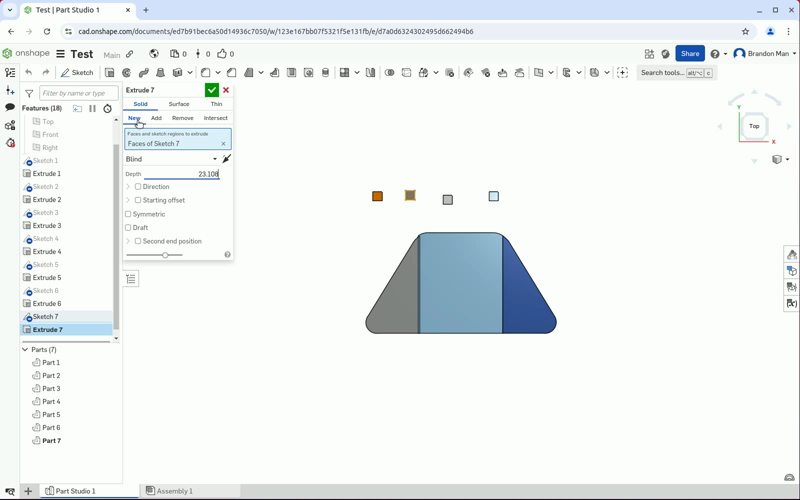
key(enter)
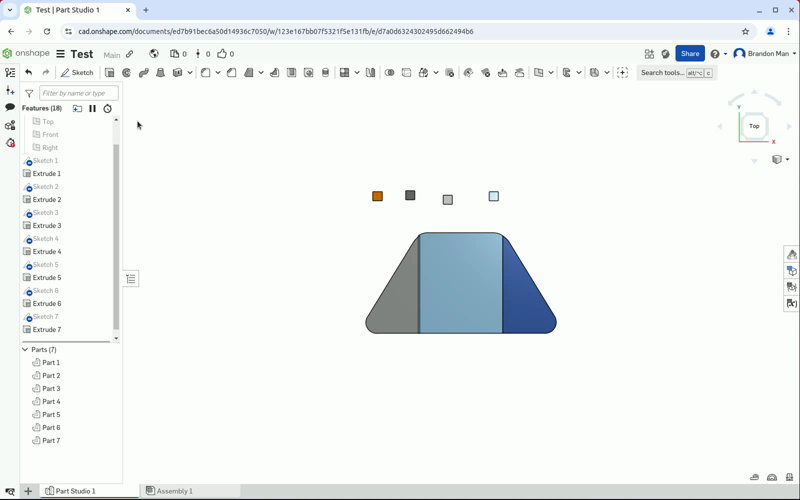
key(shift+h)
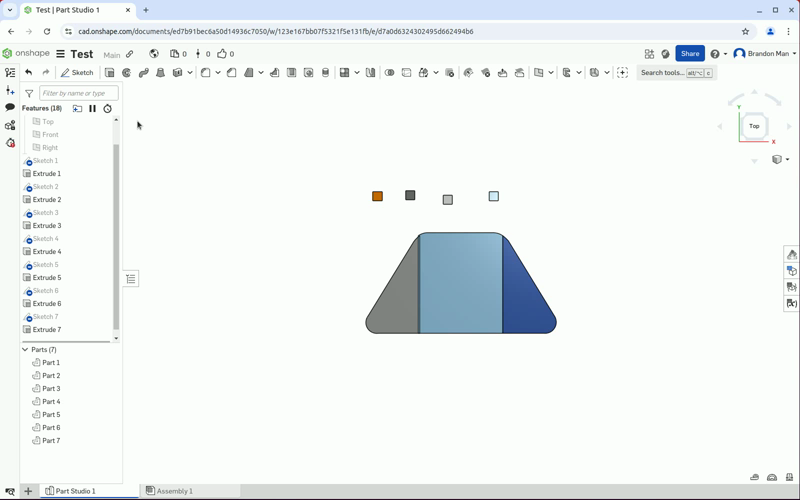
key(shift+h)
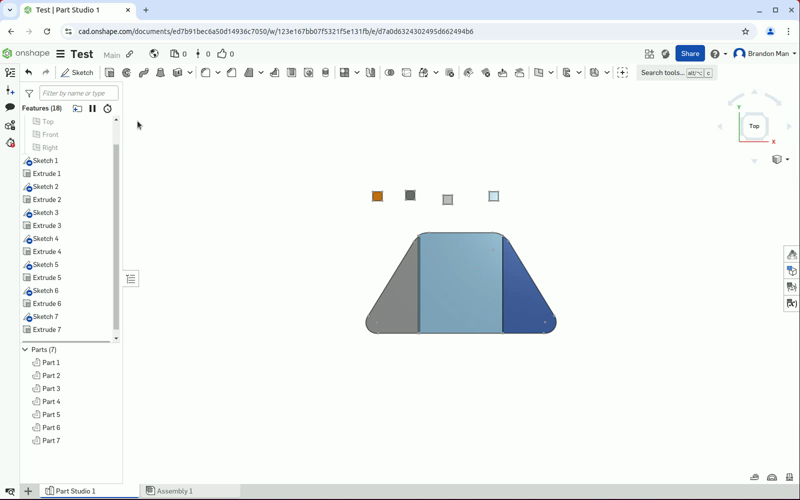
key(shift+7)
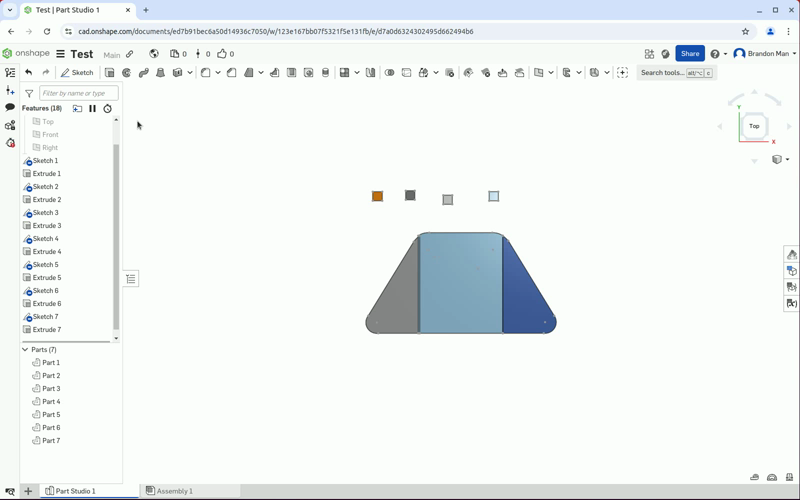
key(up, 3)
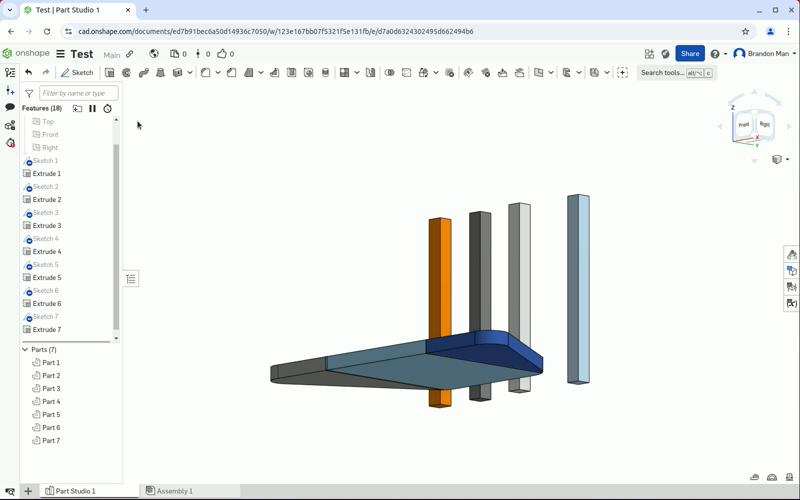
key(left, 3)
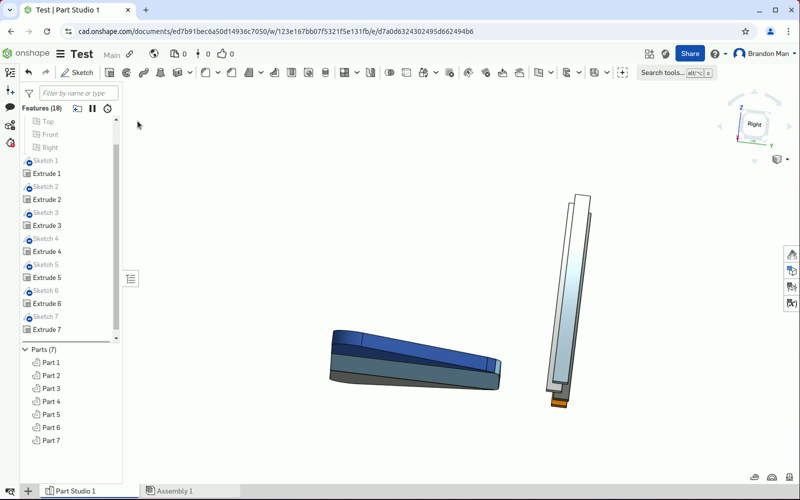
key(right, 3)
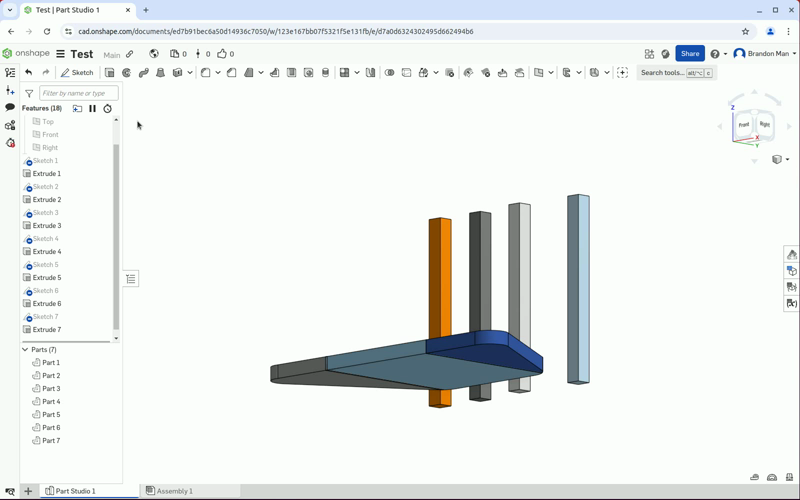
key(down, 3)
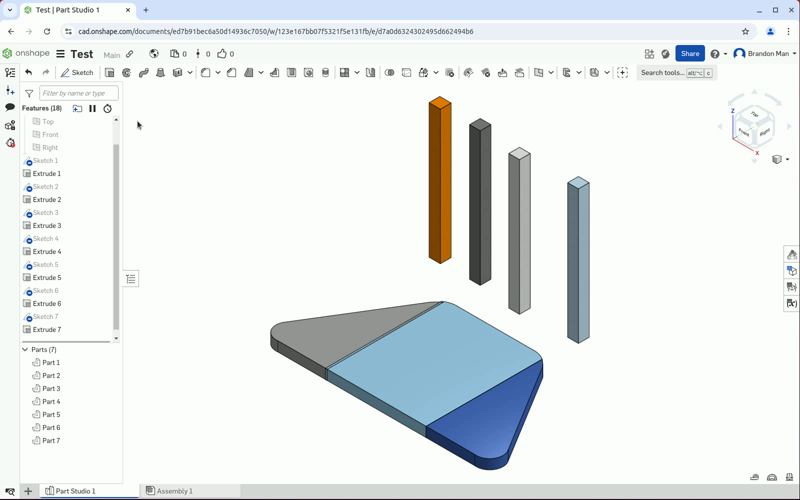
mouse_move(69, 163)
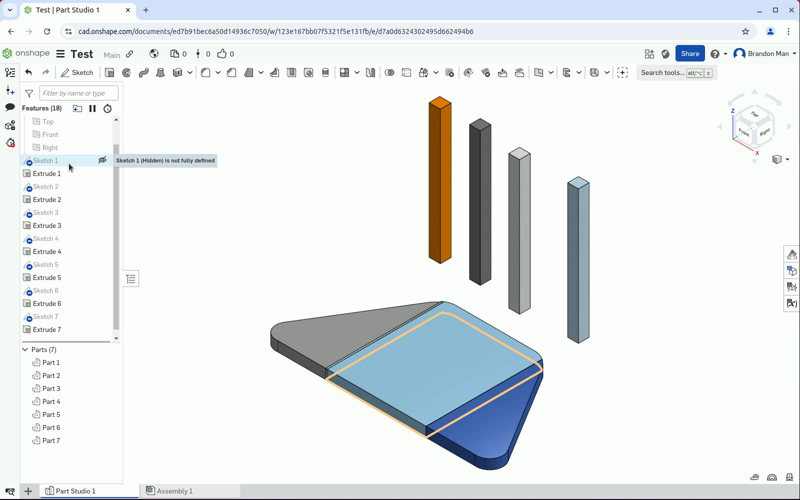
click(69, 163)